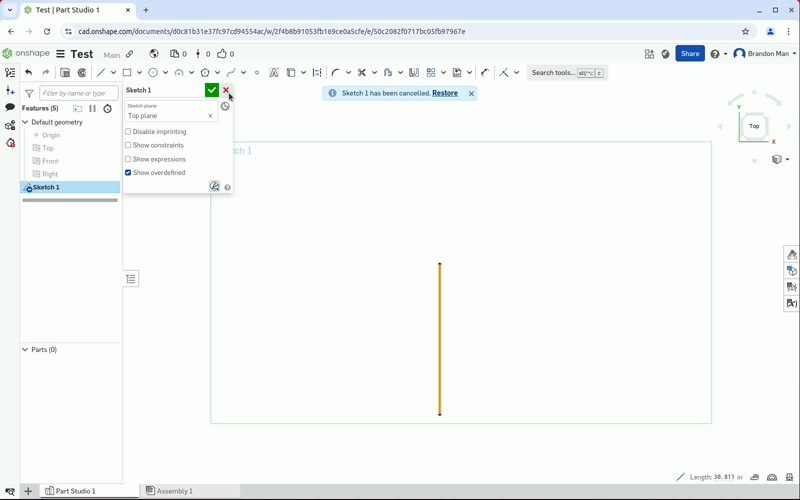
key(shift+h)
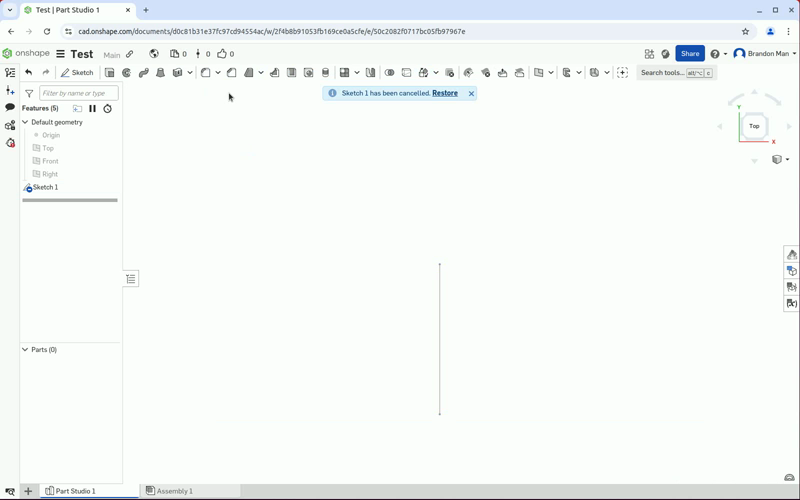
key(shift+s)
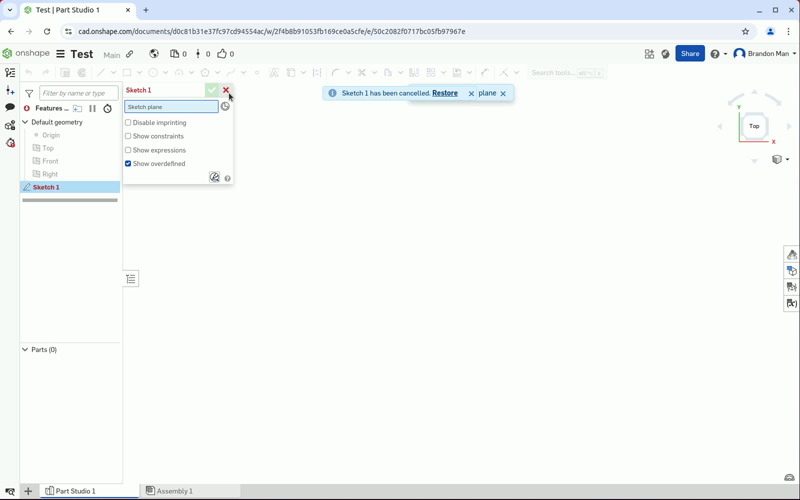
mouse_move(73, 150)
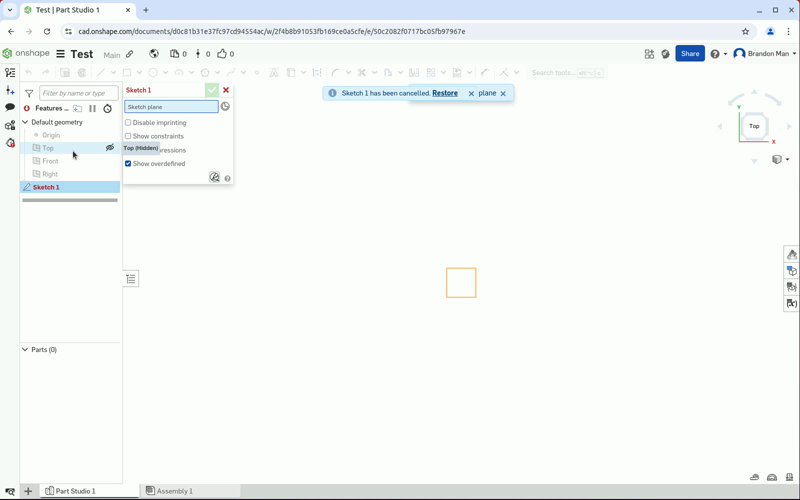
click(73, 150)
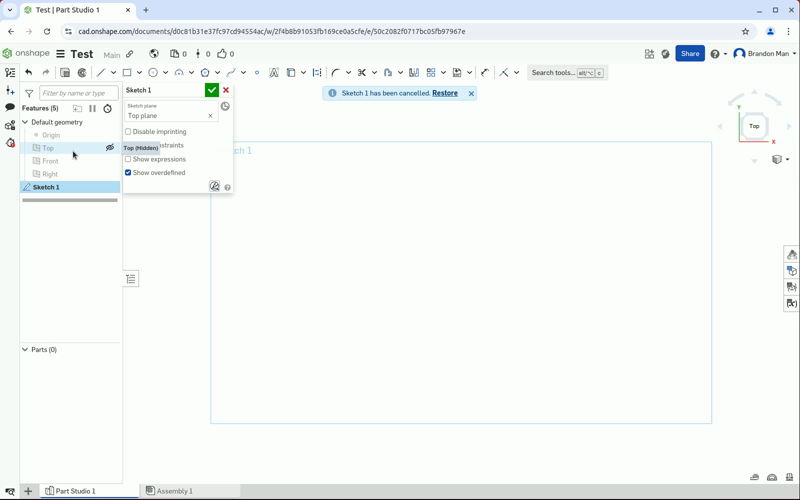
mouse_move(73, 352)
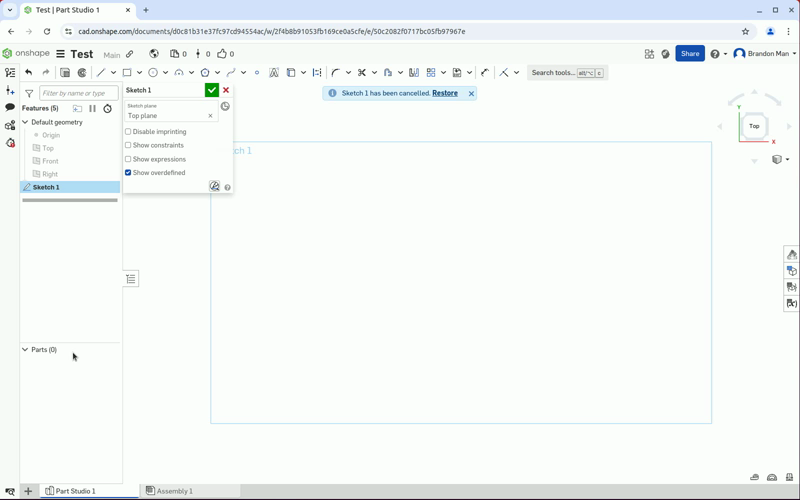
key(y)
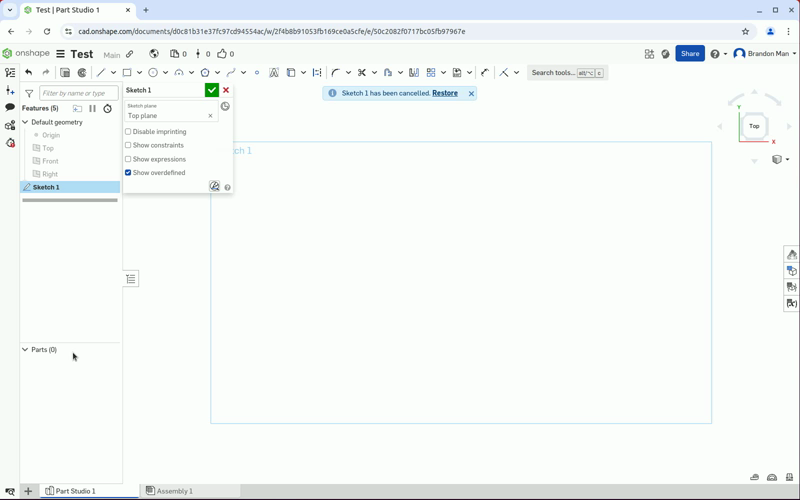
key(a)
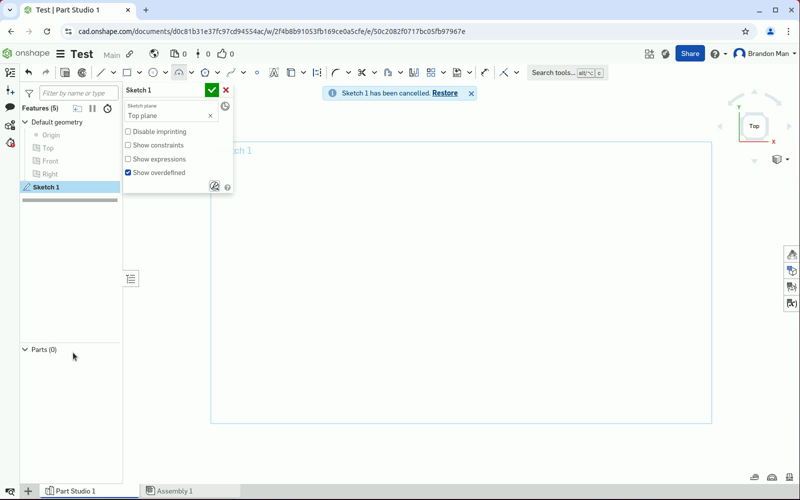
key_down(shift)
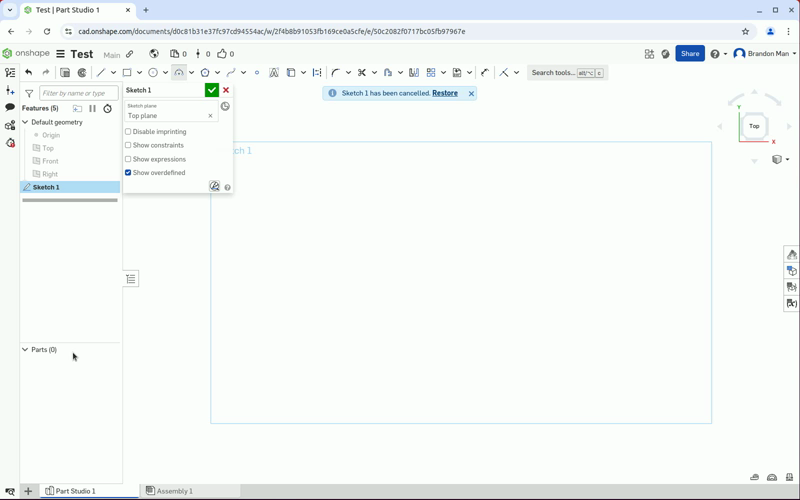
mouse_move(460, 259)
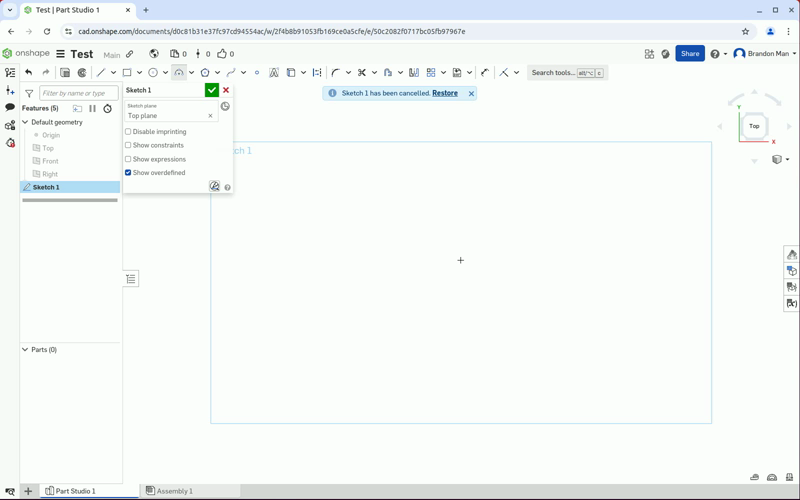
click(460, 259)
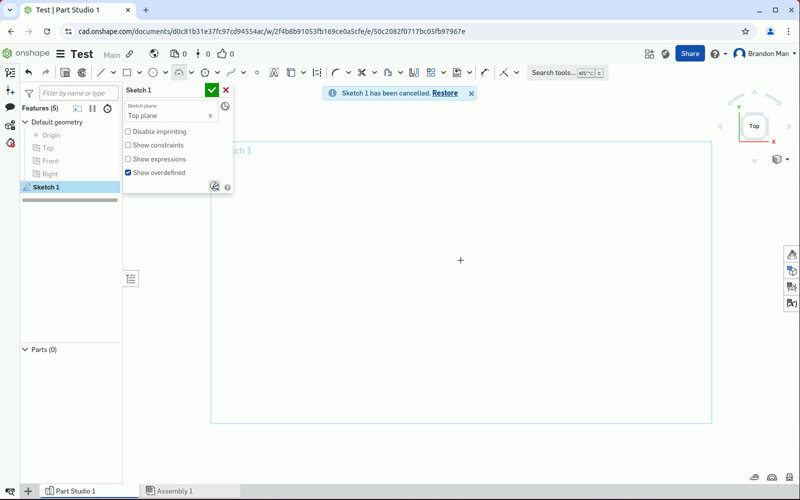
key_up(shift)
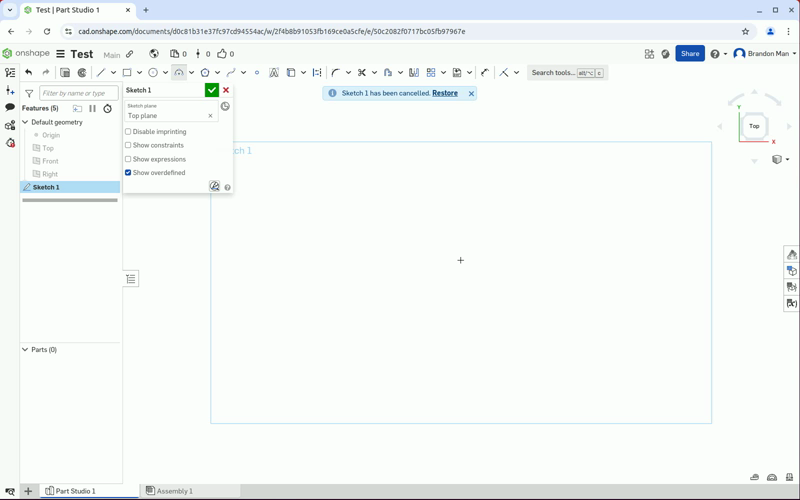
key_down(shift)
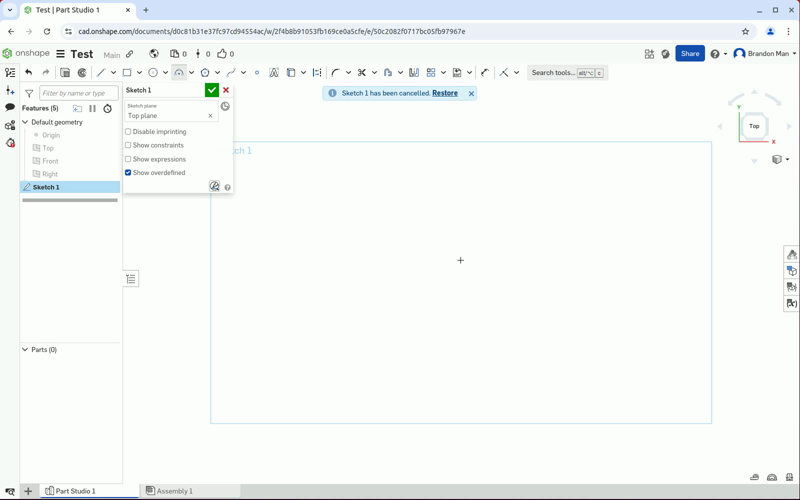
mouse_move(483, 282)
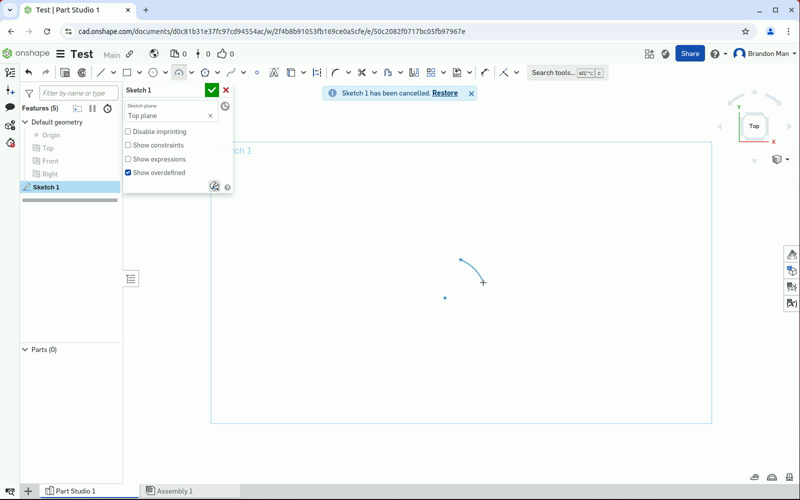
click(483, 282)
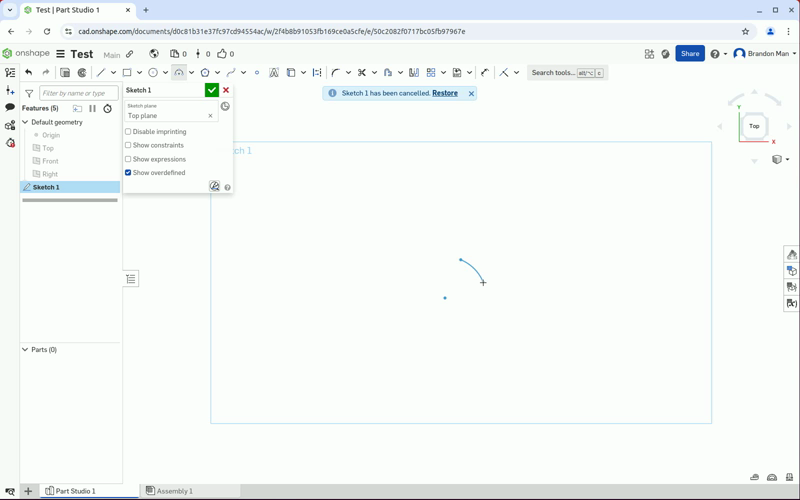
mouse_move(467, 275)
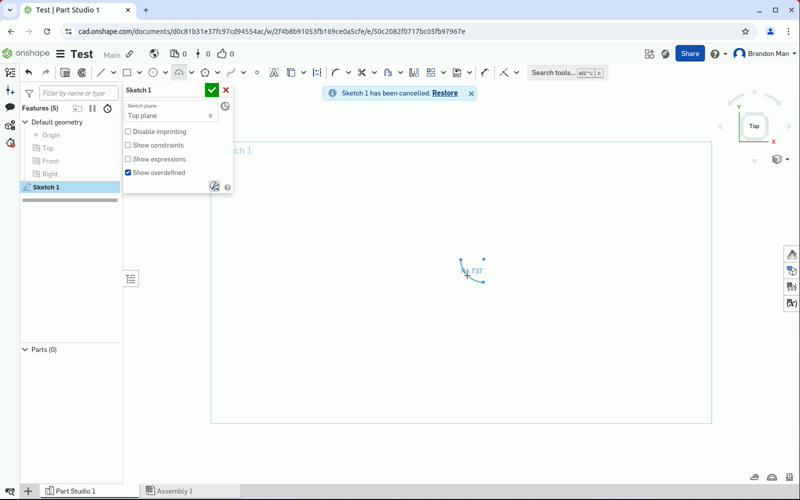
click(467, 275)
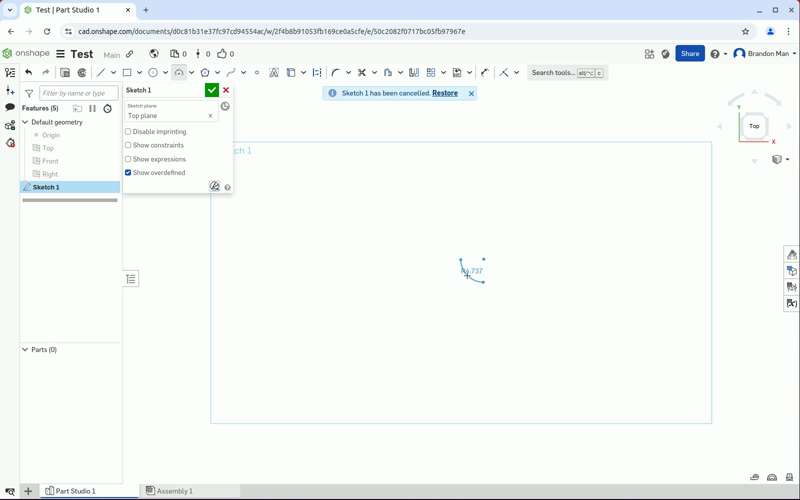
key_up(shift)
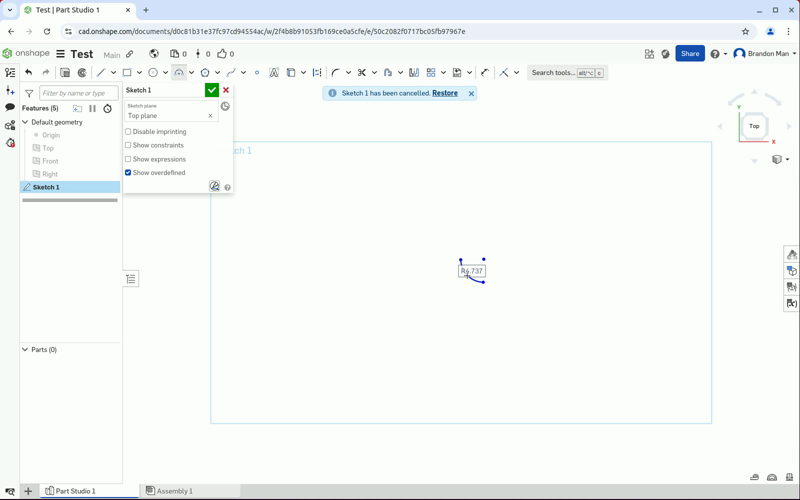
key(esc)
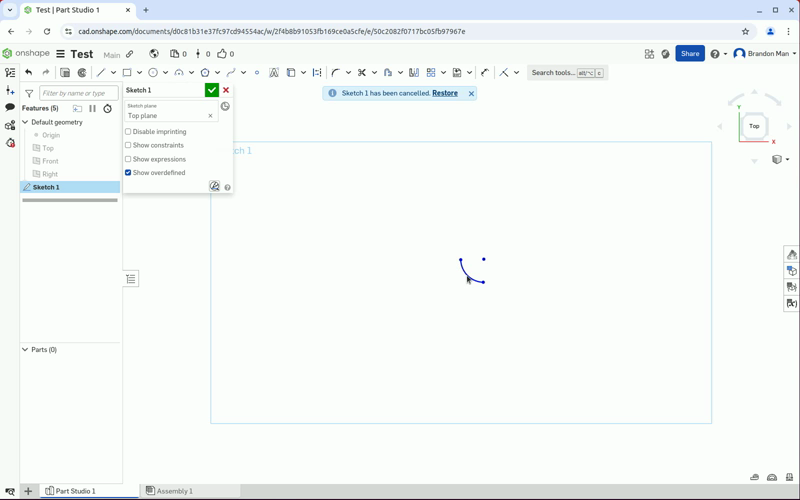
key(l)
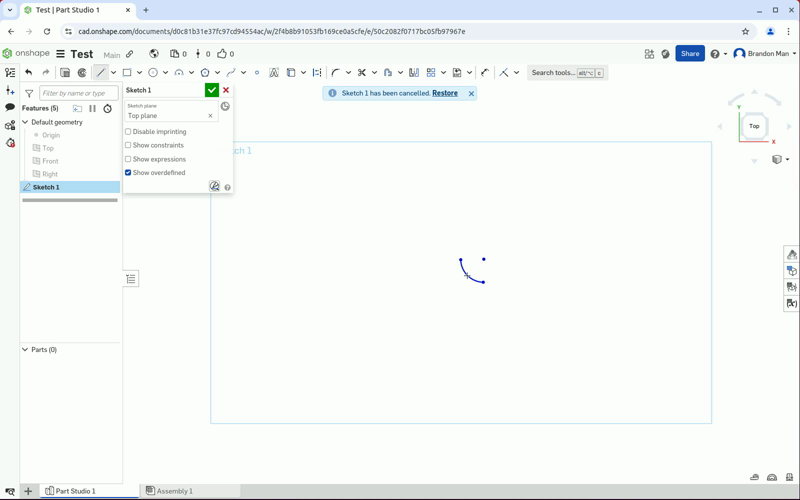
mouse_move(483, 282)
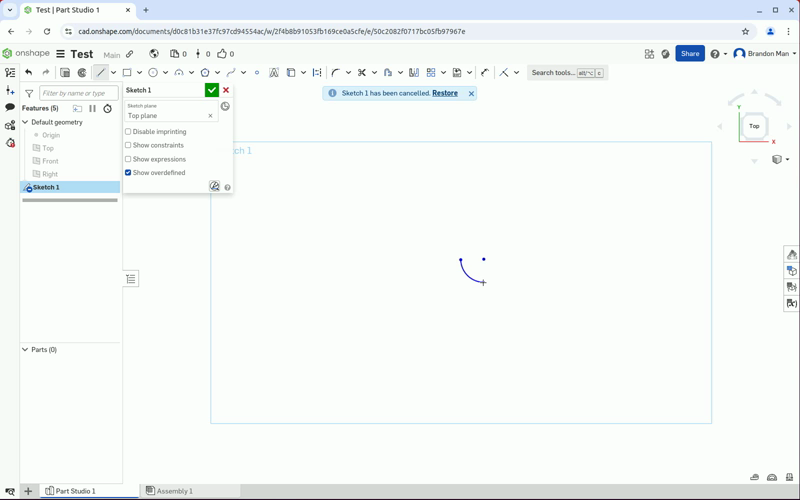
click(483, 282)
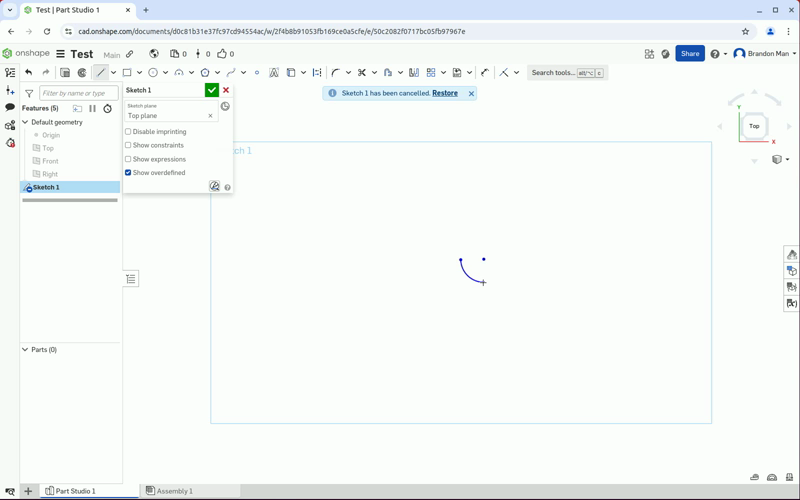
key_down(shift)
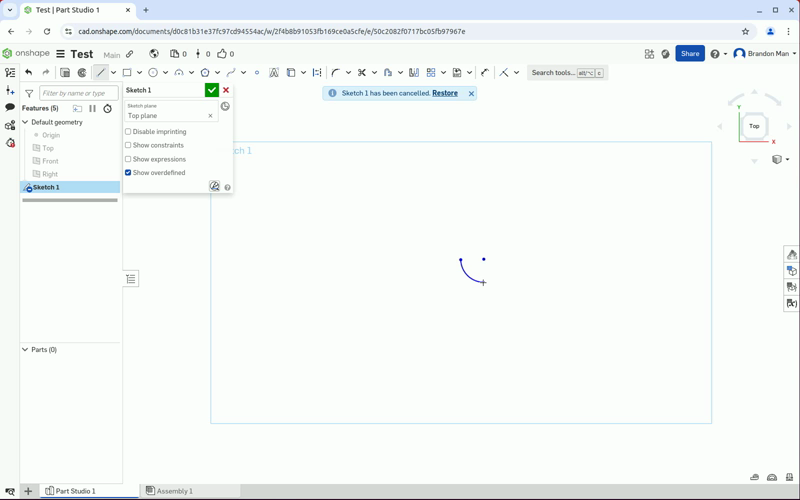
mouse_move(550, 282)
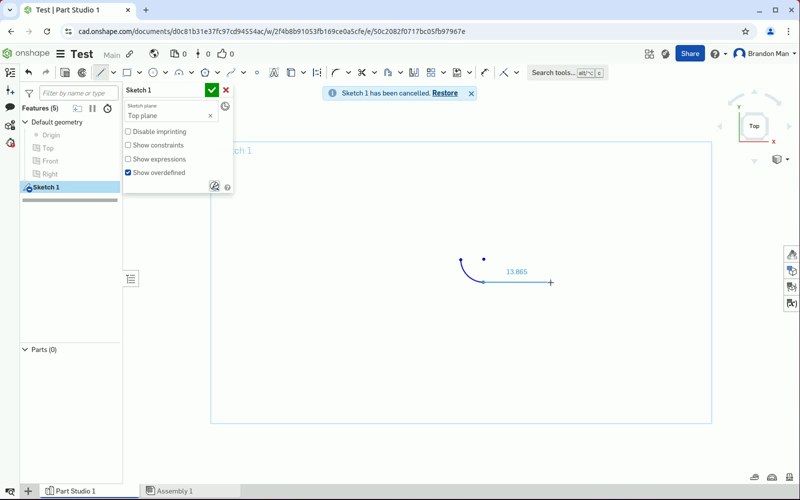
click(550, 282)
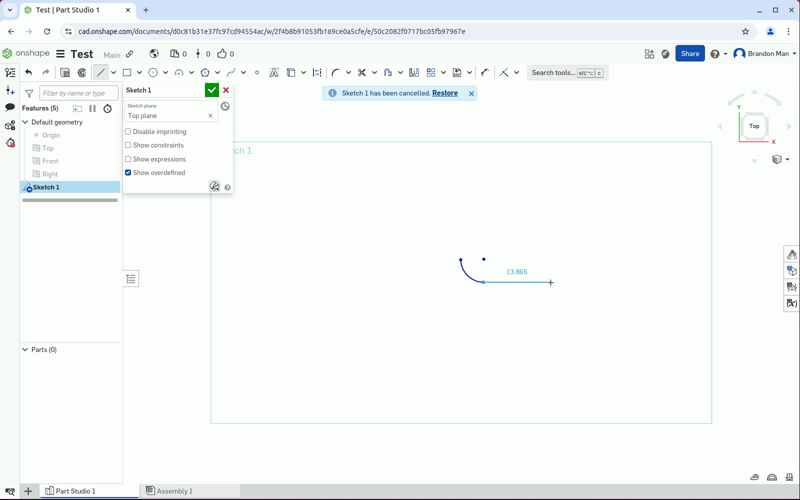
key_up(shift)
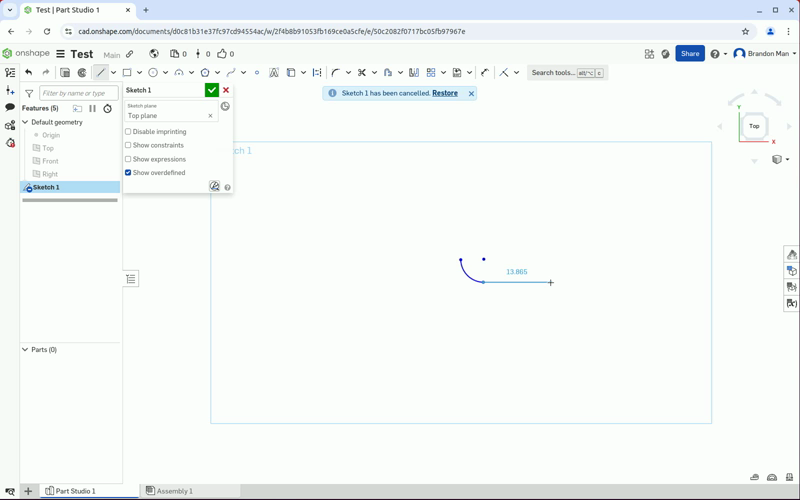
key(esc)
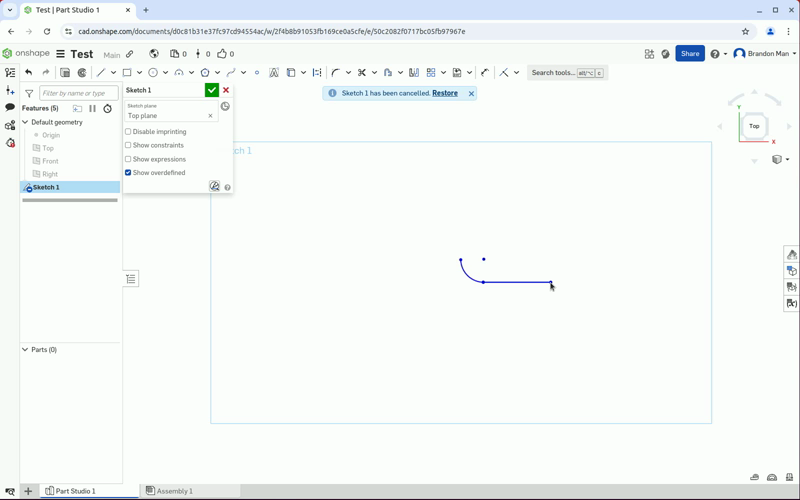
key(a)
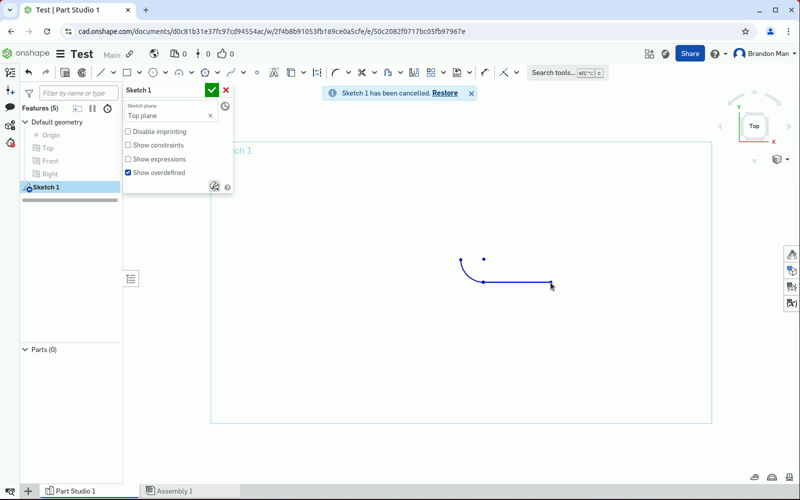
mouse_move(550, 282)
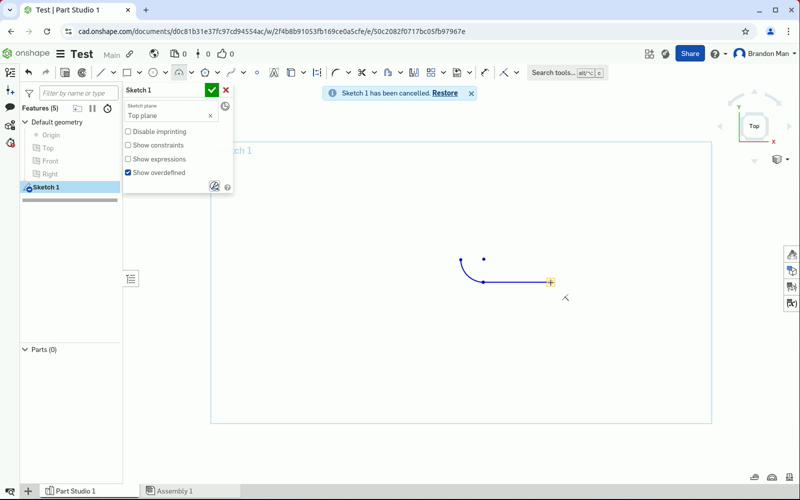
click(550, 282)
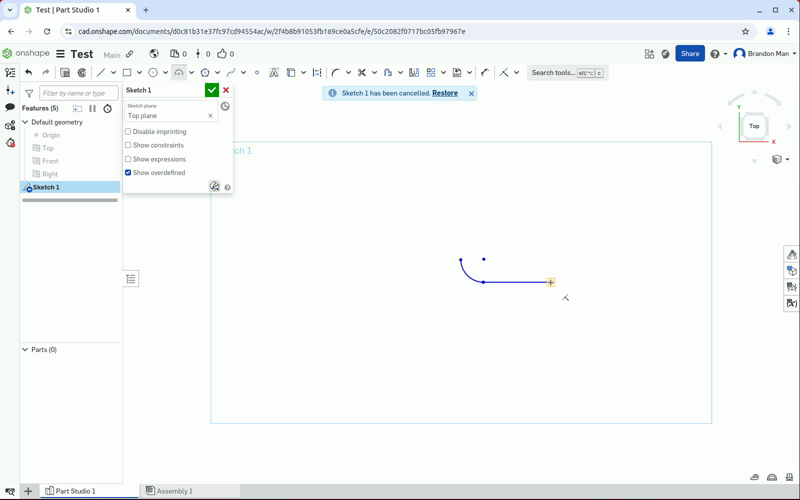
key_down(shift)
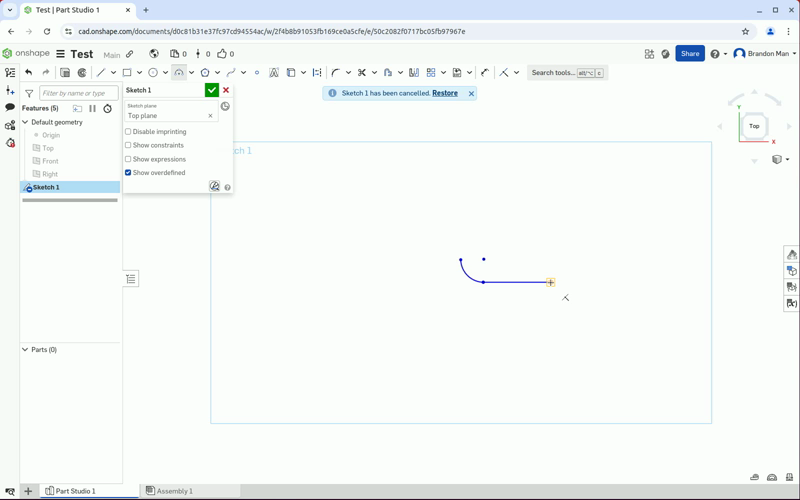
mouse_move(563, 240)
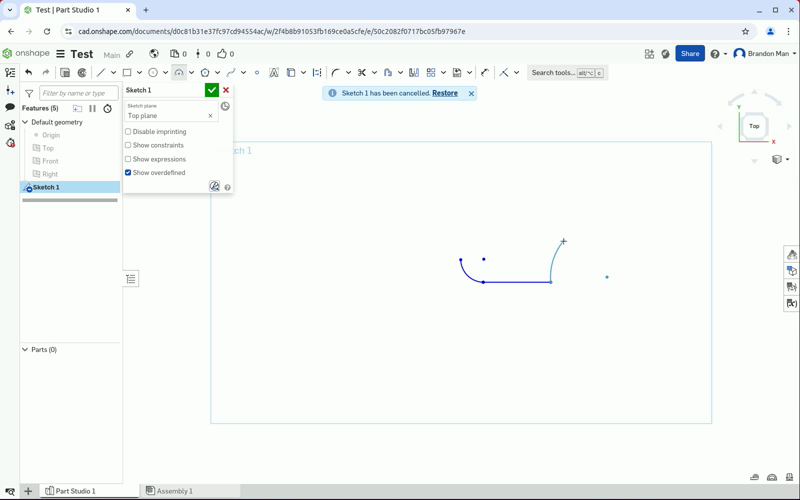
click(563, 240)
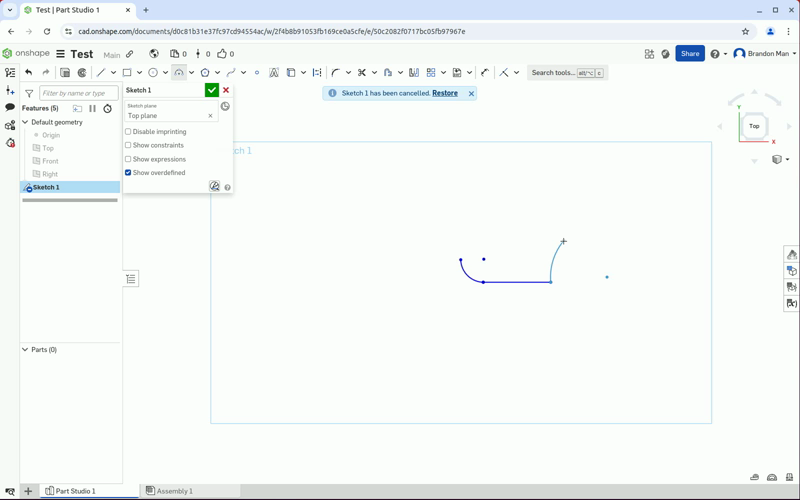
mouse_move(572, 266)
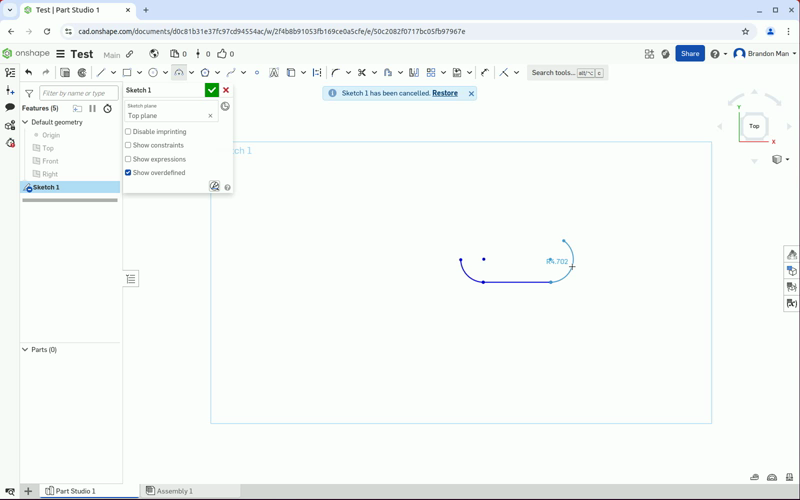
click(572, 266)
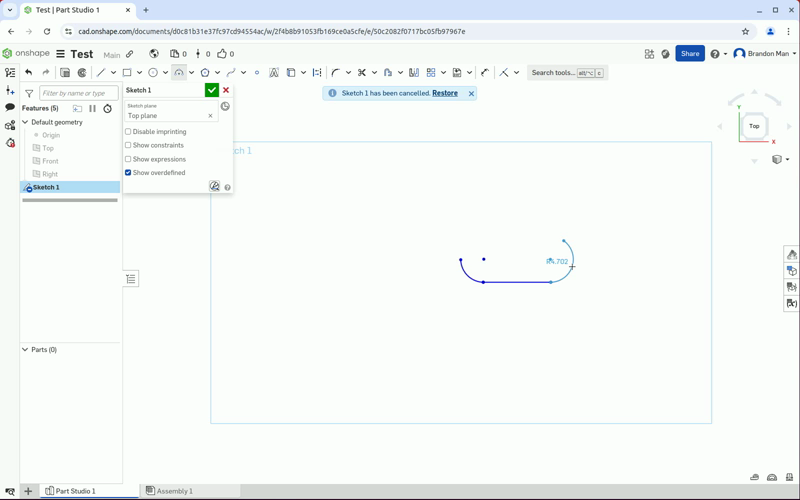
key_up(shift)
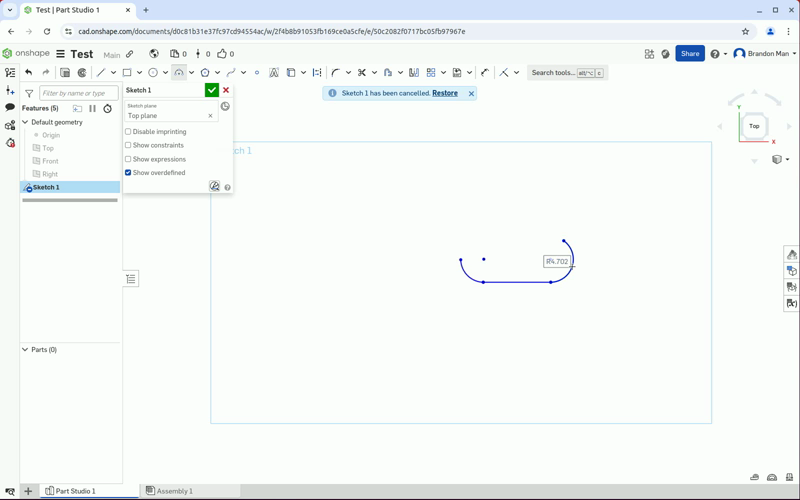
key(esc)
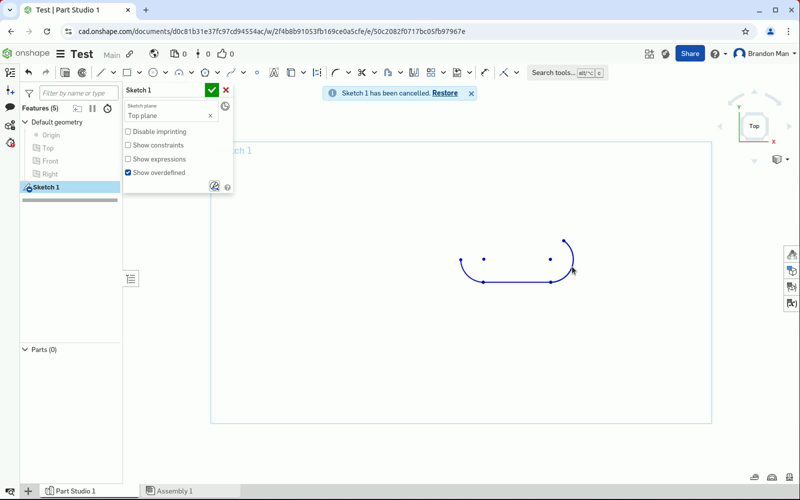
key(l)
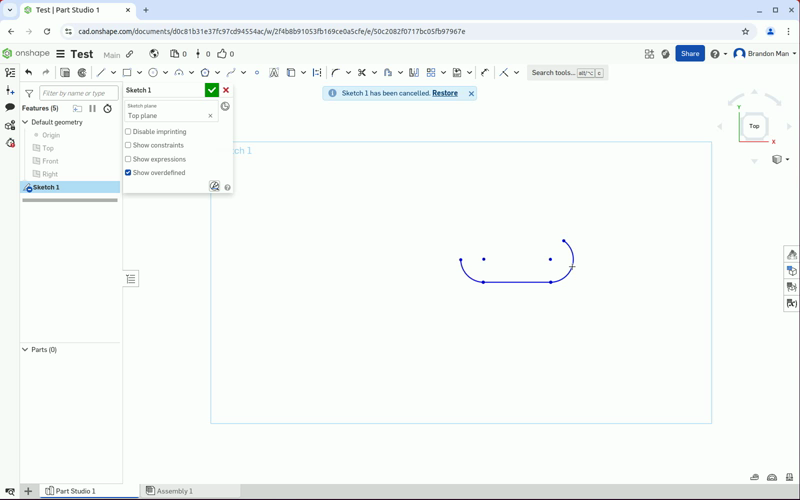
mouse_move(563, 240)
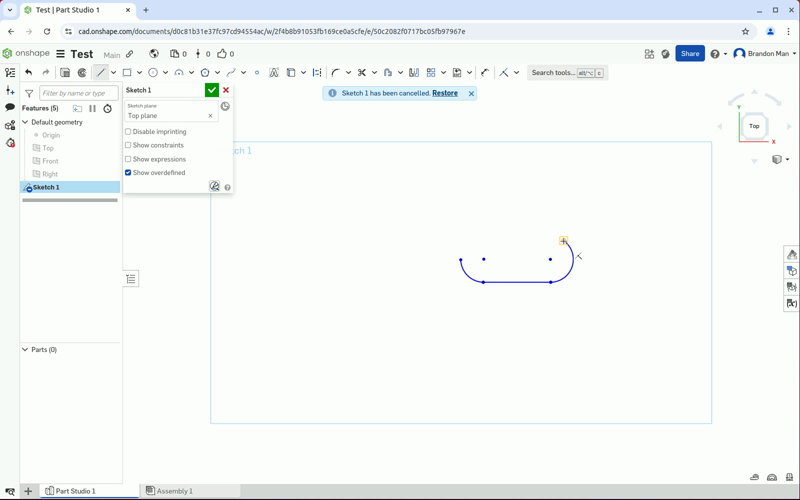
click(563, 240)
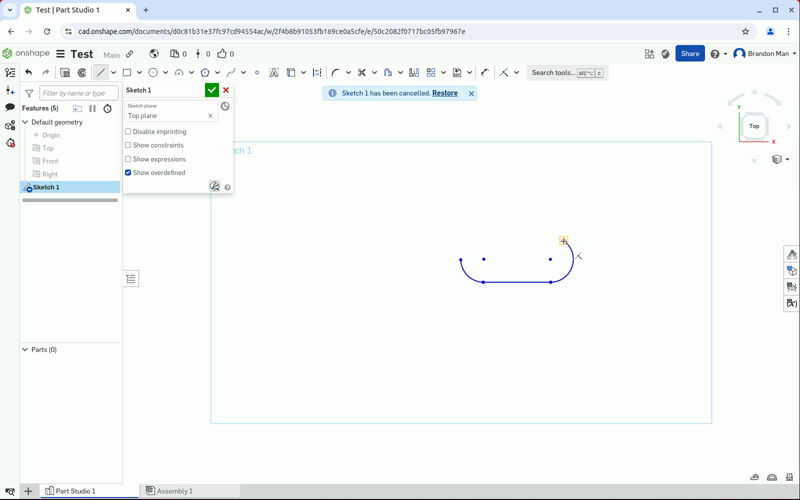
key_down(shift)
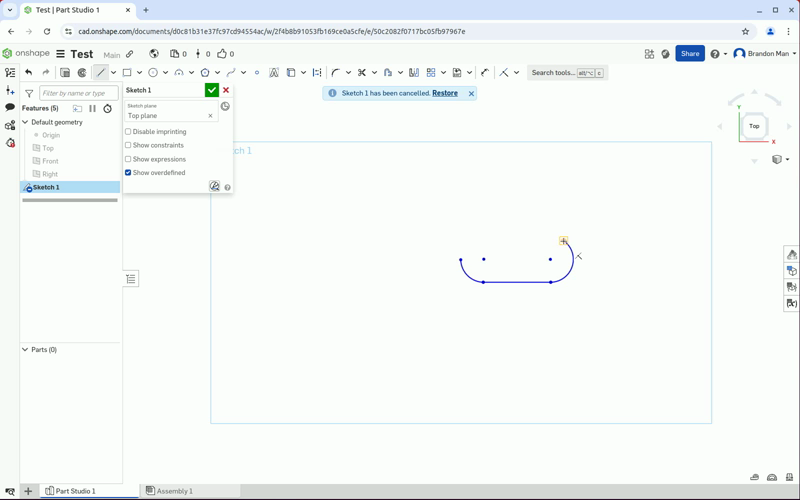
mouse_move(497, 193)
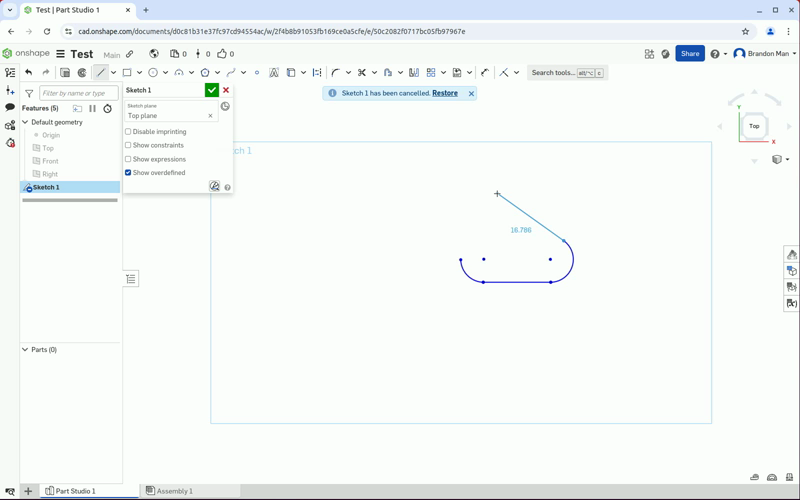
click(497, 193)
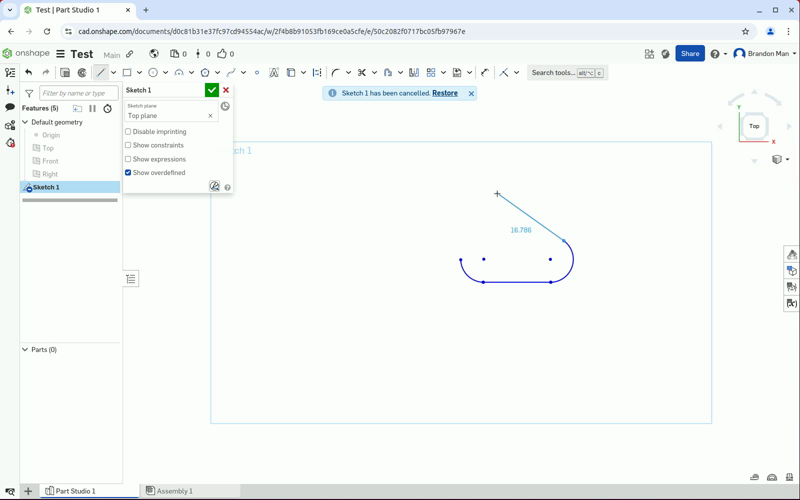
key_up(shift)
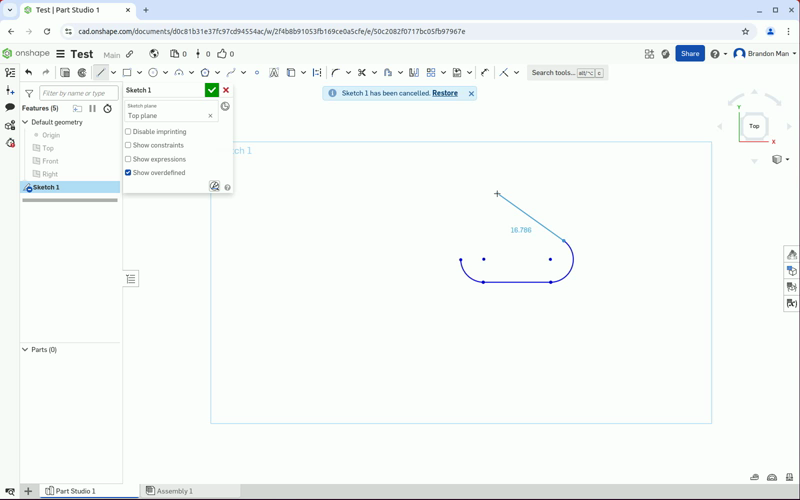
key(esc)
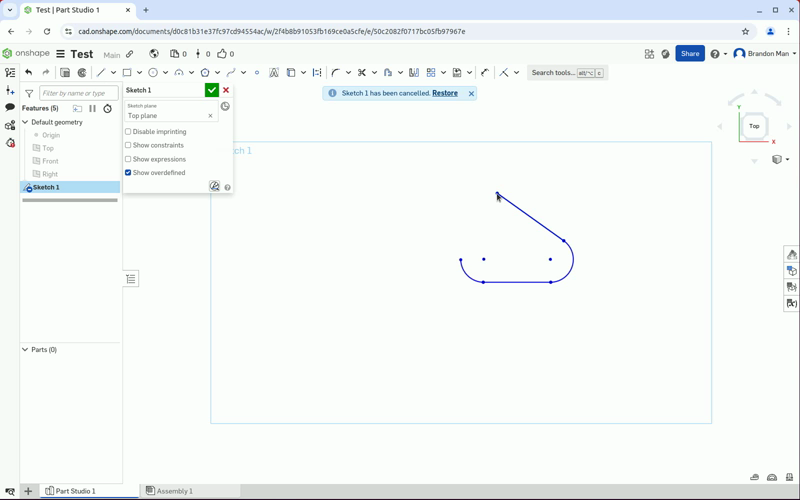
key(a)
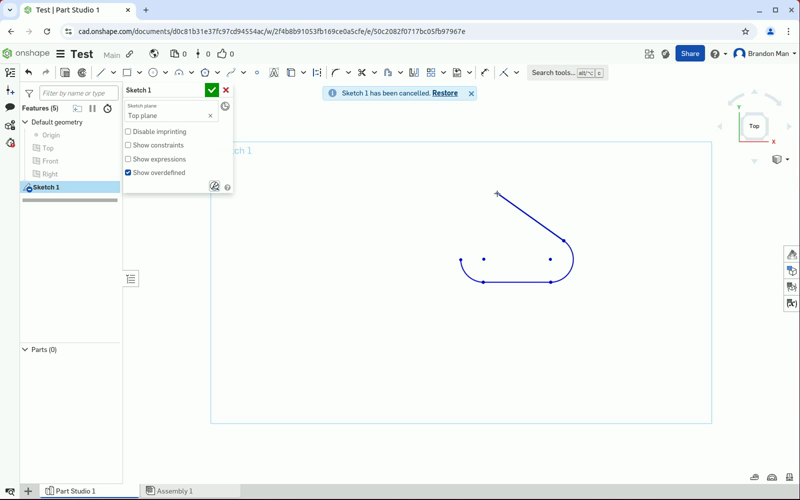
mouse_move(497, 193)
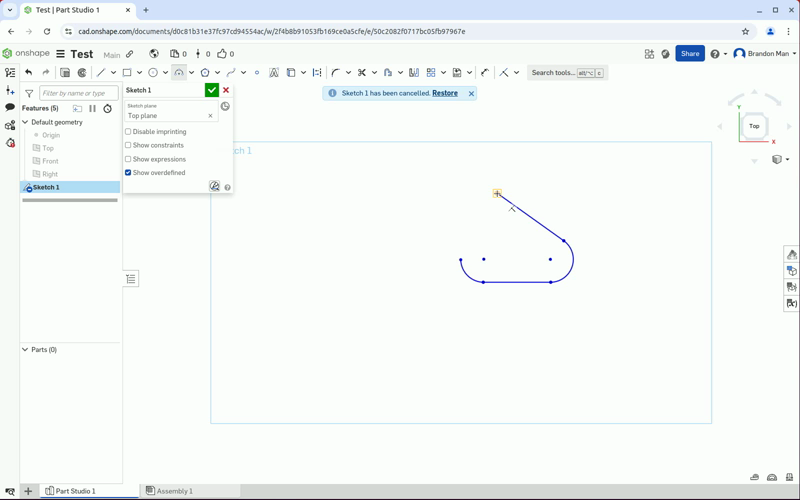
click(497, 193)
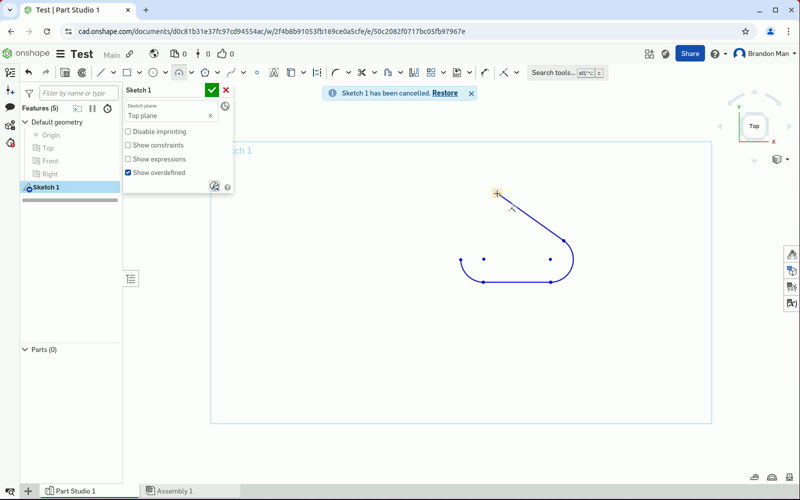
key_down(shift)
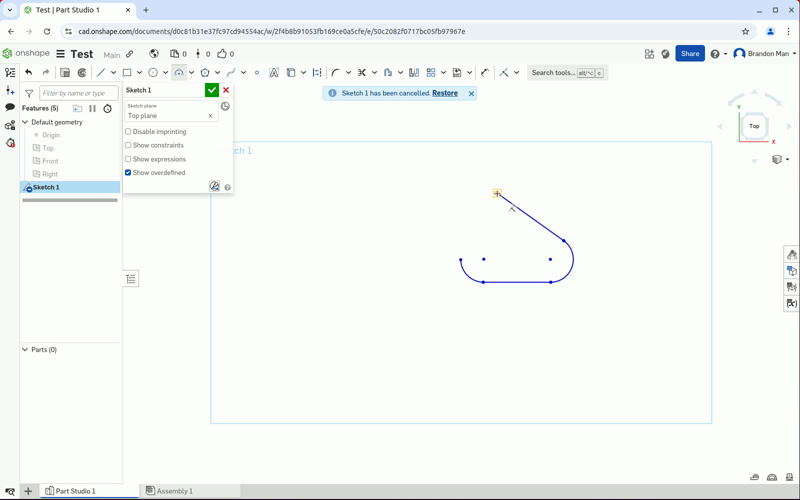
mouse_move(460, 212)
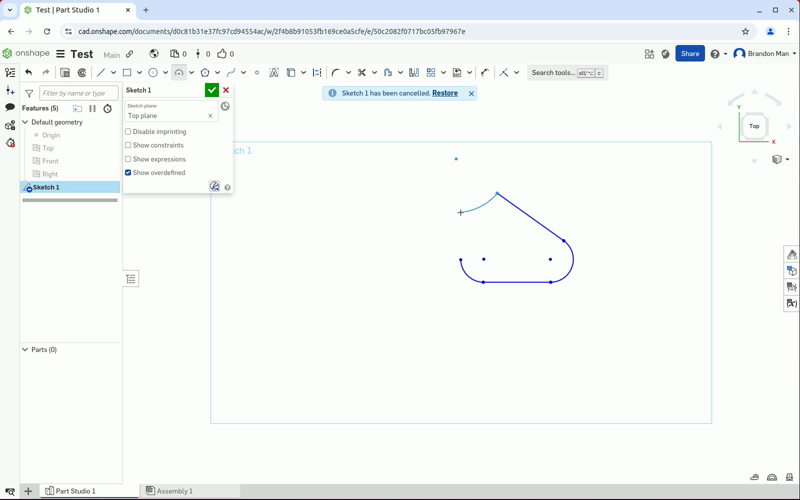
click(460, 212)
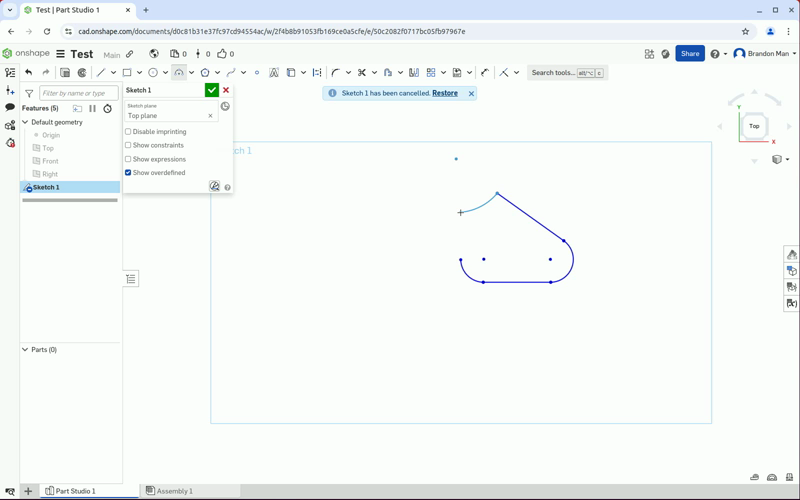
mouse_move(473, 191)
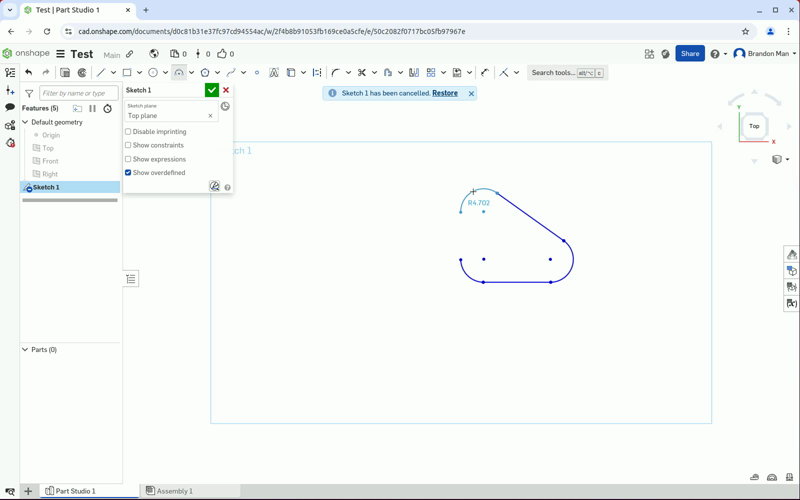
click(473, 191)
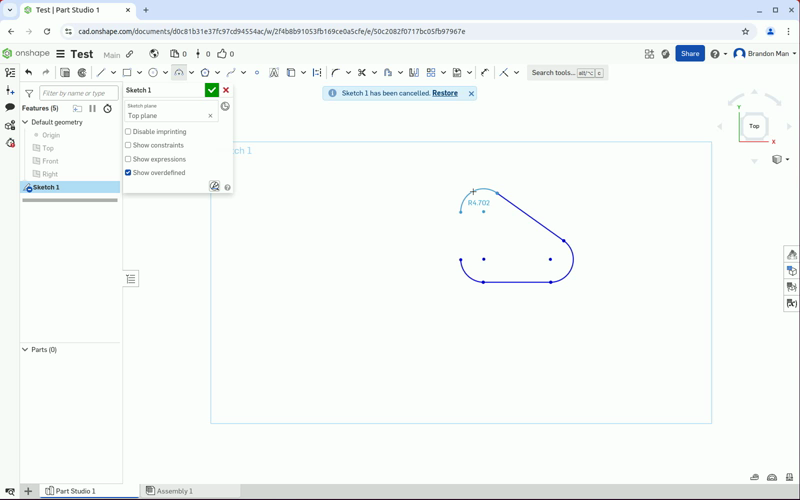
key_up(shift)
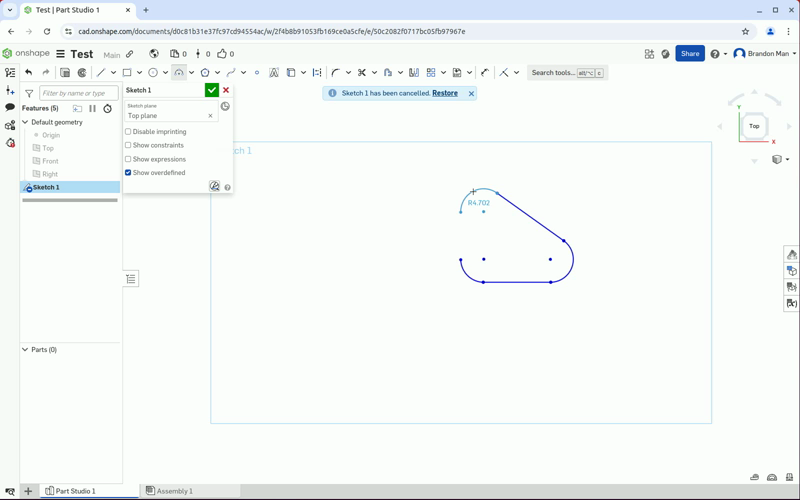
key(esc)
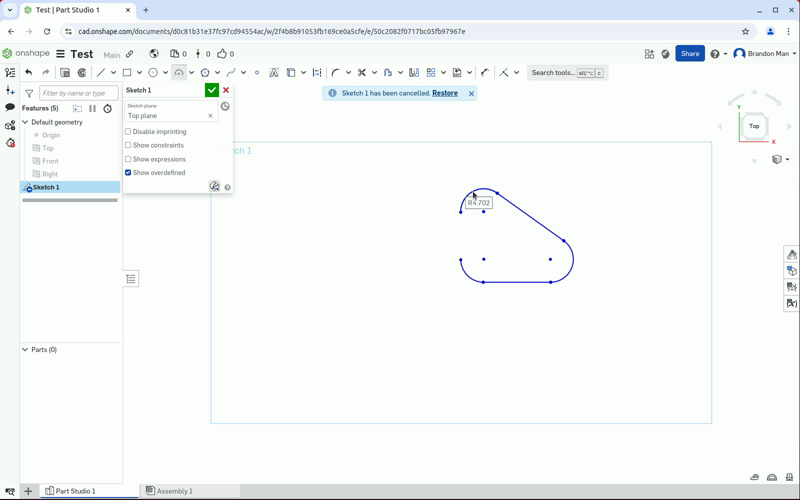
key(l)
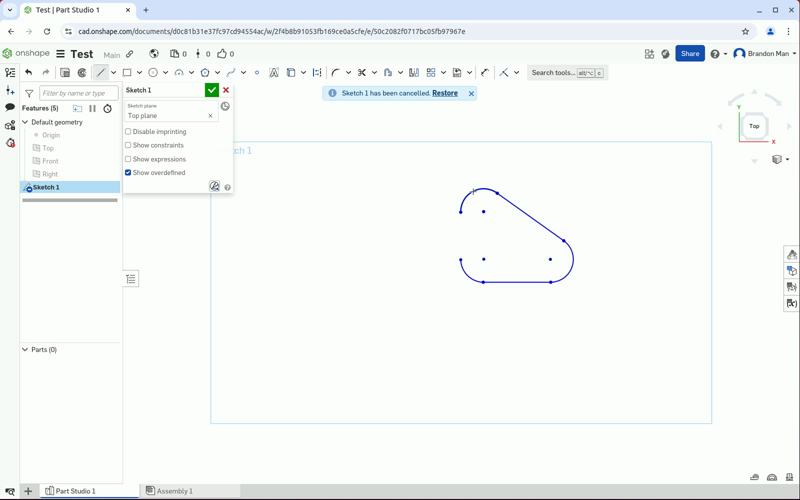
mouse_move(460, 212)
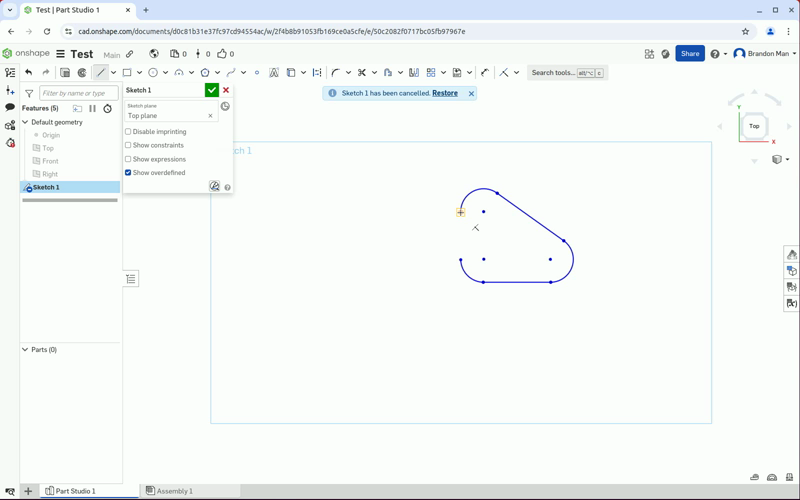
click(460, 212)
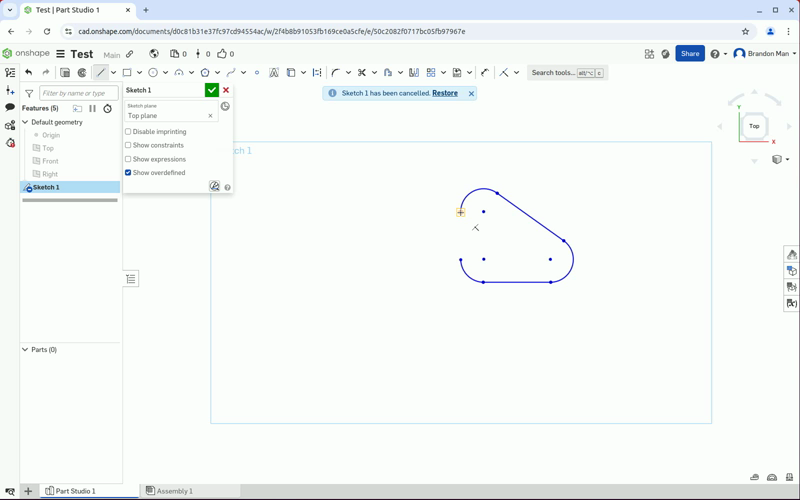
mouse_move(490, 212)
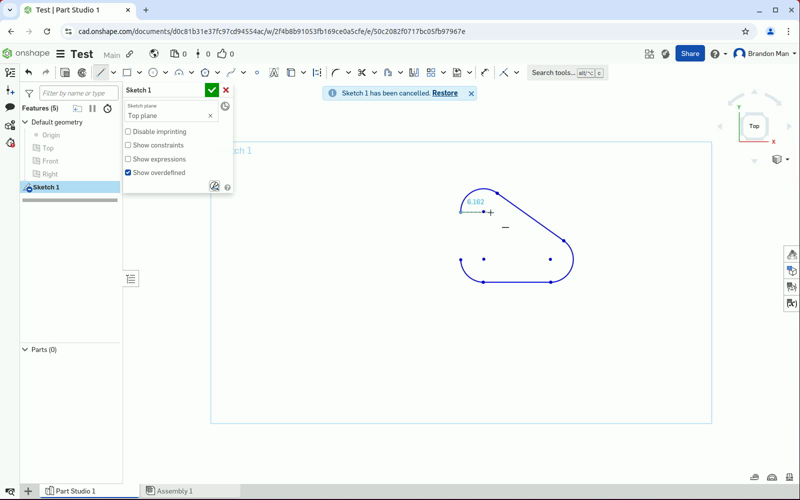
key_down(shift)
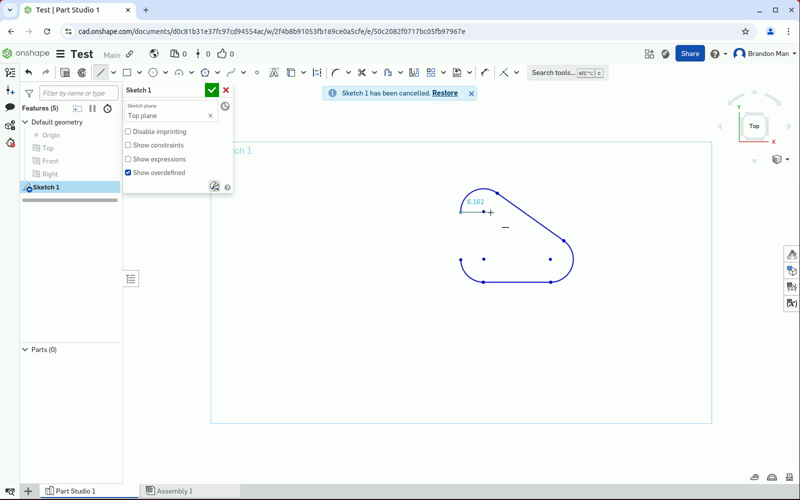
mouse_move(460, 259)
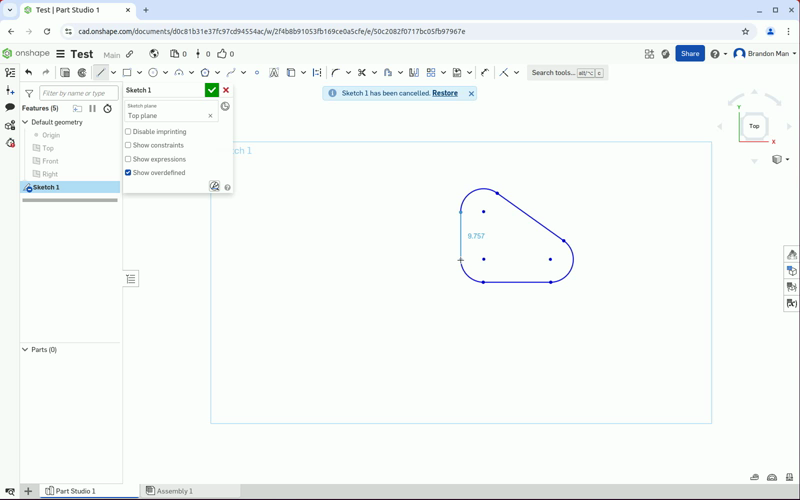
key_up(shift)
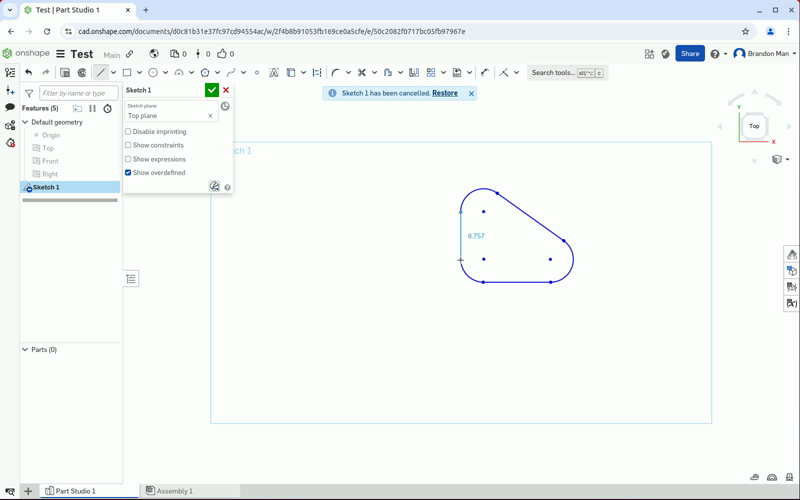
click(460, 259)
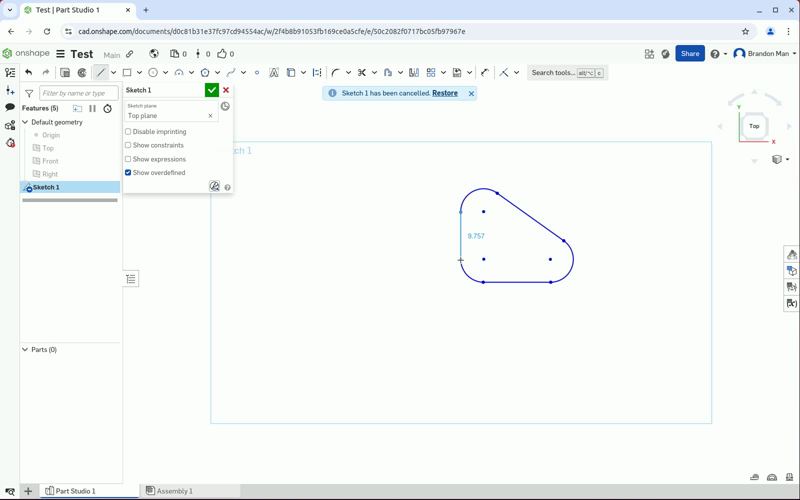
key(esc)
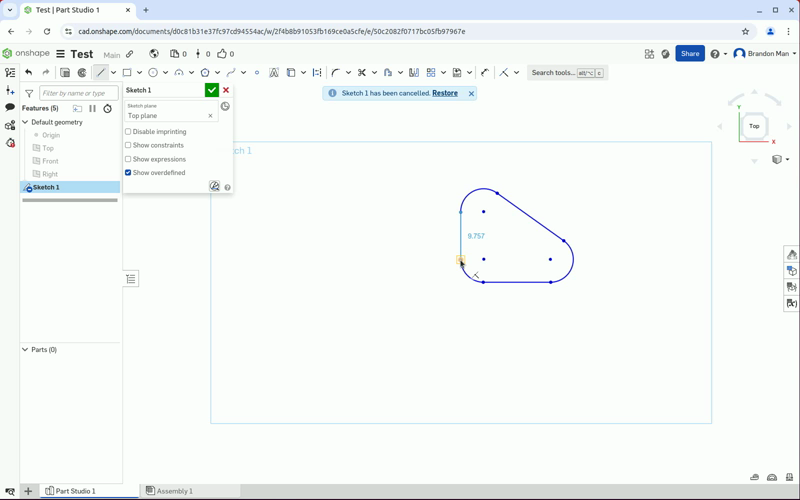
key(c)
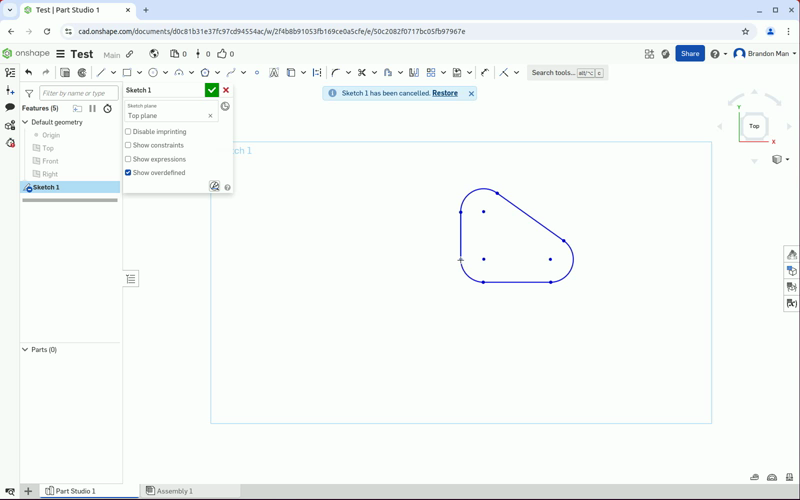
key_down(shift)
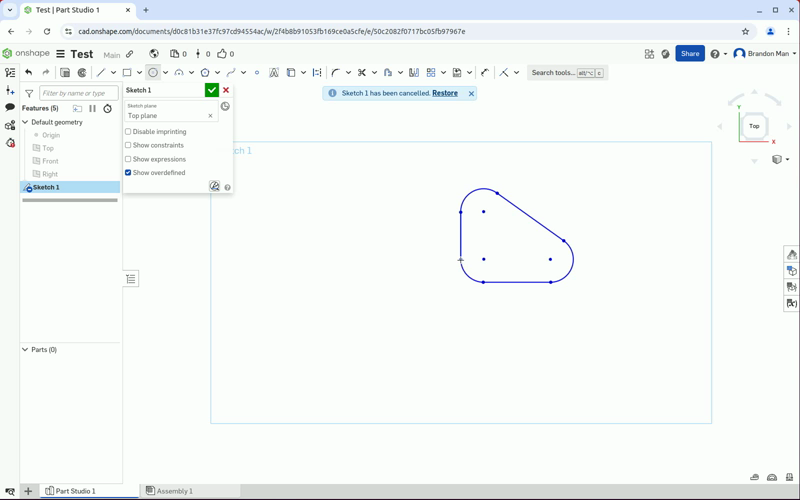
mouse_move(483, 259)
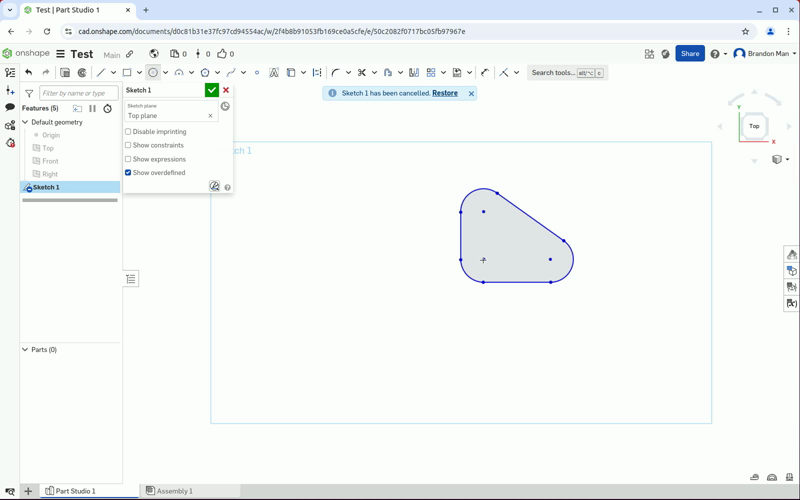
click(483, 259)
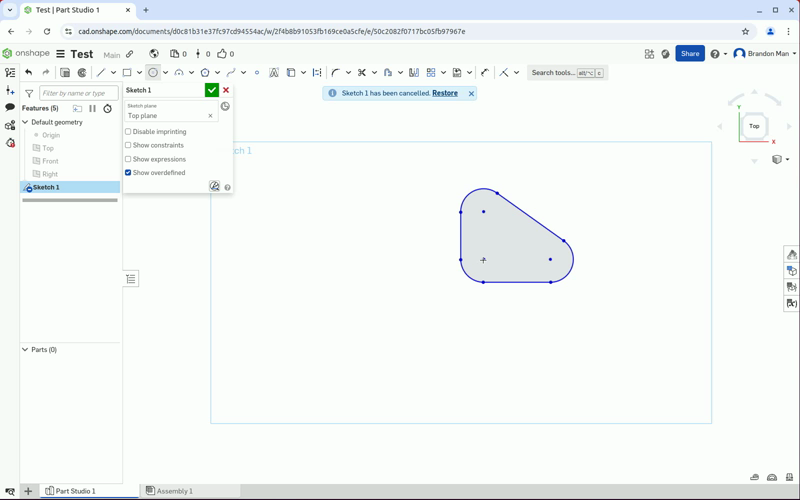
key_up(shift)
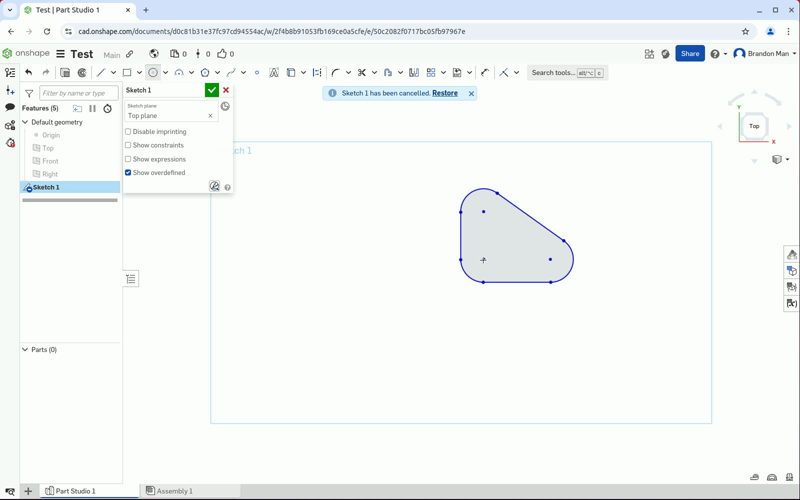
mouse_move(497, 259)
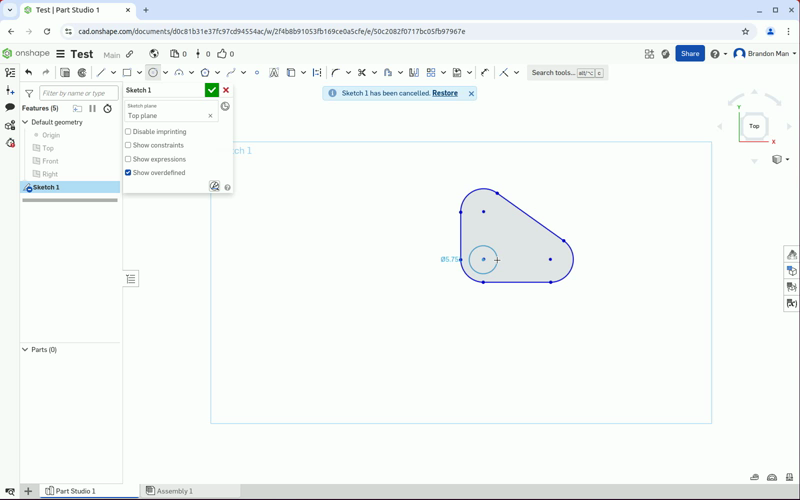
click(497, 259)
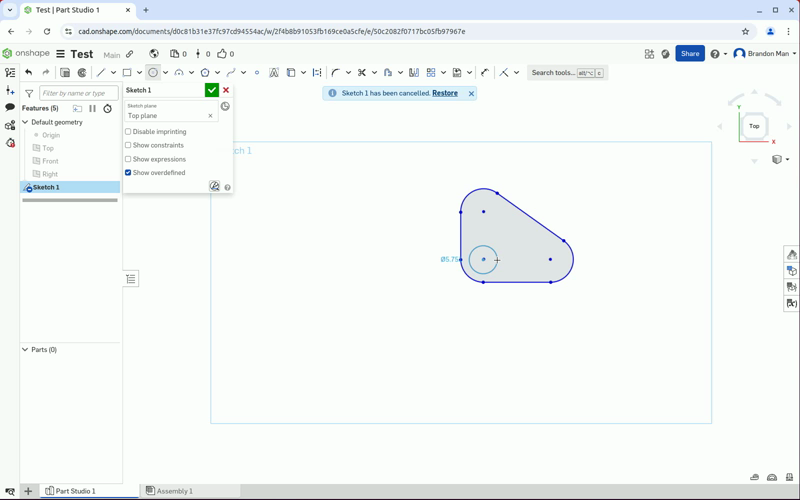
key(esc)
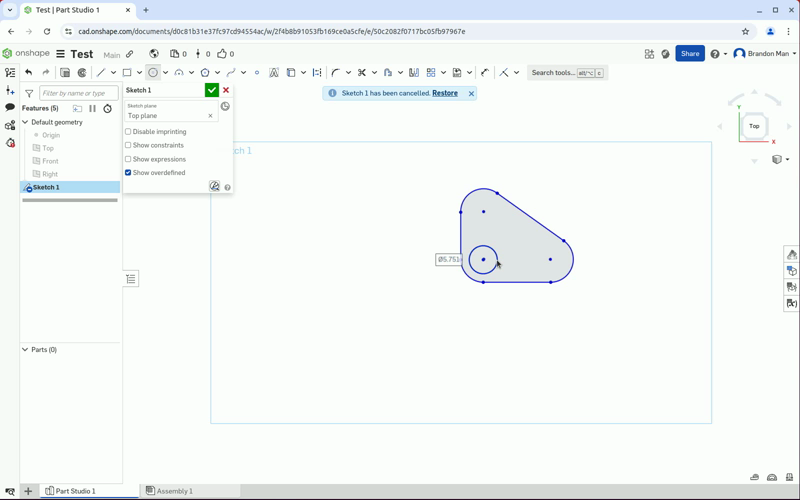
key(c)
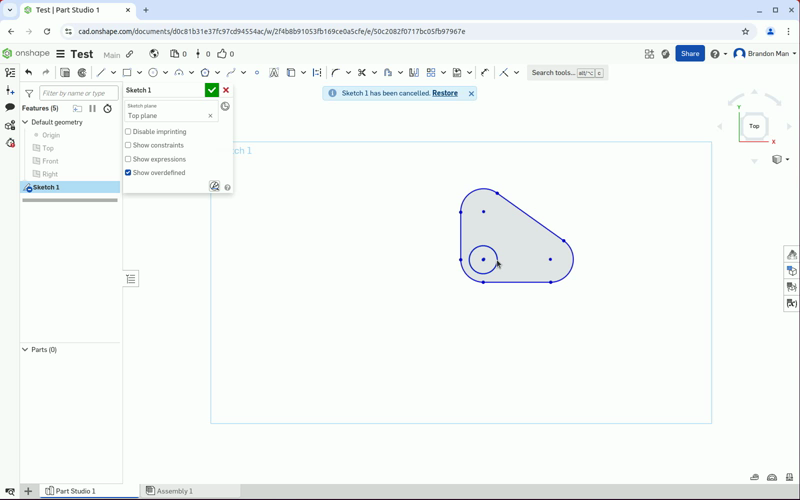
key_down(shift)
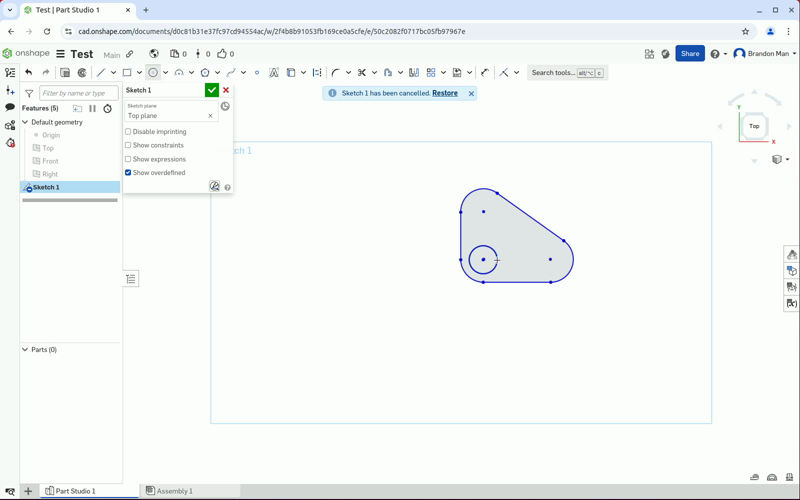
mouse_move(483, 212)
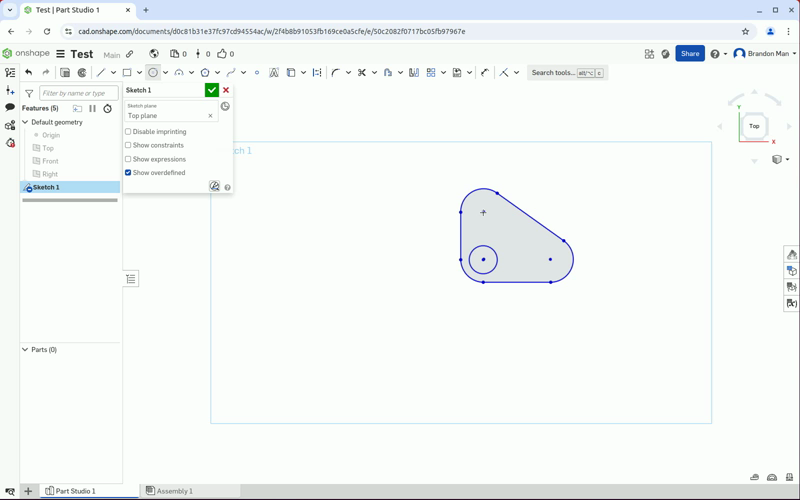
scroll(6)
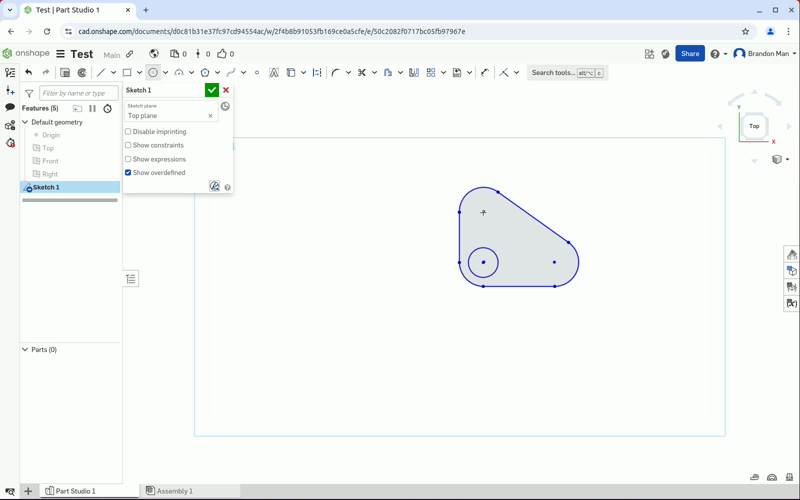
scroll(6)
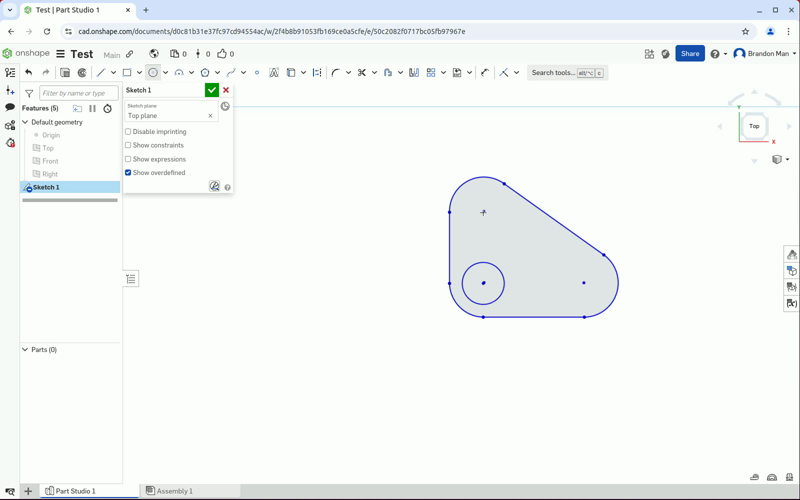
scroll(6)
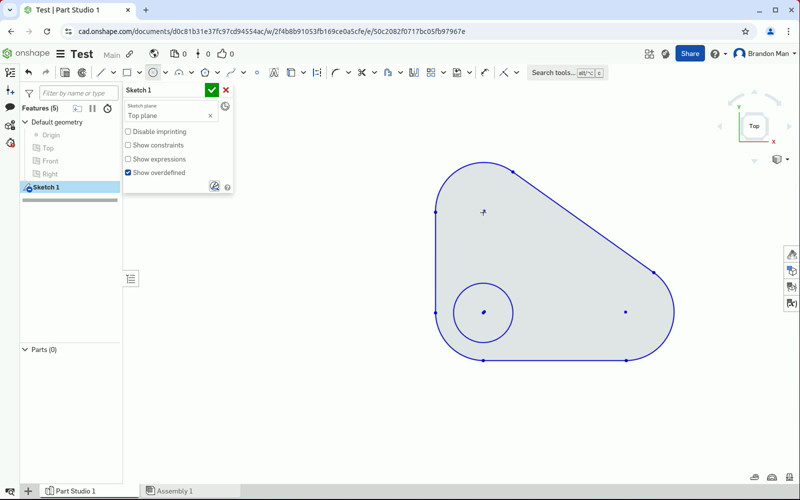
scroll(6)
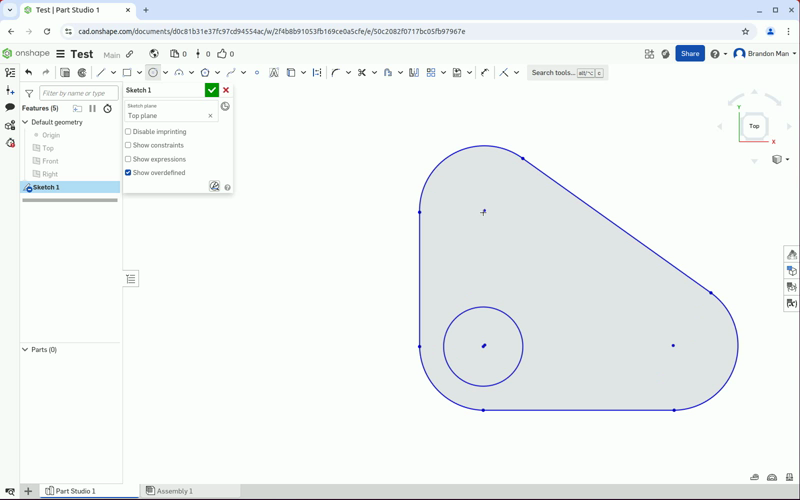
scroll(6)
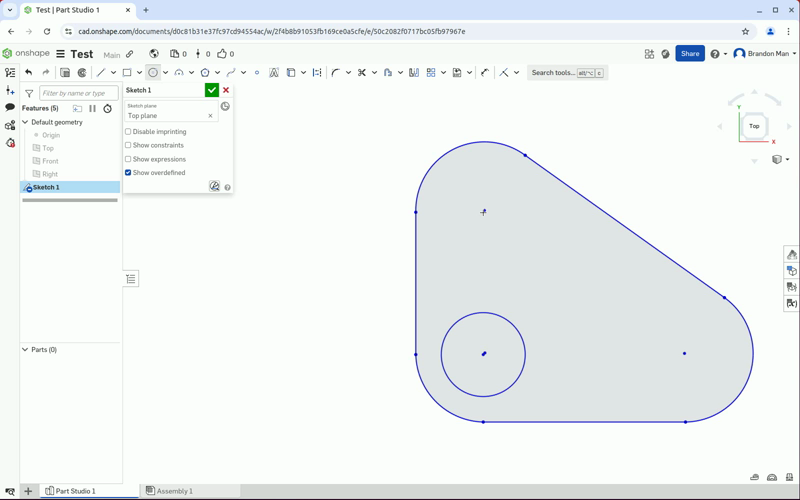
scroll(6)
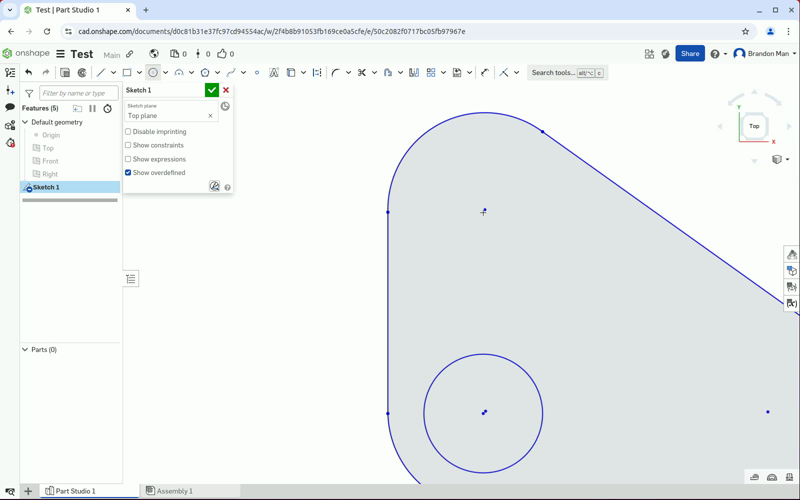
scroll(6)
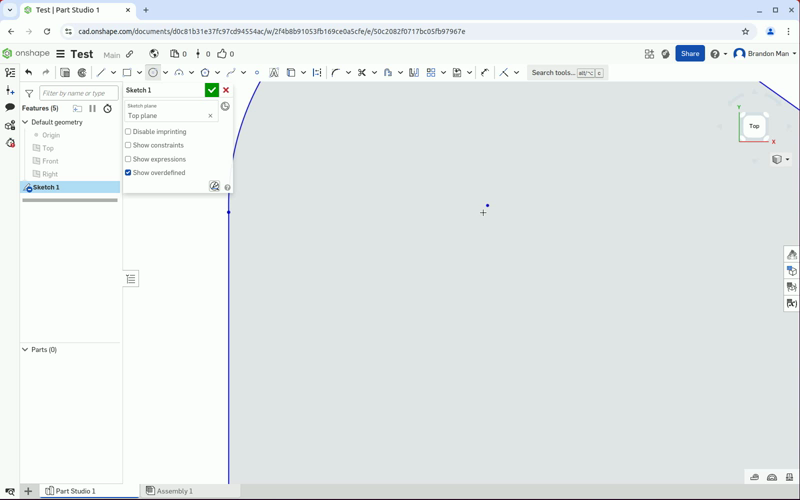
click(483, 212)
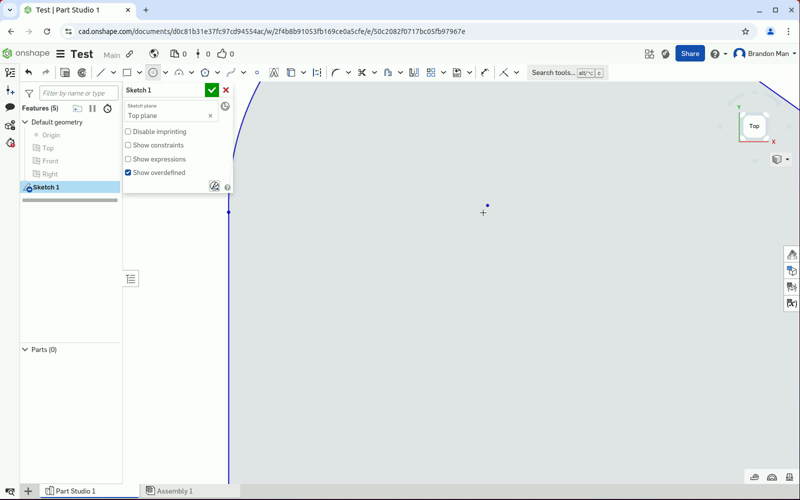
scroll(-6)
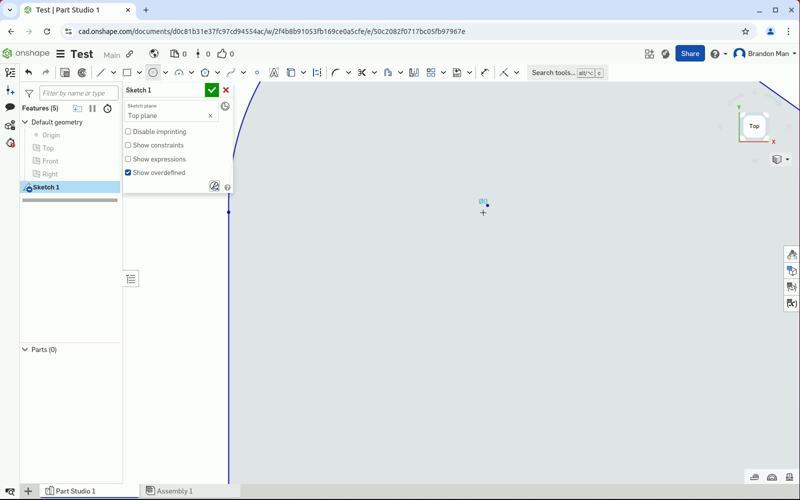
scroll(-6)
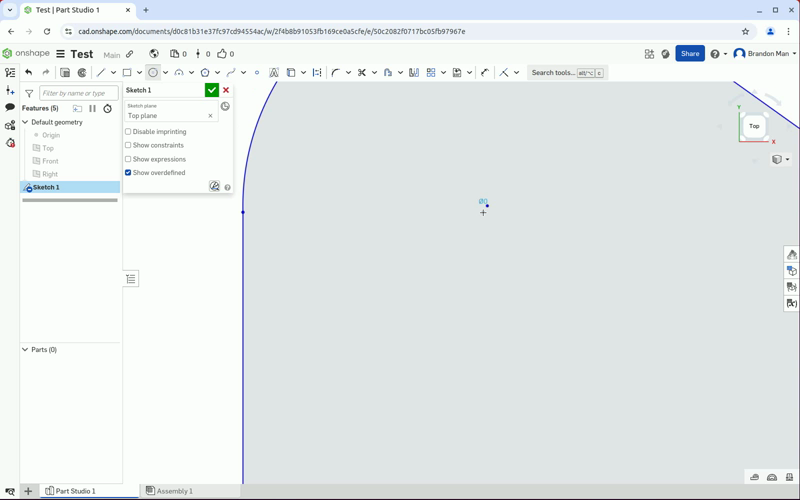
scroll(-6)
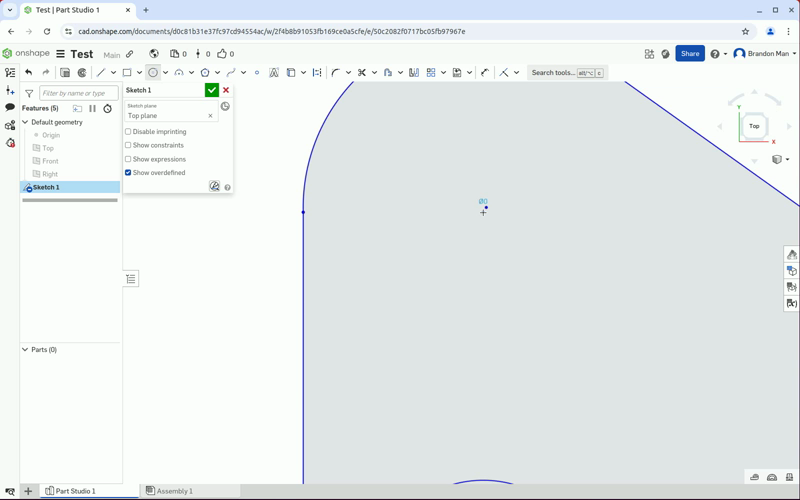
scroll(-6)
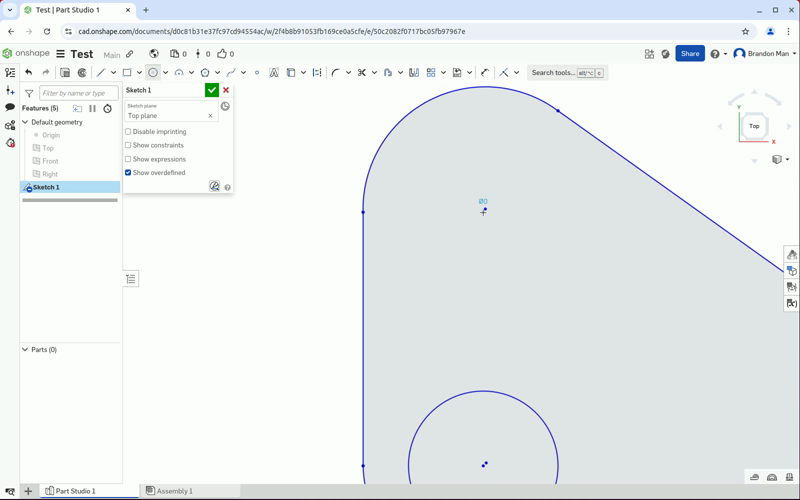
scroll(-6)
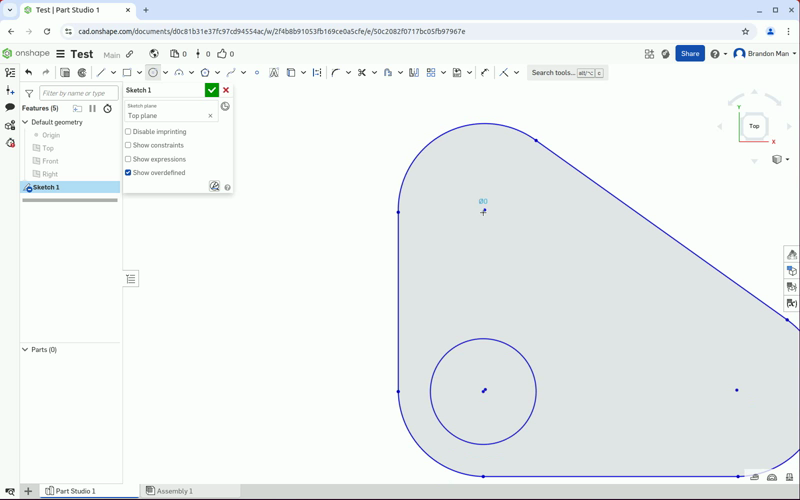
scroll(-6)
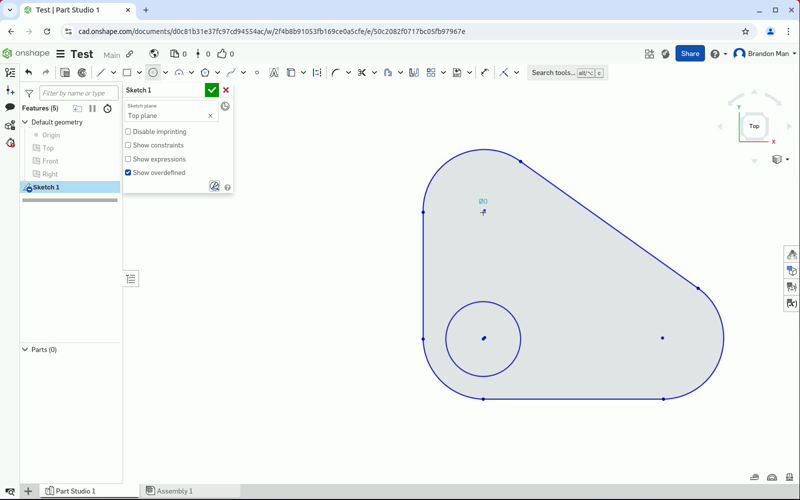
scroll(-6)
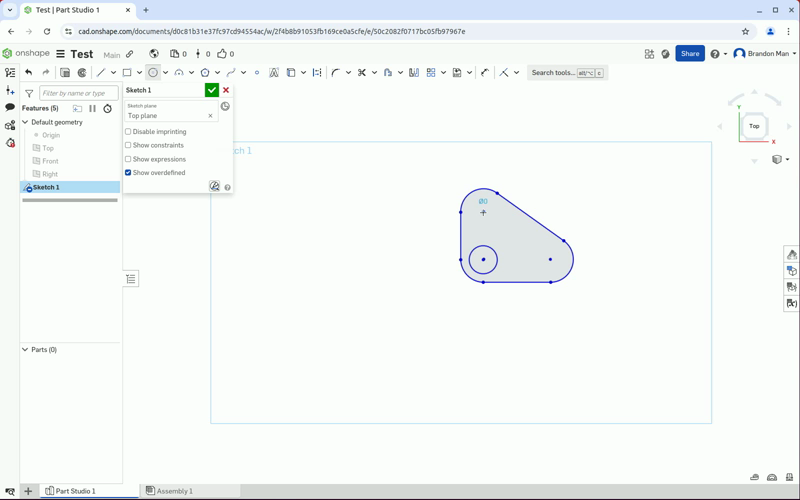
key_up(shift)
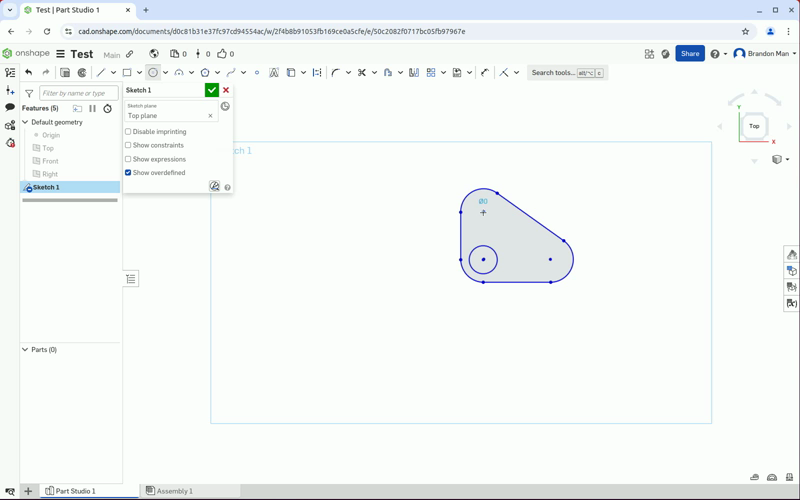
mouse_move(497, 212)
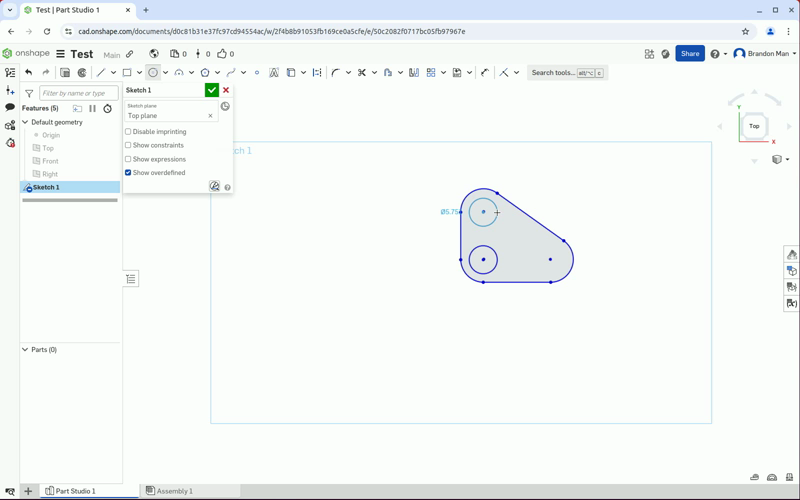
click(497, 212)
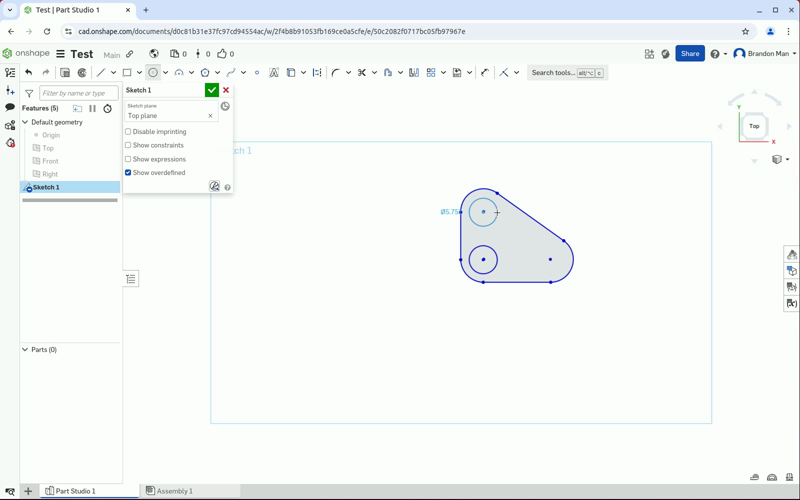
key(esc)
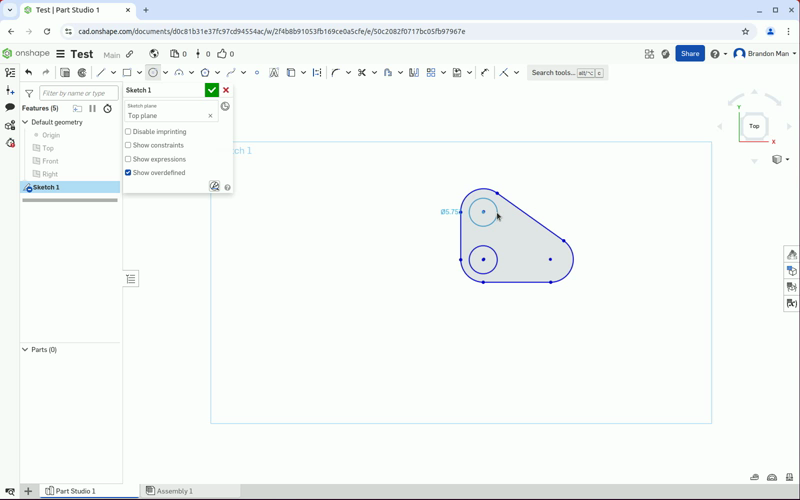
key(c)
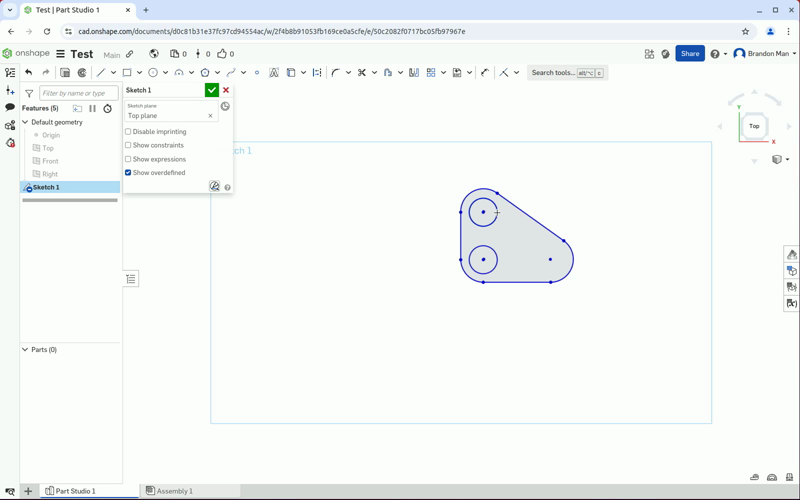
key_down(shift)
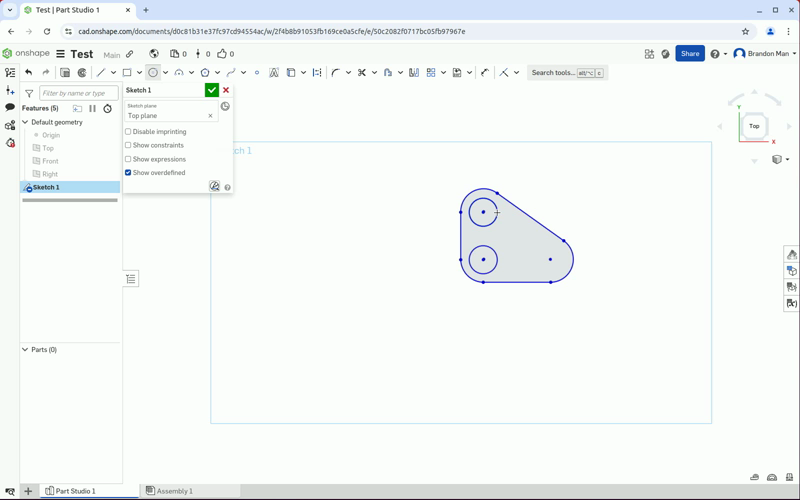
mouse_move(550, 259)
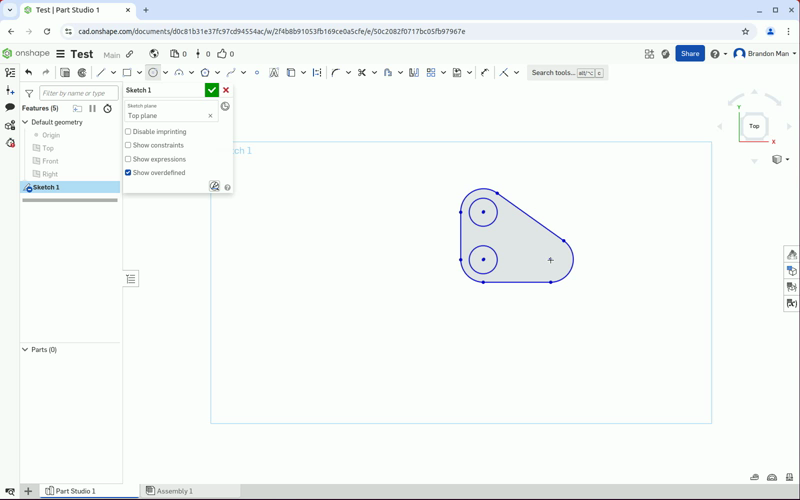
click(550, 259)
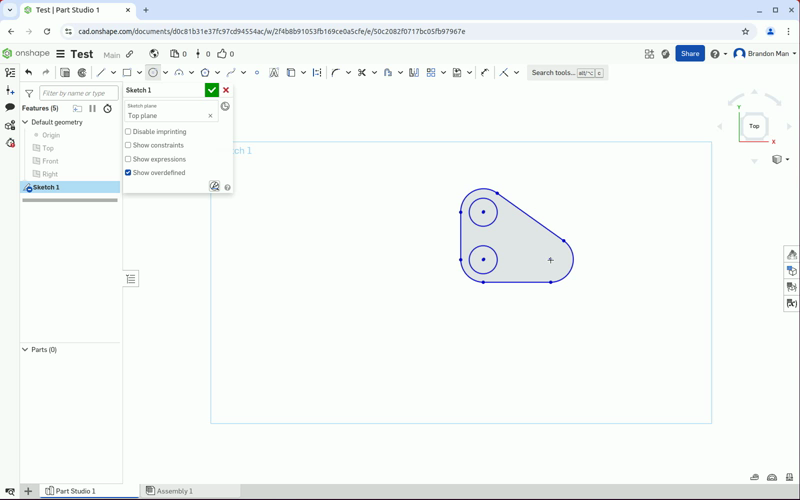
key_up(shift)
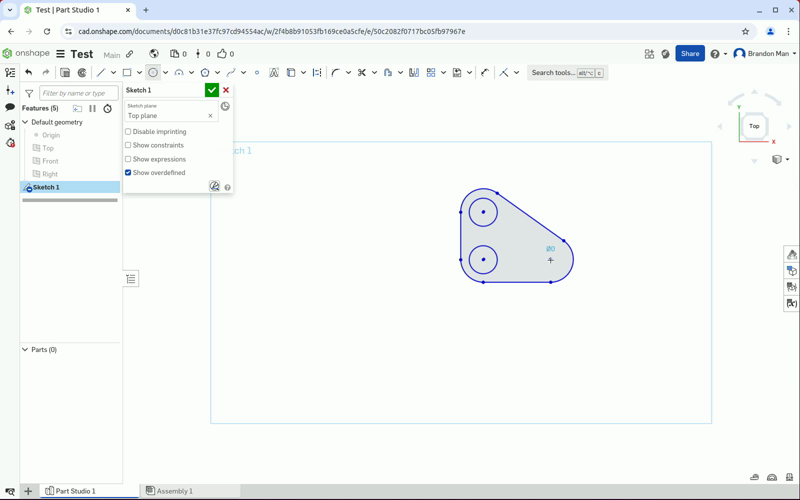
mouse_move(564, 259)
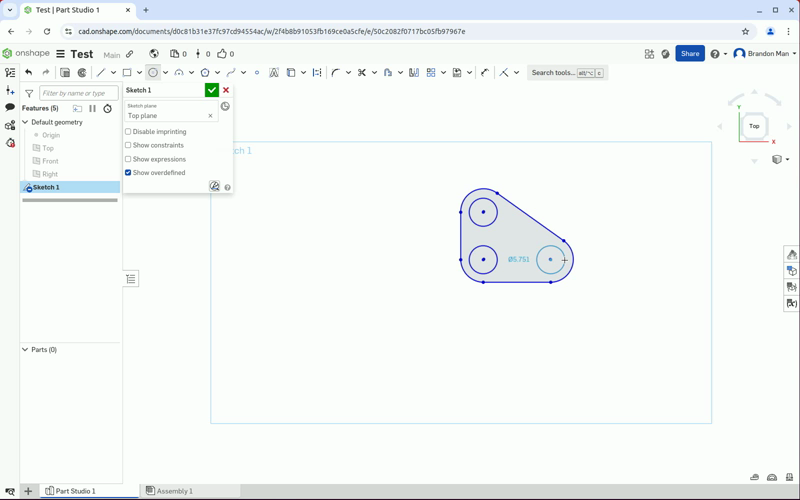
click(564, 259)
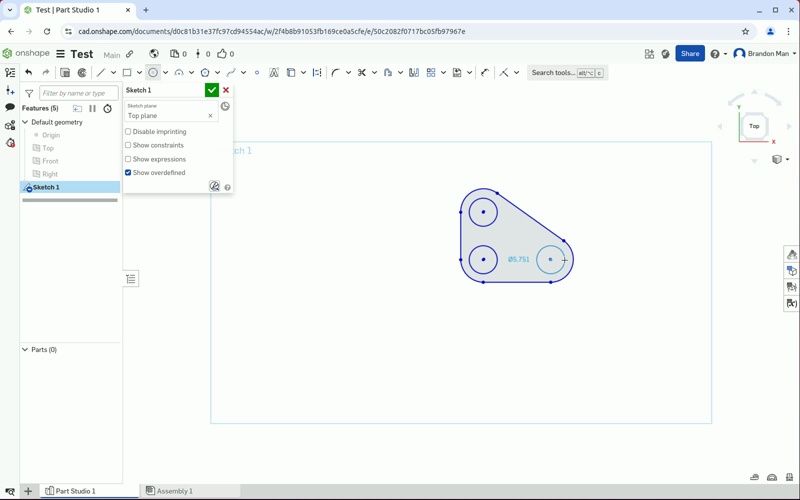
key(esc)
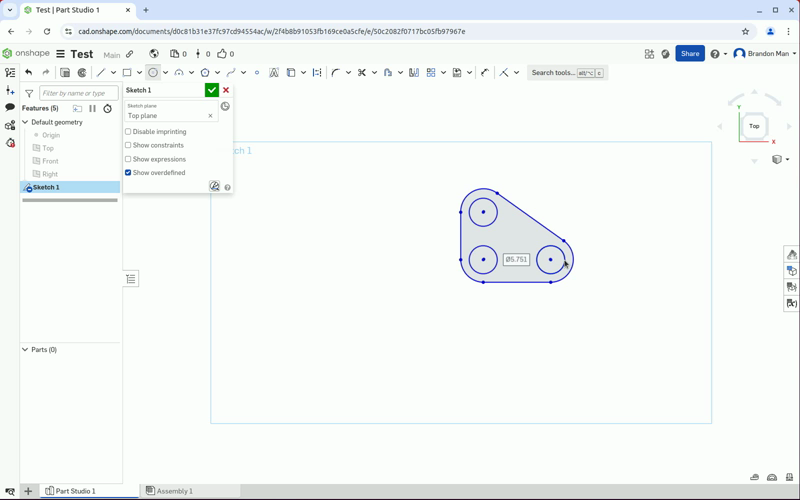
mouse_move(506, 258)
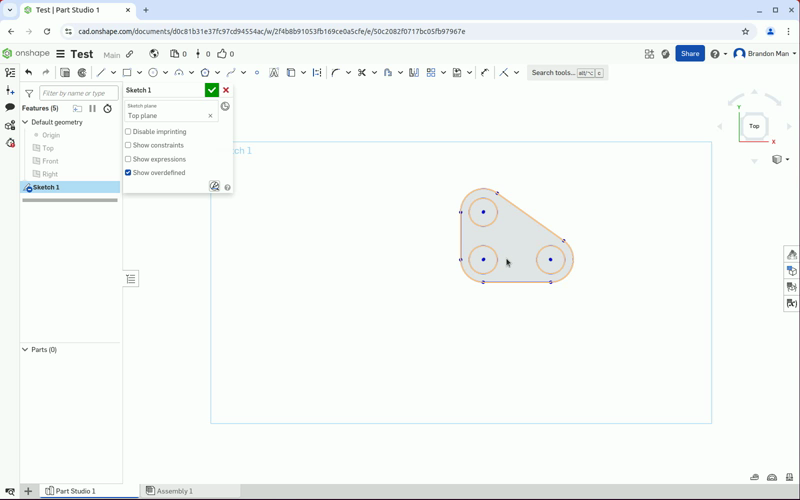
click(506, 258)
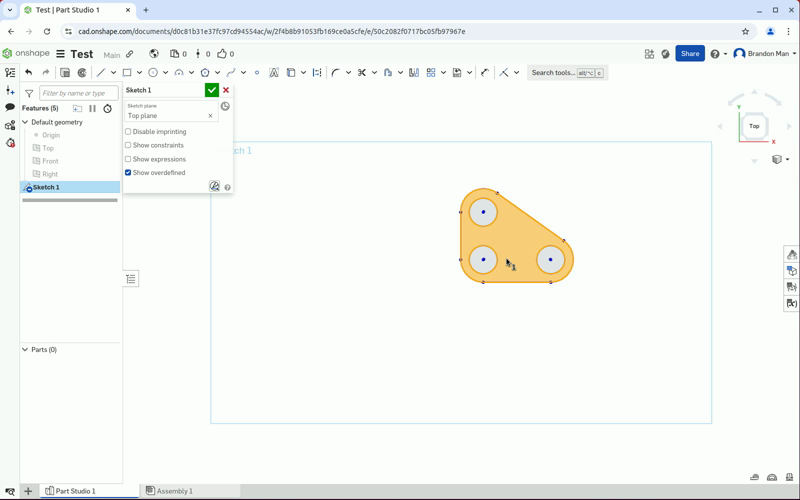
mouse_move(73, 352)
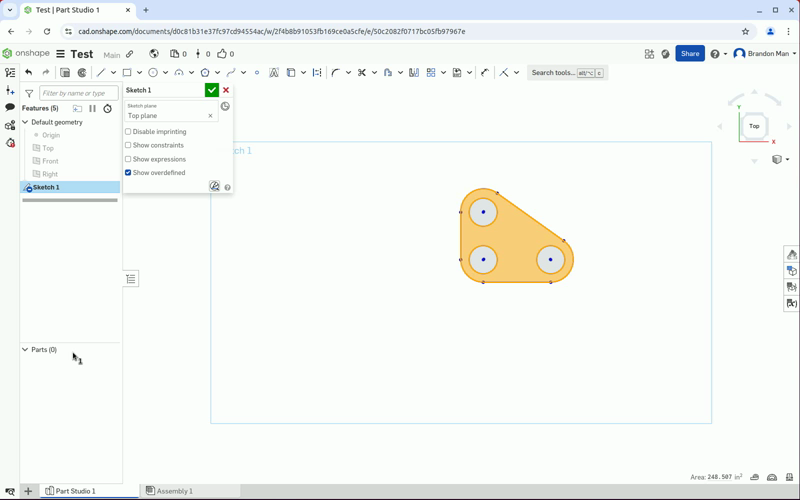
key(shift+y)
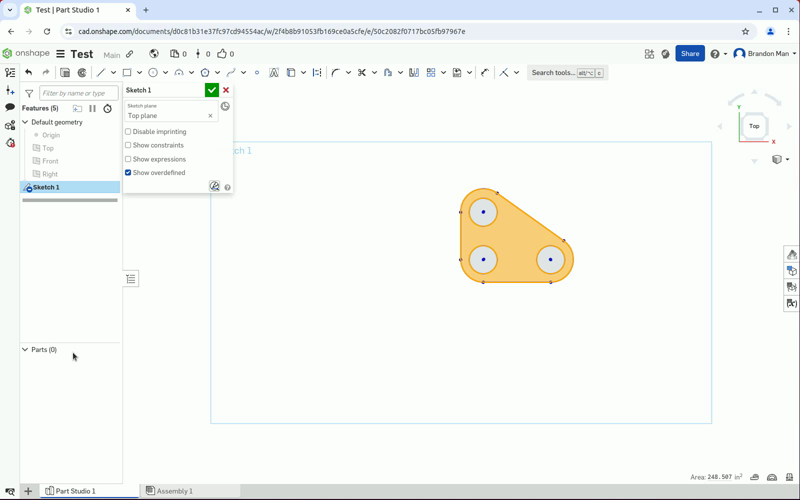
key(shift+e)
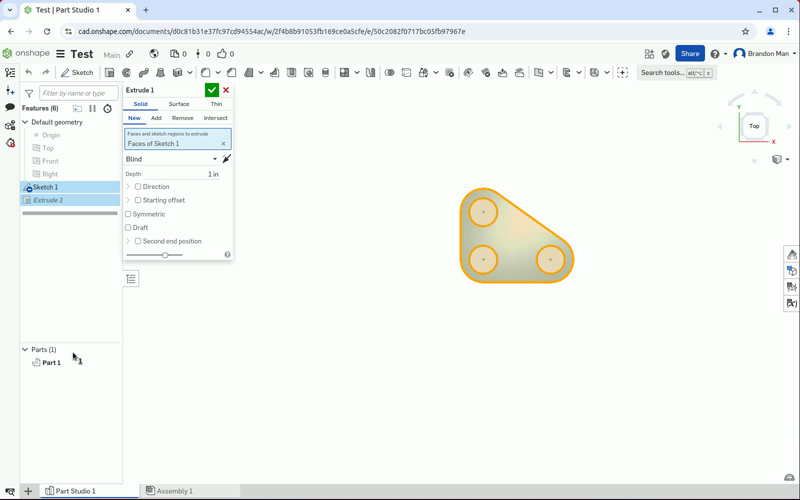
mouse_move(143, 106)
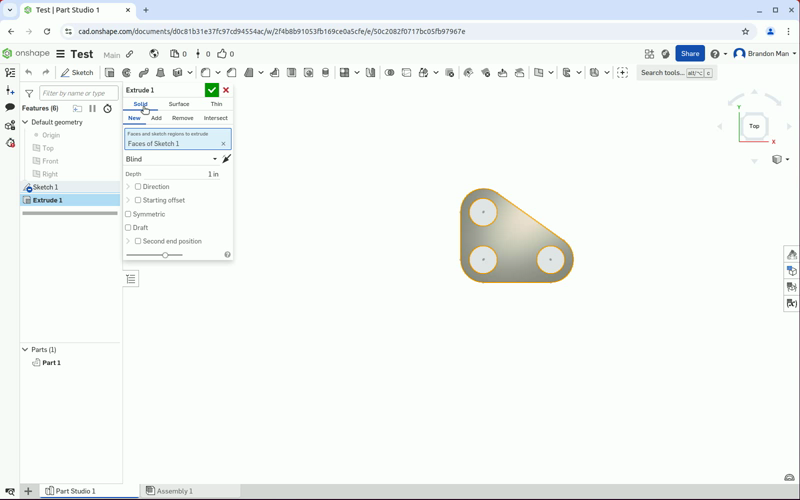
click(143, 106)
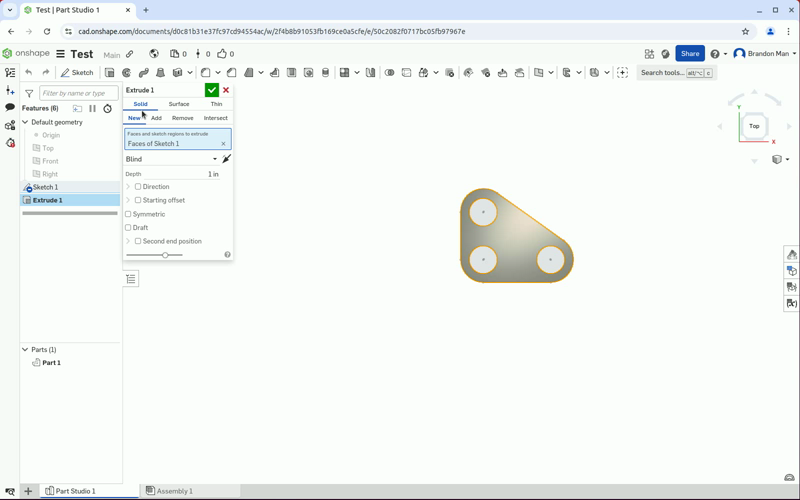
mouse_move(137, 120)
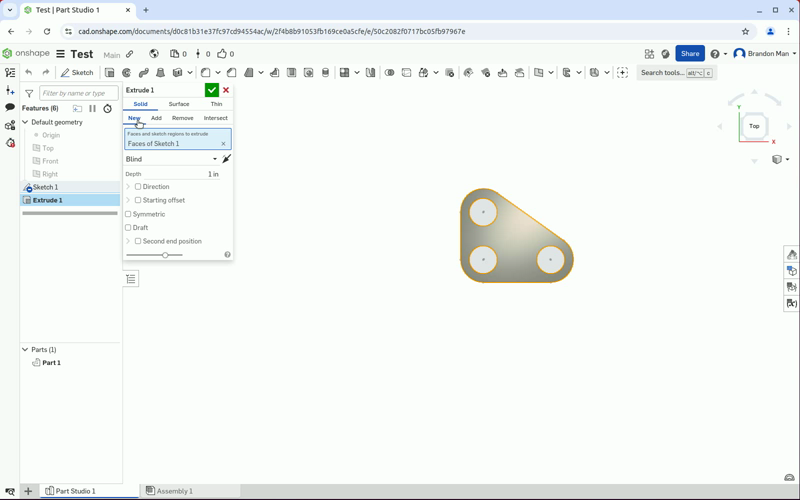
click(137, 120)
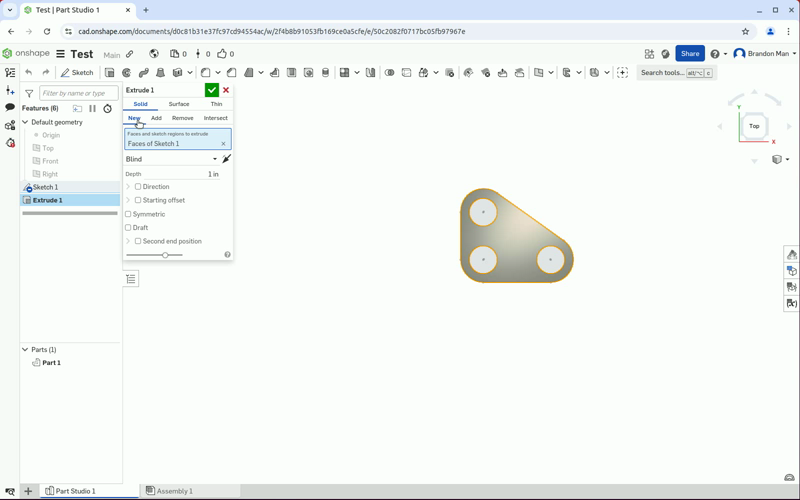
key(tab, 4)
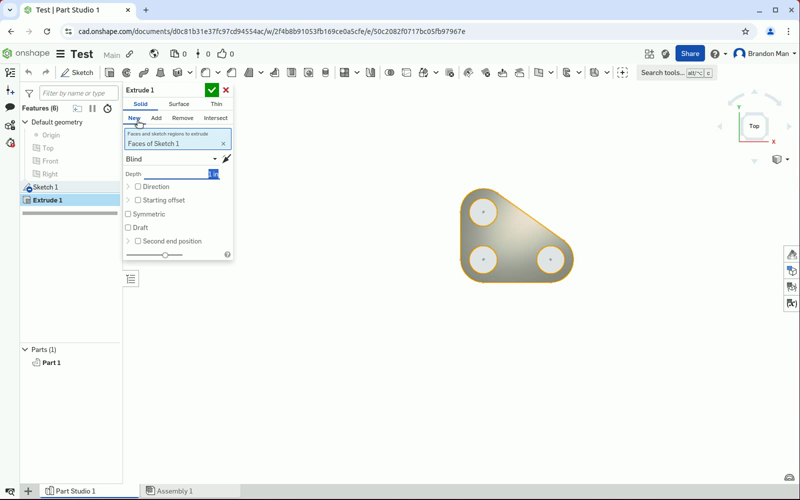
text(6.018)
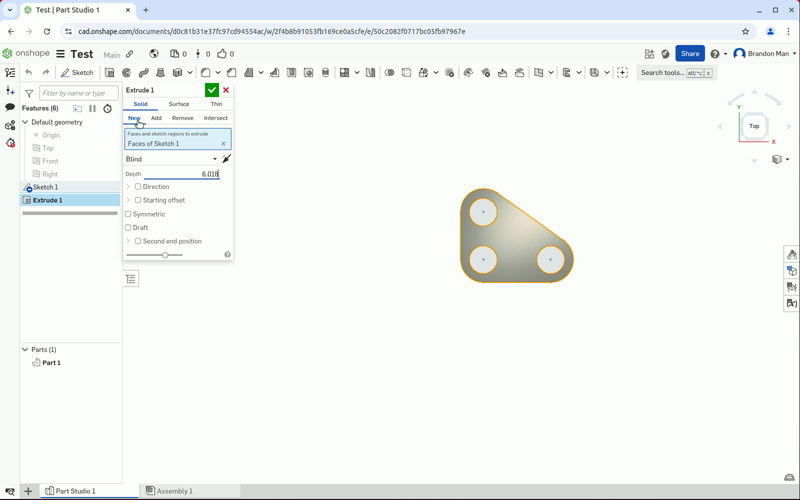
key(enter)
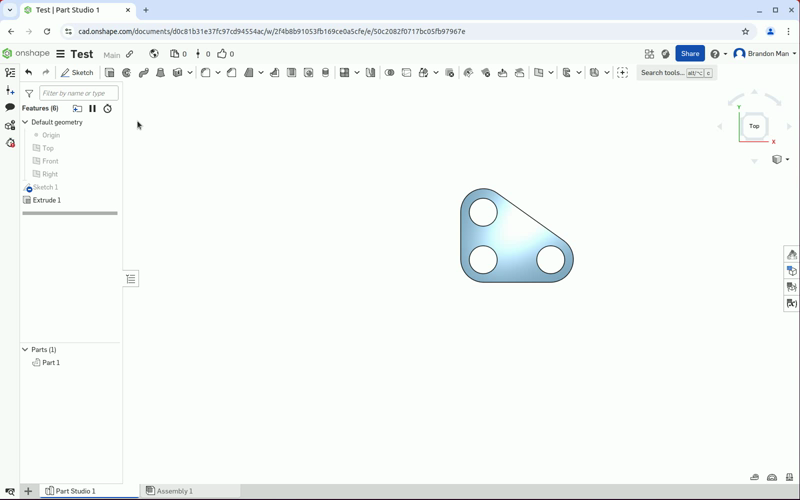
key(shift+h)
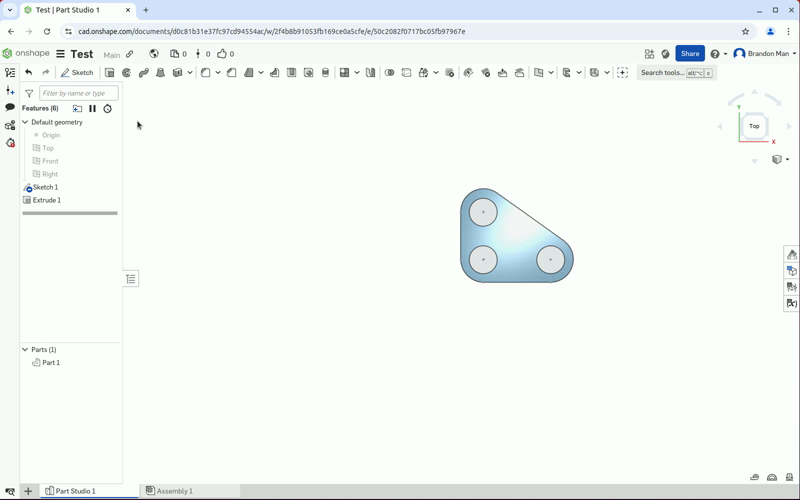
key(shift+h)
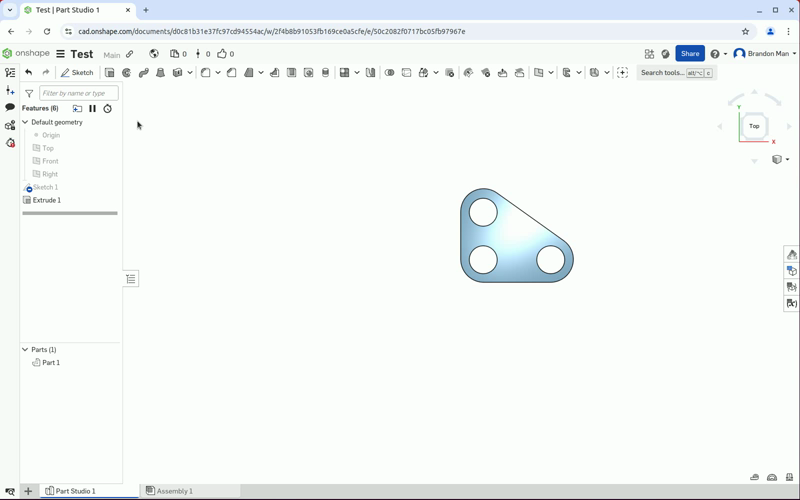
mouse_move(73, 189)
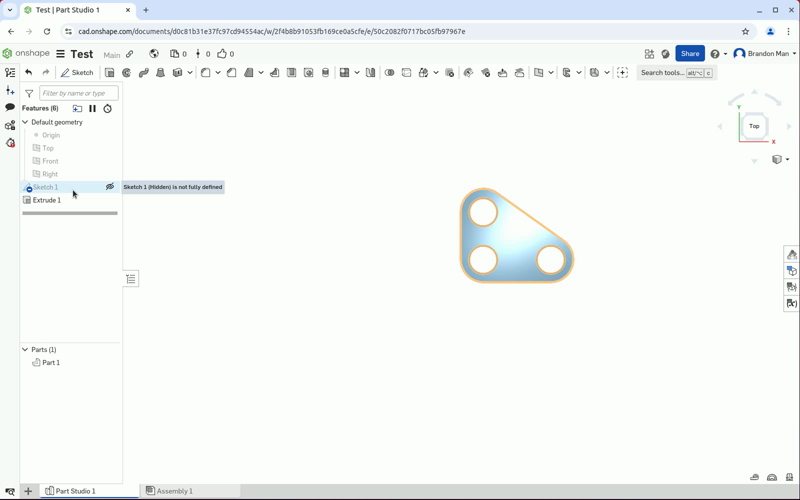
click(73, 189)
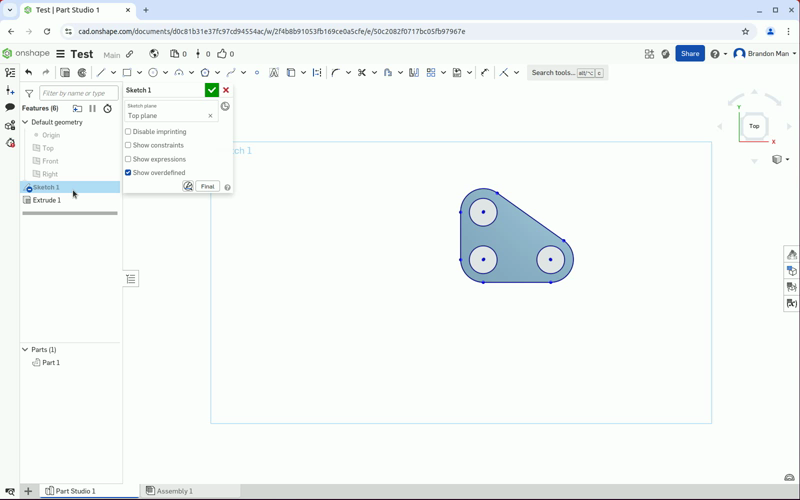
mouse_move(229, 92)
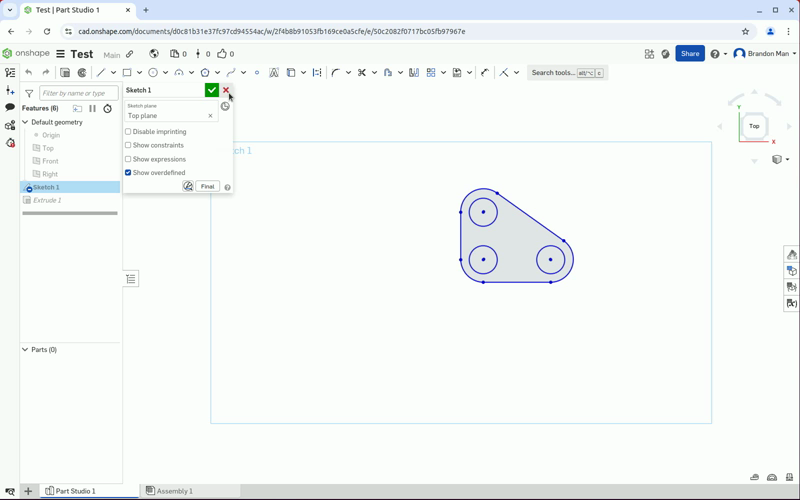
click(229, 92)
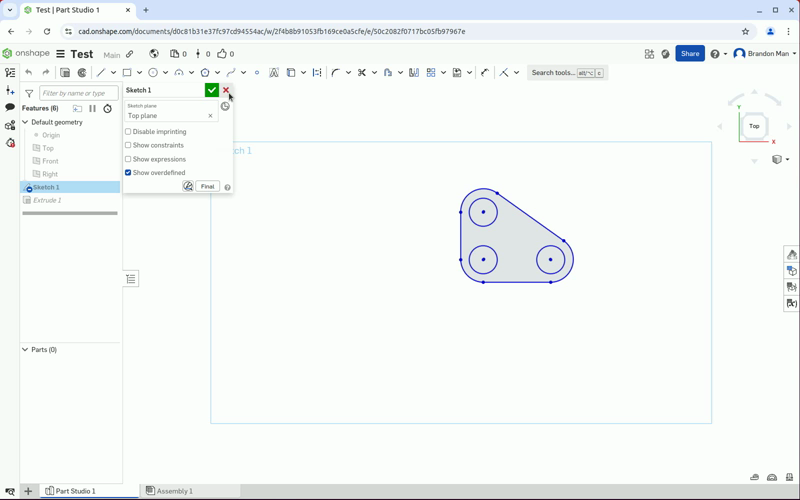
key(shift+s)
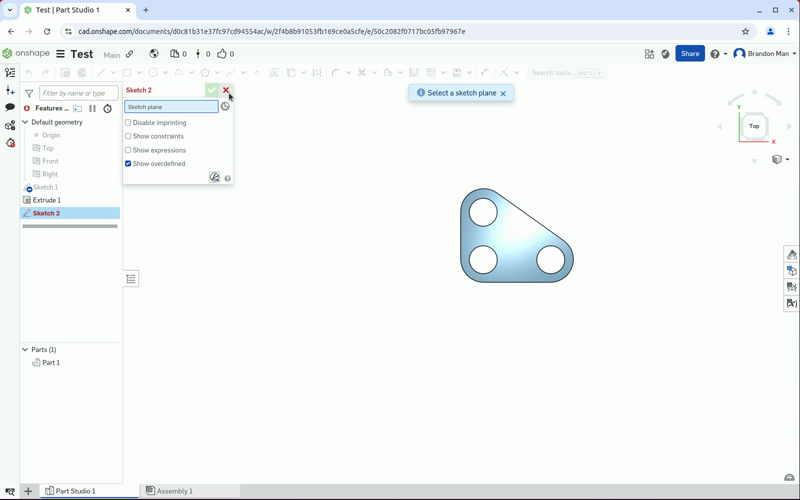
mouse_move(73, 150)
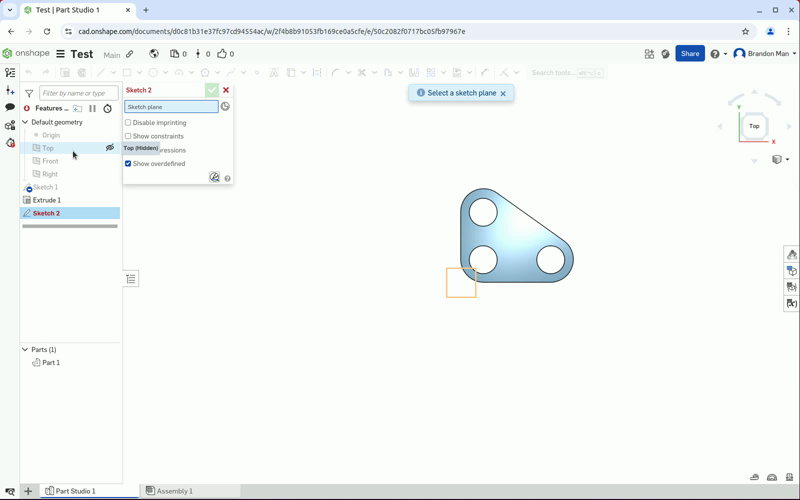
click(73, 150)
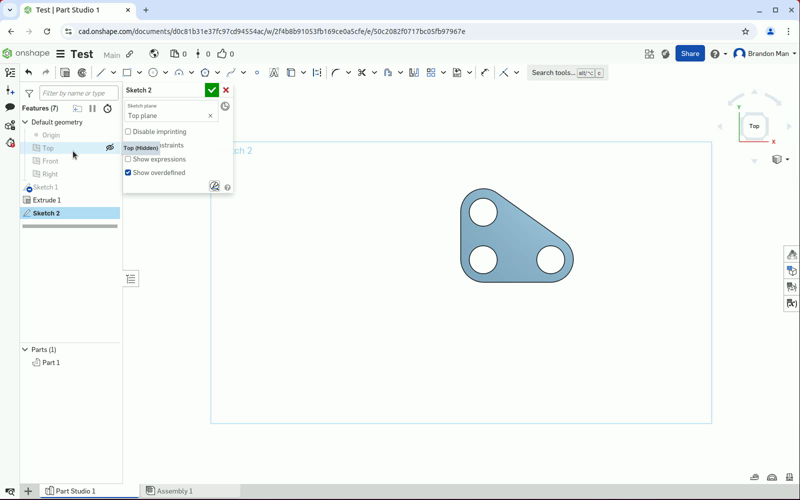
mouse_move(73, 352)
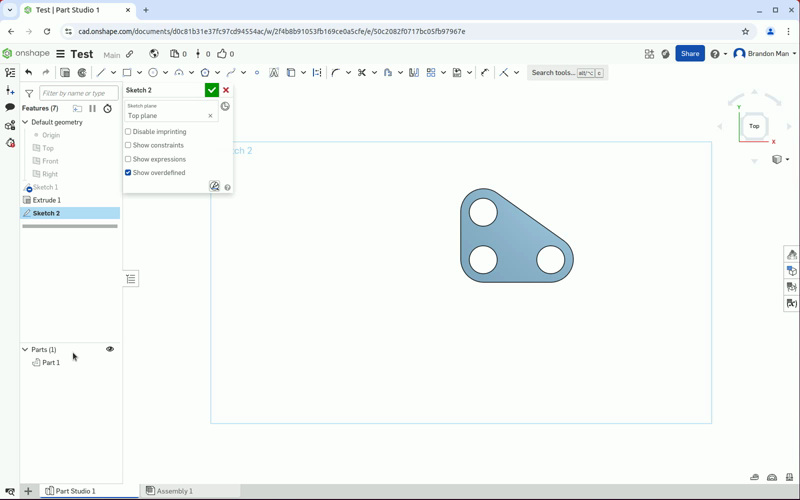
key(y)
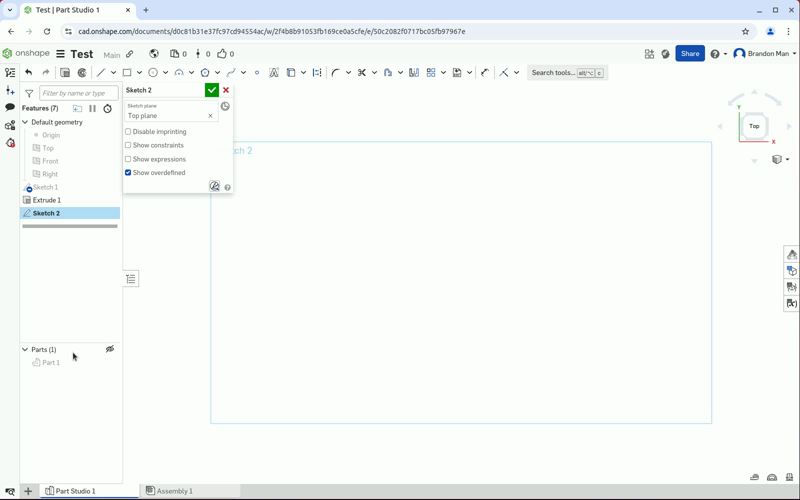
key(c)
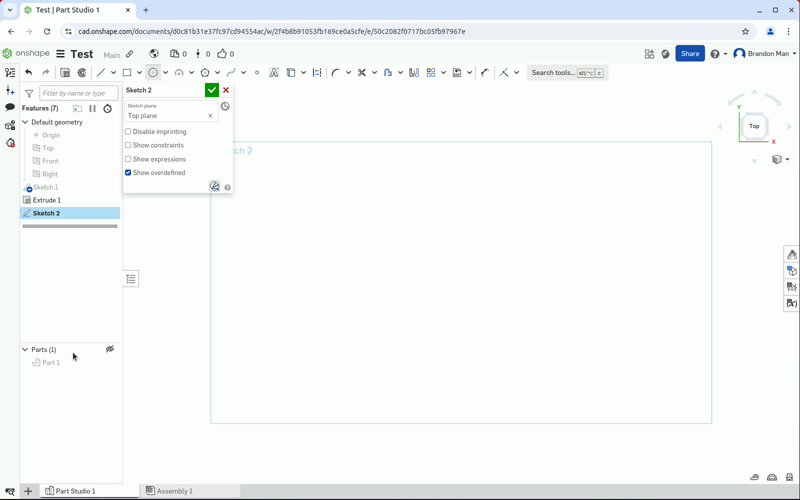
key_down(shift)
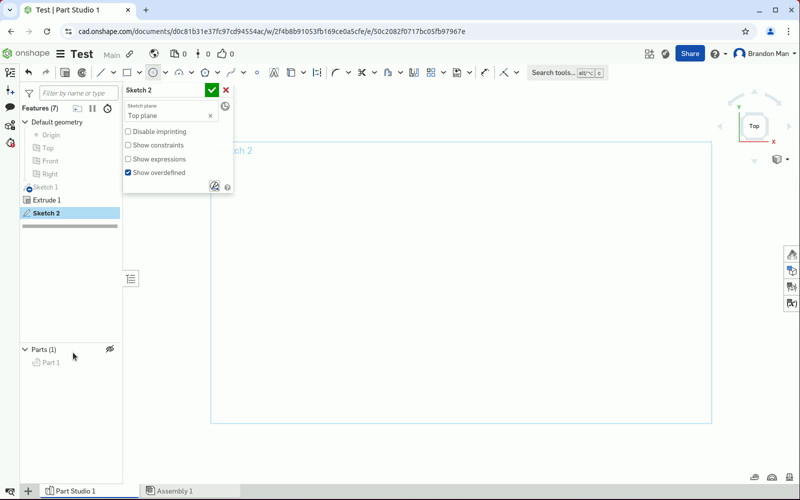
mouse_move(484, 212)
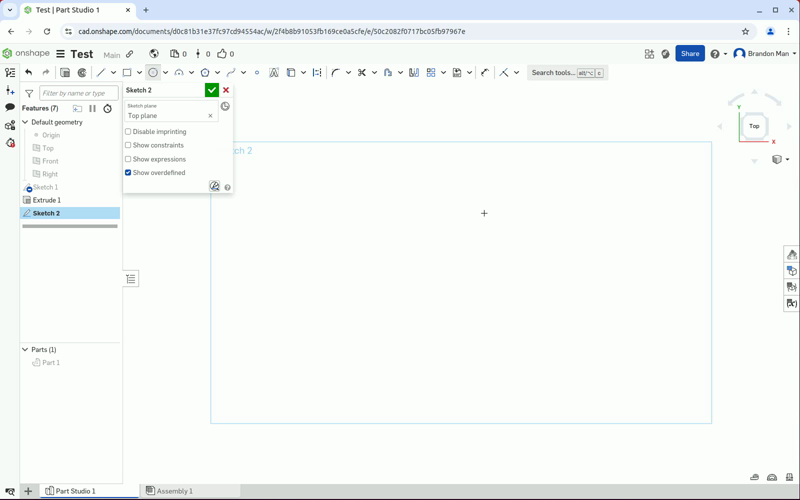
click(484, 212)
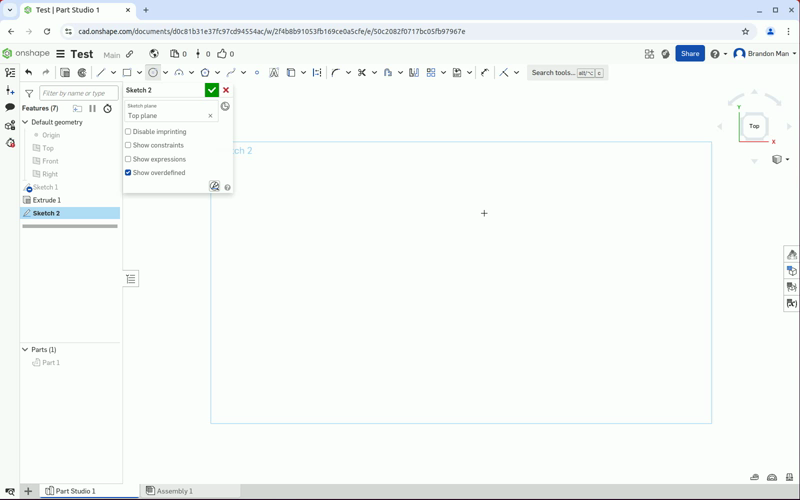
key_up(shift)
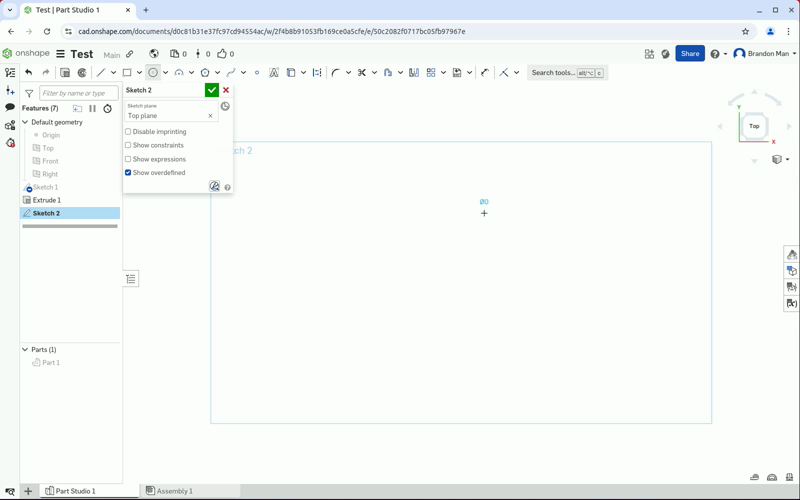
mouse_move(499, 212)
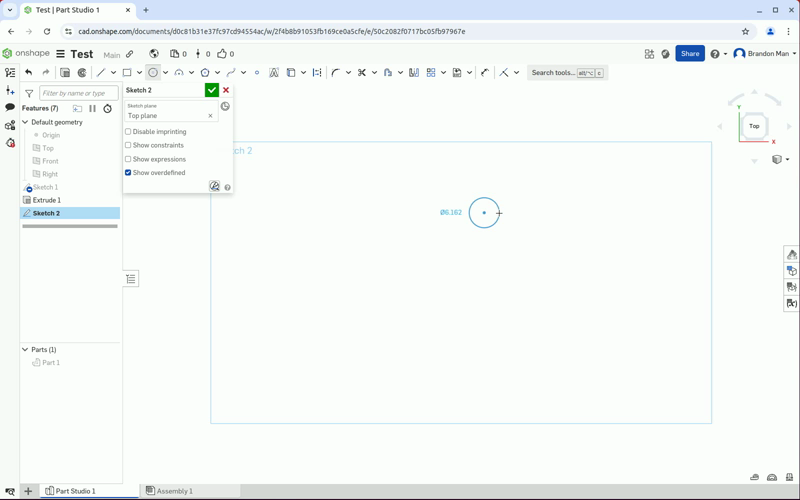
click(499, 212)
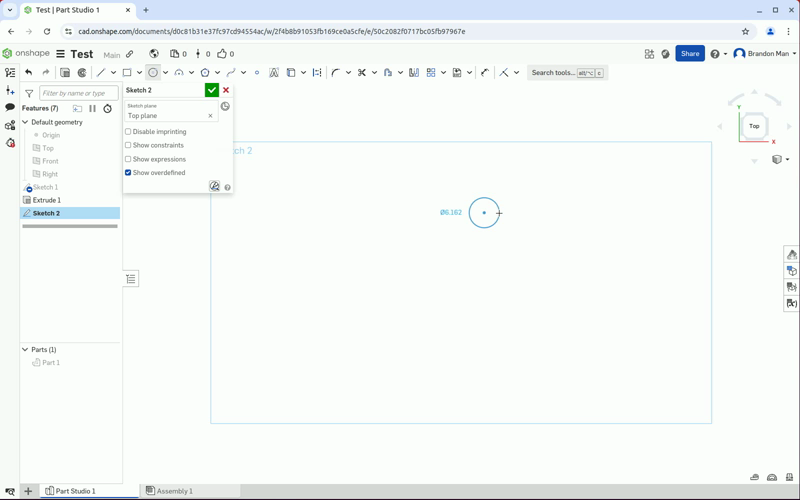
key(esc)
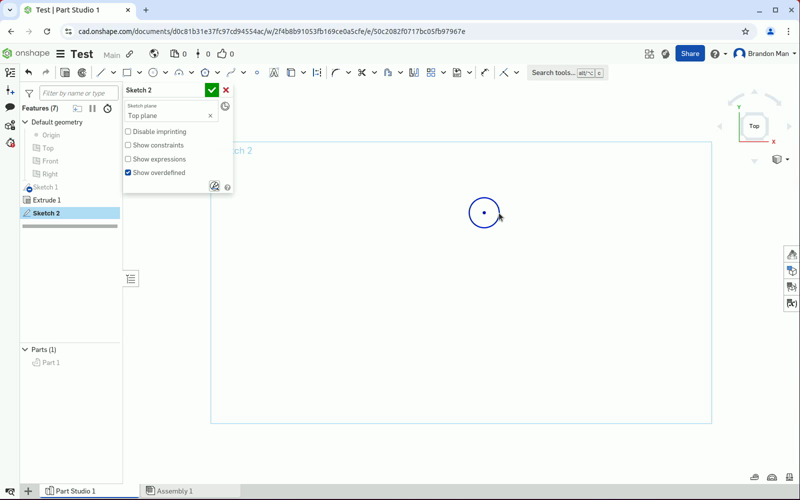
key(c)
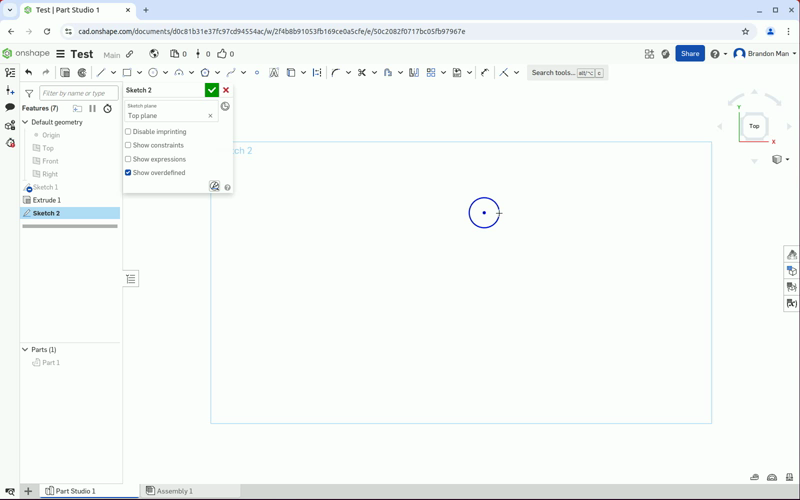
key_down(shift)
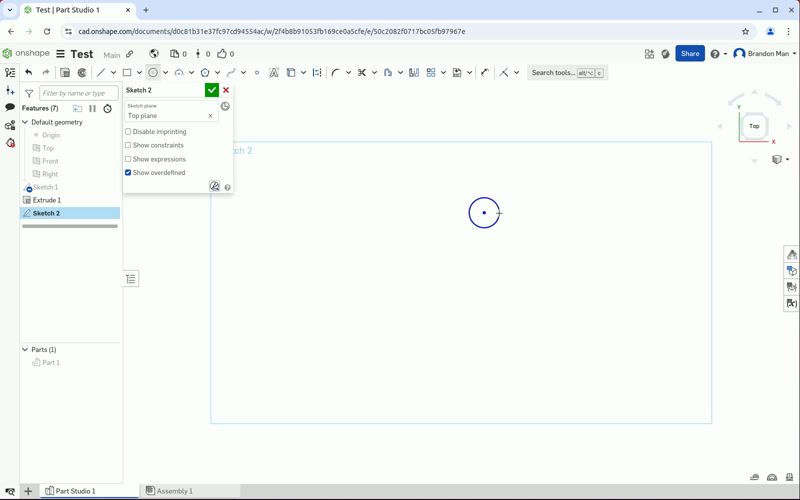
mouse_move(484, 212)
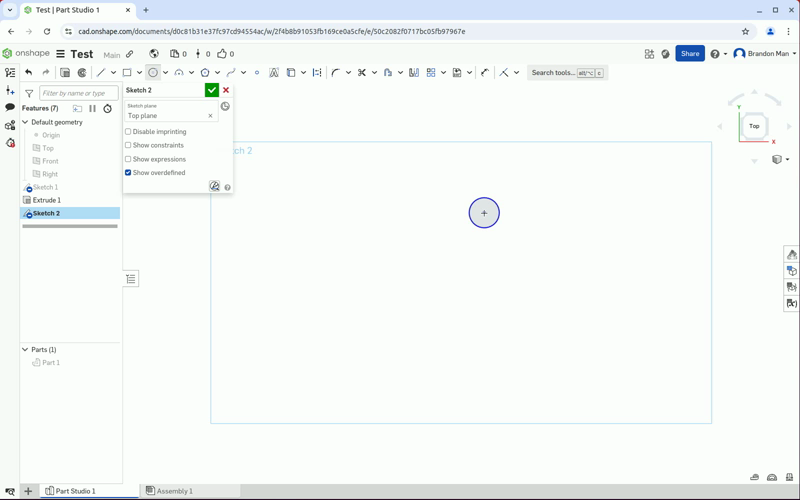
click(484, 212)
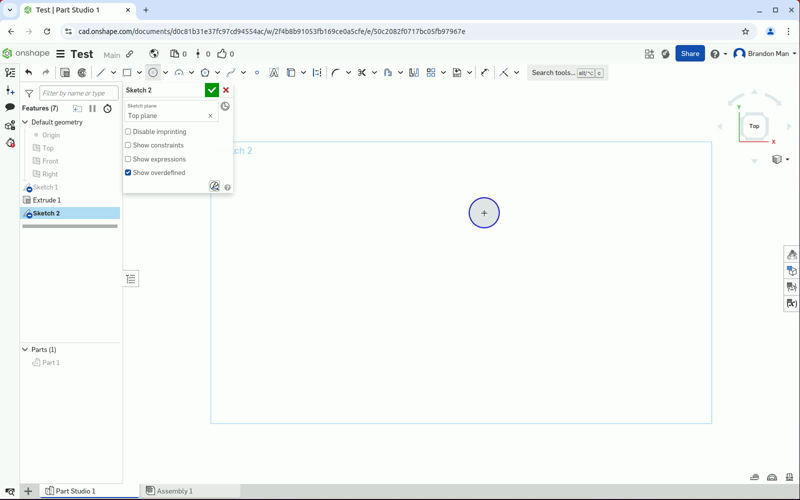
key_up(shift)
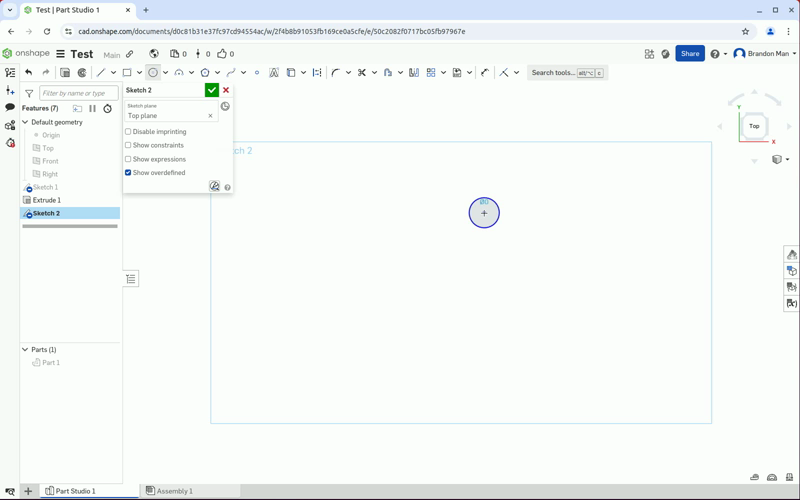
mouse_move(490, 212)
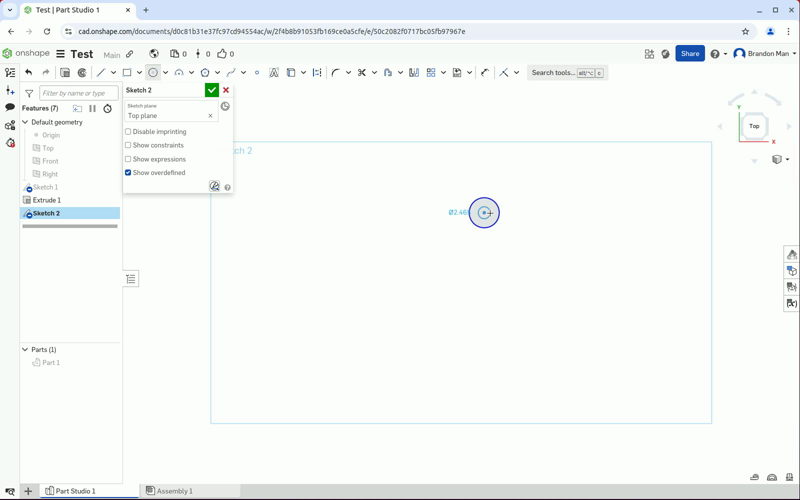
click(490, 212)
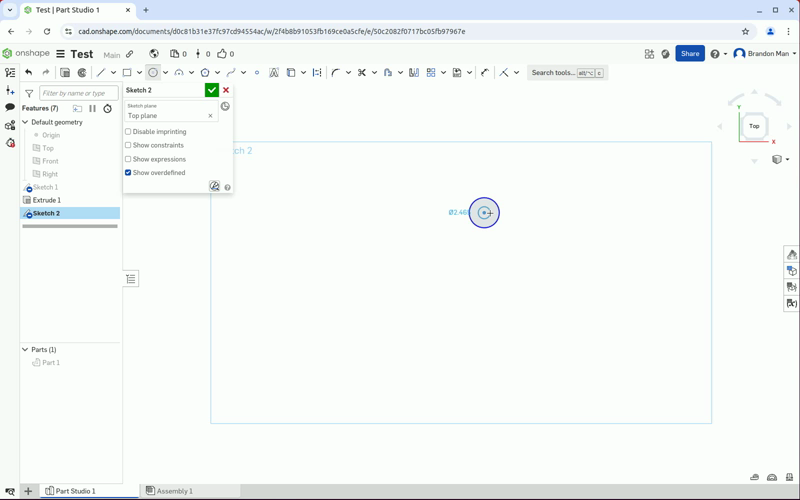
key(esc)
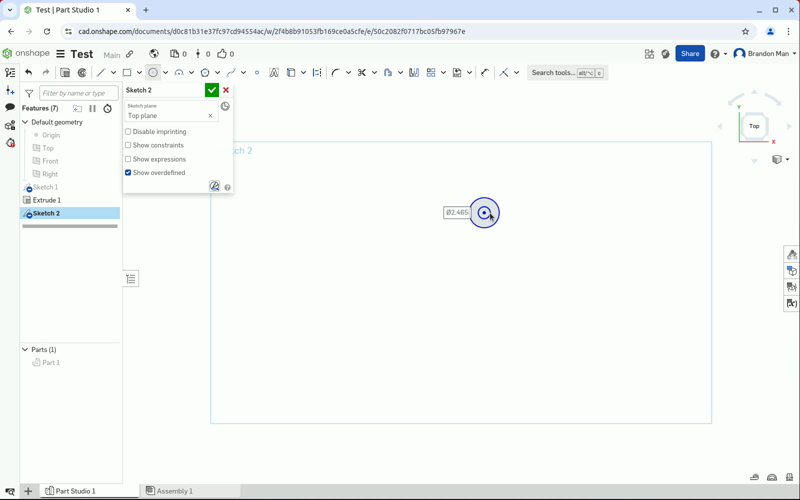
mouse_move(483, 205)
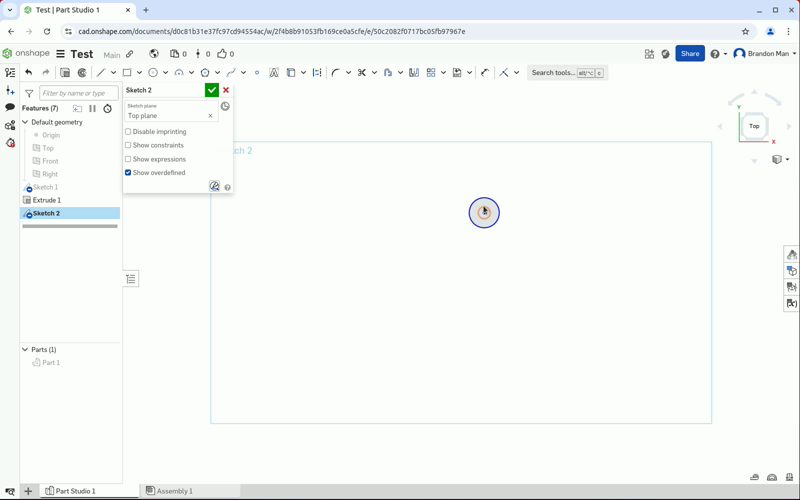
scroll(6)
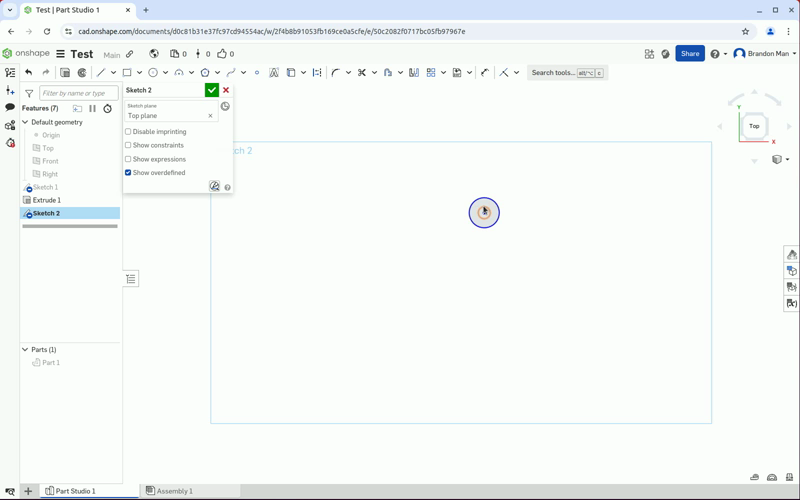
scroll(6)
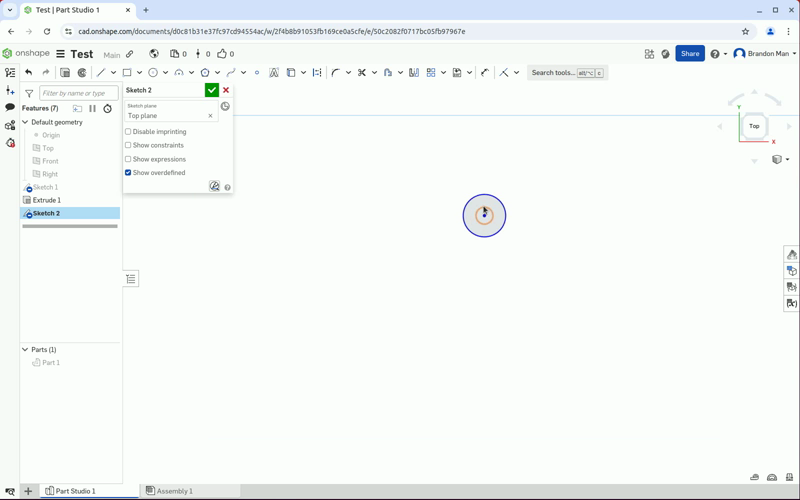
scroll(6)
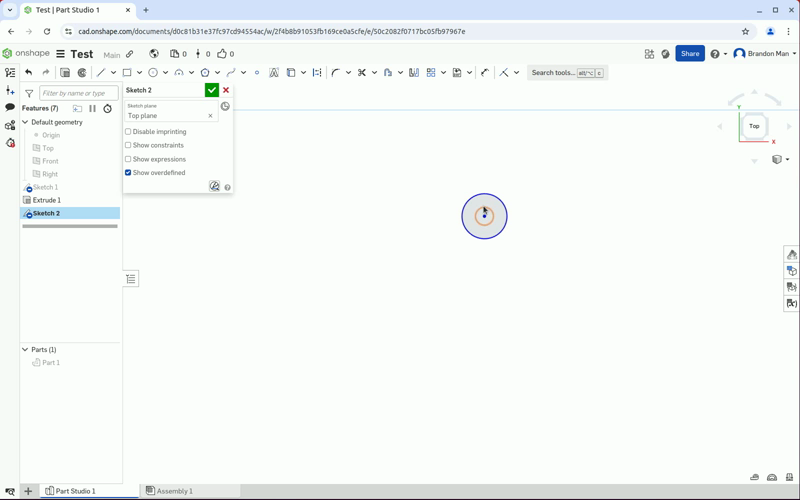
scroll(6)
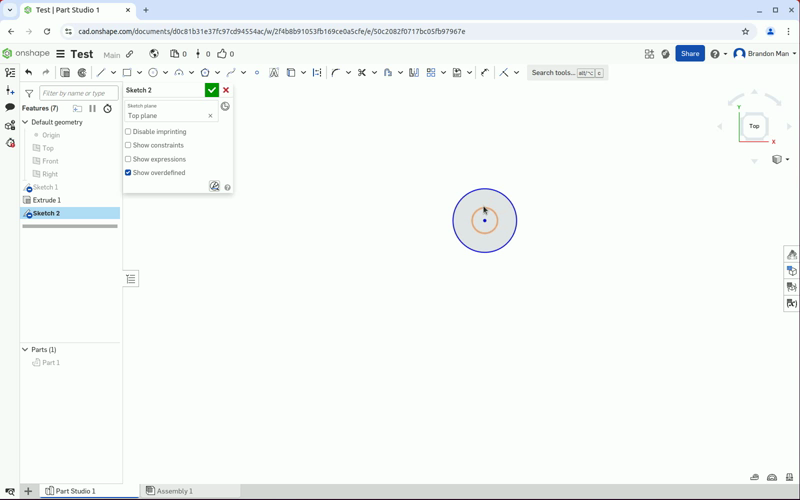
scroll(6)
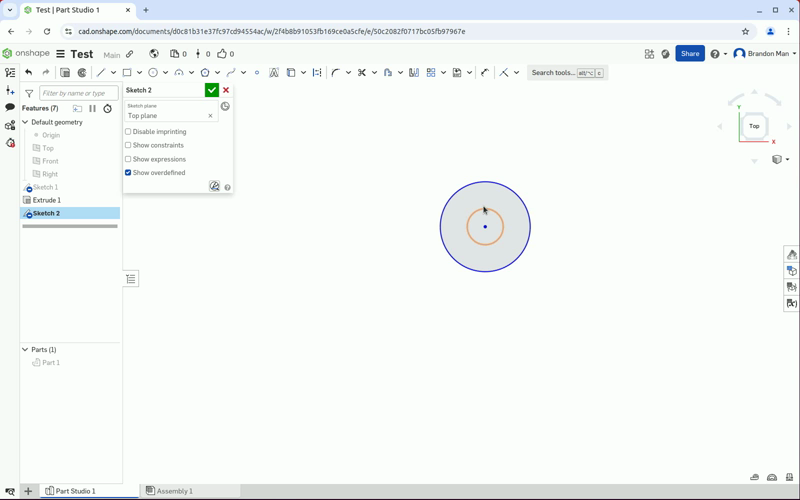
scroll(6)
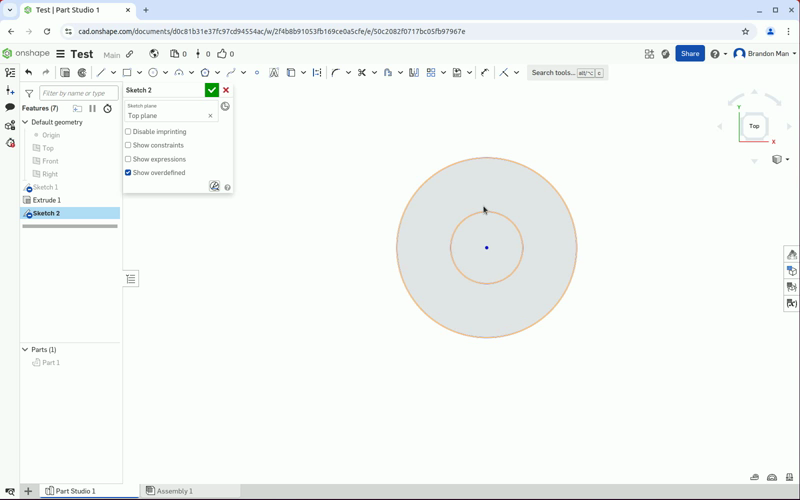
scroll(6)
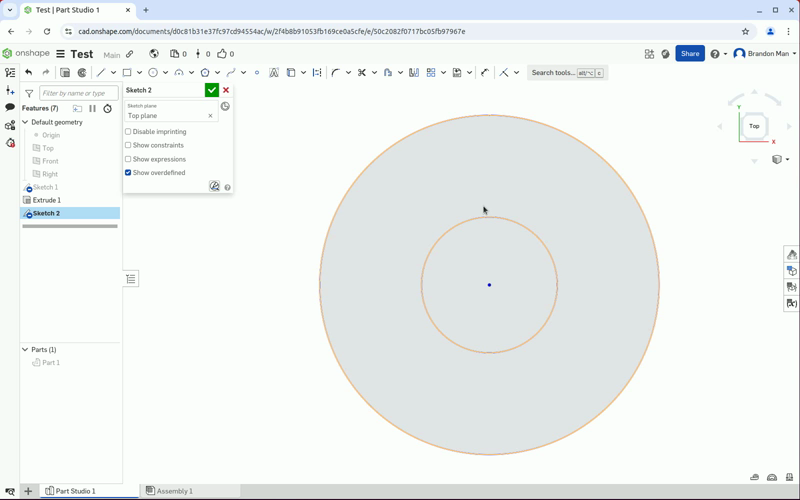
click(483, 205)
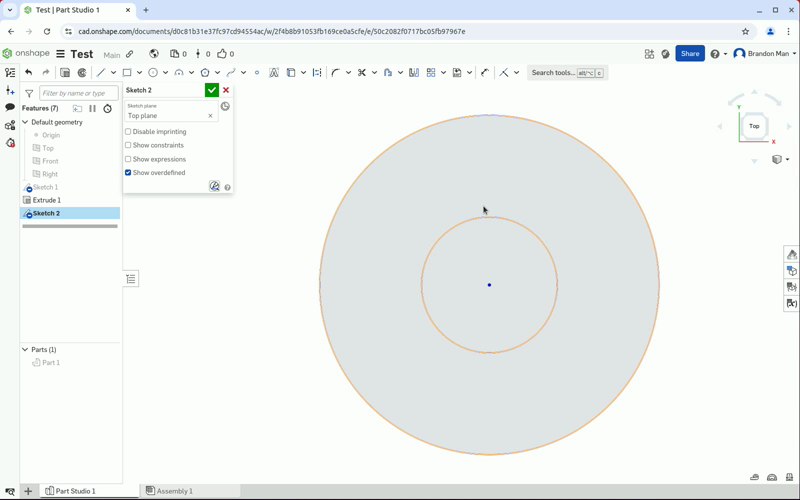
scroll(-6)
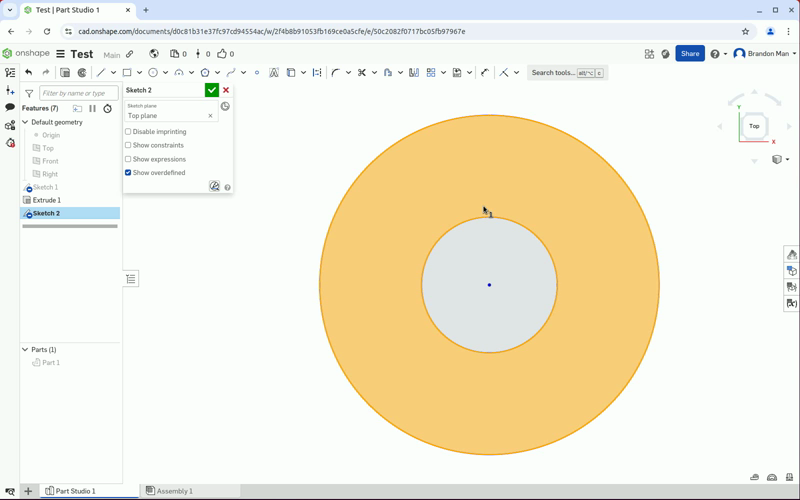
scroll(-6)
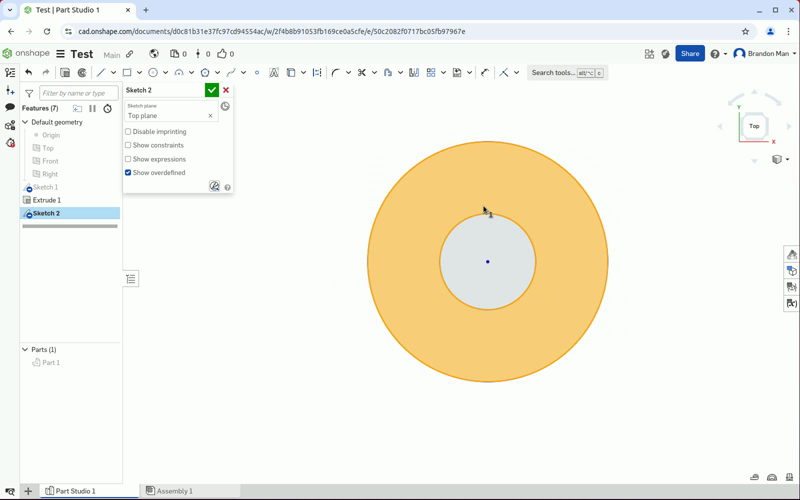
scroll(-6)
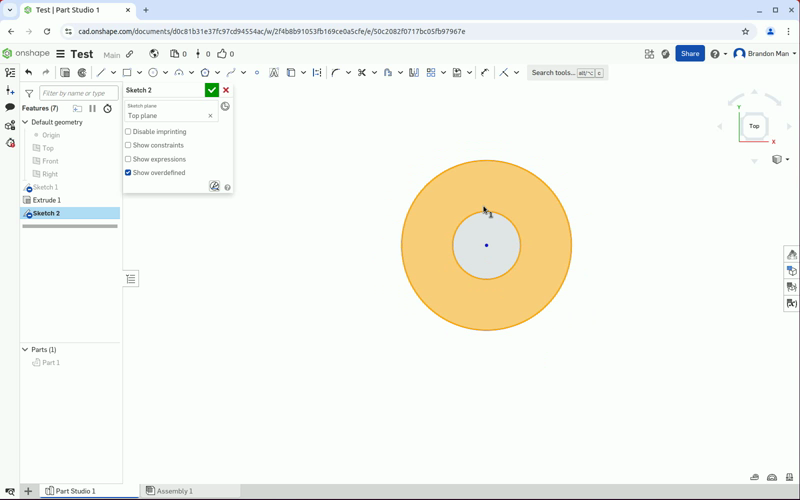
scroll(-6)
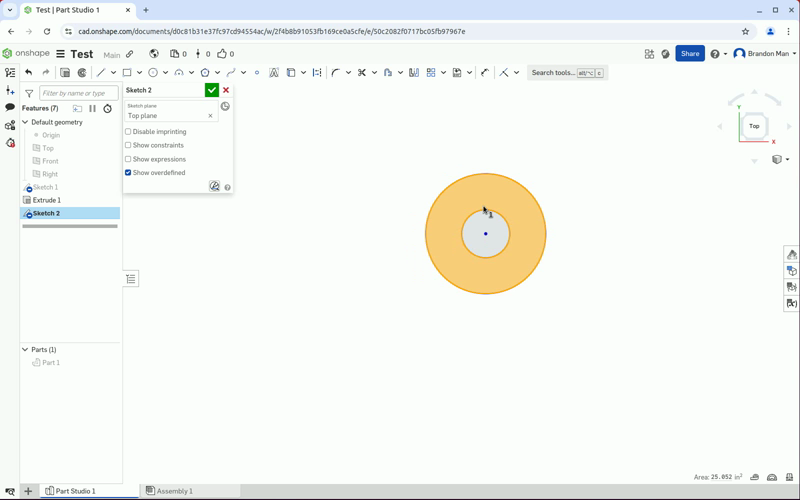
scroll(-6)
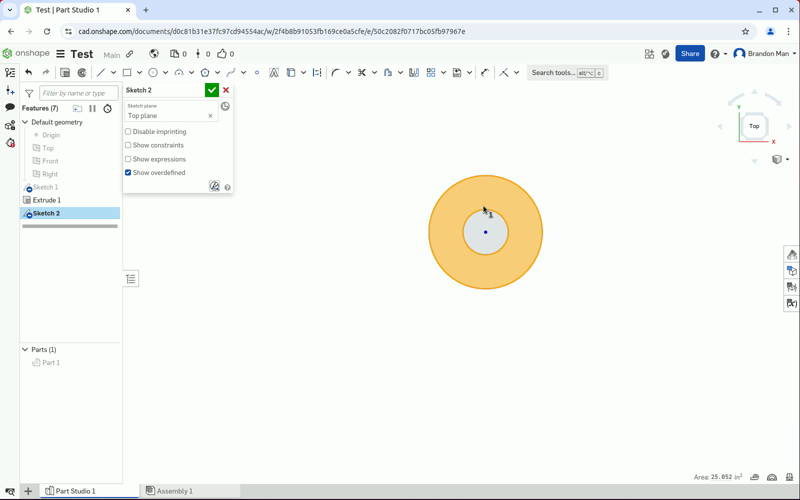
scroll(-6)
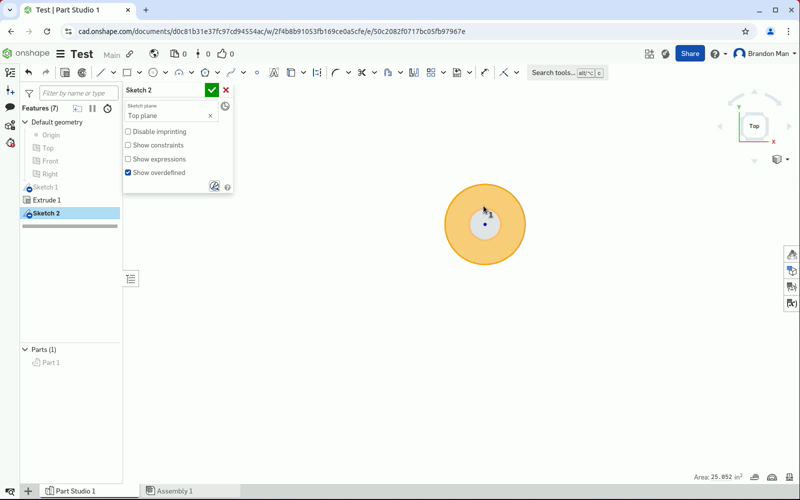
scroll(-6)
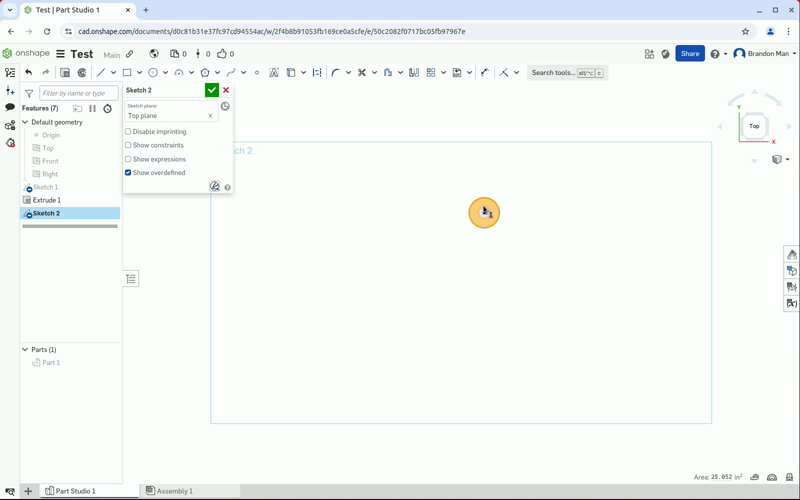
mouse_move(73, 352)
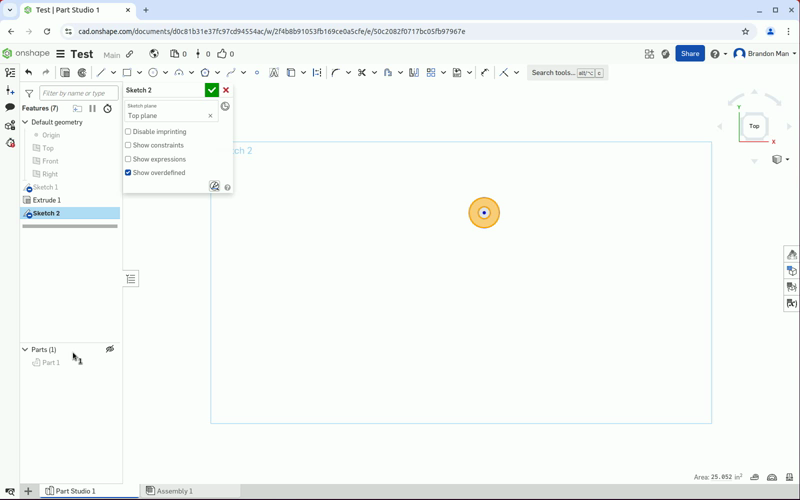
key(shift+y)
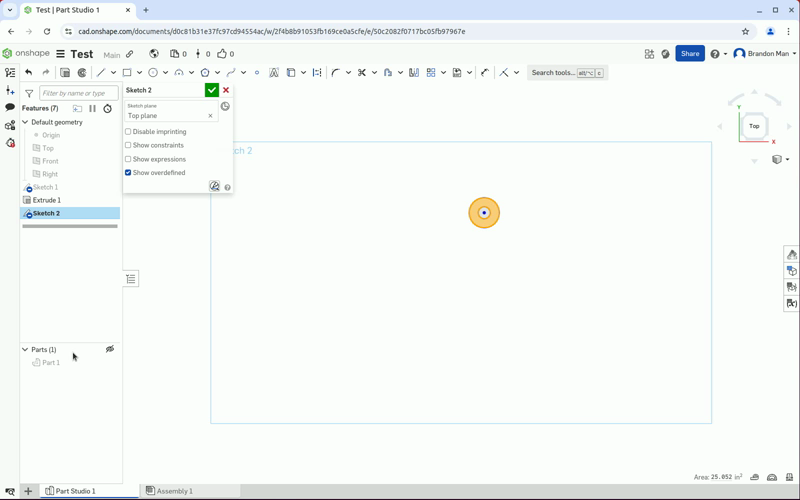
key(shift+e)
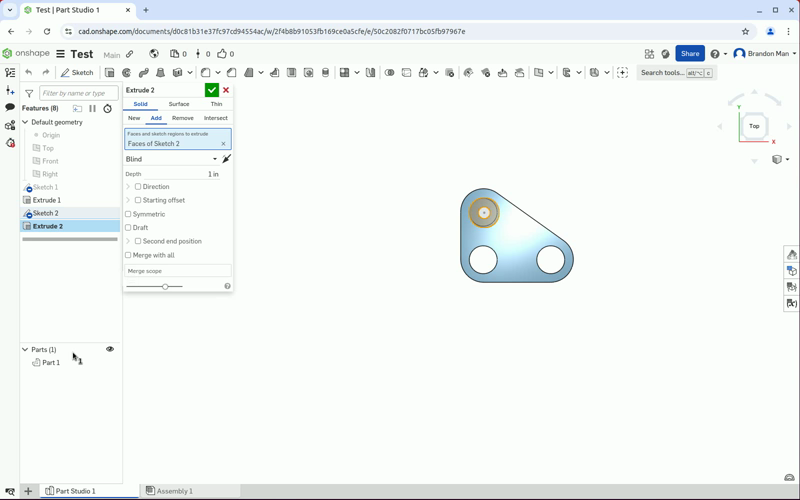
mouse_move(143, 106)
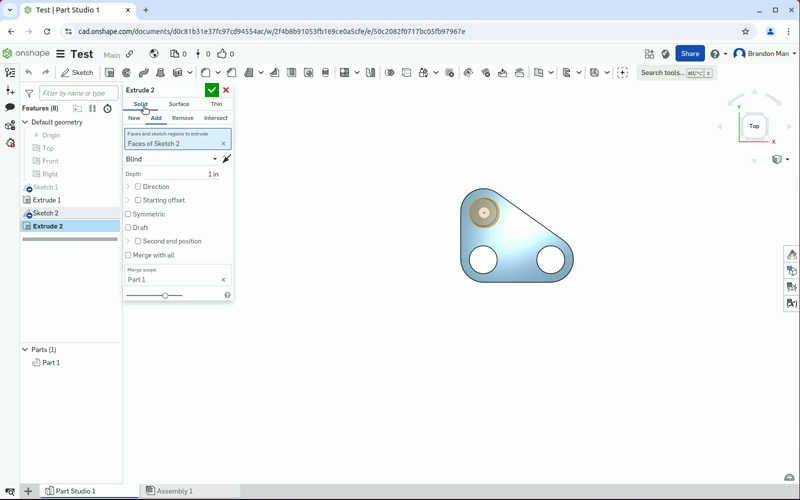
click(143, 106)
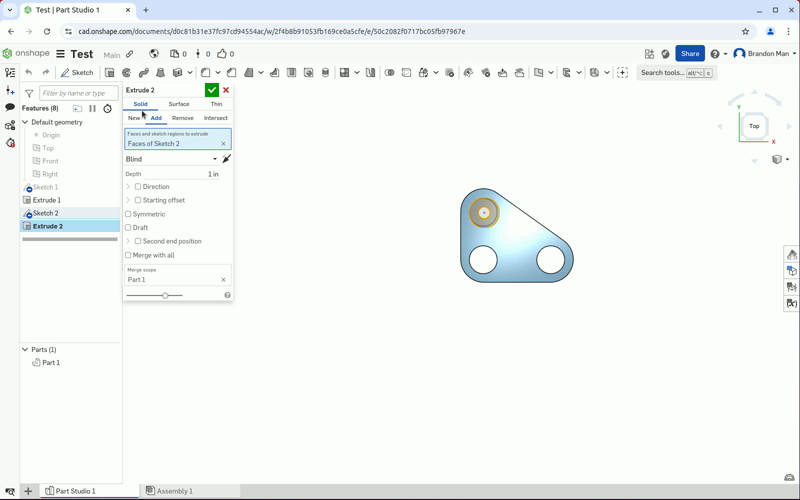
mouse_move(137, 120)
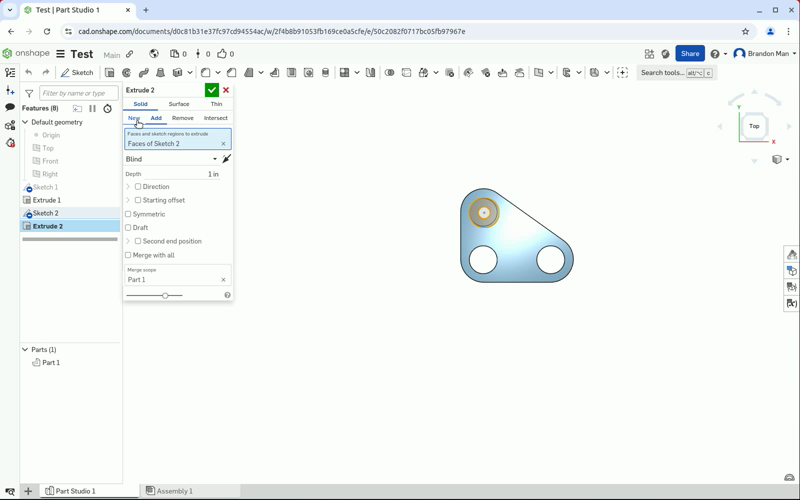
click(137, 120)
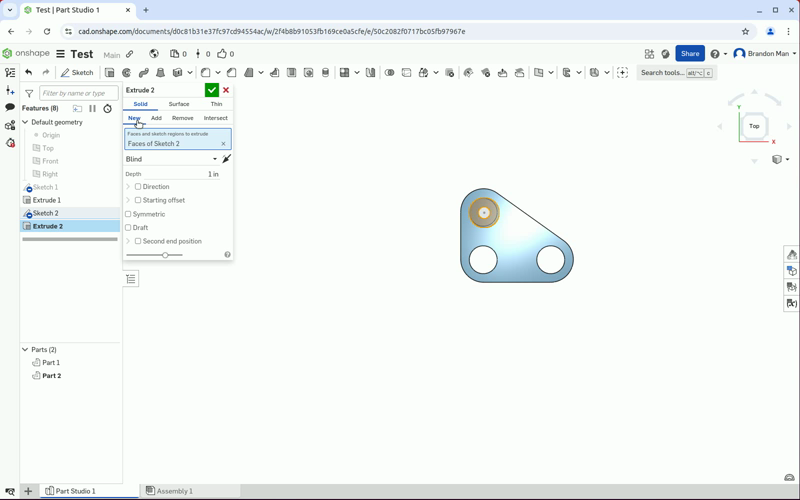
key(tab, 4)
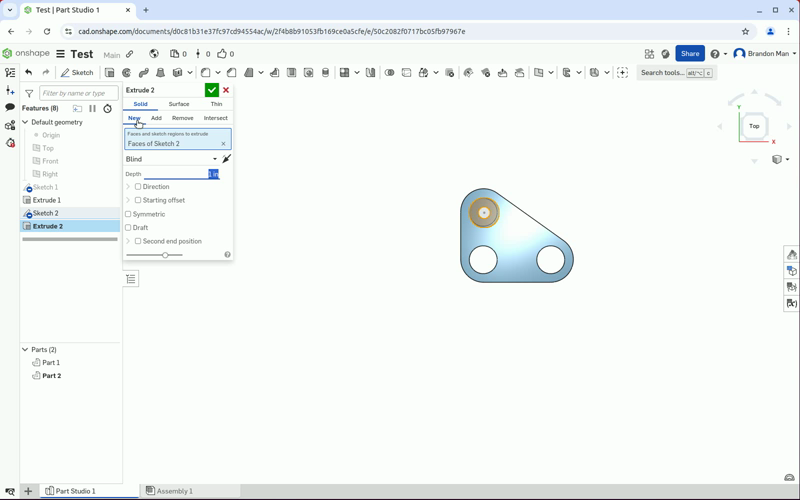
text(6.018)
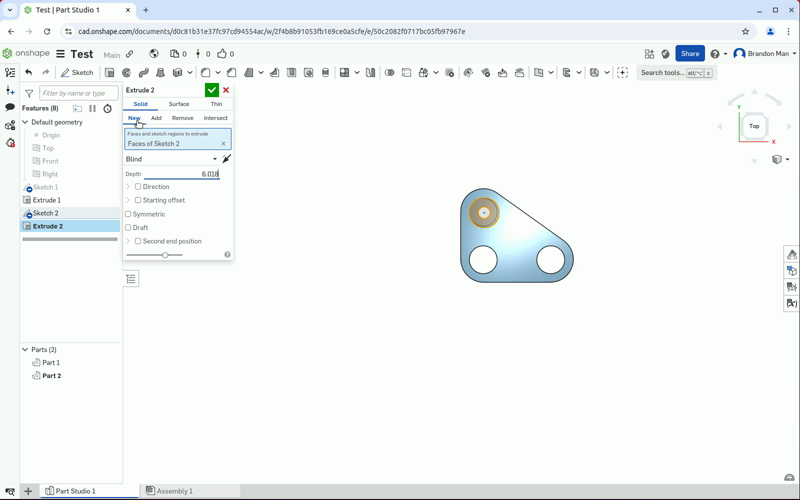
key(enter)
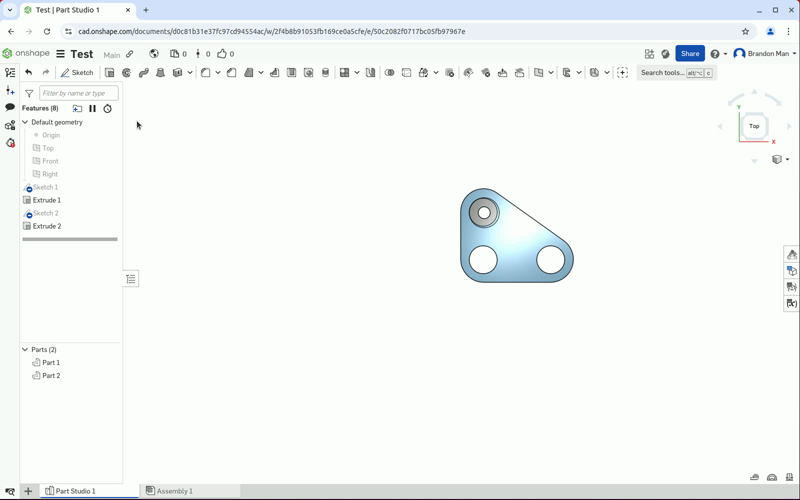
key(shift+h)
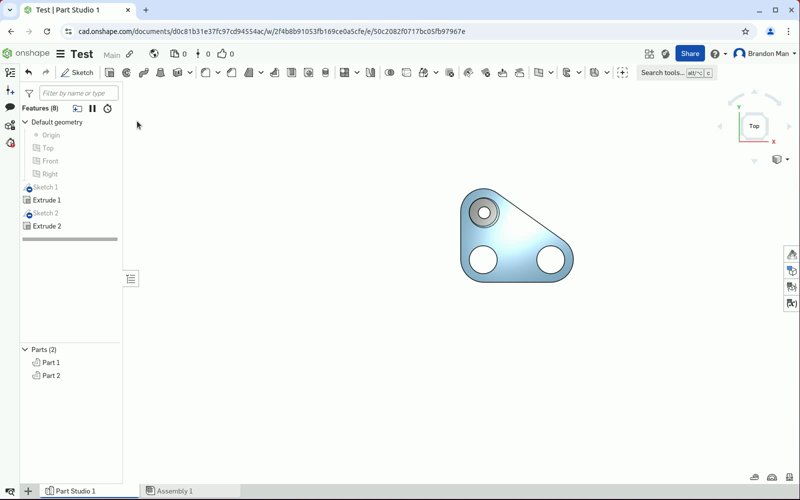
key(shift+h)
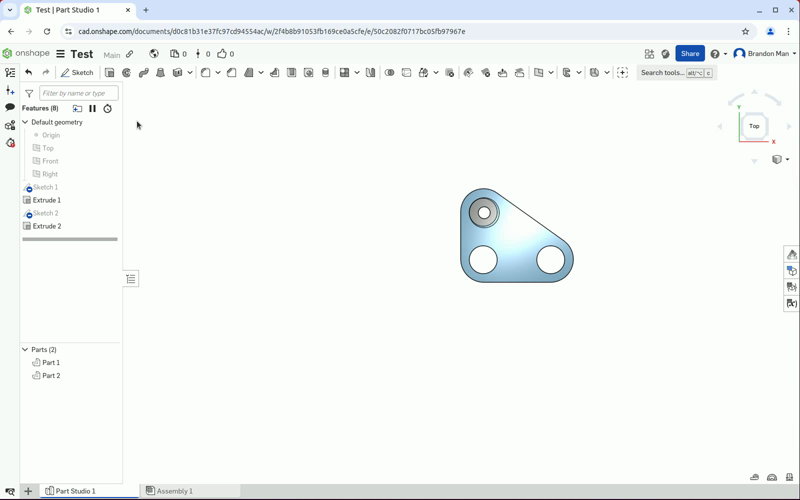
mouse_move(73, 189)
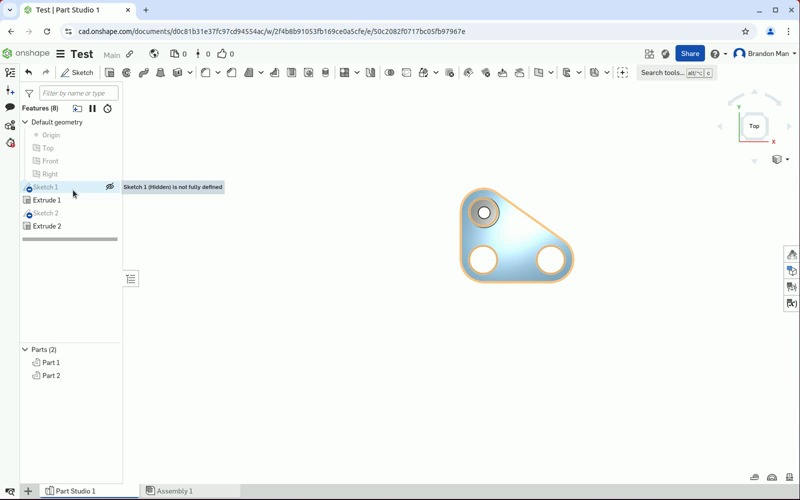
click(73, 189)
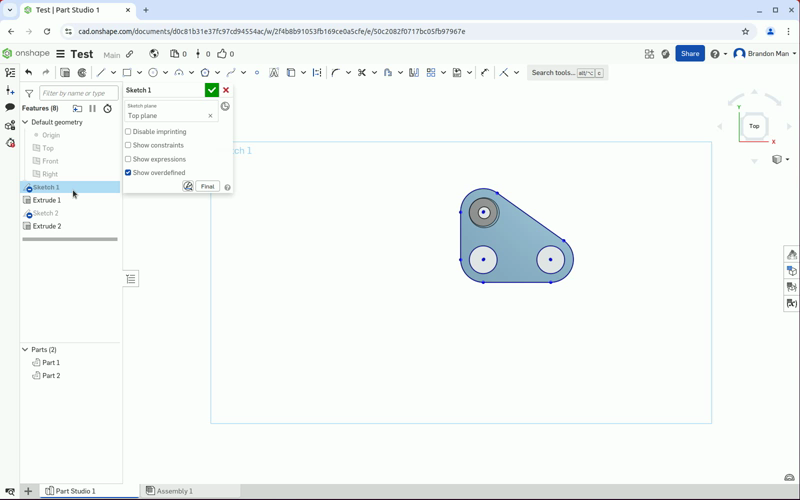
mouse_move(229, 92)
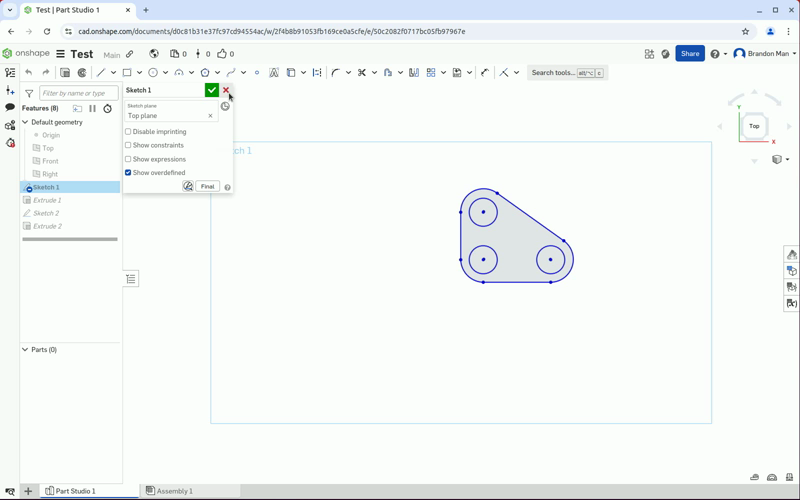
click(229, 92)
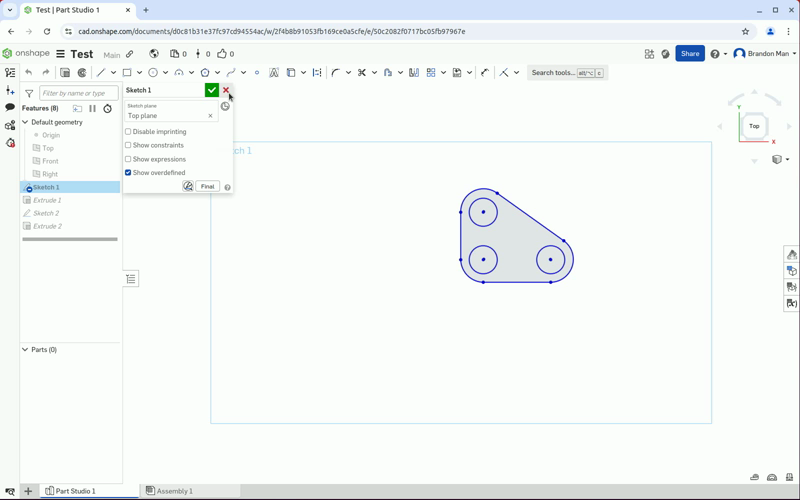
key(shift+s)
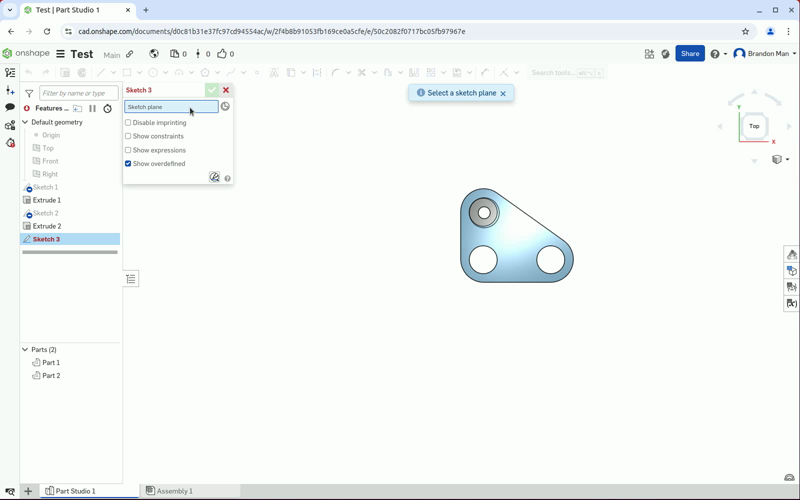
mouse_move(73, 150)
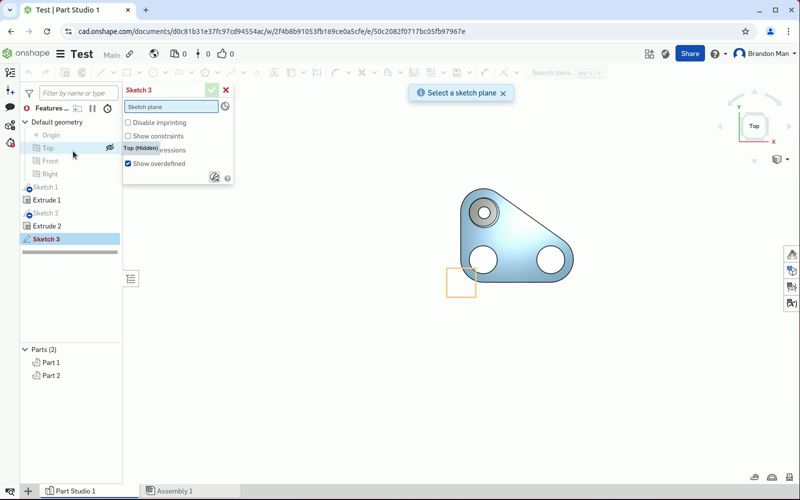
click(73, 150)
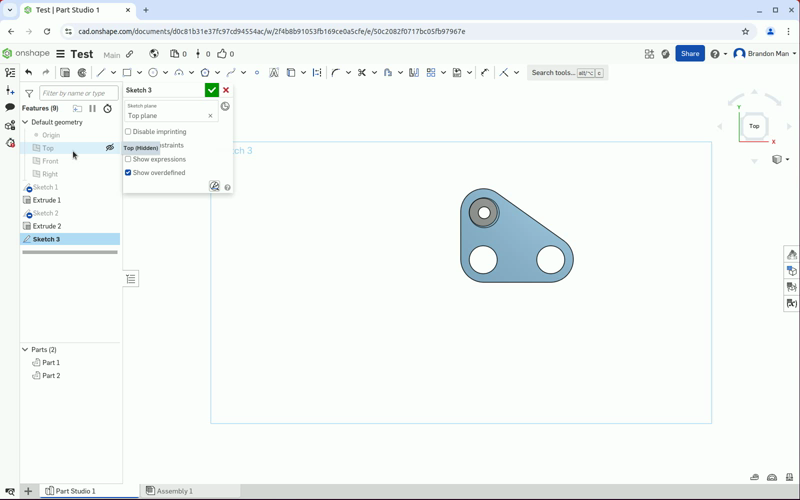
mouse_move(73, 352)
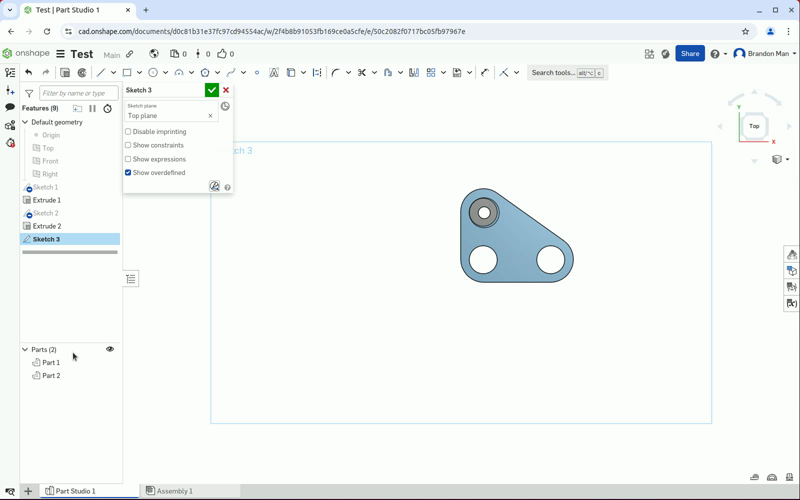
key(y)
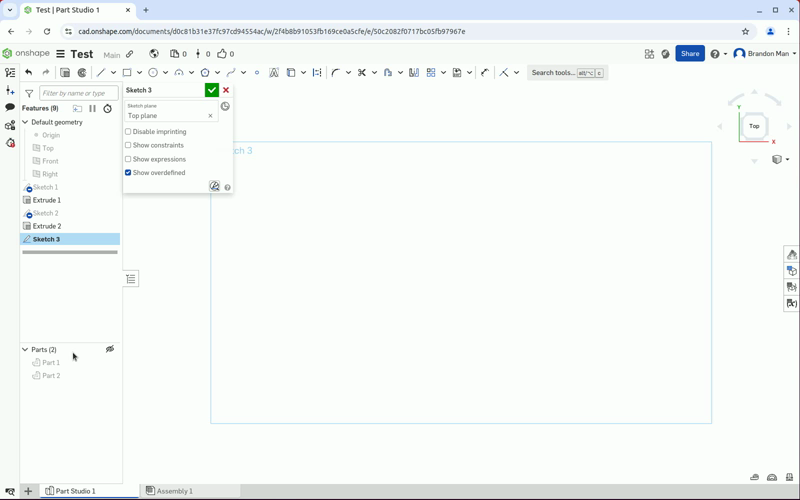
key(c)
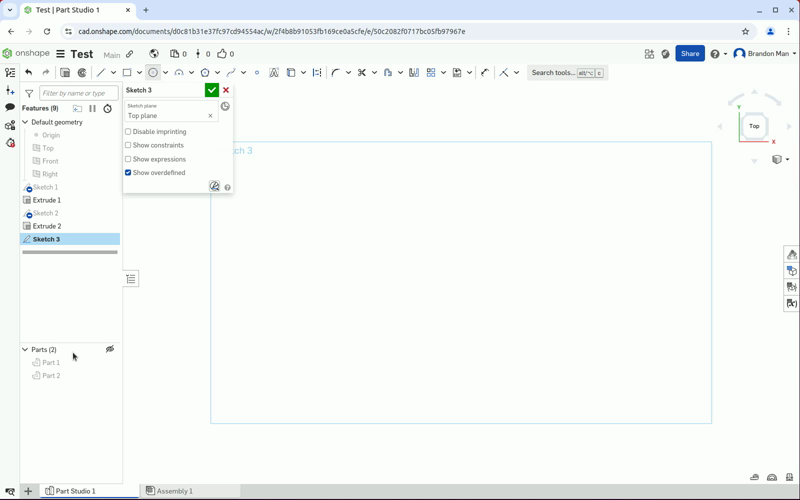
key_down(shift)
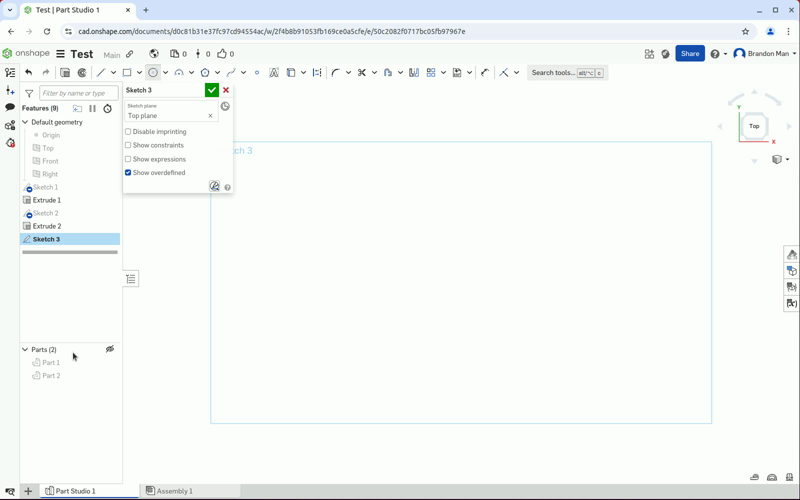
mouse_move(551, 259)
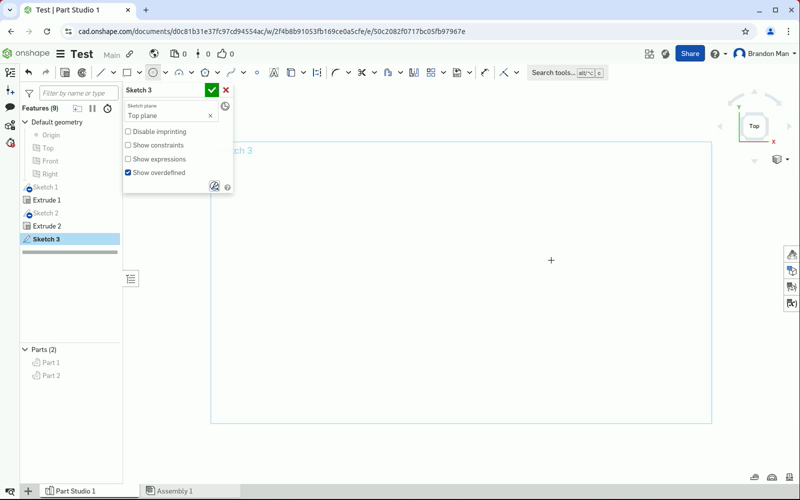
click(551, 259)
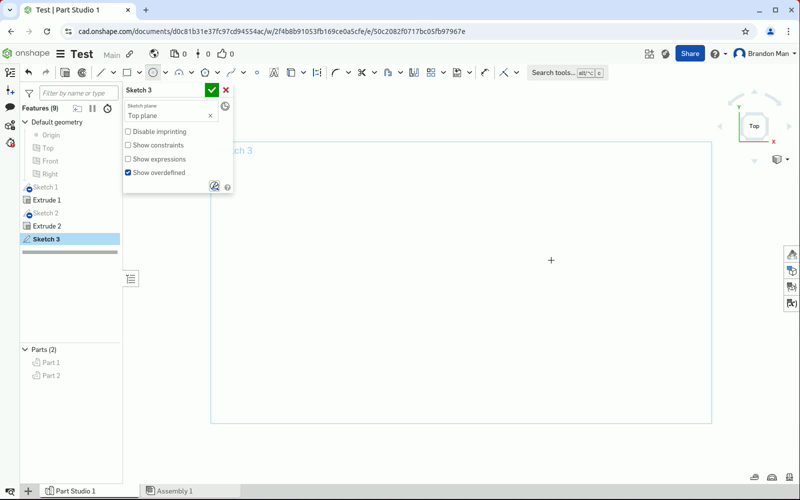
key_up(shift)
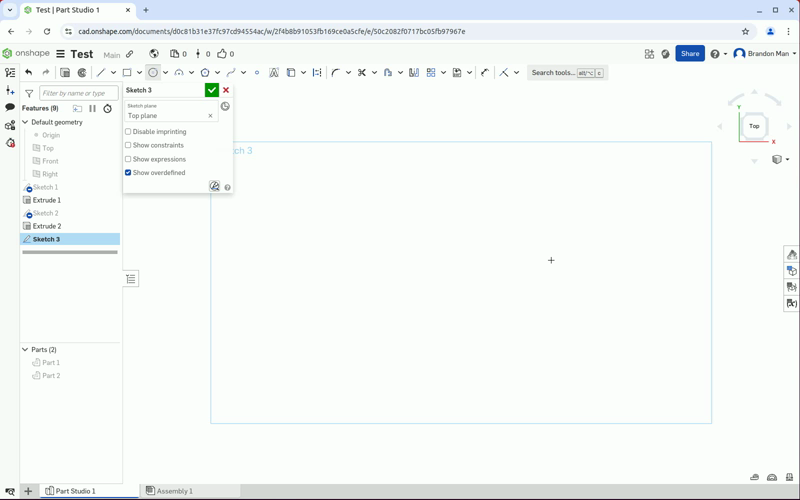
mouse_move(566, 259)
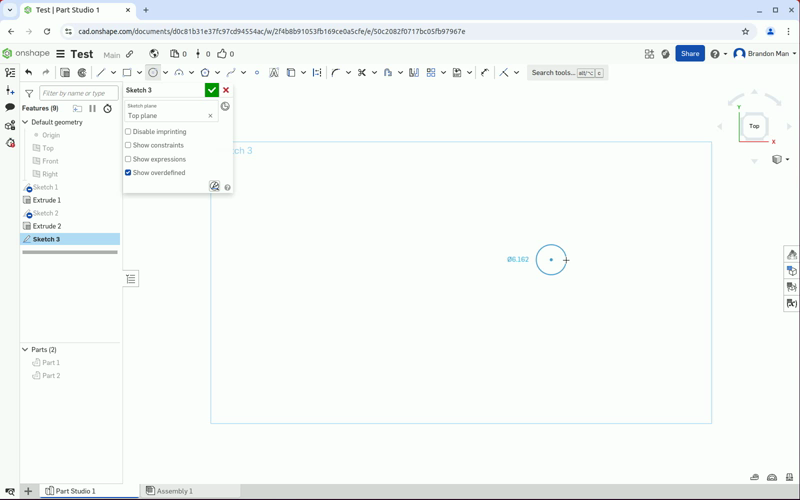
click(566, 259)
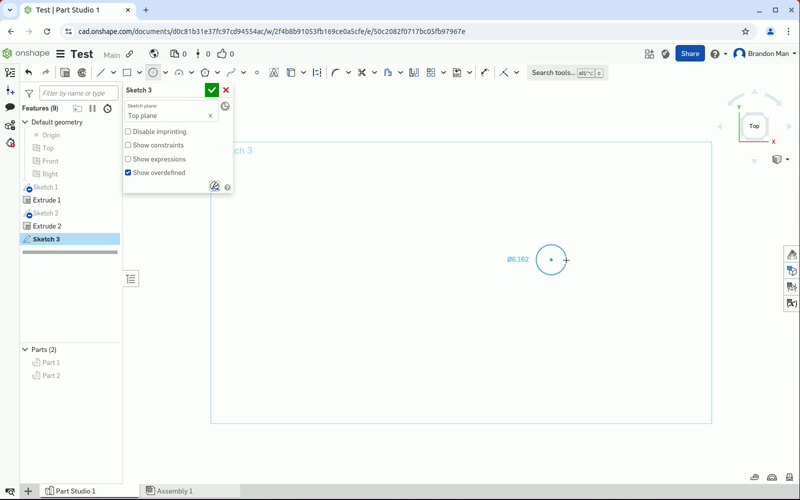
key(esc)
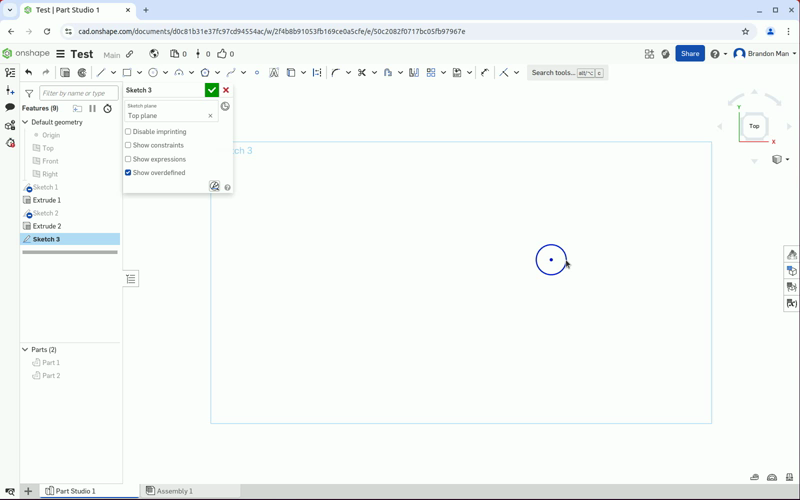
key(c)
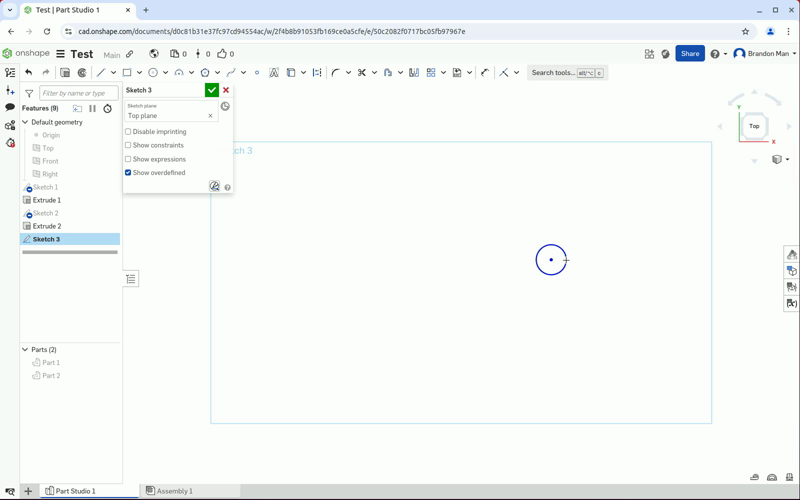
key_down(shift)
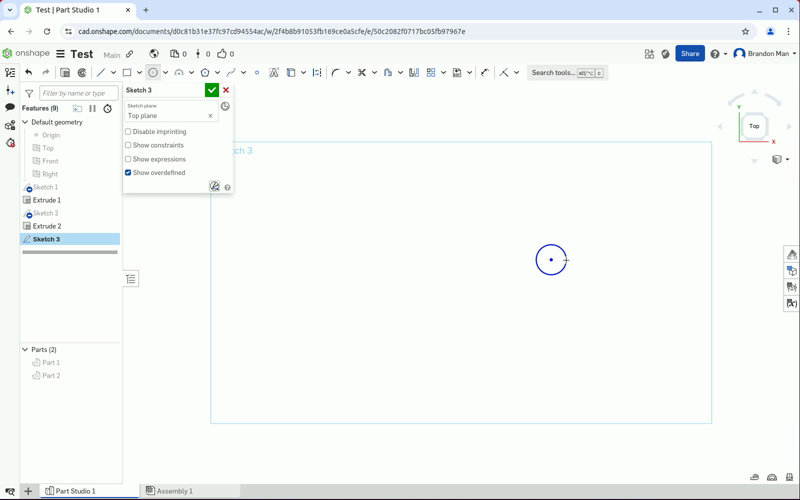
mouse_move(551, 259)
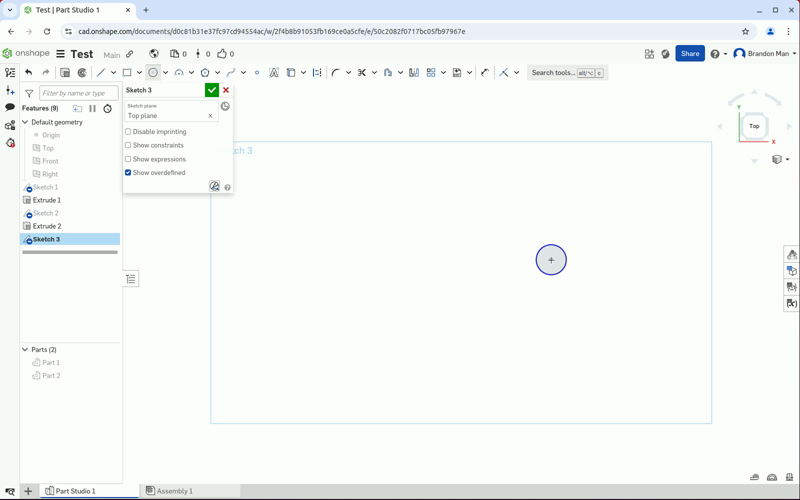
click(551, 259)
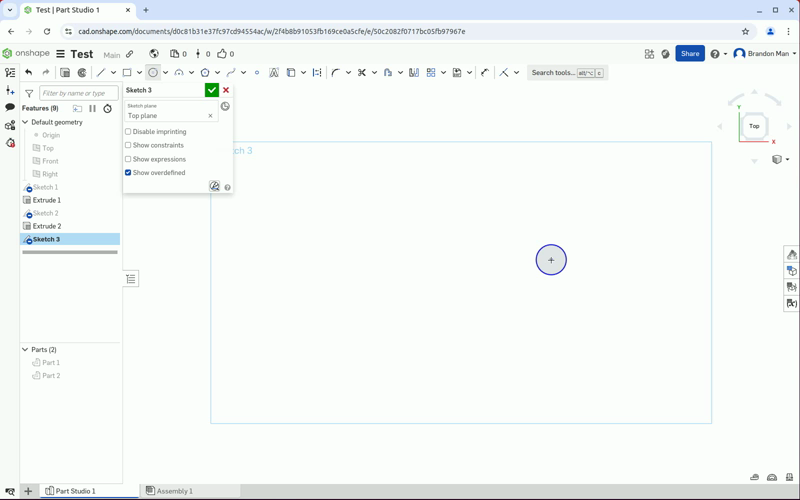
key_up(shift)
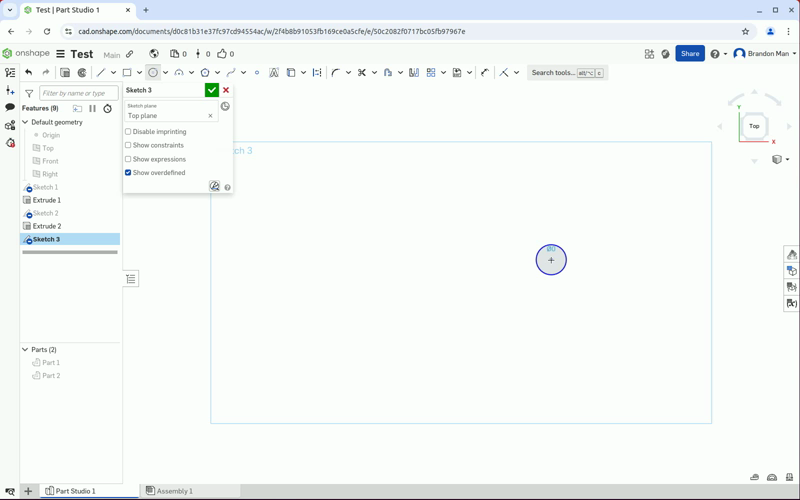
mouse_move(557, 259)
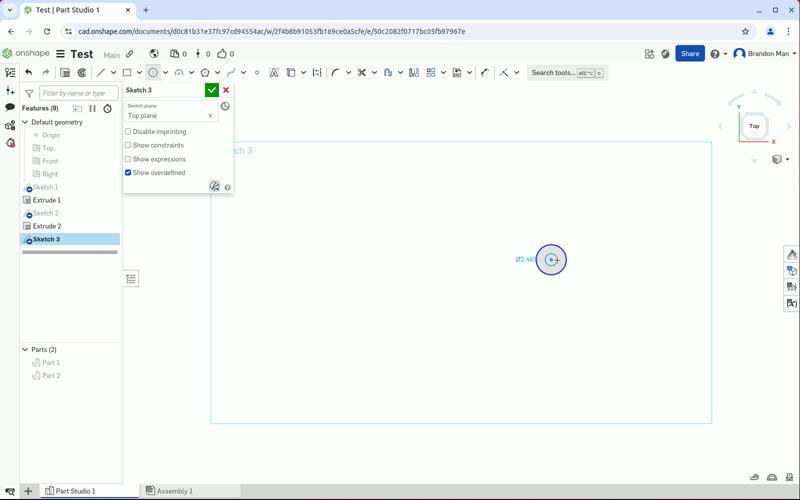
click(557, 259)
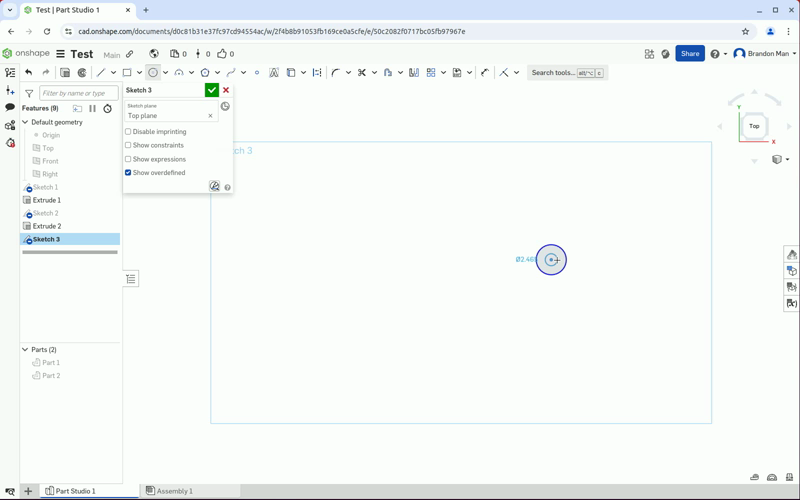
key(esc)
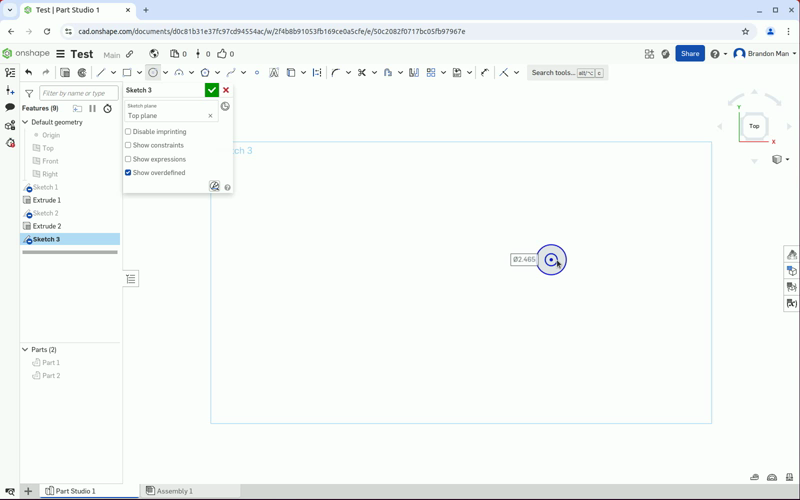
mouse_move(543, 254)
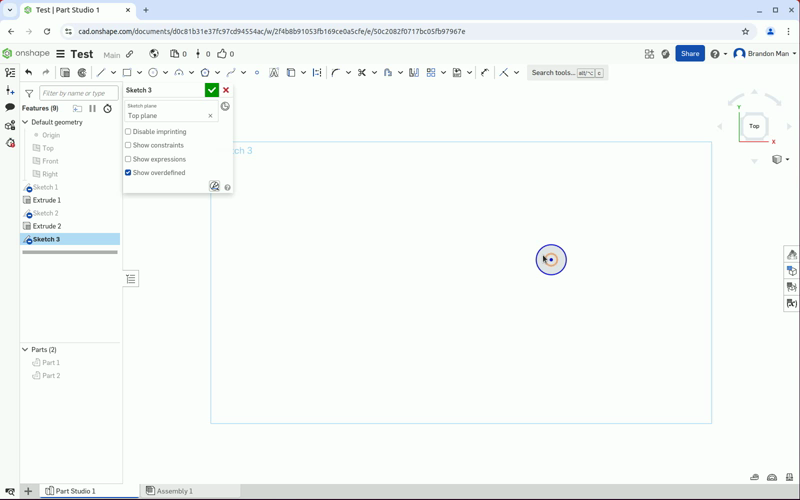
scroll(6)
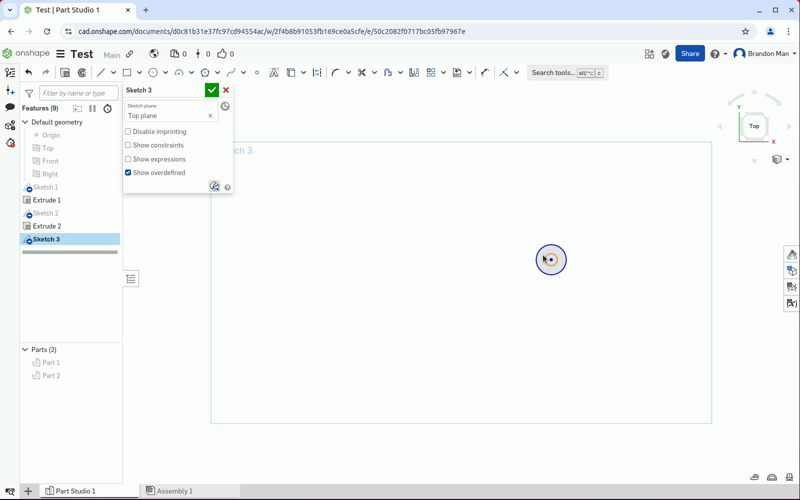
scroll(6)
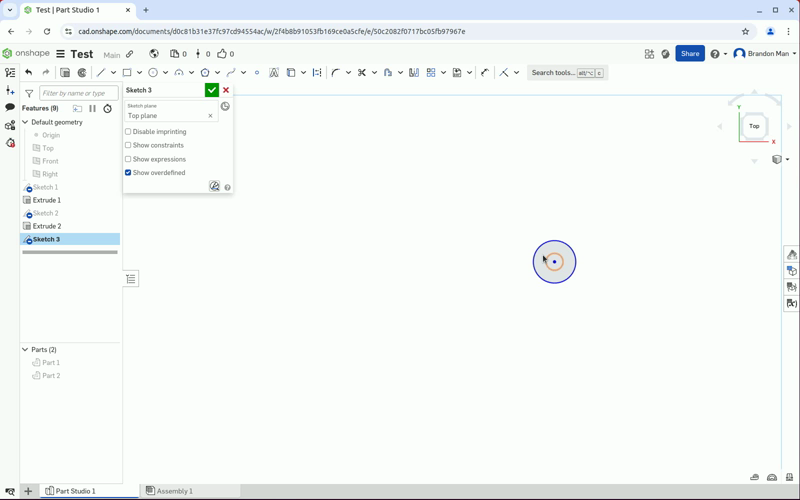
scroll(6)
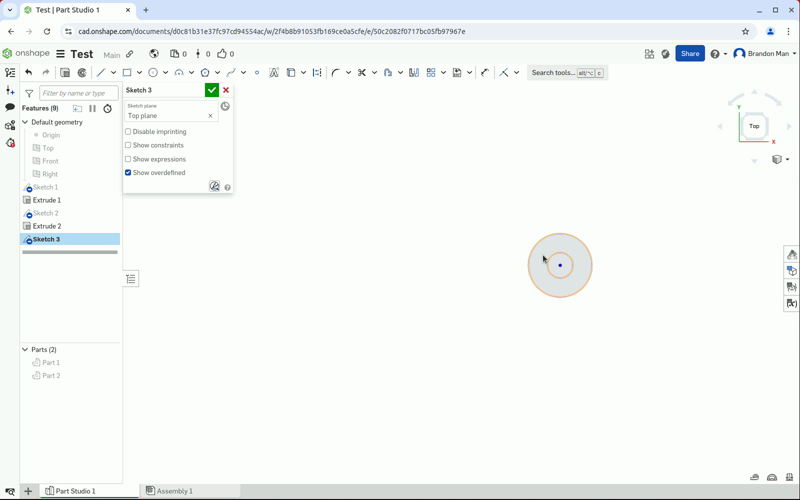
scroll(6)
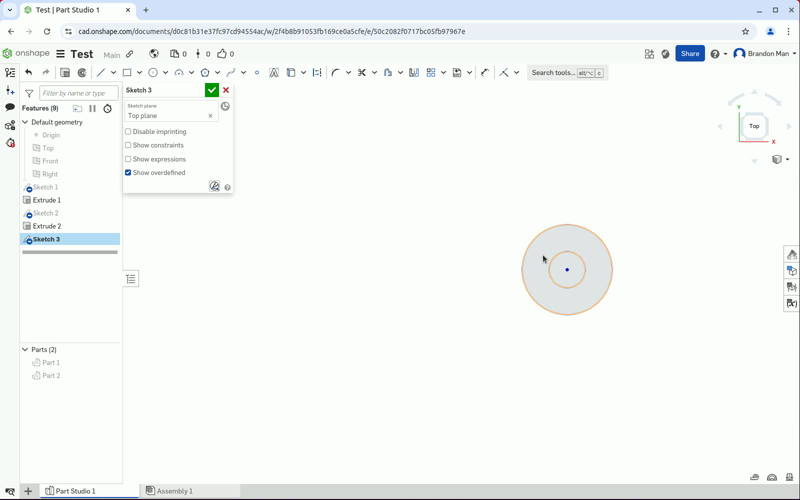
scroll(6)
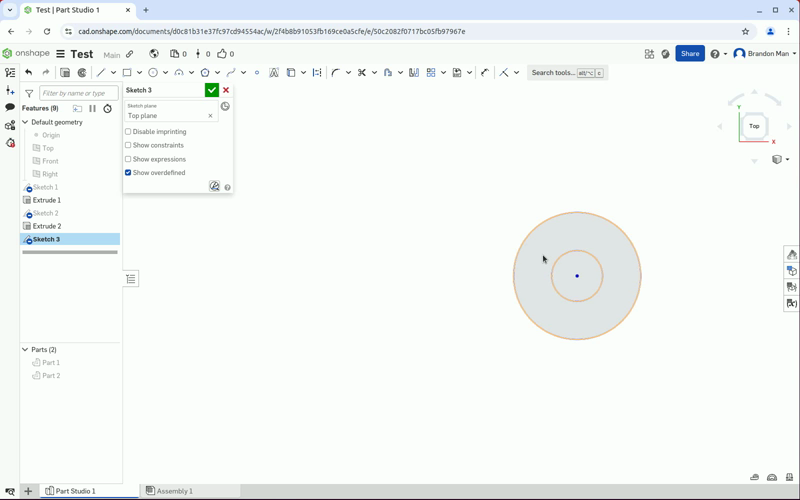
scroll(6)
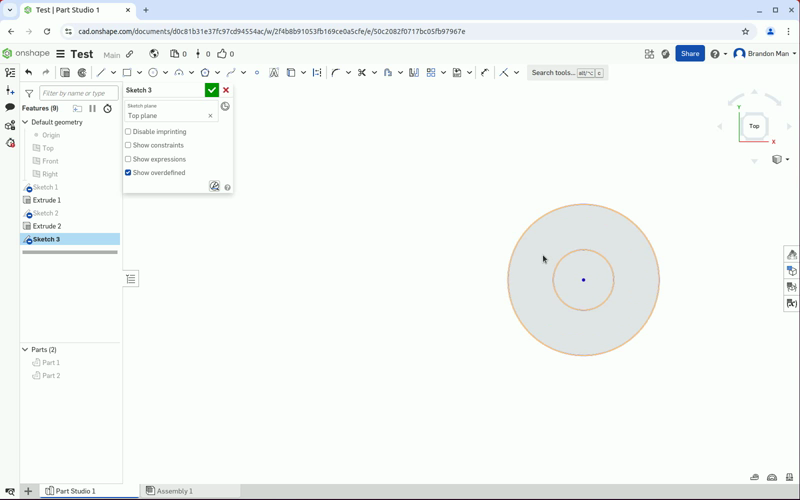
scroll(6)
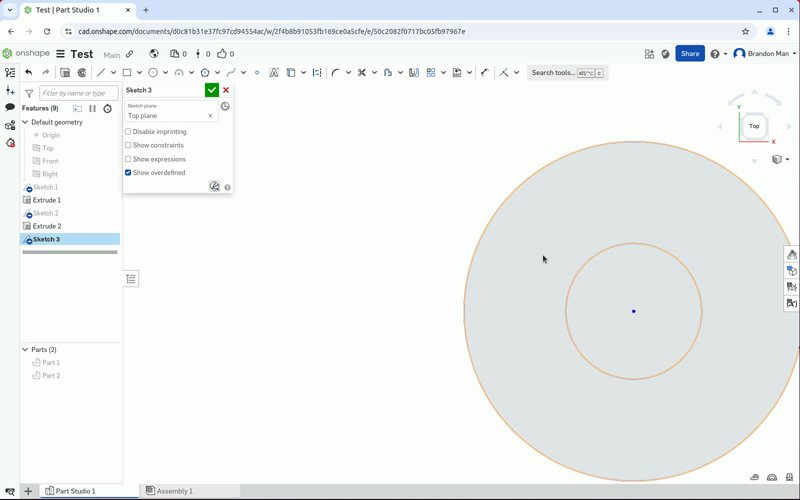
click(543, 254)
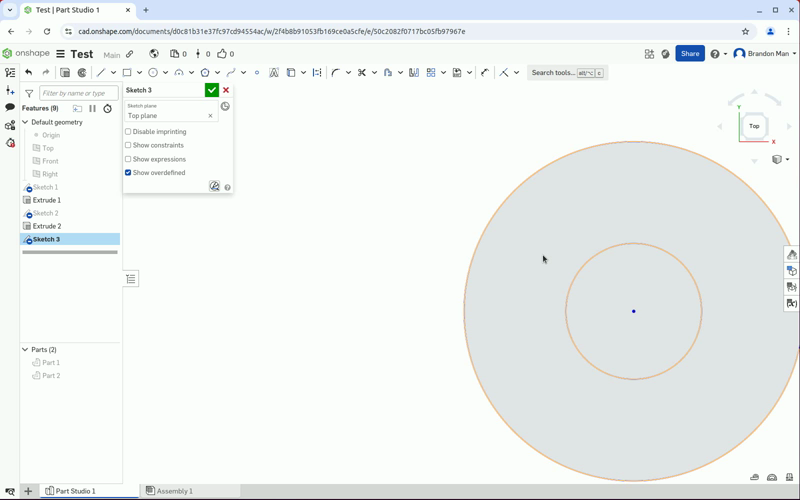
scroll(-6)
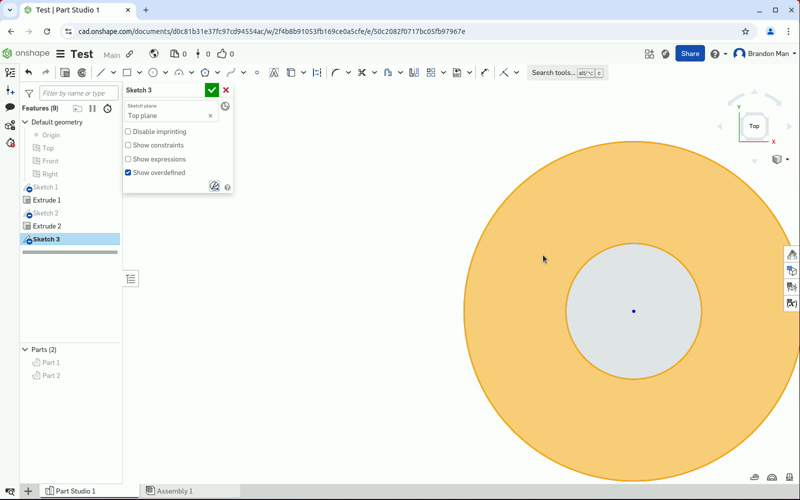
scroll(-6)
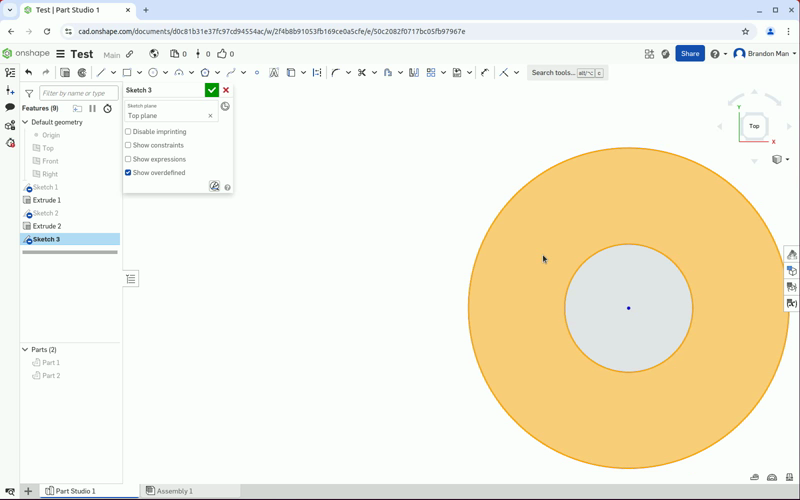
scroll(-6)
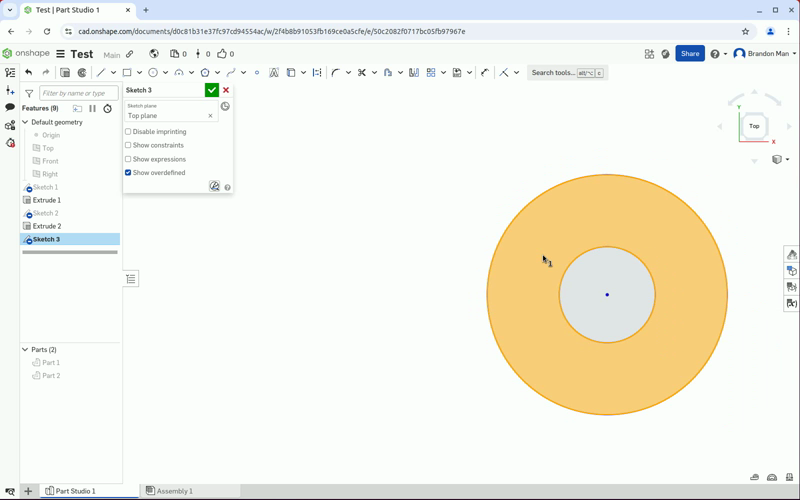
scroll(-6)
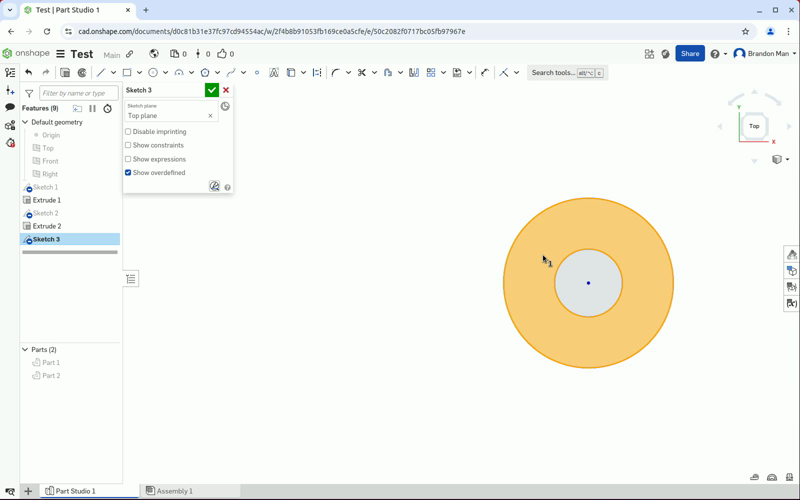
scroll(-6)
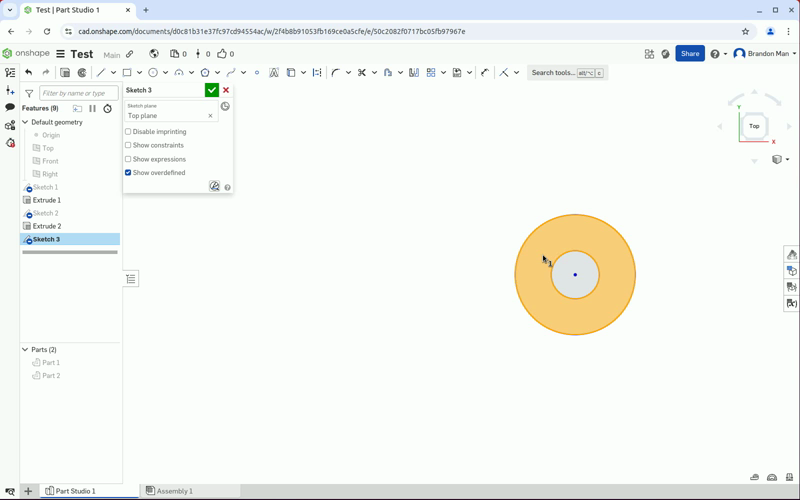
scroll(-6)
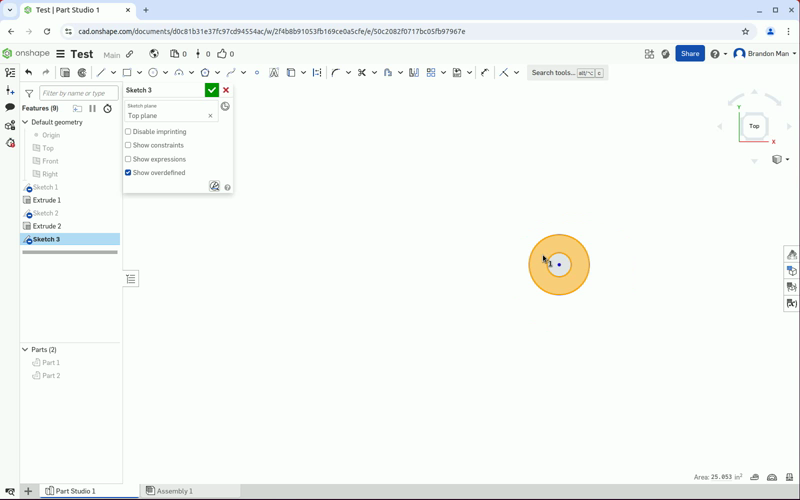
scroll(-6)
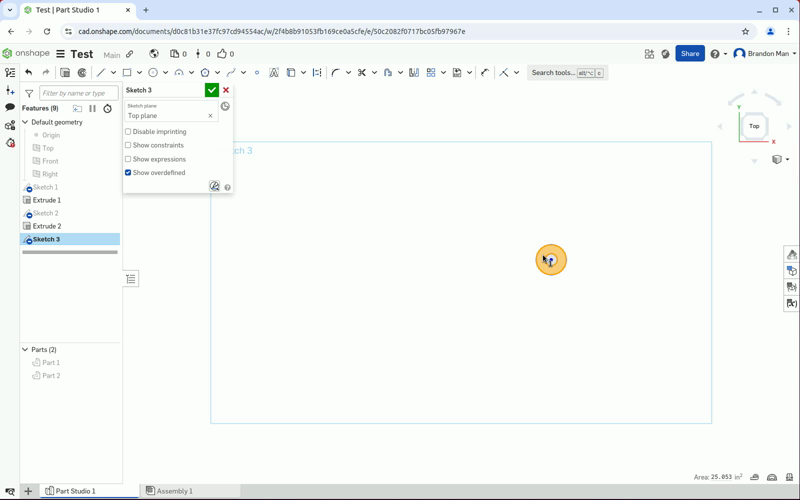
mouse_move(73, 352)
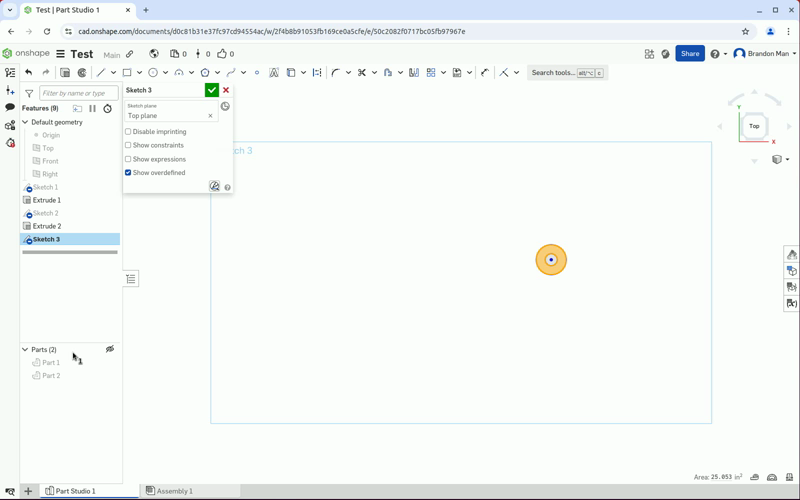
key(shift+y)
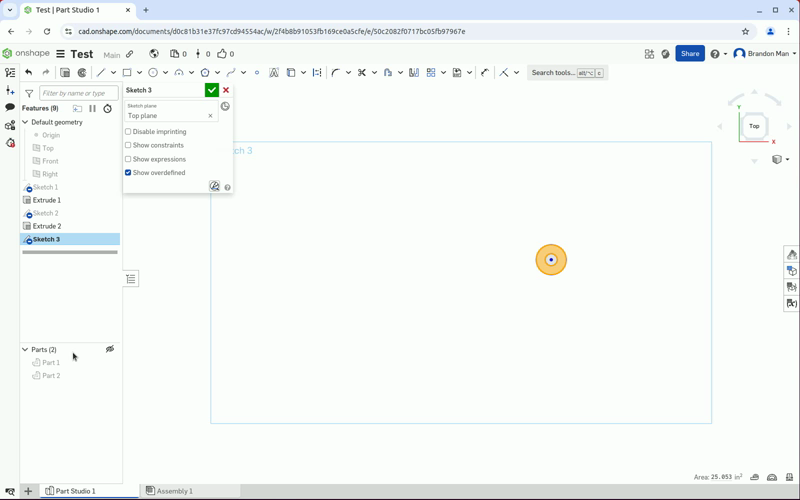
key(shift+e)
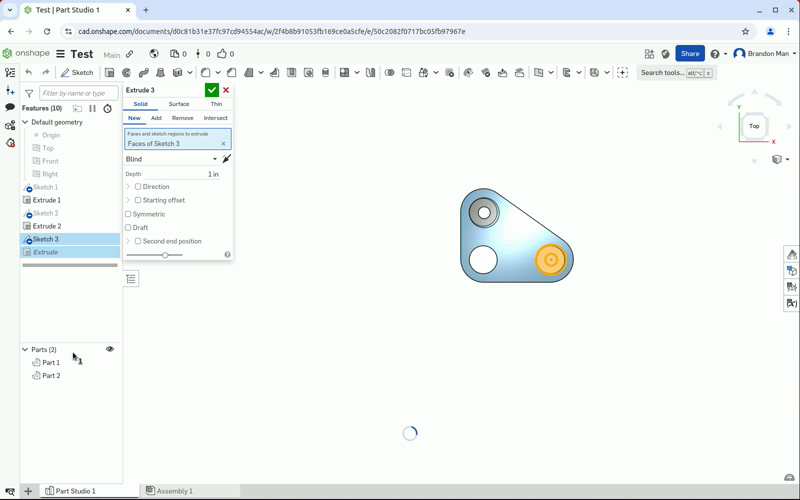
mouse_move(143, 106)
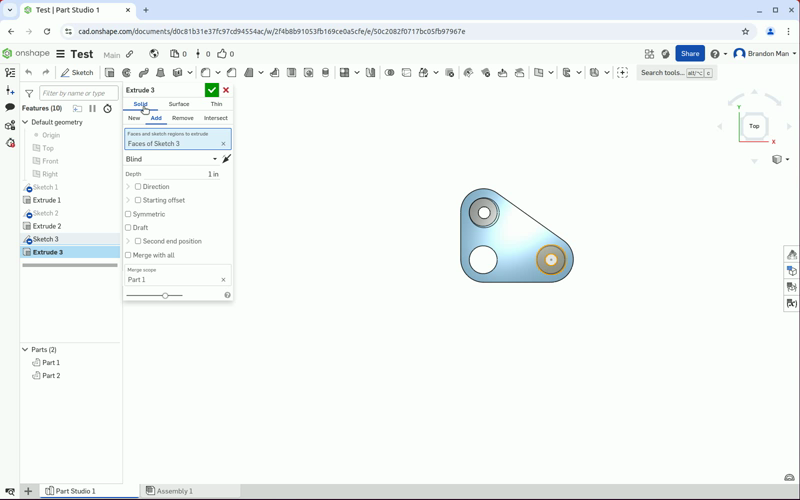
click(143, 106)
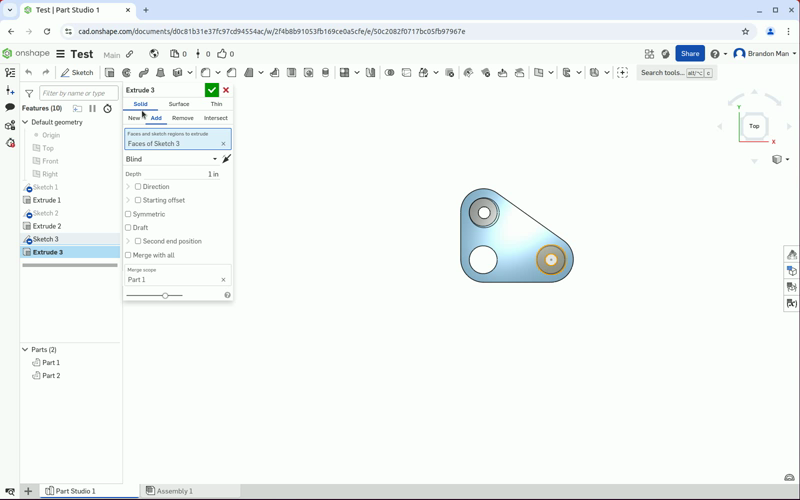
mouse_move(137, 120)
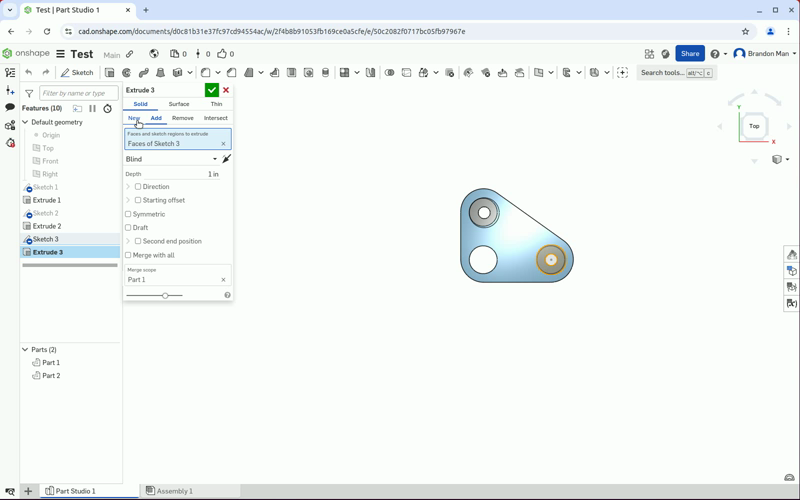
click(137, 120)
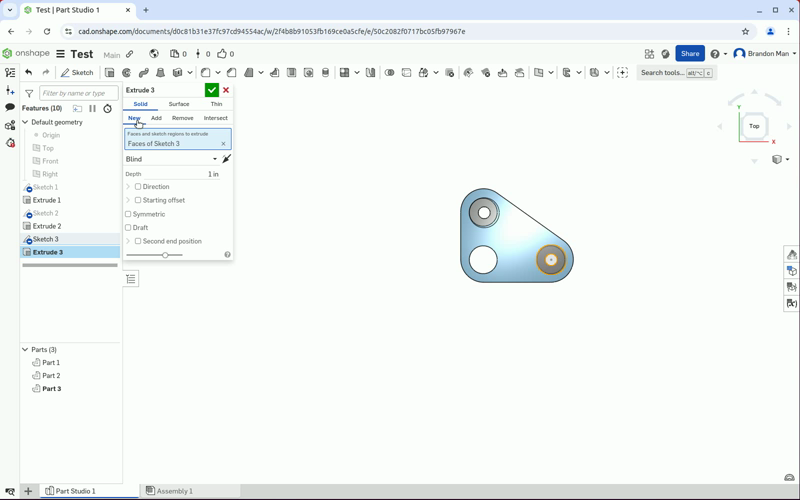
key(tab, 4)
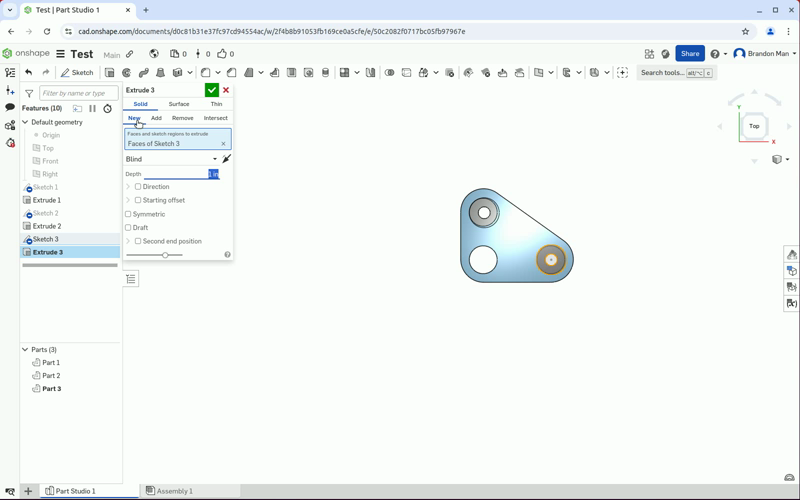
text(6.018)
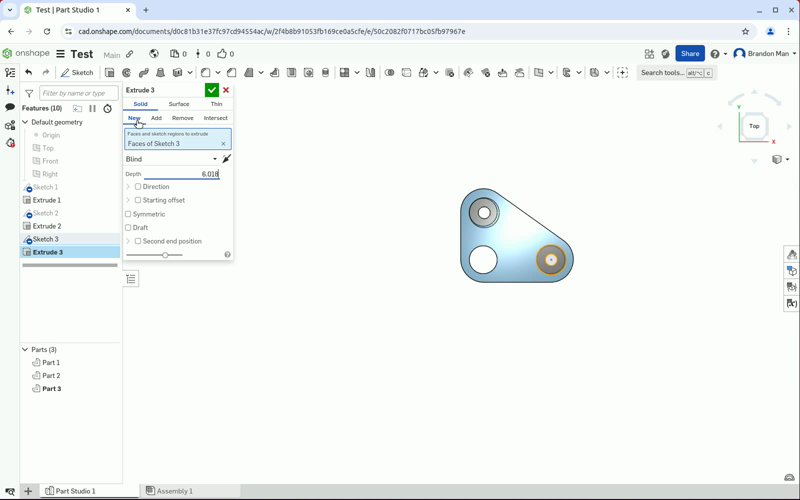
key(enter)
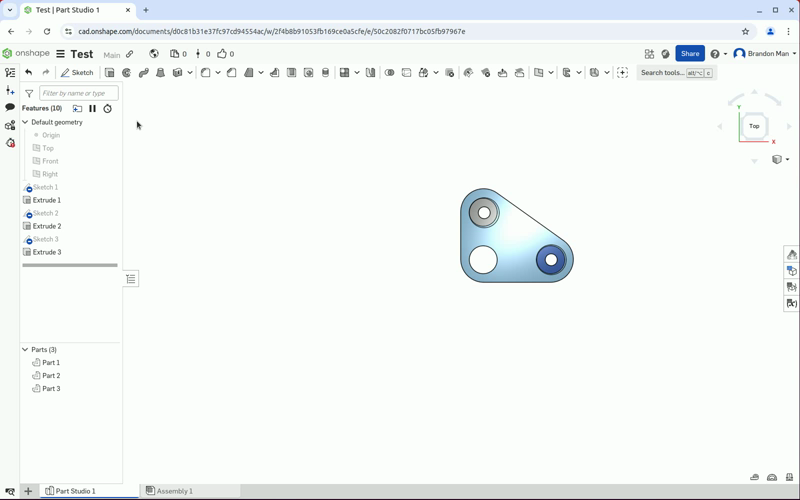
key(shift+h)
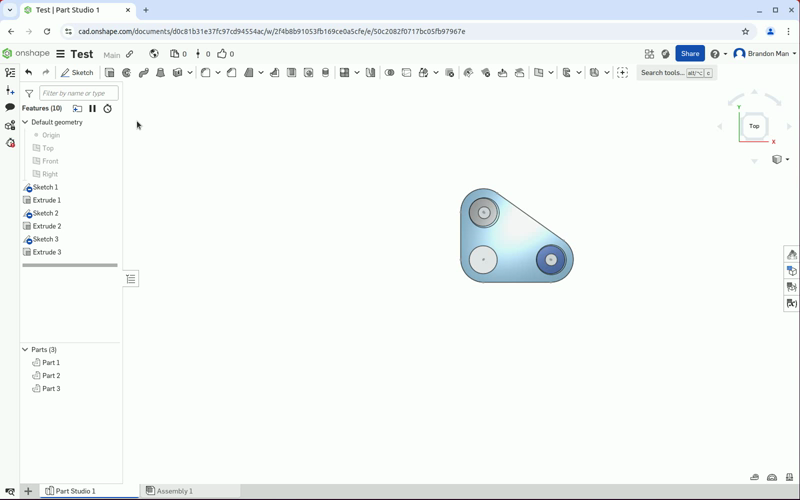
key(shift+h)
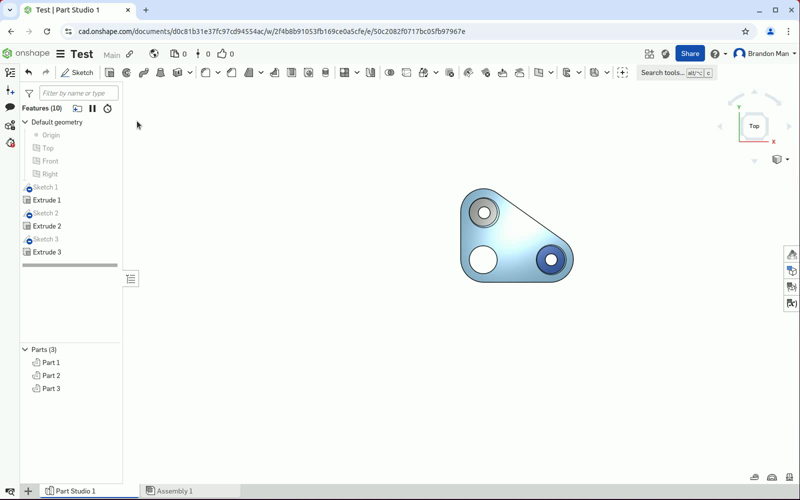
mouse_move(73, 189)
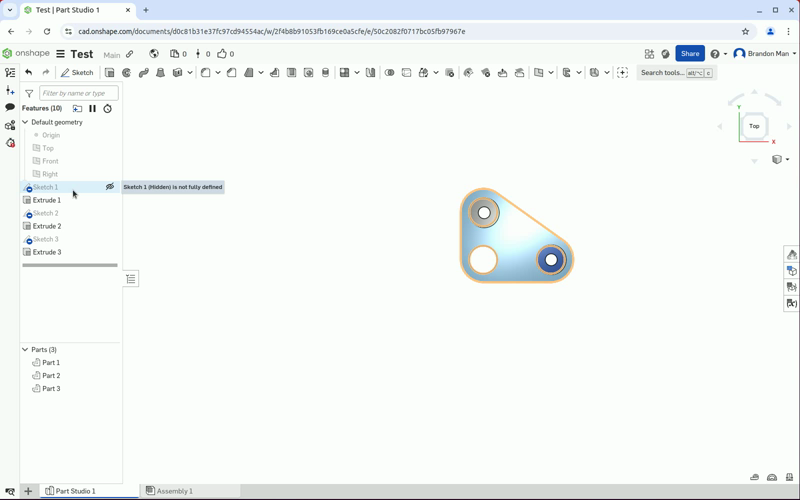
click(73, 189)
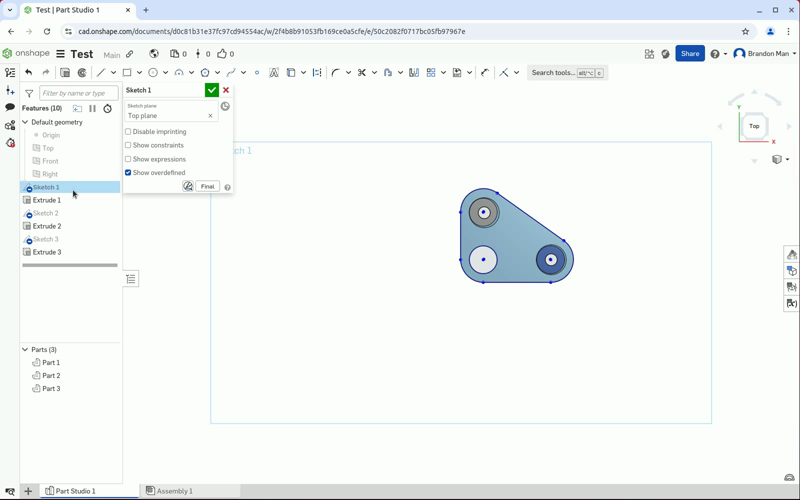
mouse_move(229, 92)
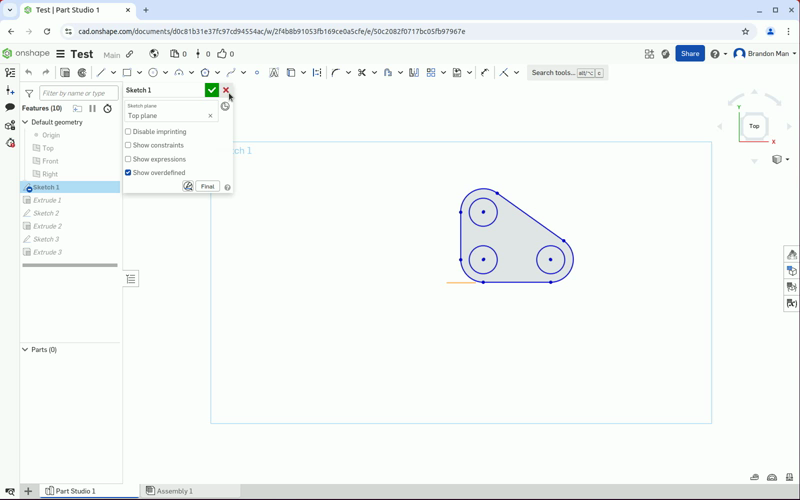
click(229, 92)
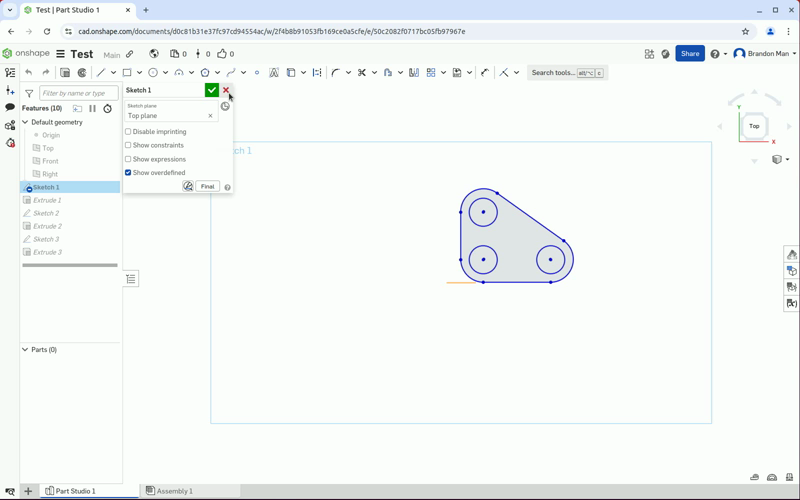
key(shift+s)
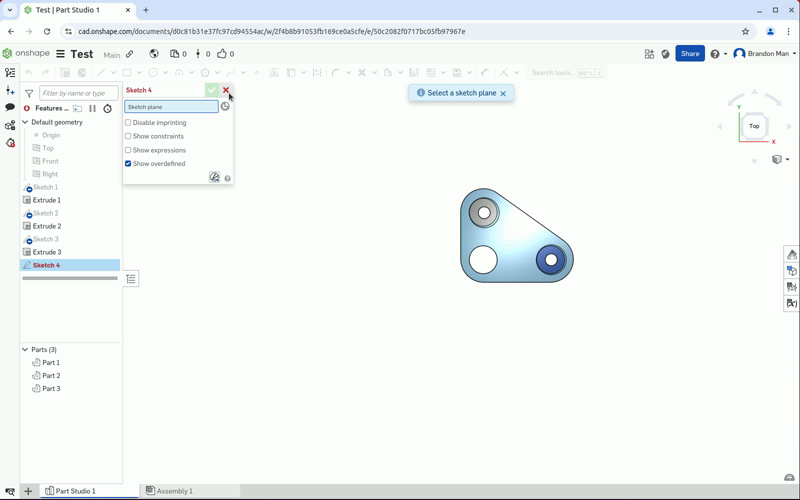
mouse_move(73, 150)
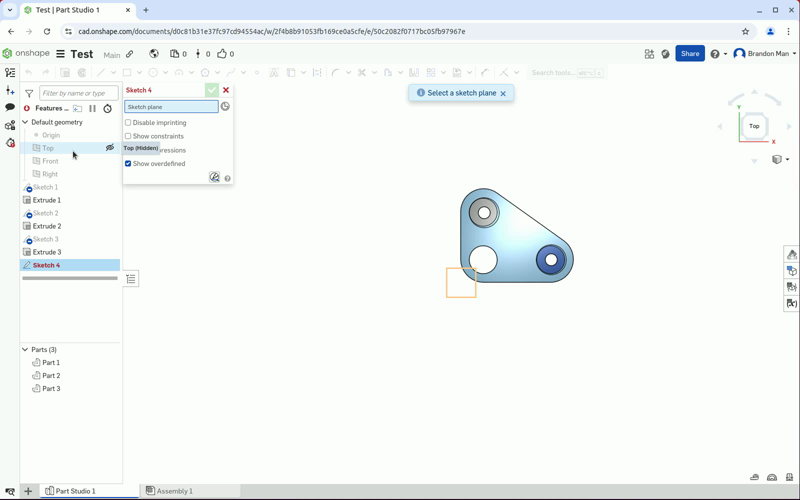
click(73, 150)
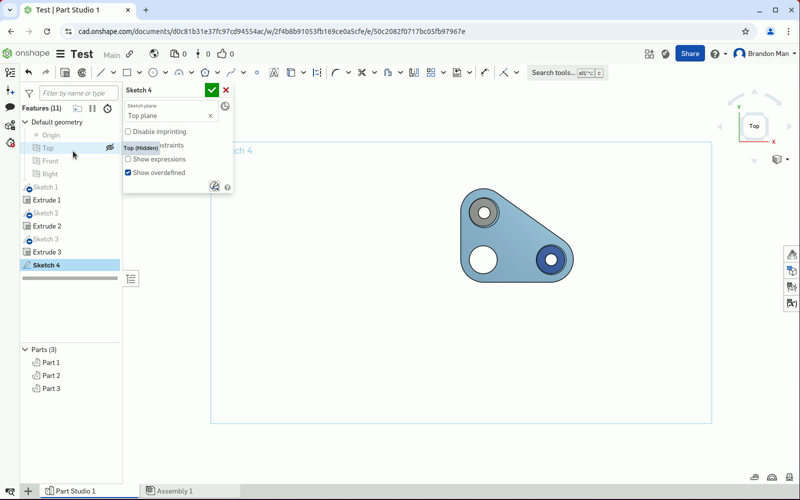
mouse_move(73, 352)
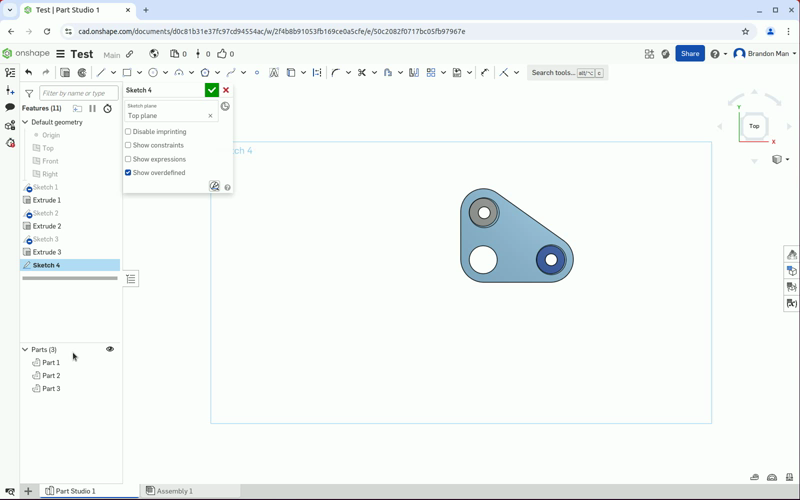
key(y)
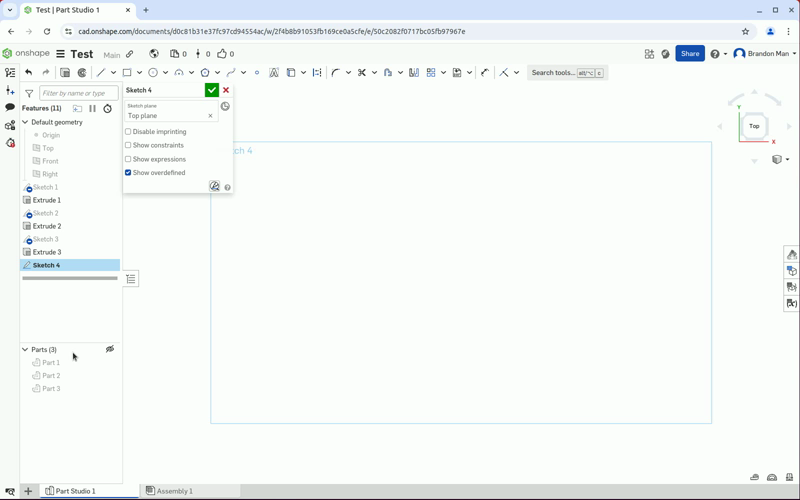
key(c)
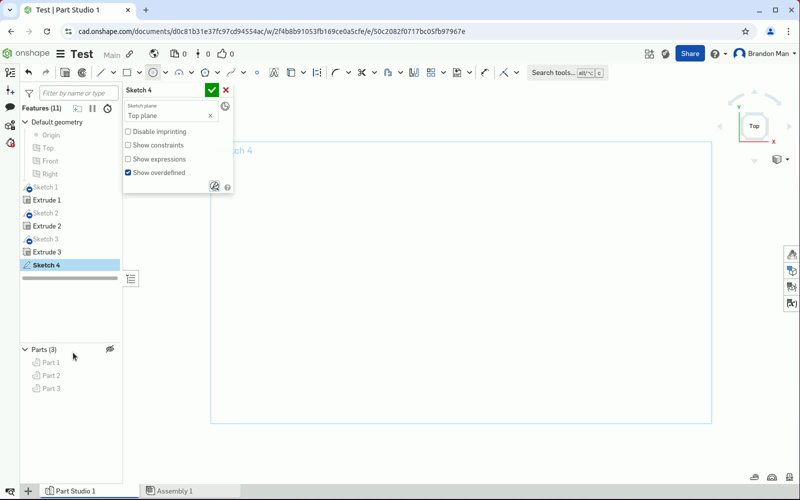
key_down(shift)
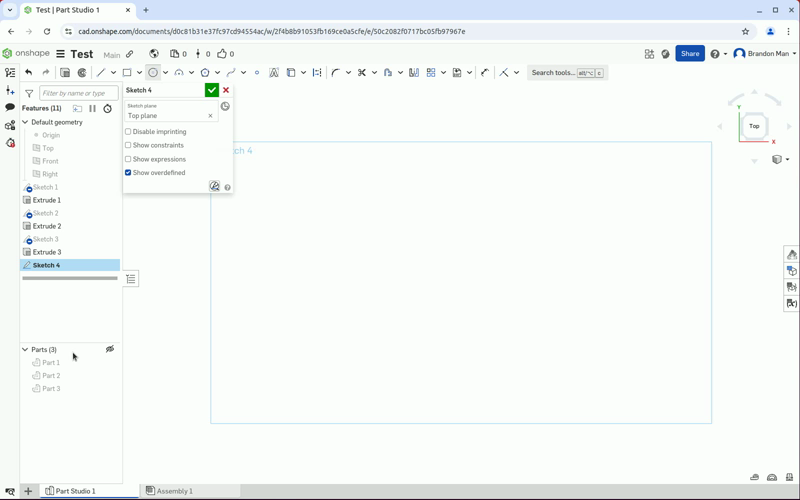
mouse_move(484, 259)
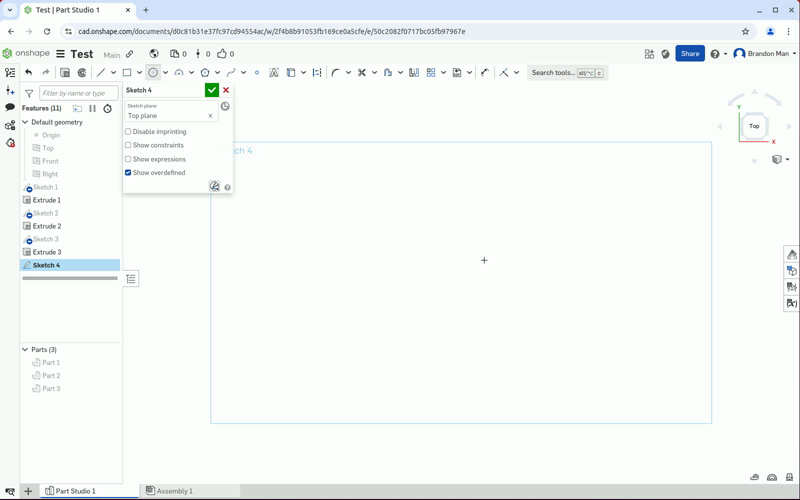
click(484, 259)
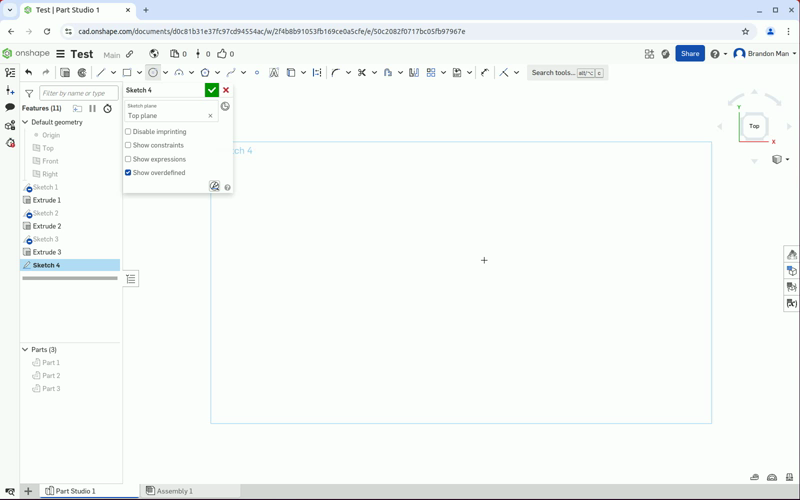
key_up(shift)
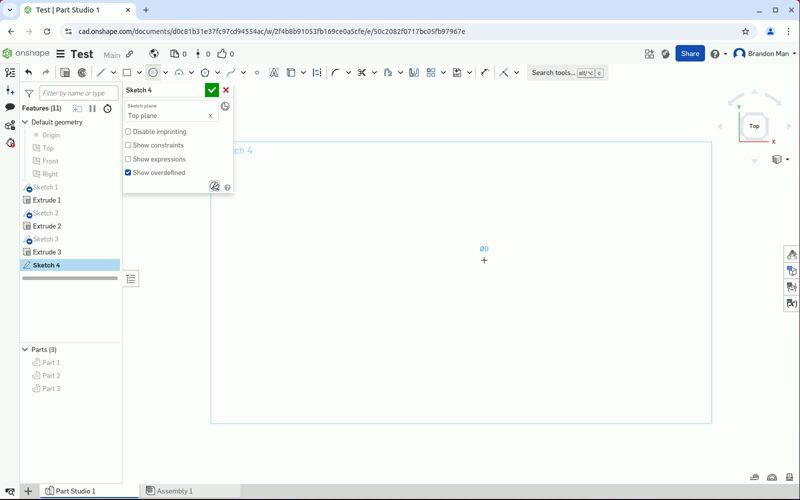
mouse_move(499, 259)
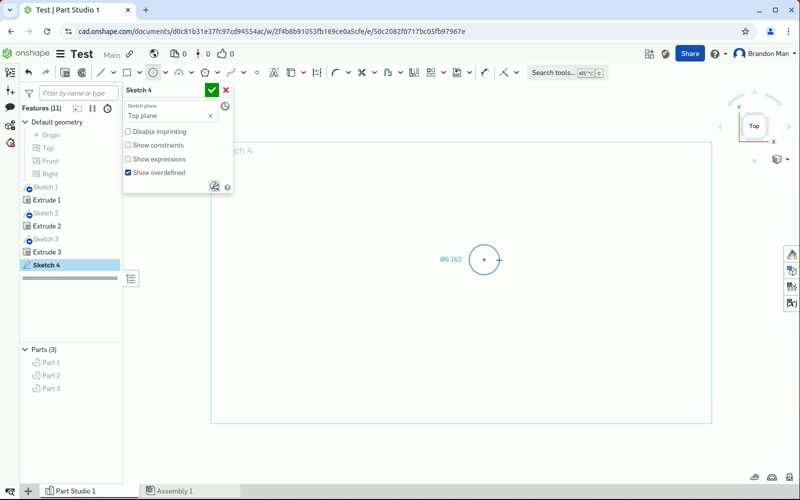
click(499, 259)
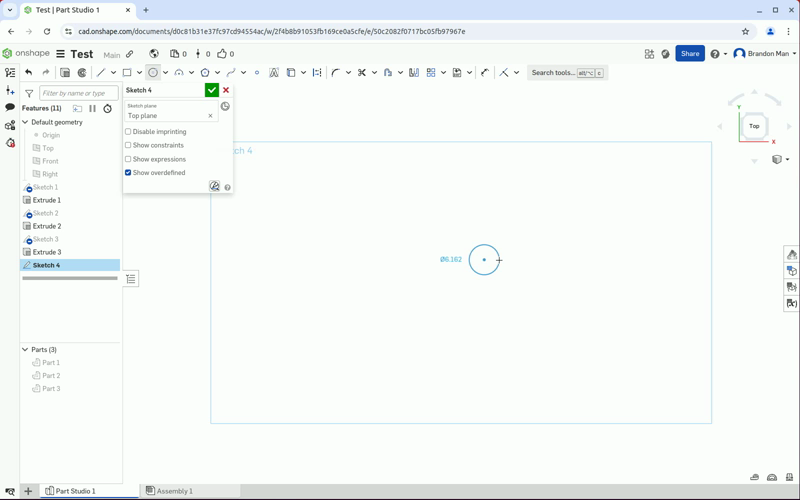
key(esc)
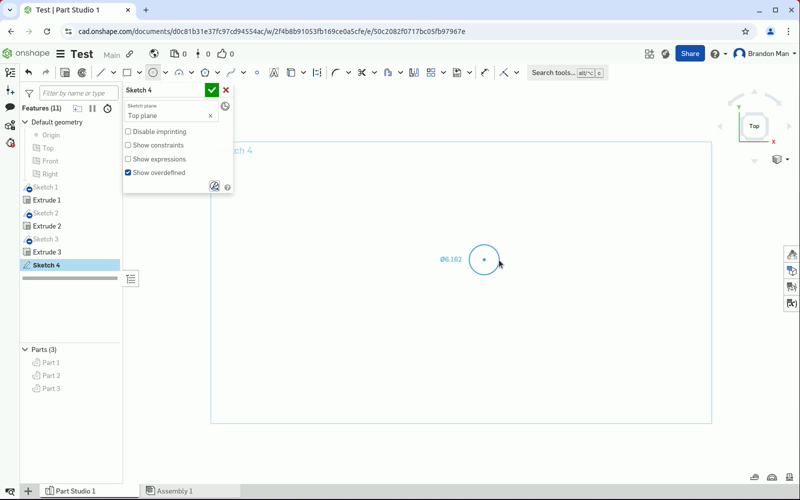
key(c)
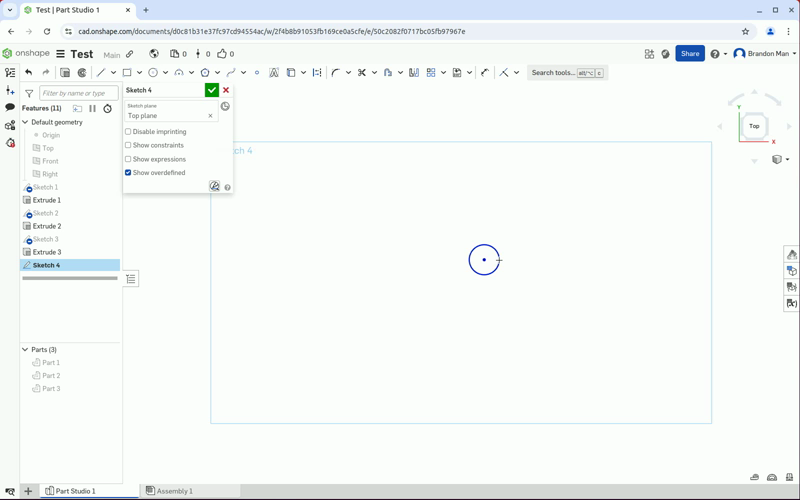
key_down(shift)
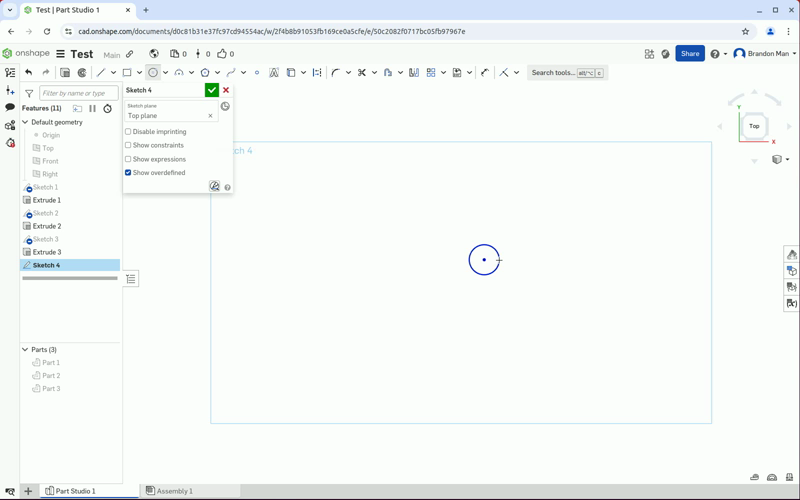
mouse_move(484, 259)
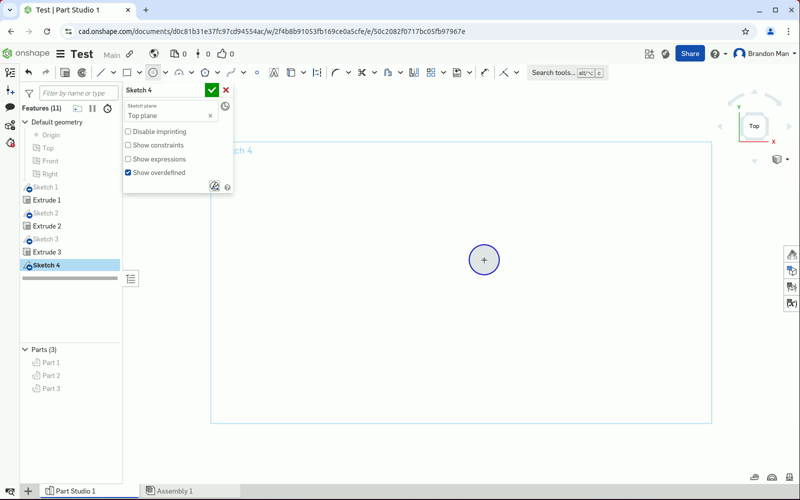
click(484, 259)
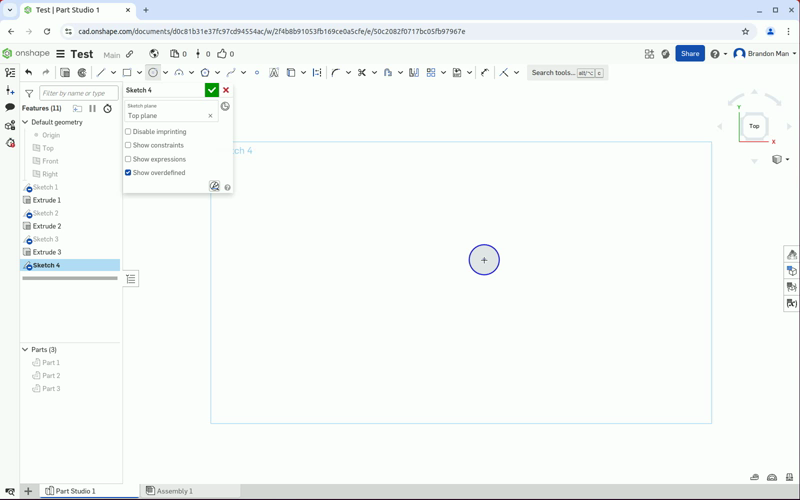
key_up(shift)
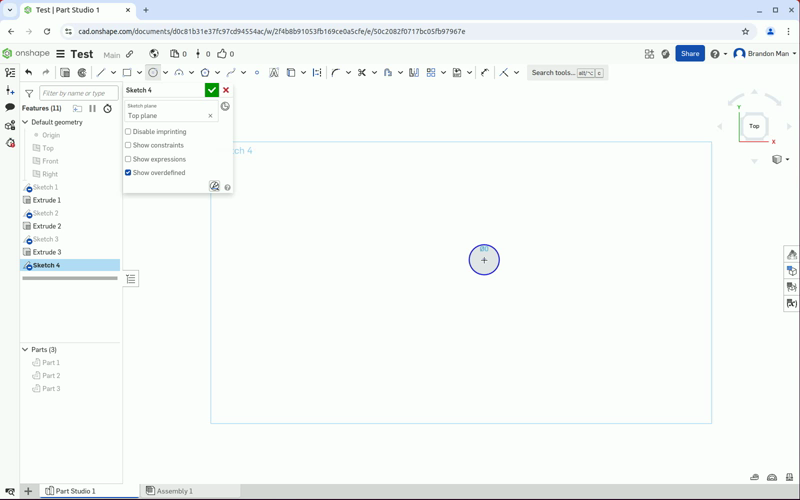
mouse_move(490, 259)
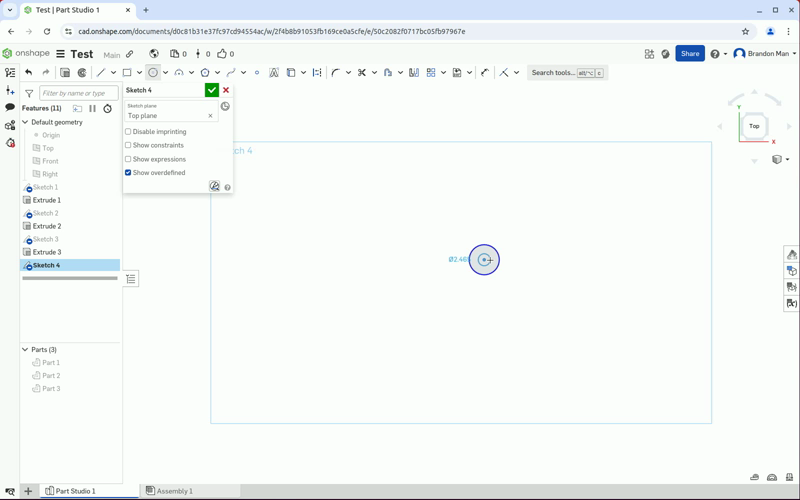
click(490, 259)
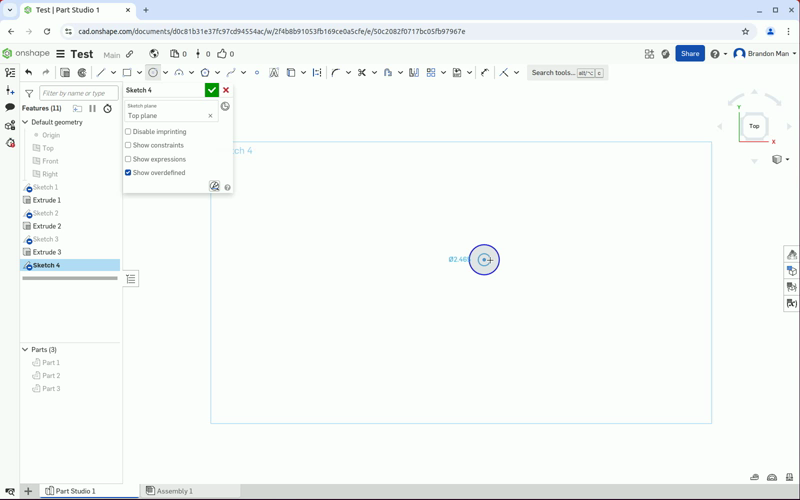
key(esc)
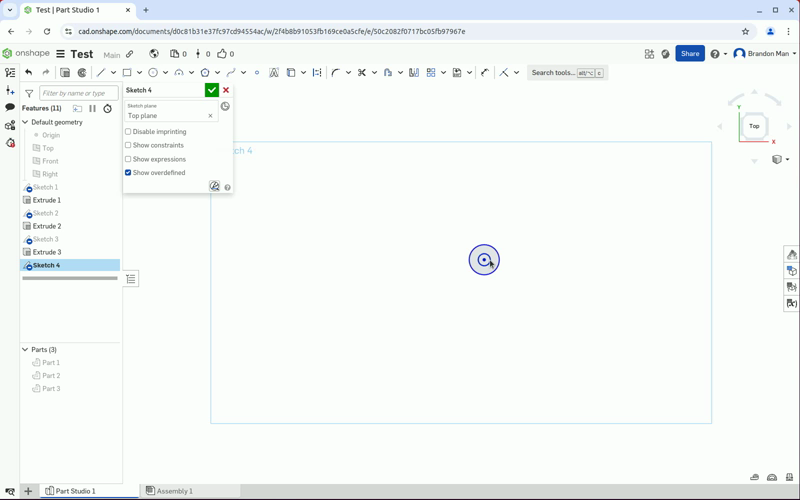
mouse_move(492, 262)
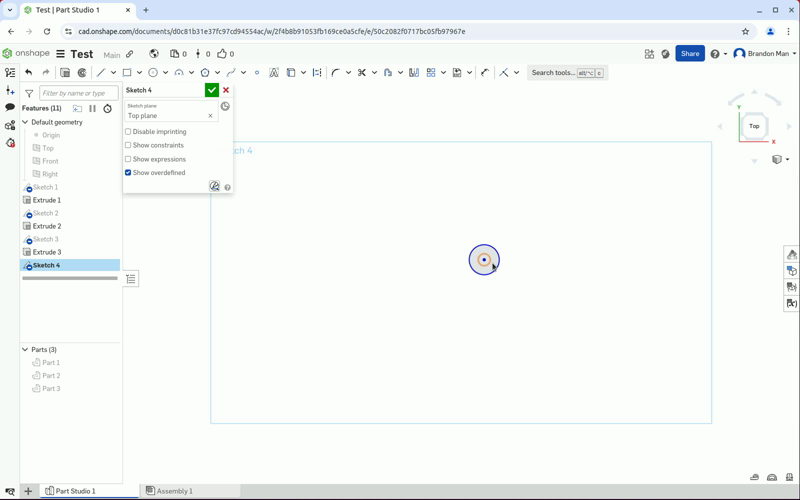
scroll(6)
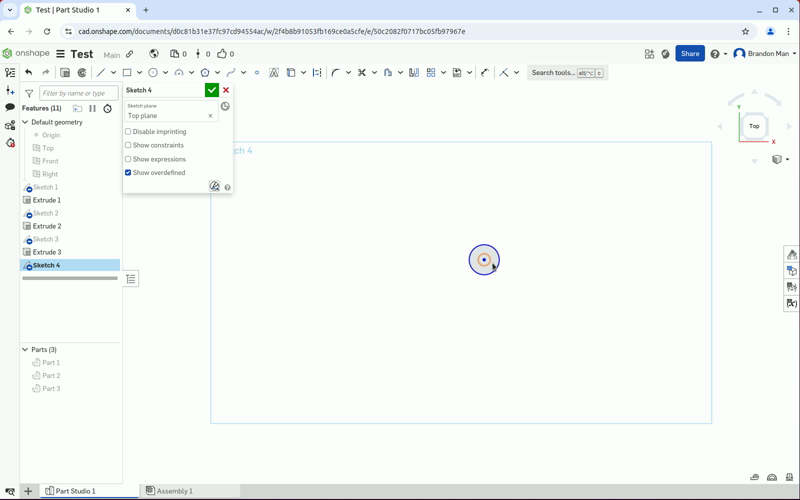
scroll(6)
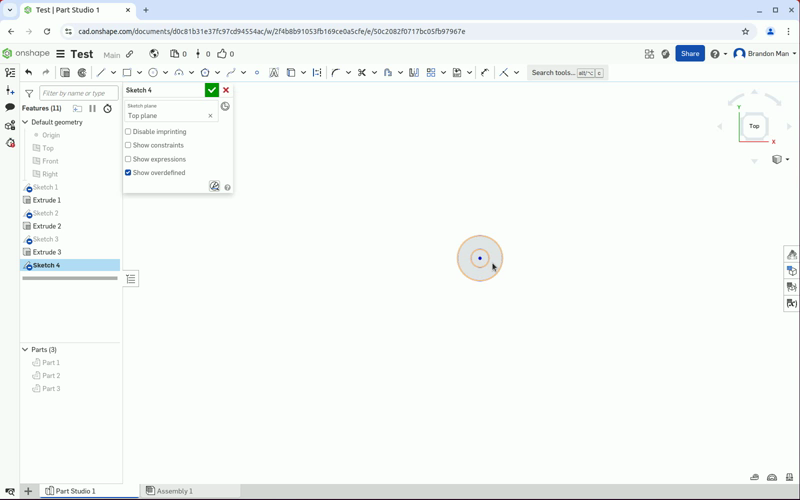
scroll(6)
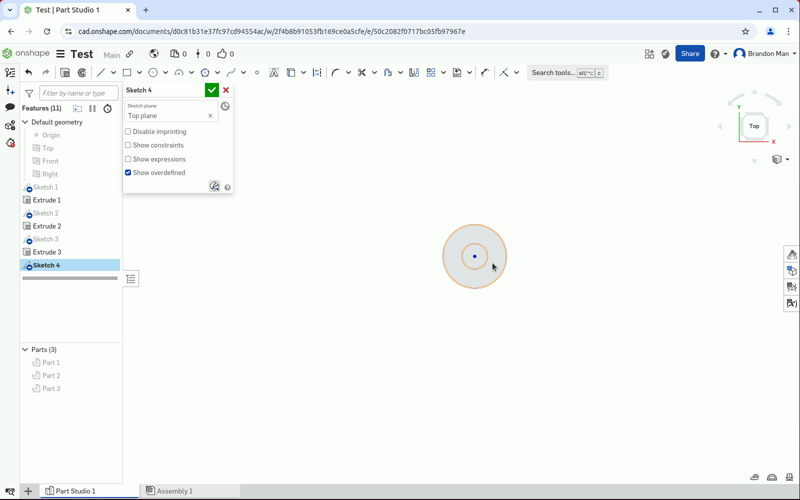
scroll(6)
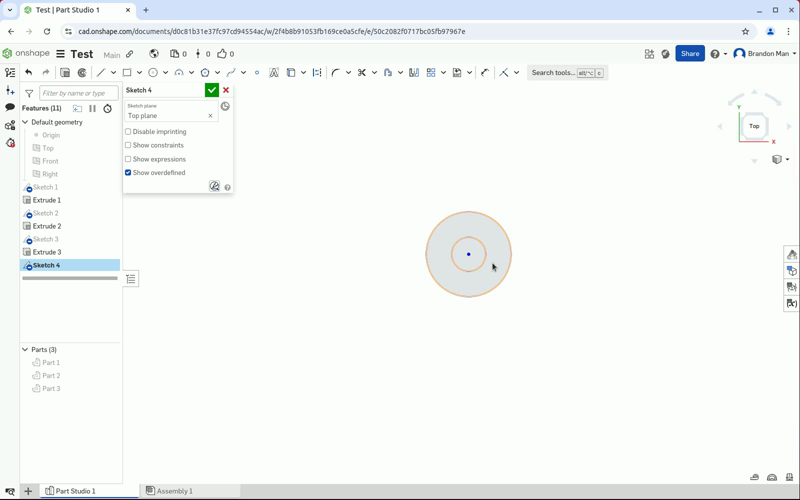
scroll(6)
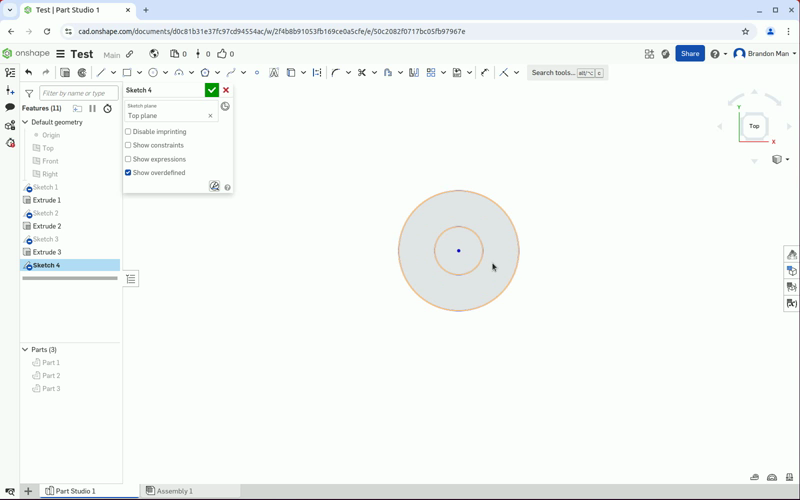
scroll(6)
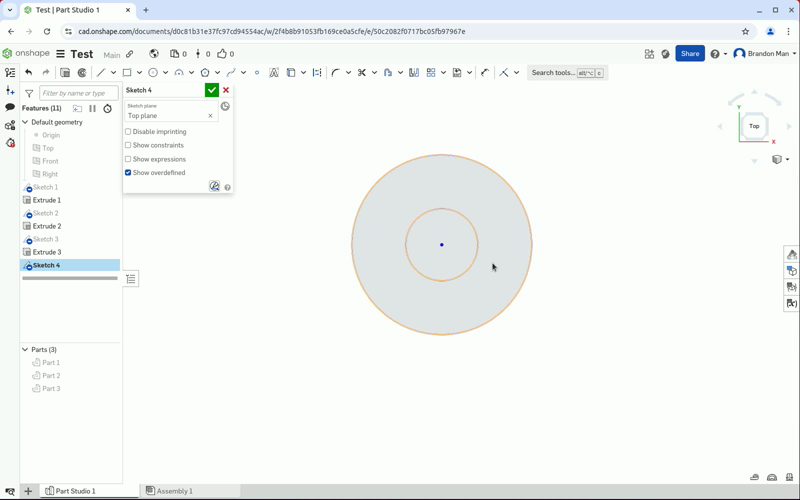
scroll(6)
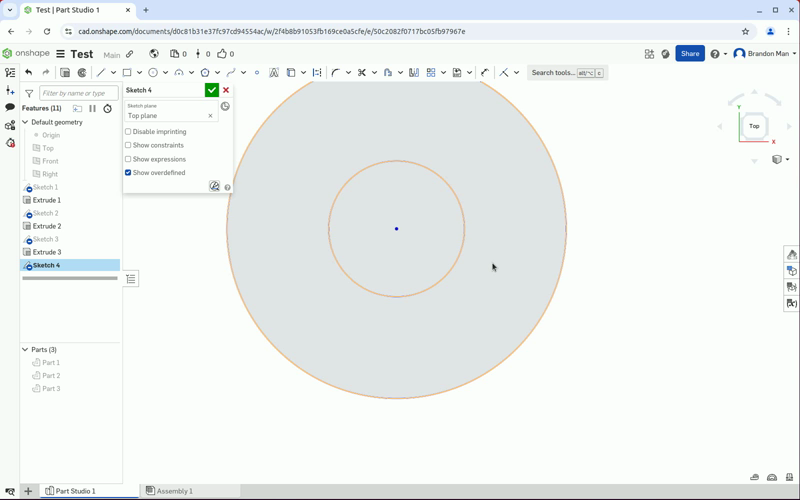
click(492, 262)
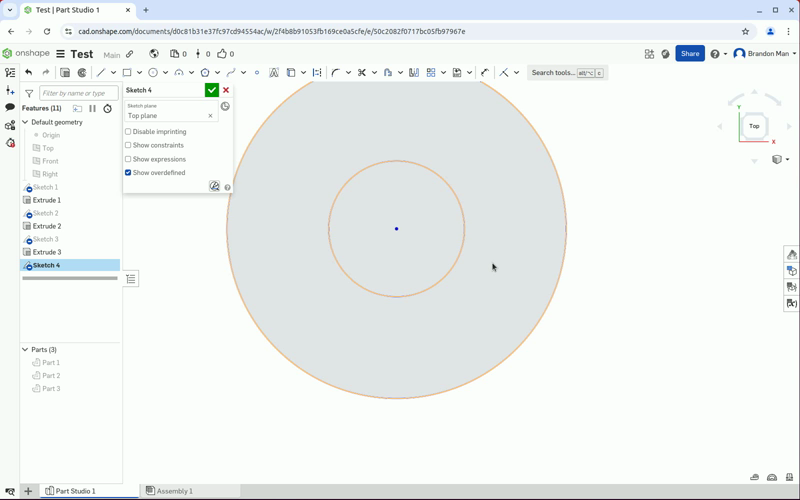
scroll(-6)
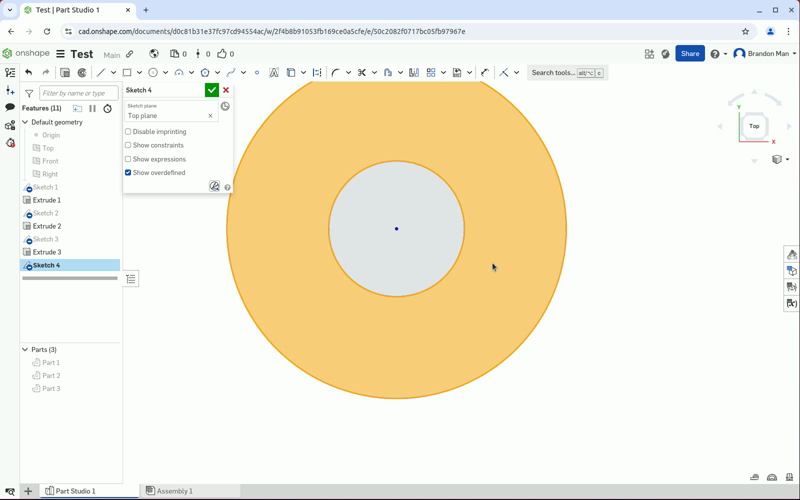
scroll(-6)
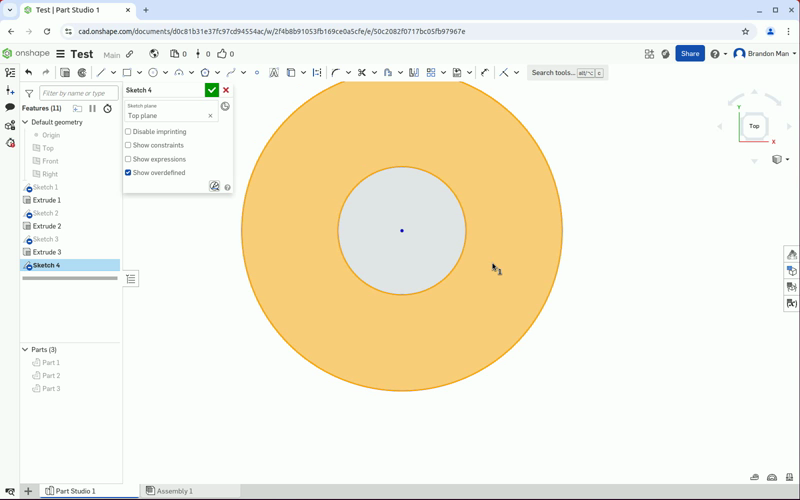
scroll(-6)
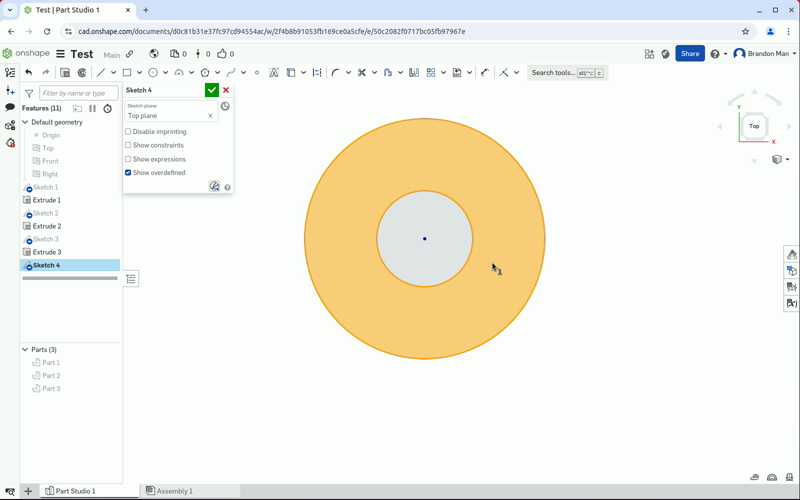
scroll(-6)
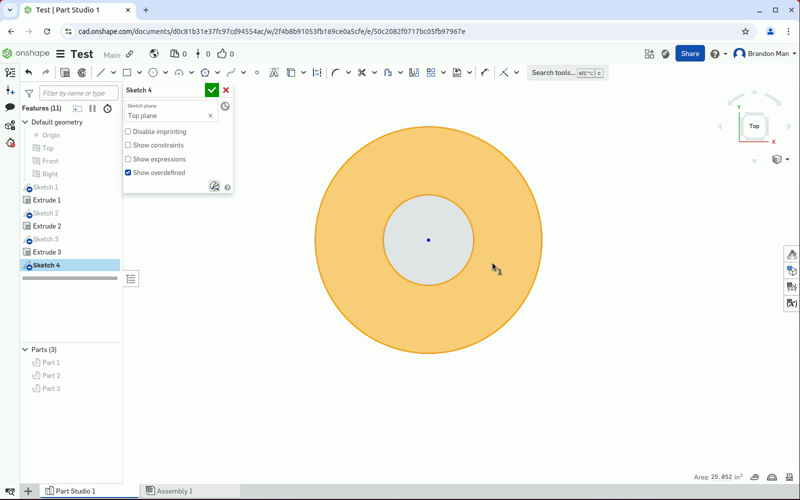
scroll(-6)
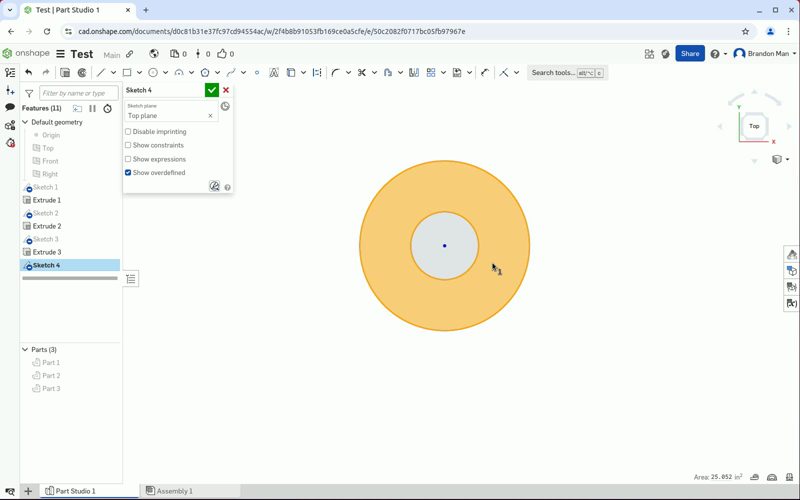
scroll(-6)
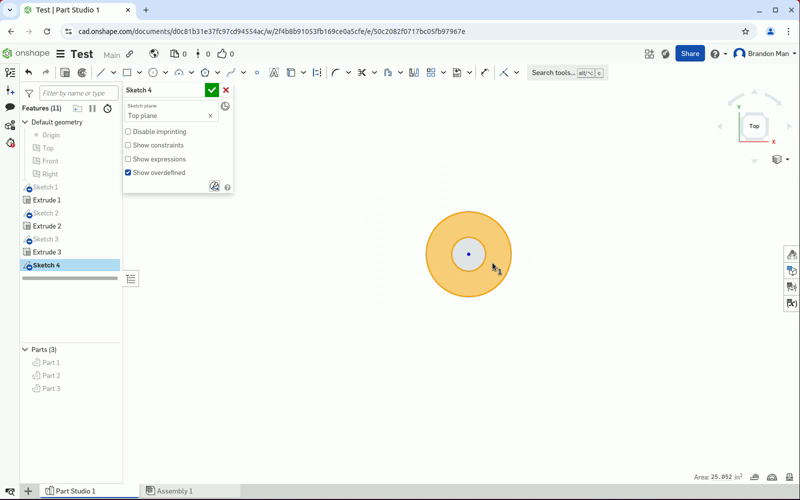
scroll(-6)
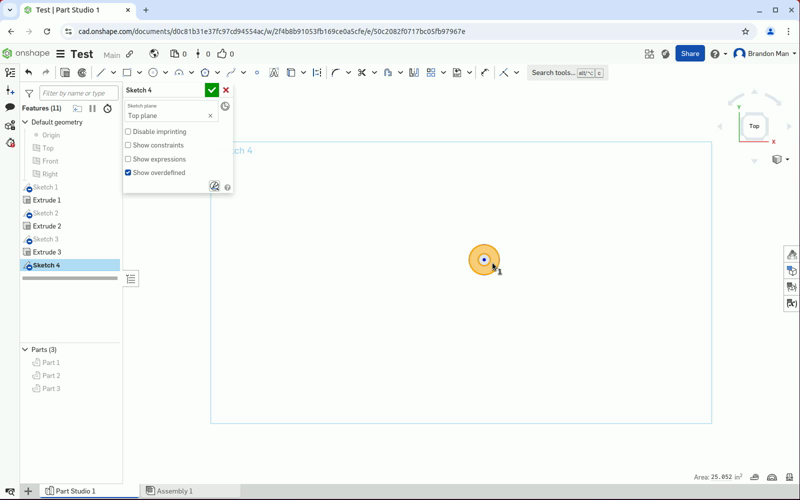
mouse_move(73, 352)
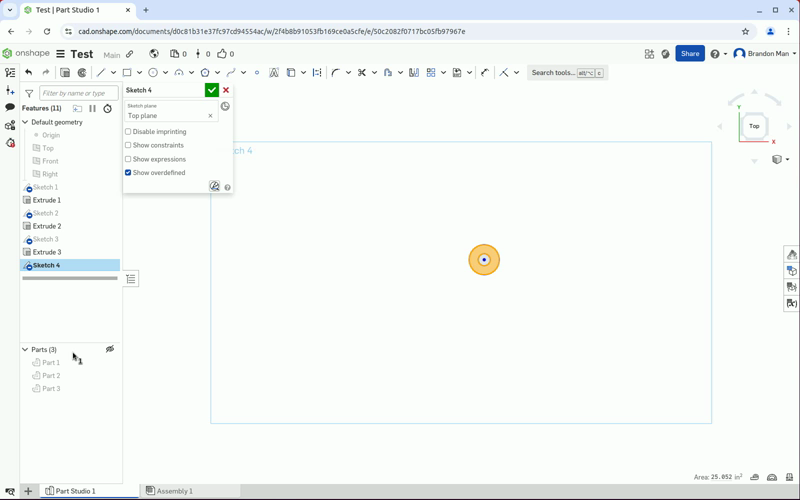
key(shift+y)
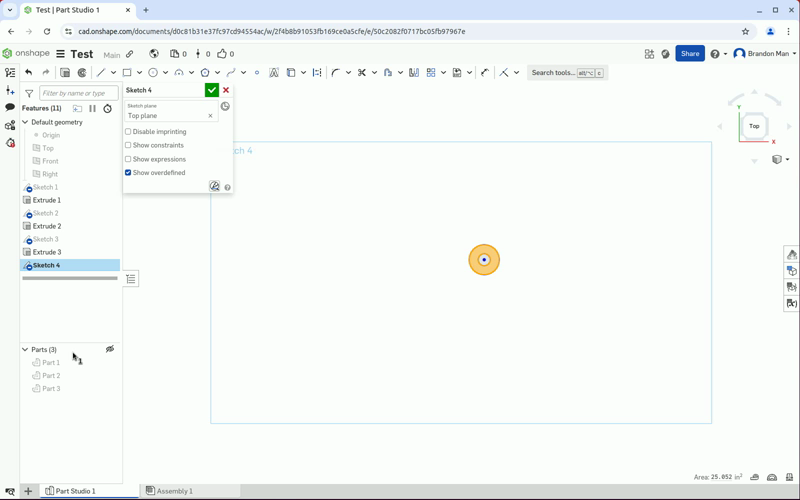
key(shift+e)
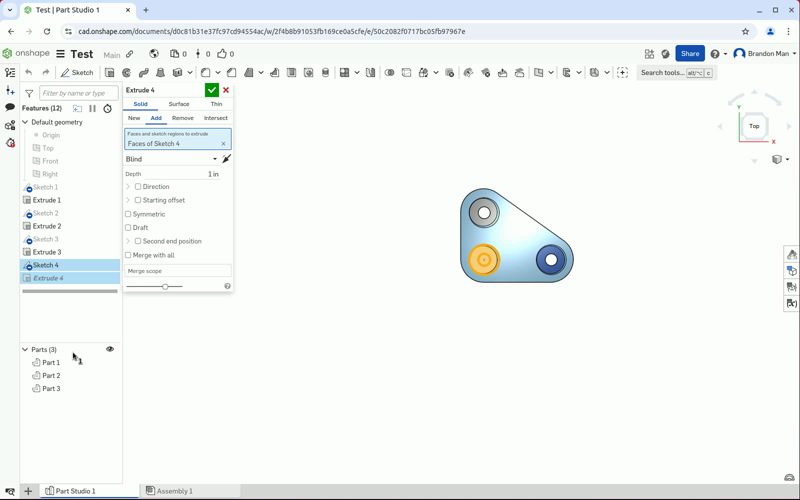
mouse_move(143, 106)
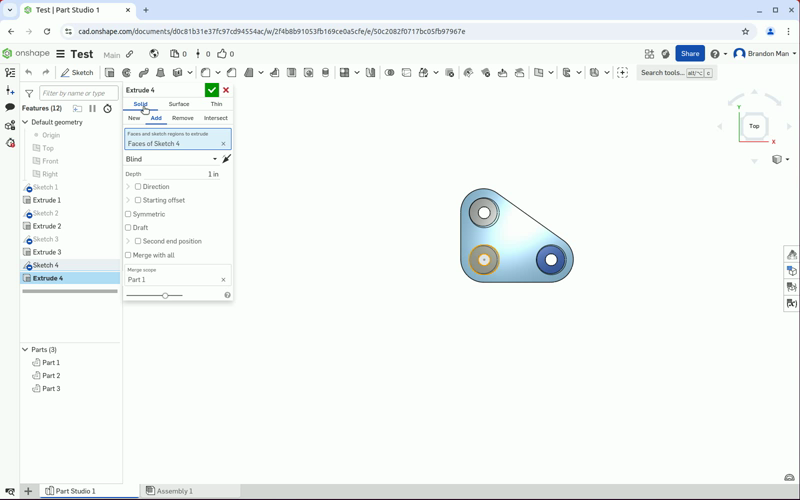
click(143, 106)
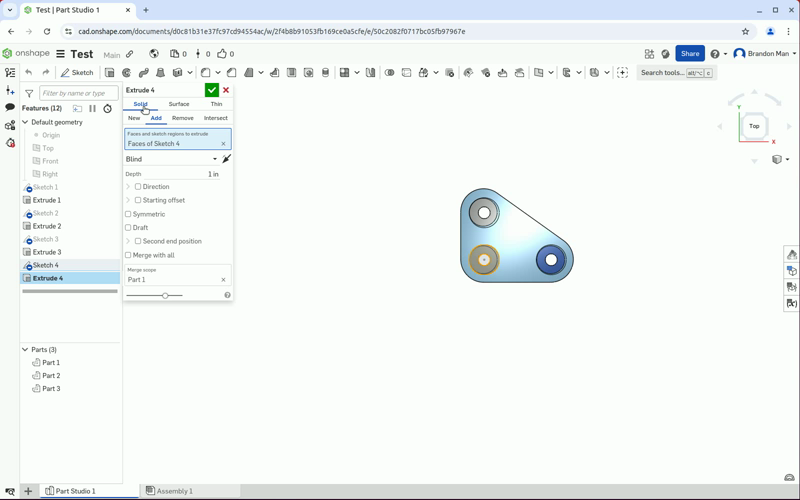
mouse_move(137, 120)
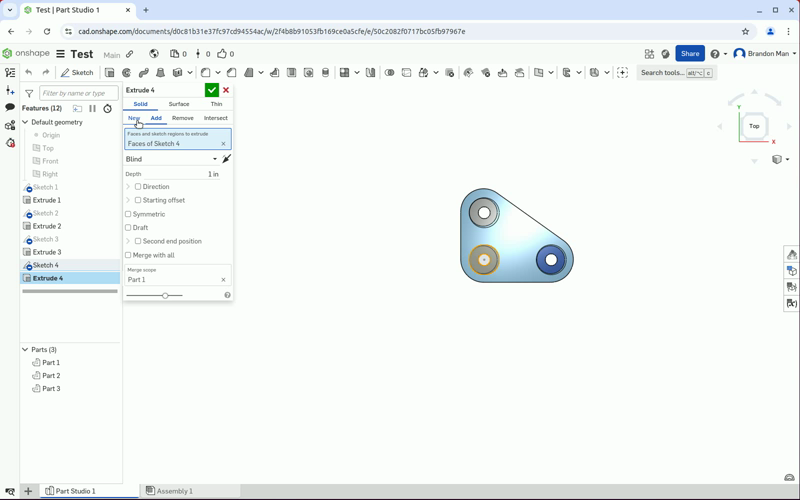
click(137, 120)
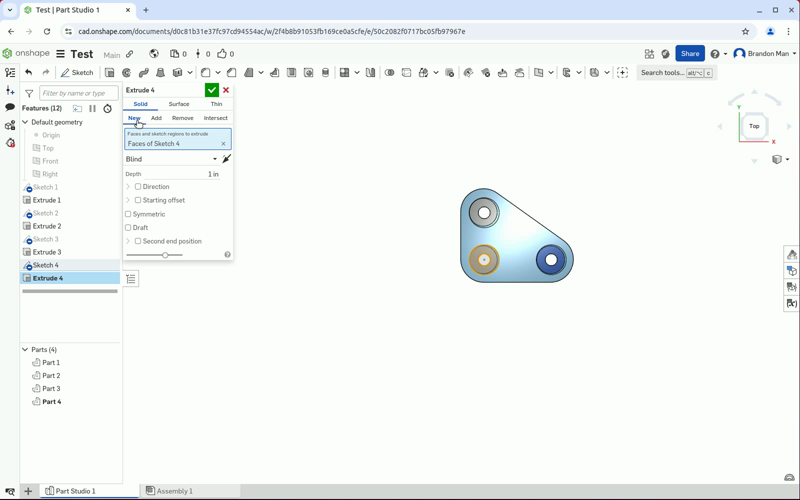
key(tab, 4)
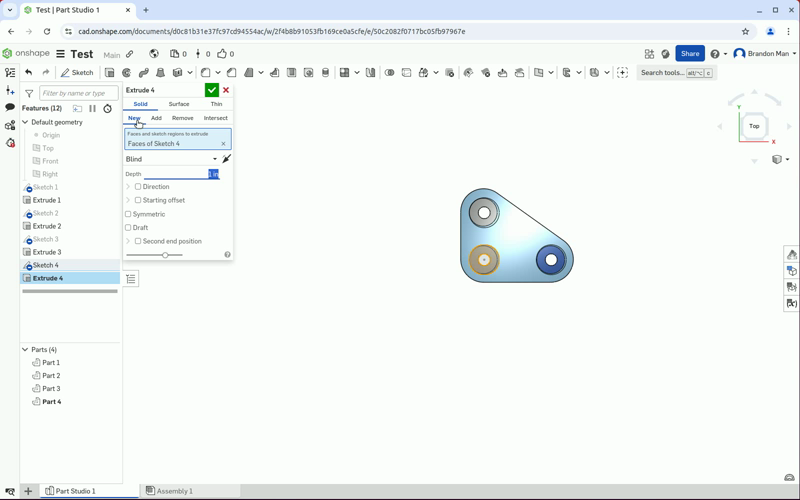
text(6.018)
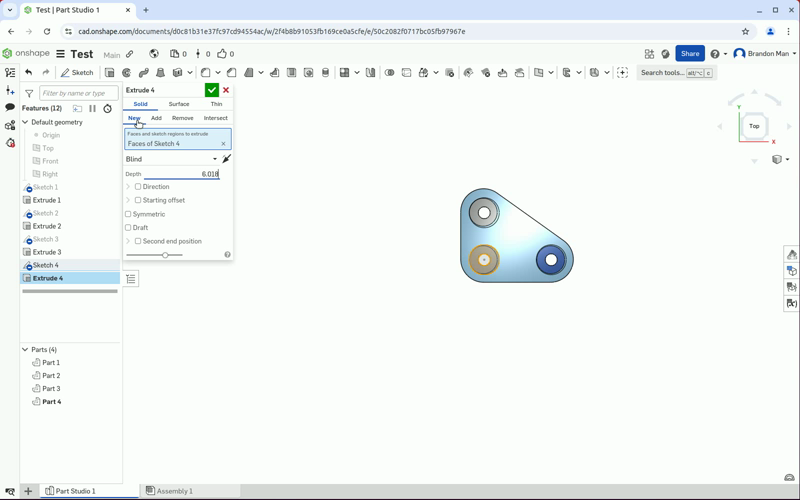
key(enter)
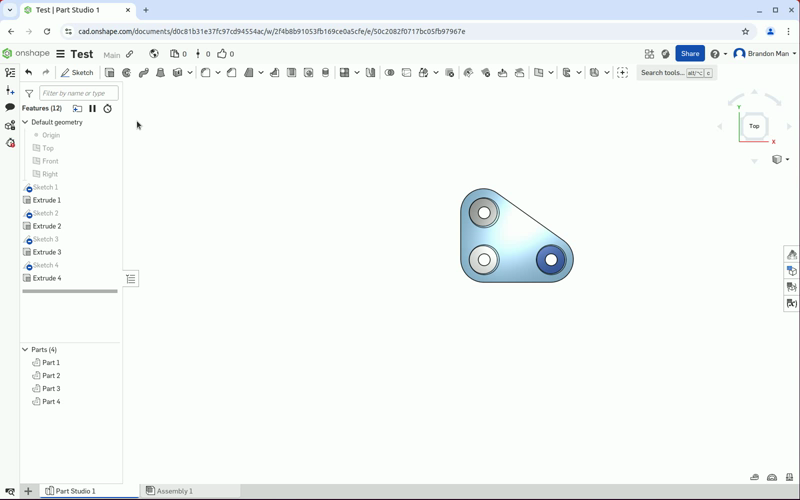
key(shift+h)
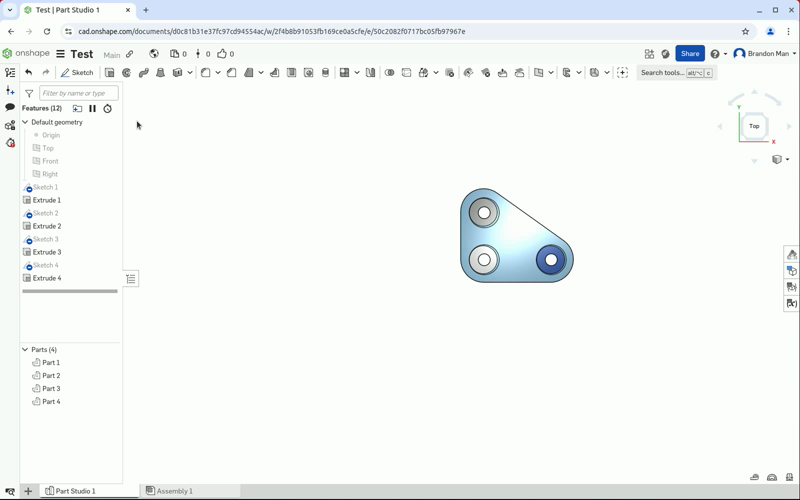
key(shift+h)
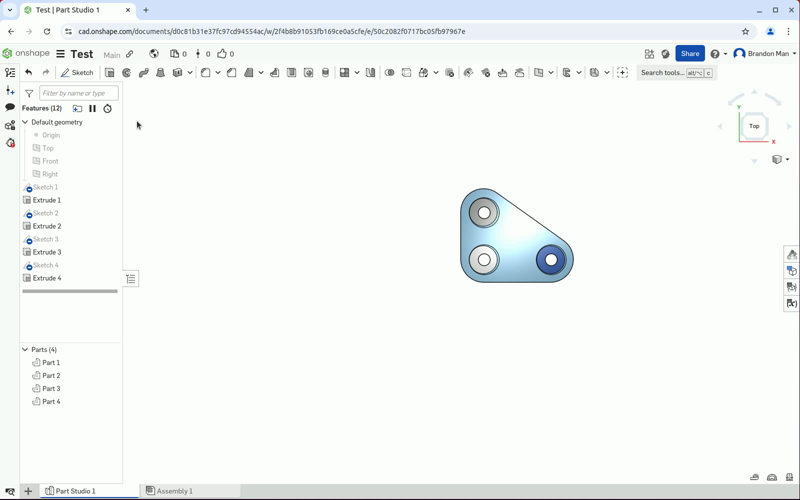
mouse_move(73, 189)
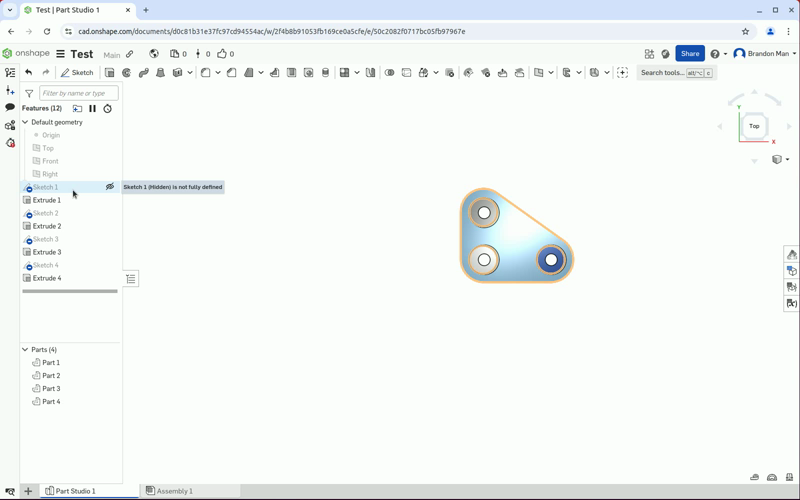
click(73, 189)
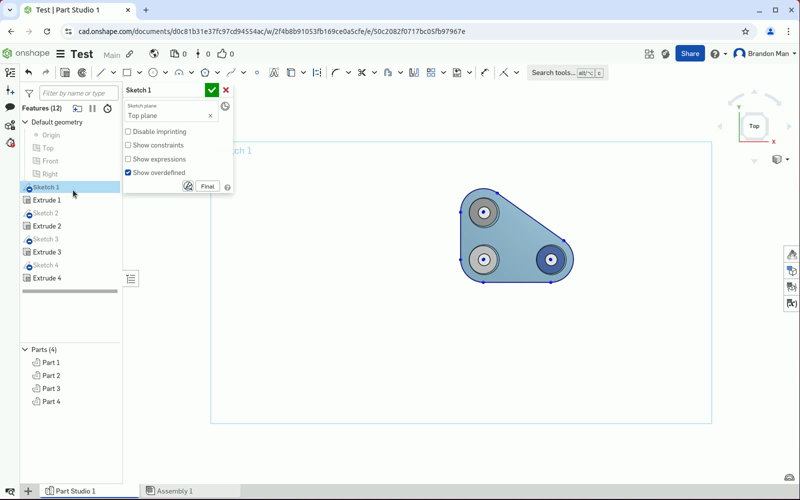
mouse_move(229, 92)
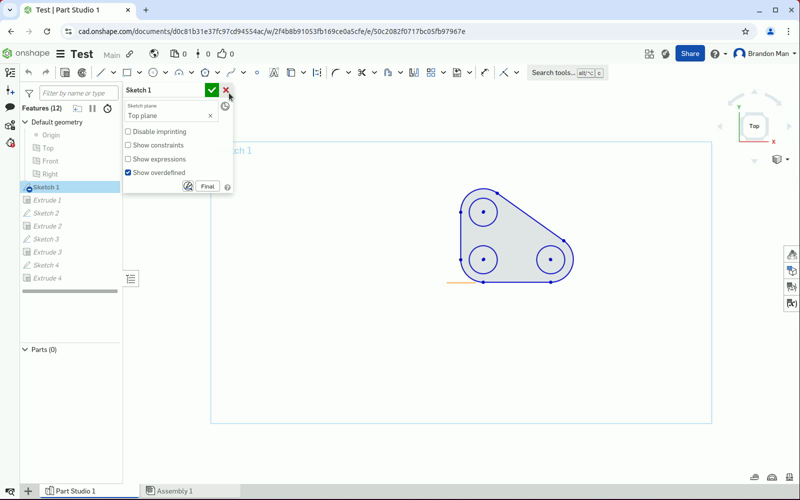
click(229, 92)
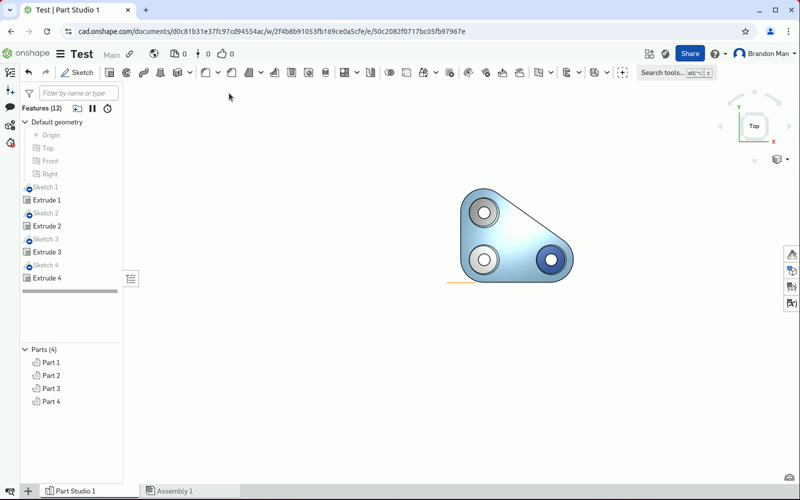
mouse_move(541, 75)
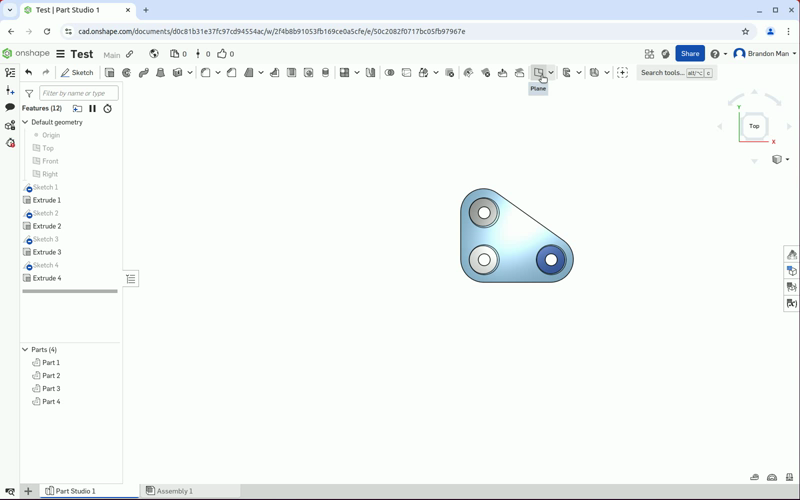
click(541, 75)
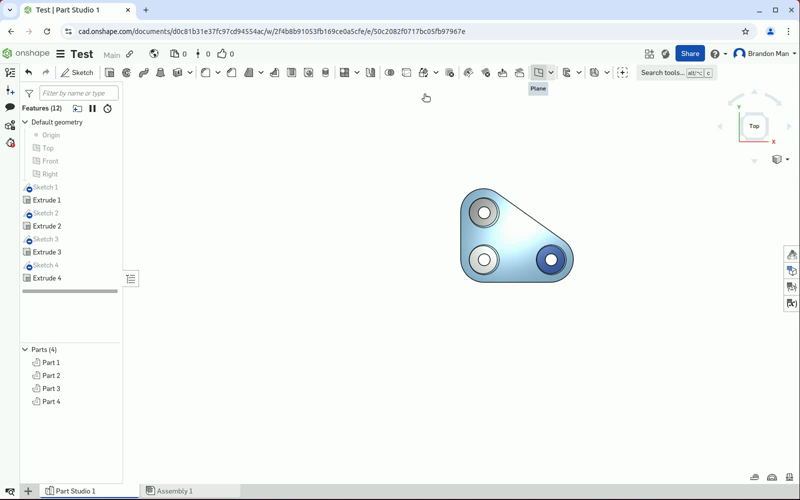
mouse_move(73, 150)
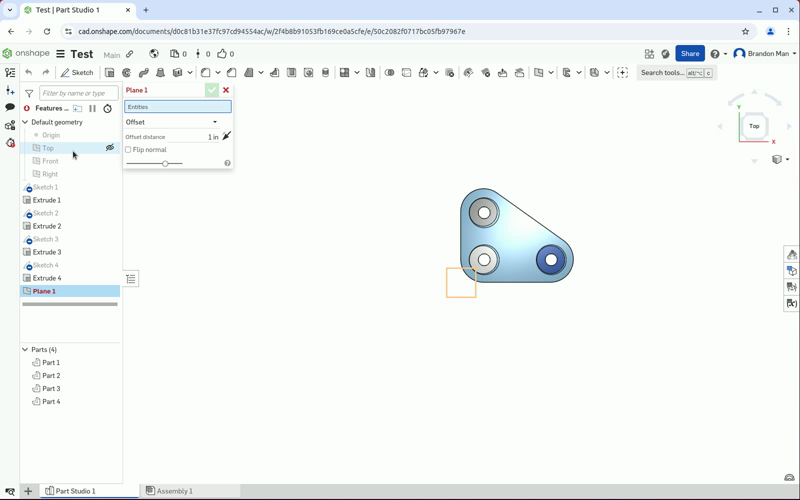
click(73, 150)
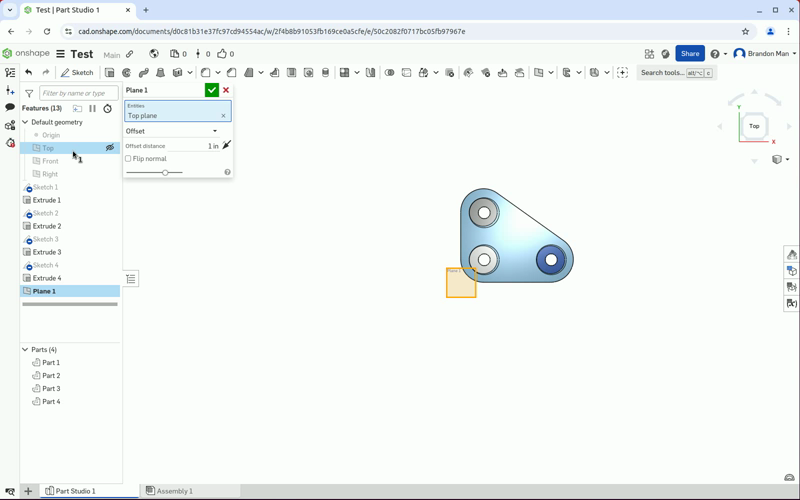
key(tab, 2)
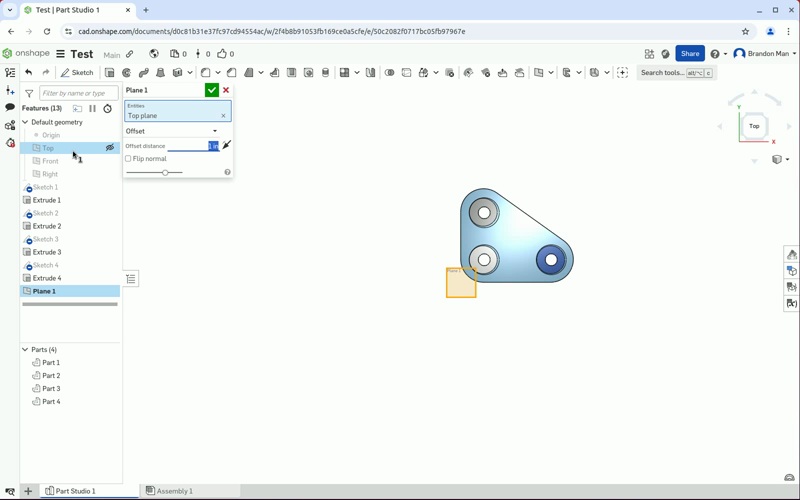
text(6.008)
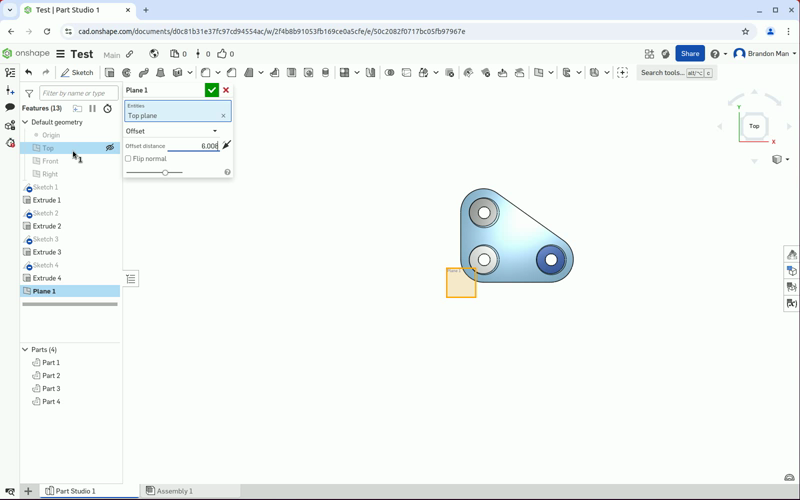
key(enter, 2)
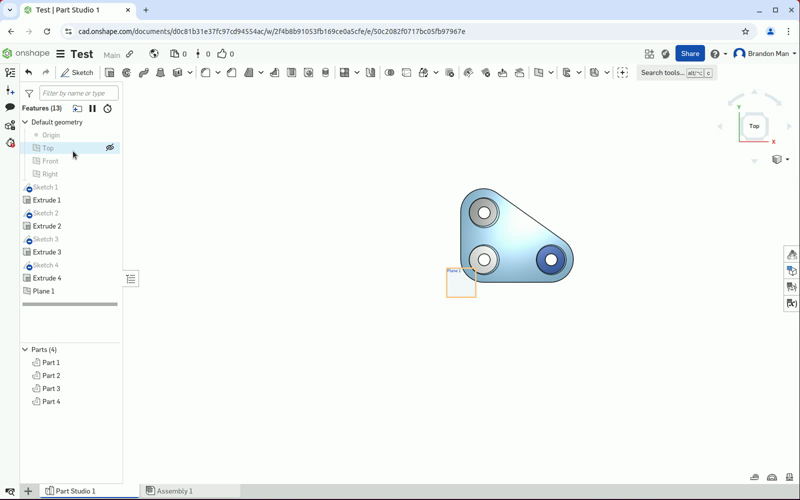
key(shift+s)
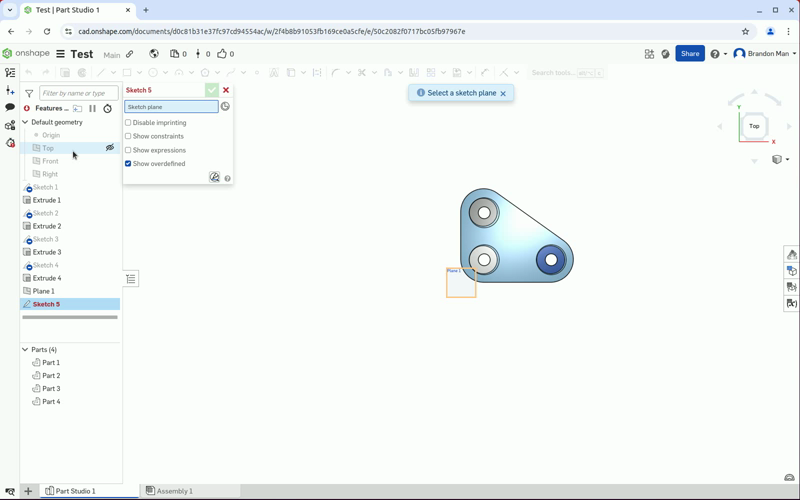
mouse_move(73, 293)
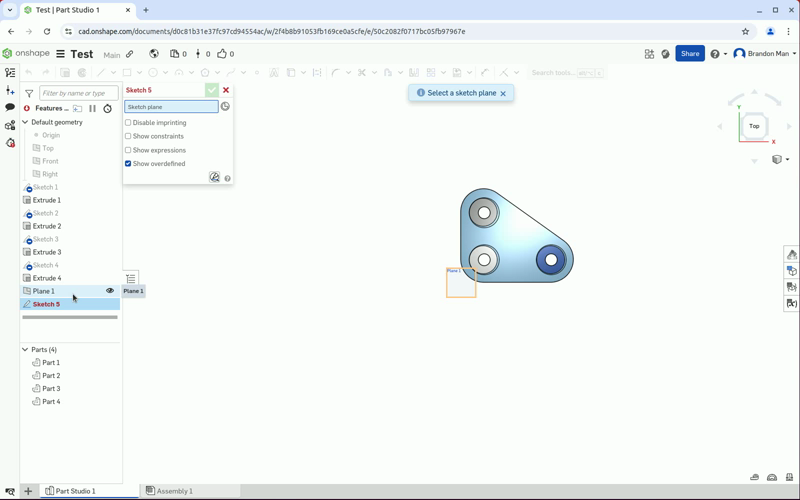
click(73, 293)
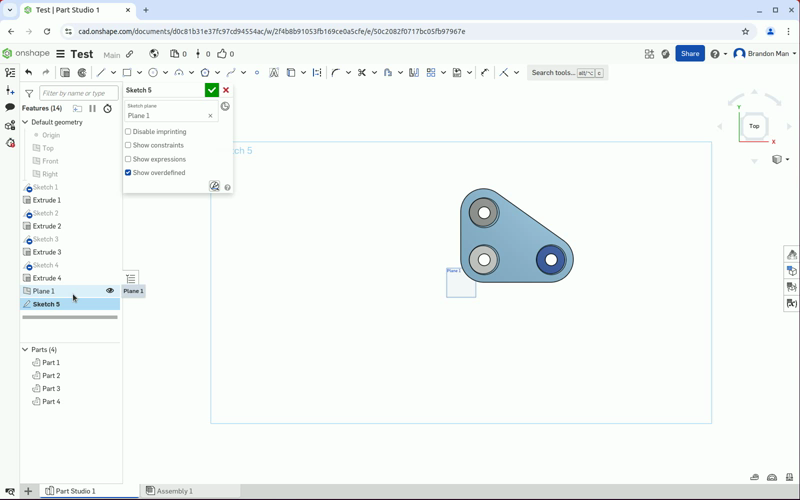
mouse_move(73, 352)
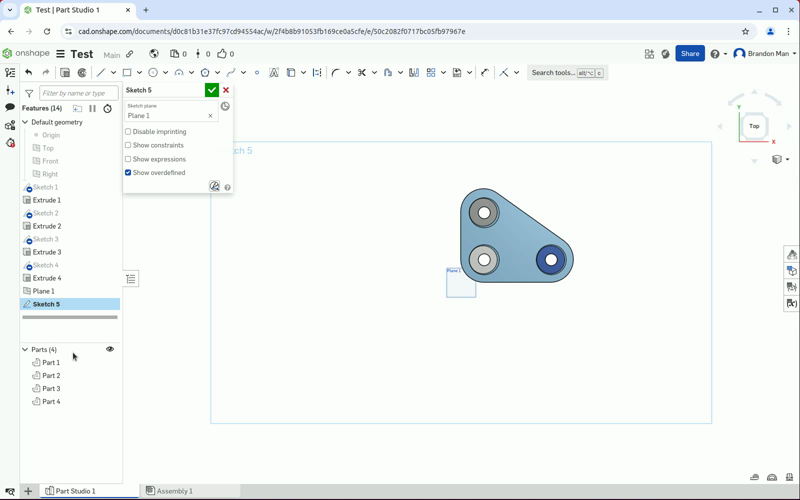
key(y)
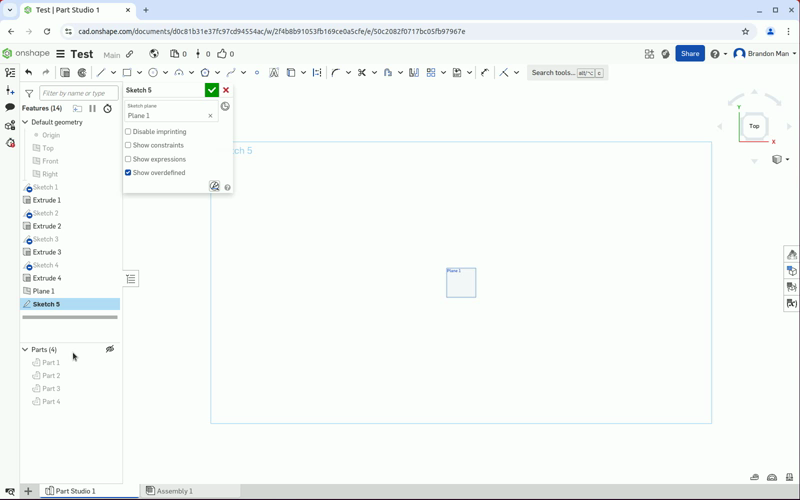
key(c)
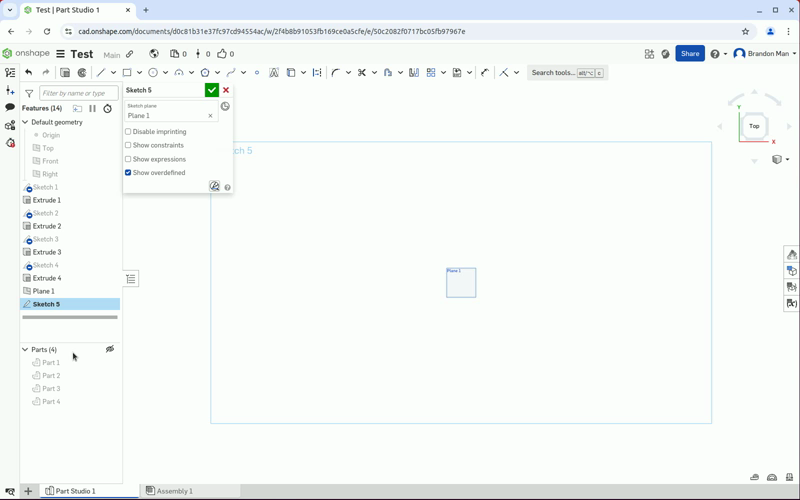
key_down(shift)
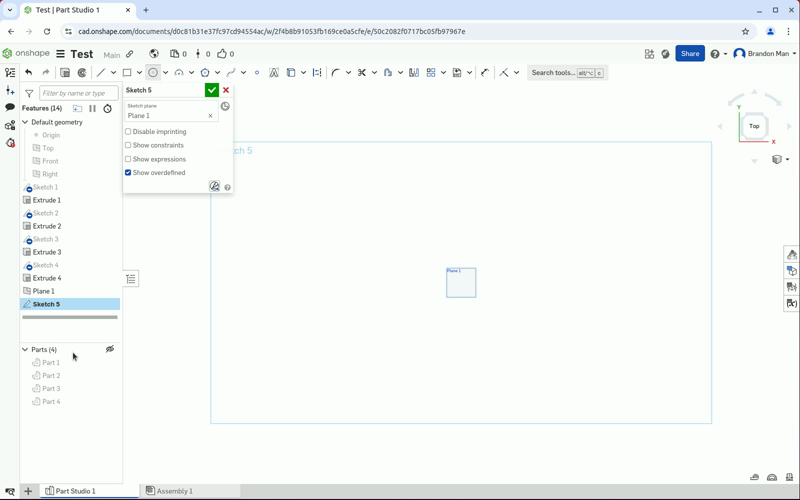
mouse_move(484, 212)
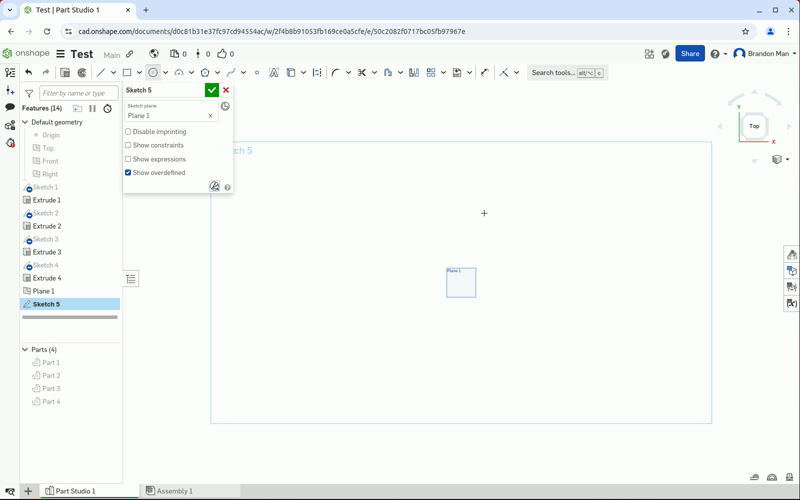
click(484, 212)
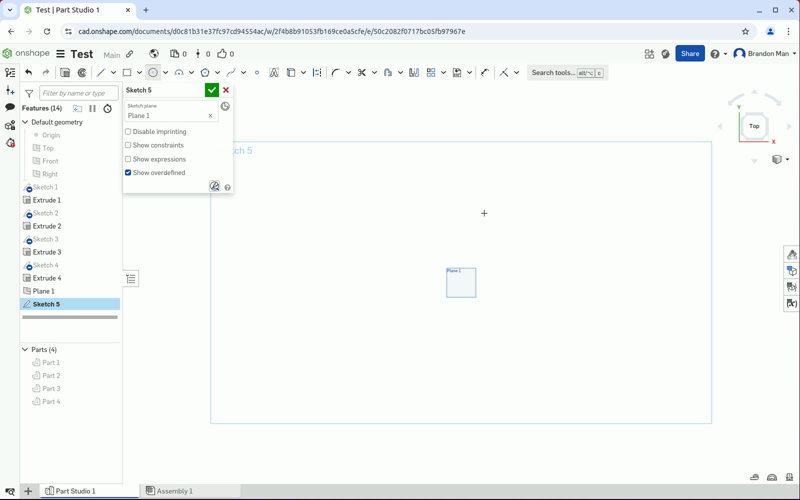
key_up(shift)
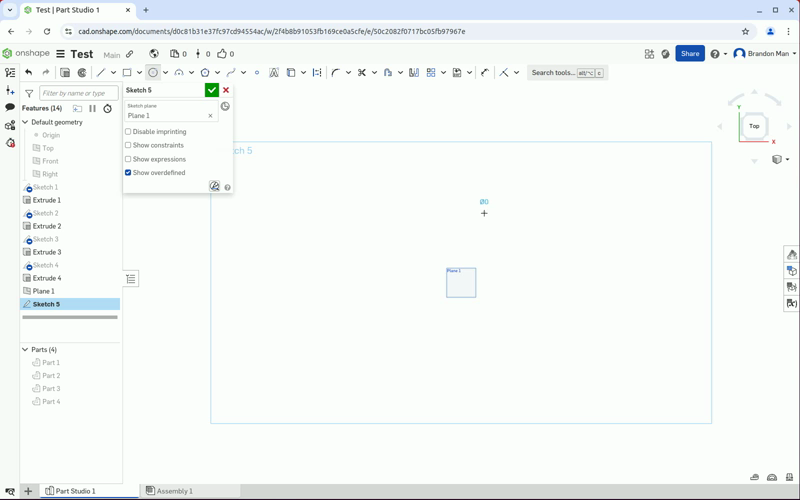
mouse_move(499, 212)
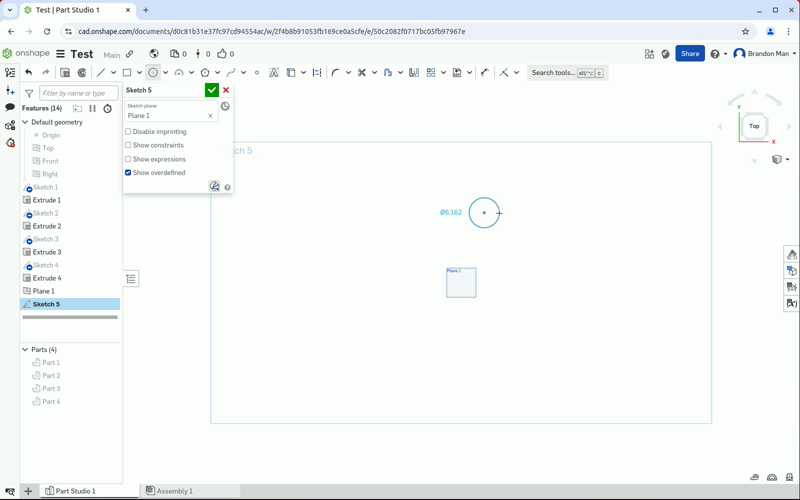
click(499, 212)
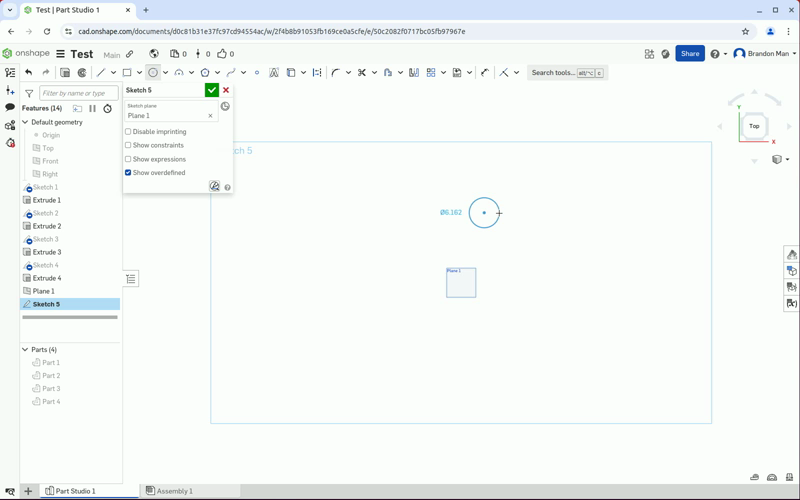
key(esc)
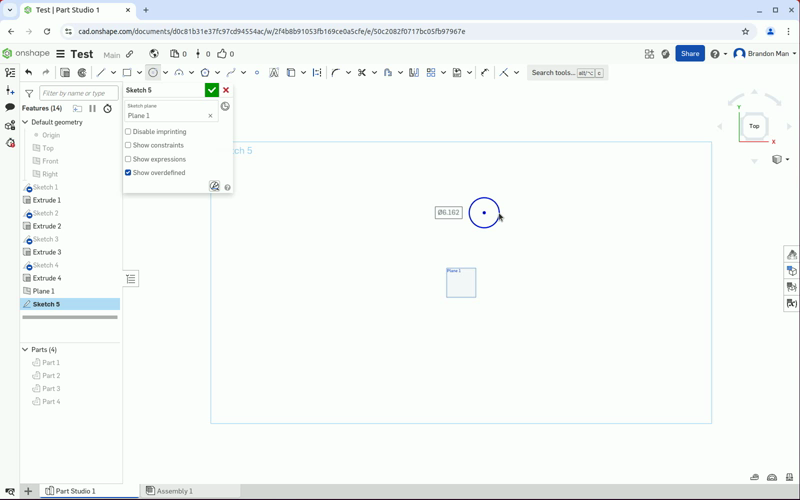
key(c)
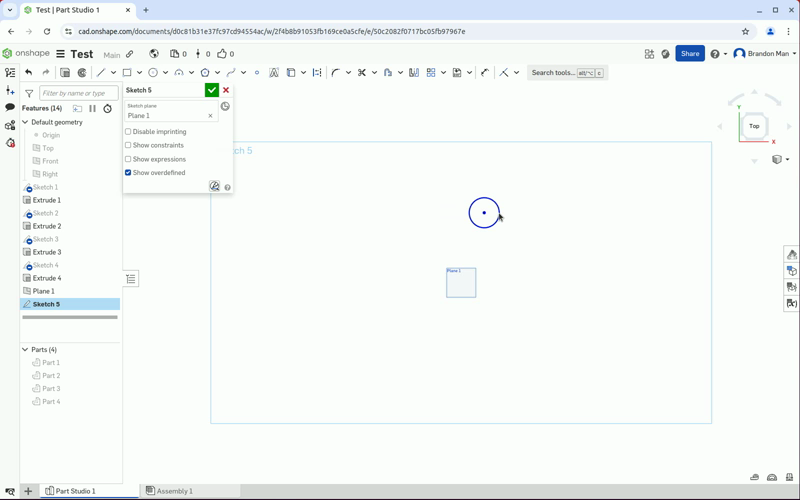
key_down(shift)
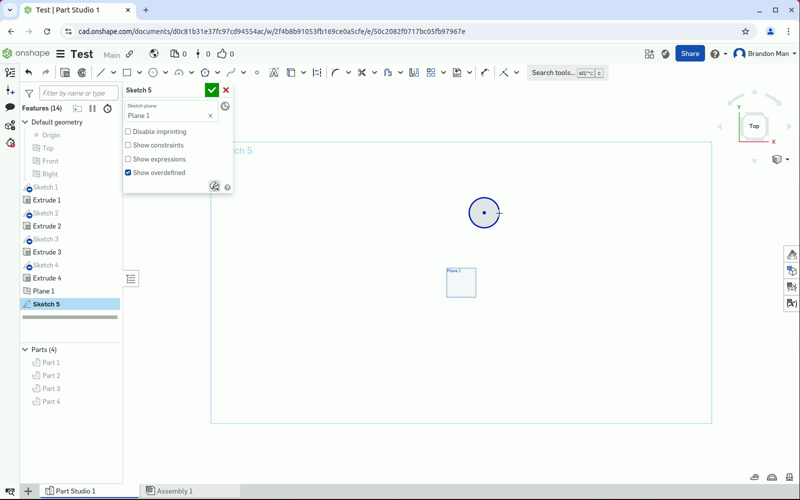
mouse_move(484, 212)
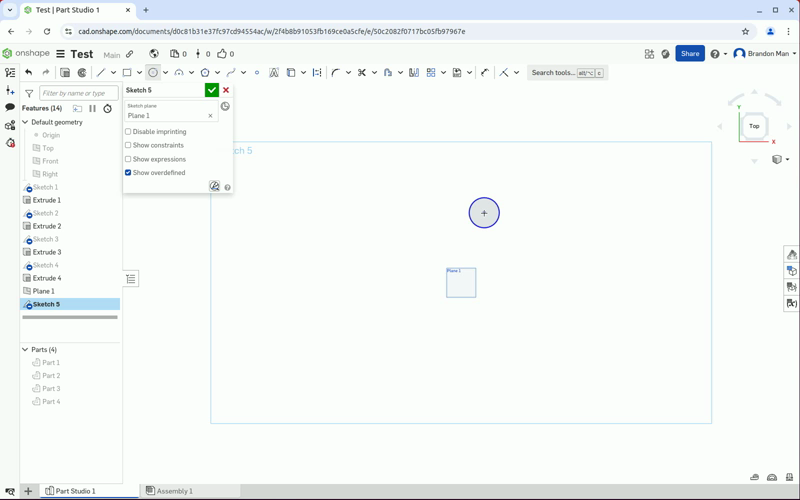
click(484, 212)
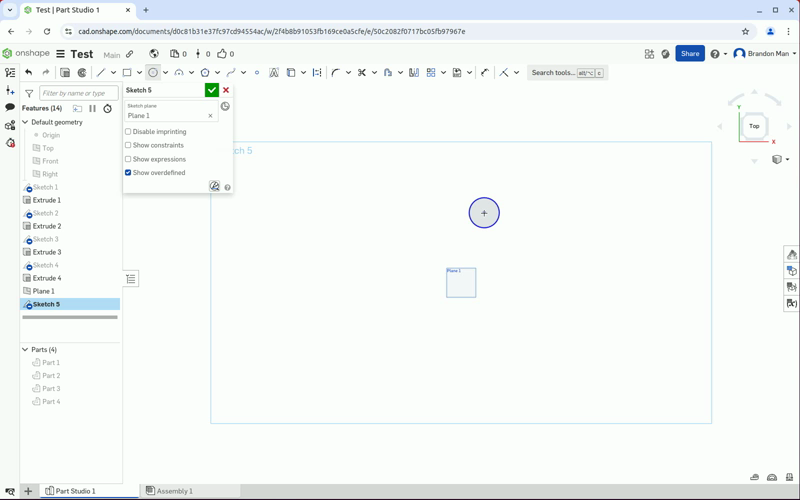
key_up(shift)
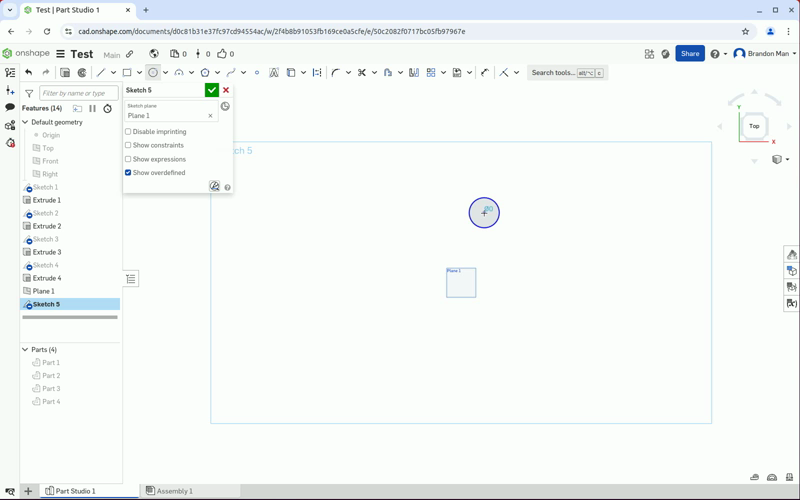
mouse_move(490, 212)
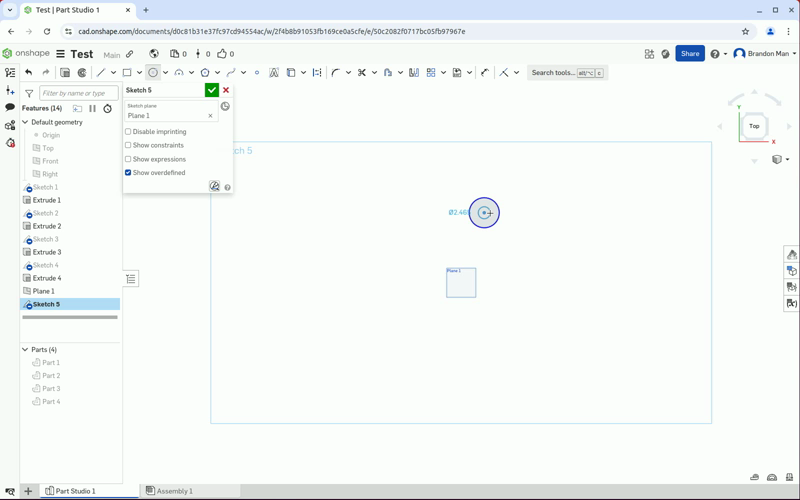
click(490, 212)
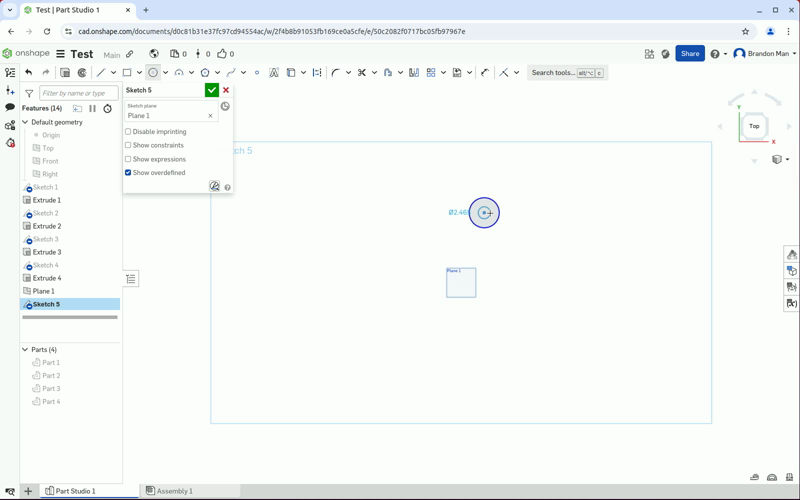
key(esc)
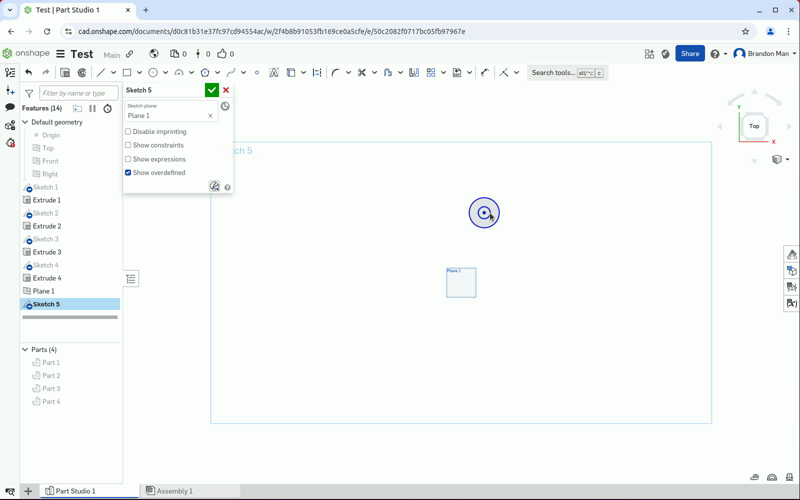
mouse_move(491, 202)
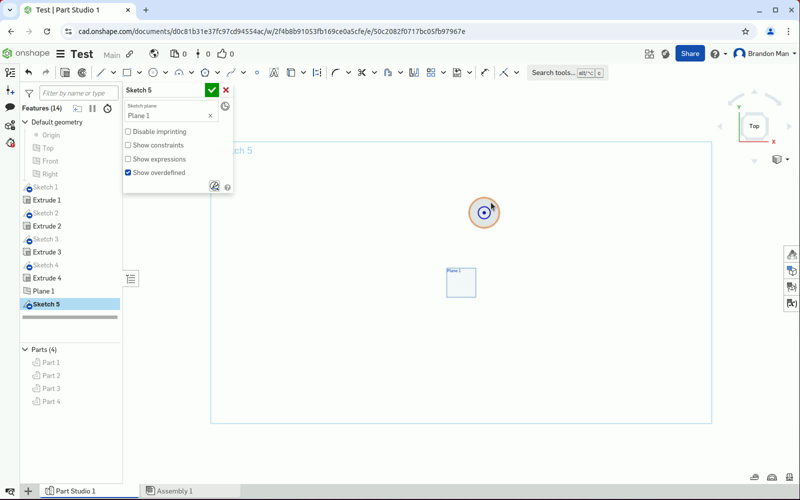
scroll(6)
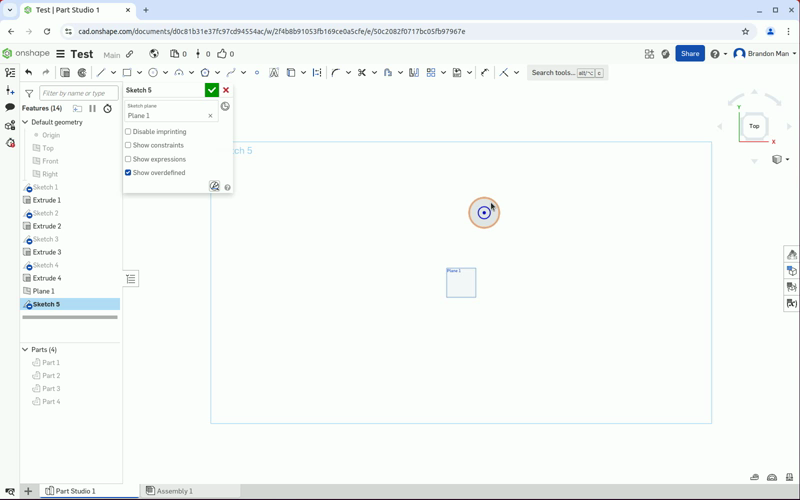
scroll(6)
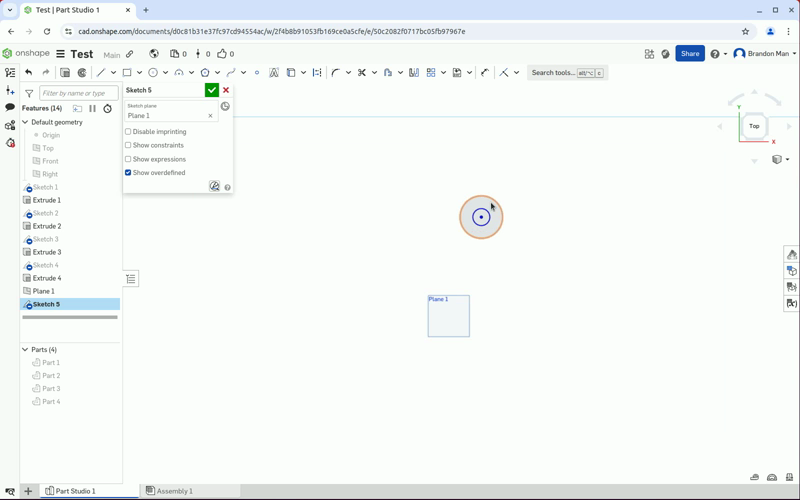
scroll(6)
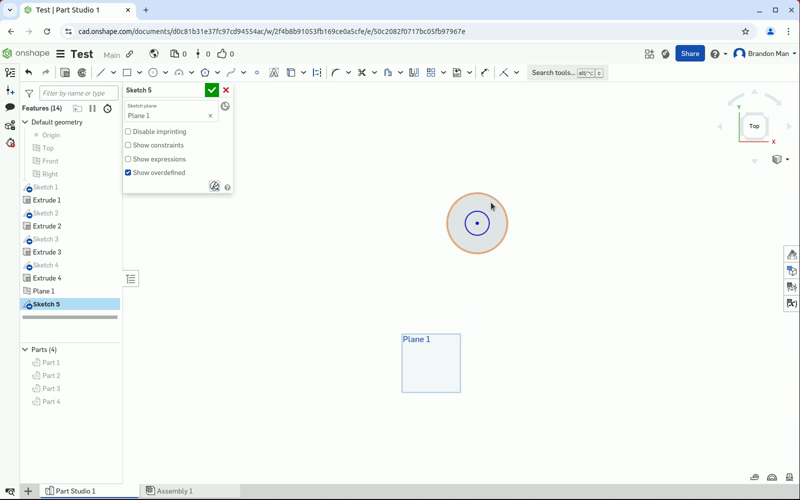
scroll(6)
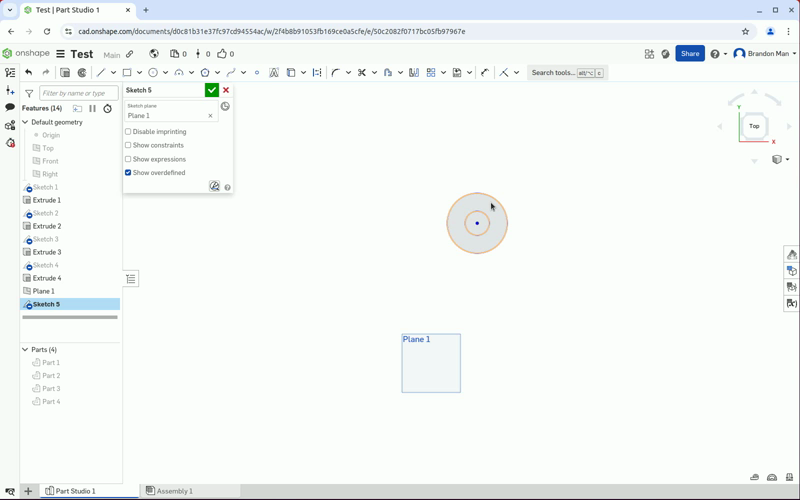
scroll(6)
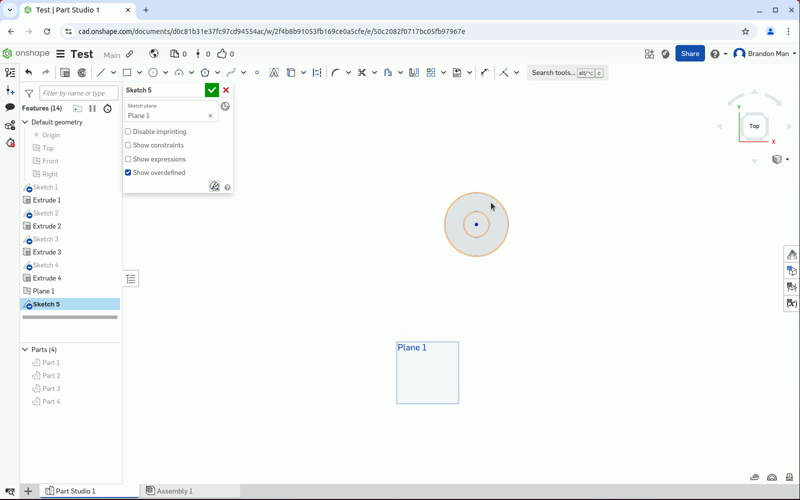
scroll(6)
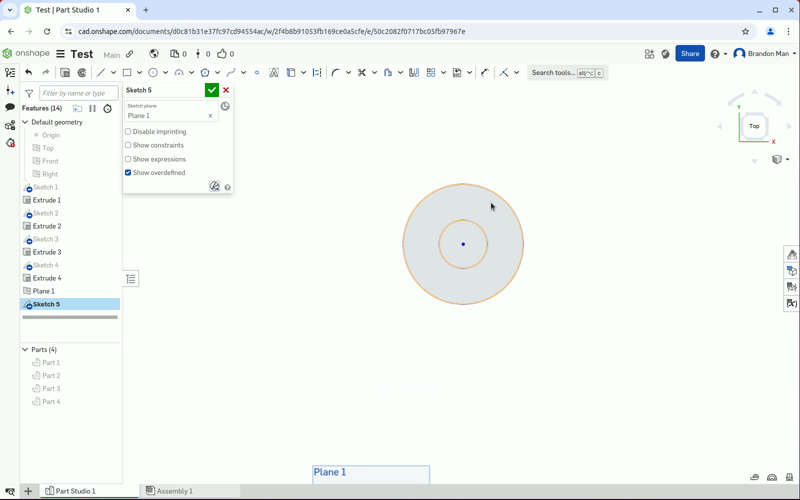
scroll(6)
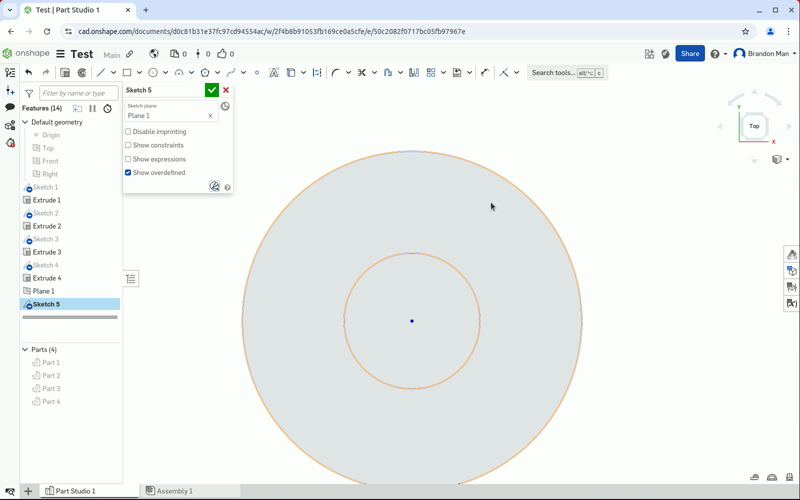
click(491, 202)
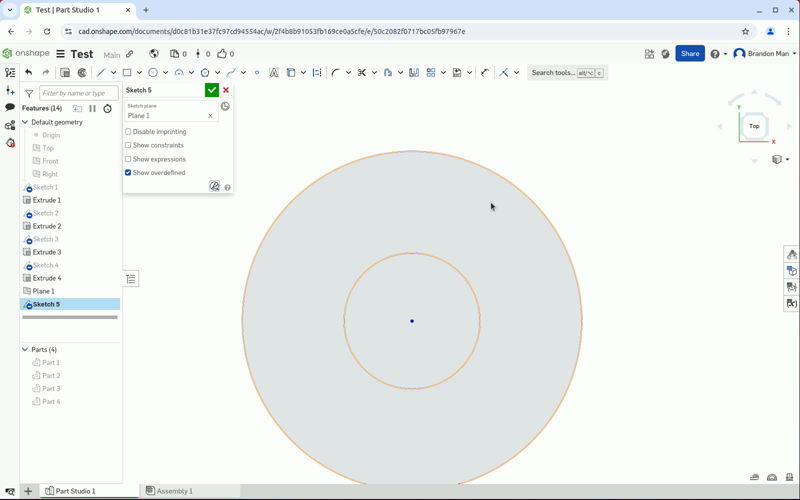
scroll(-6)
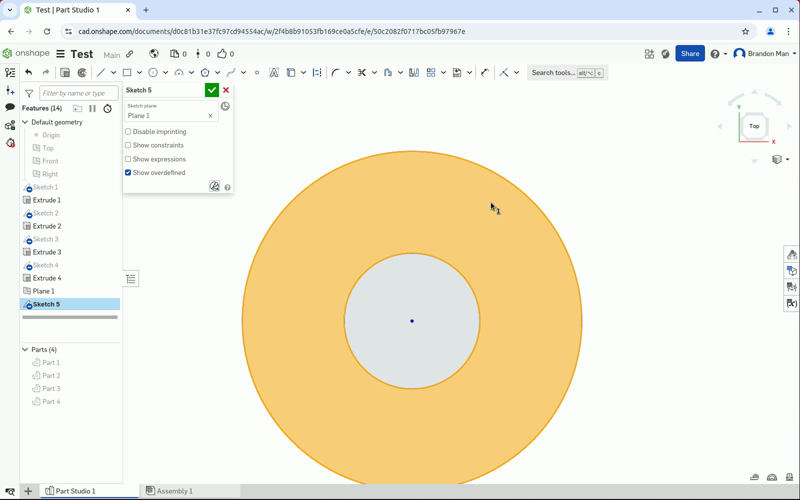
scroll(-6)
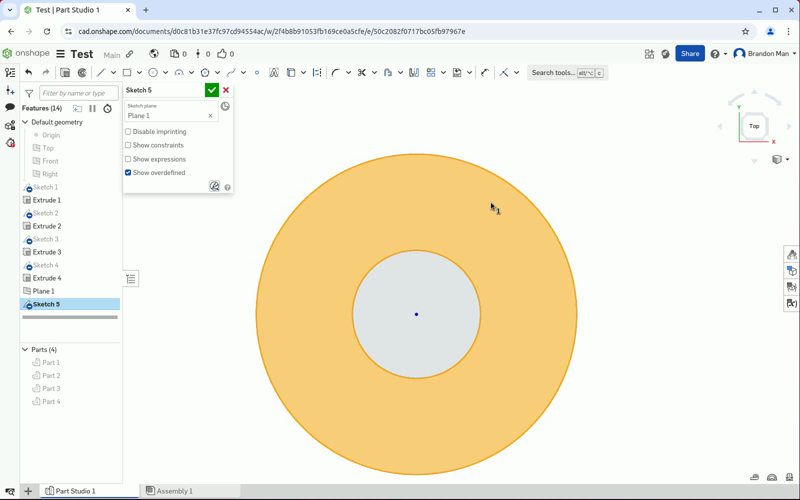
scroll(-6)
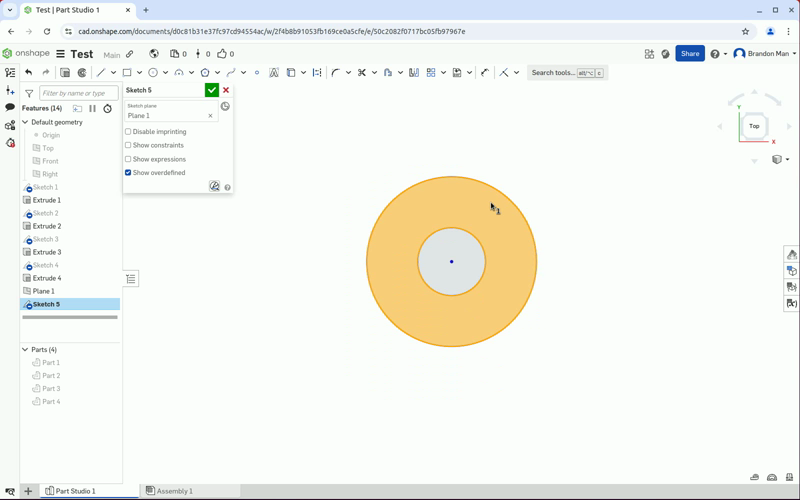
scroll(-6)
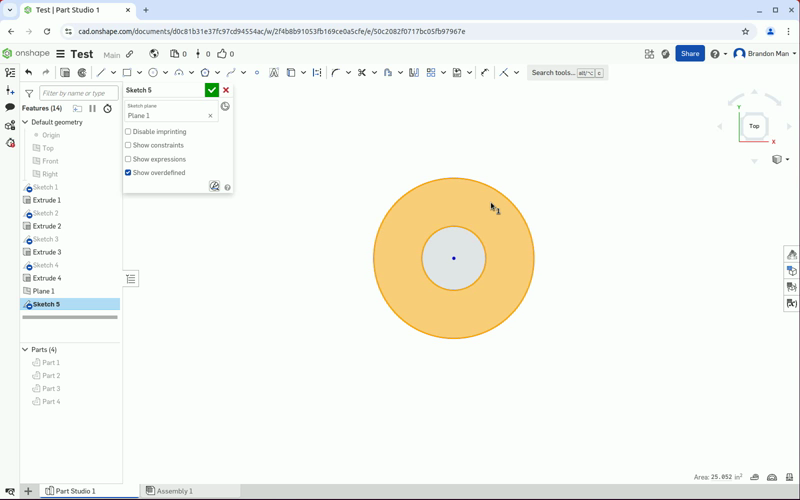
scroll(-6)
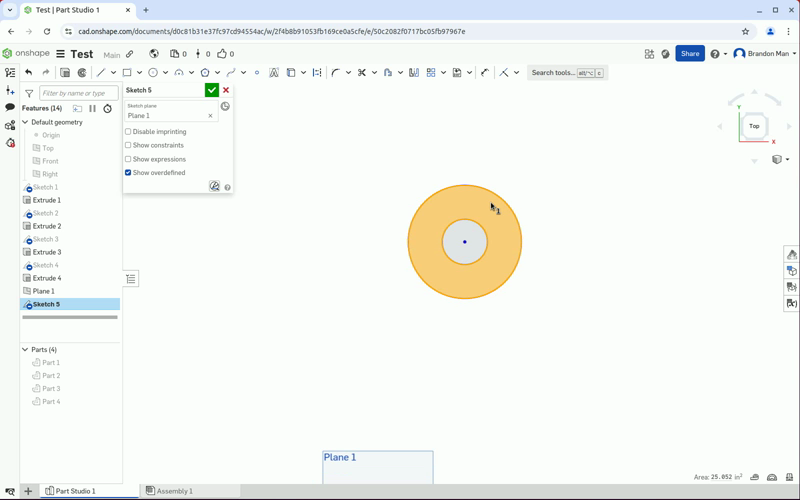
scroll(-6)
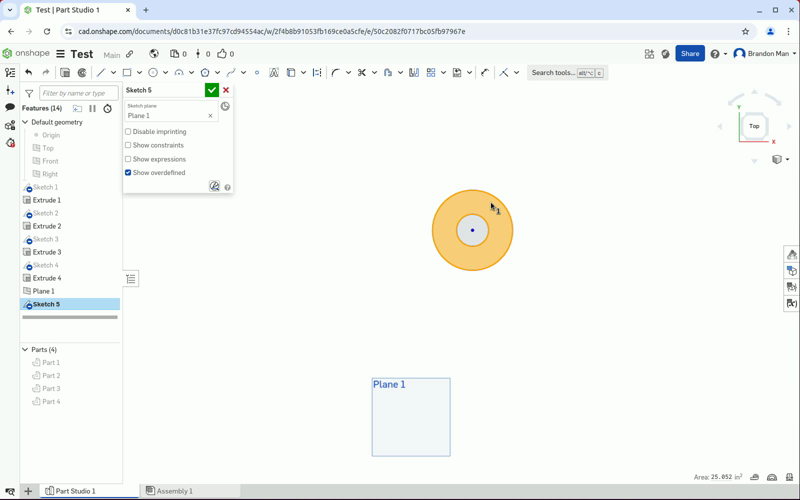
scroll(-6)
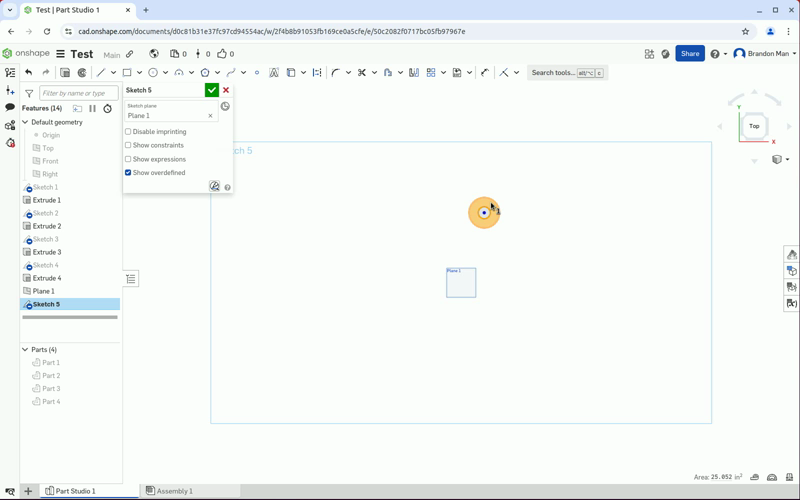
mouse_move(73, 352)
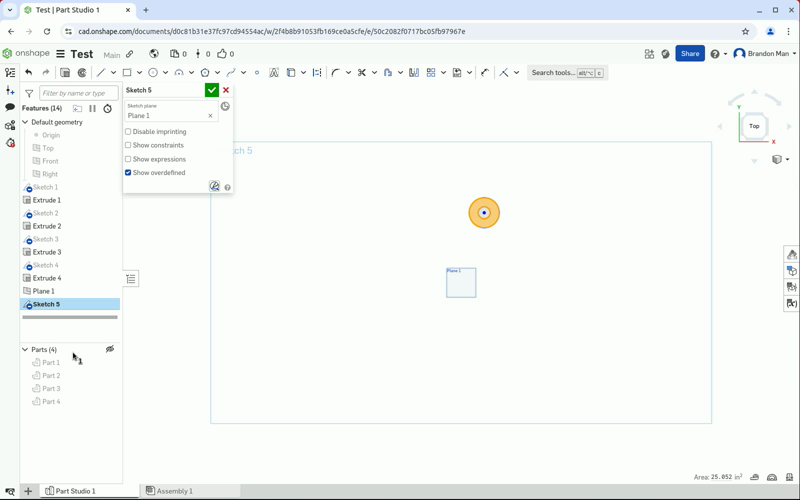
key(shift+y)
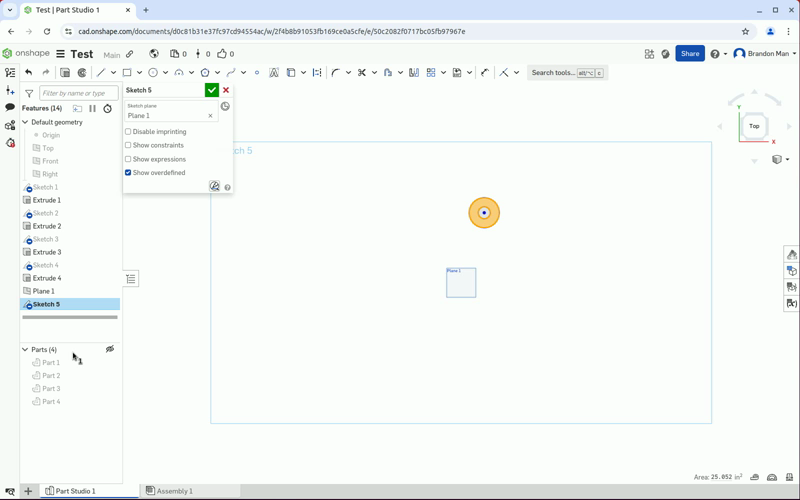
key(shift+e)
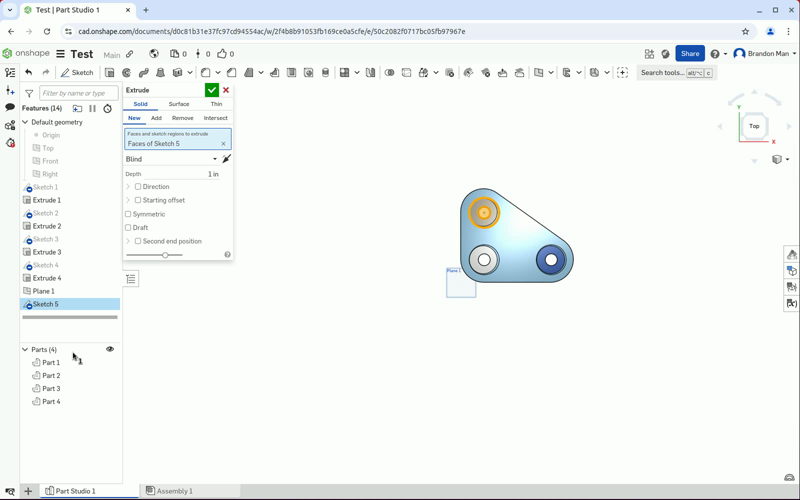
mouse_move(143, 106)
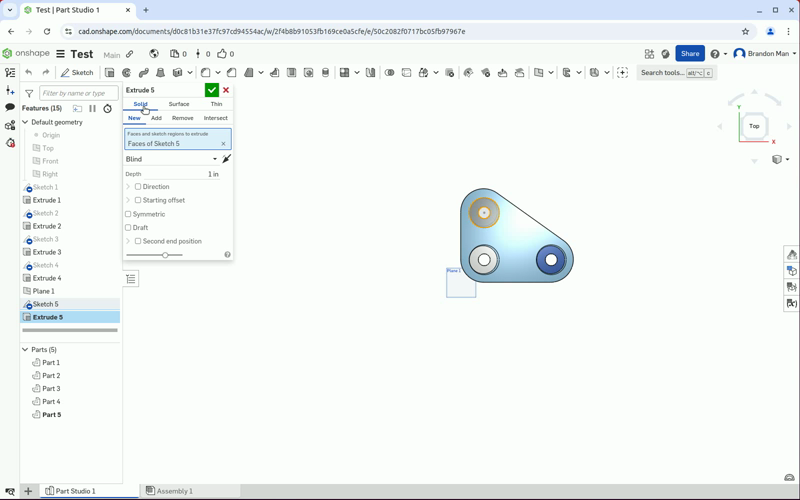
click(143, 106)
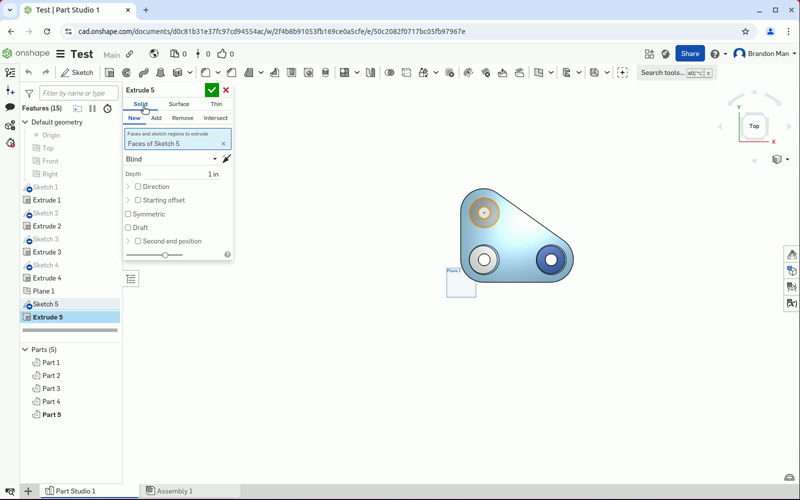
mouse_move(186, 120)
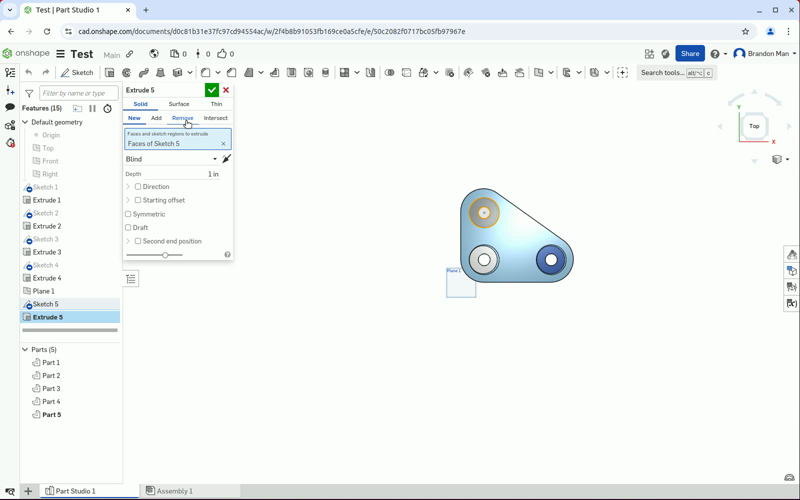
click(186, 120)
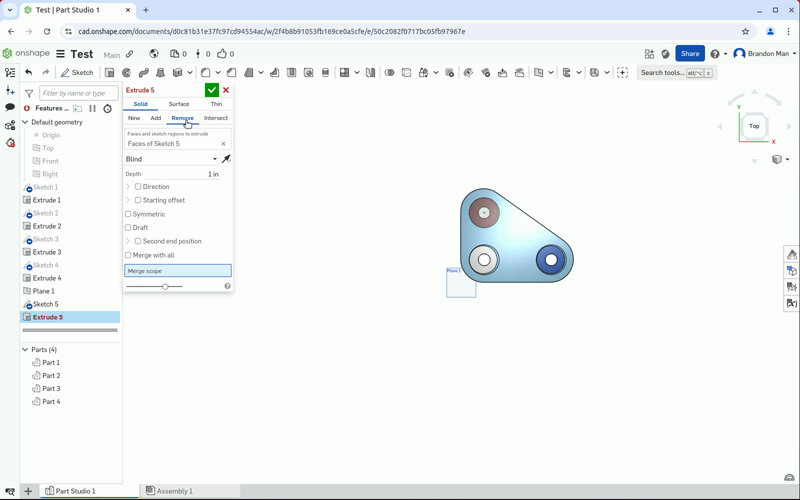
key(tab, 4)
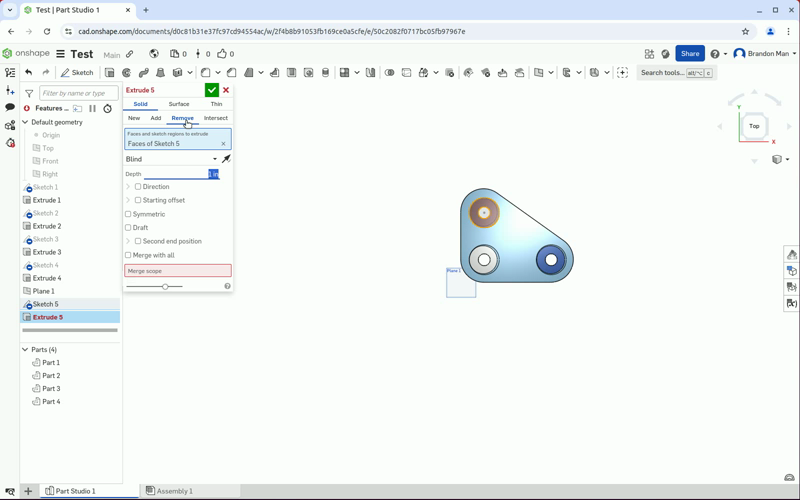
text(2.889)
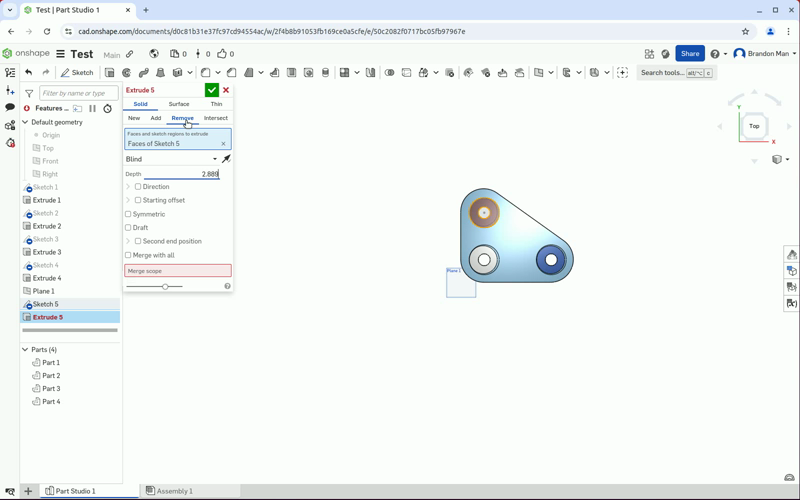
key(tab, 6)
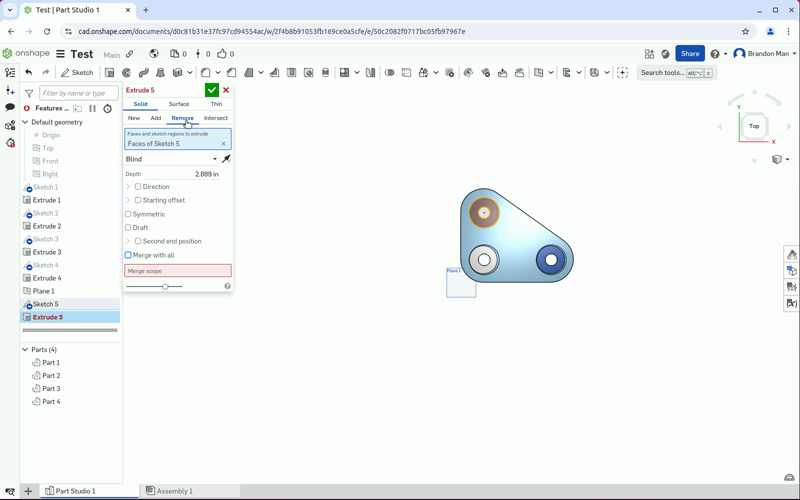
key(space)
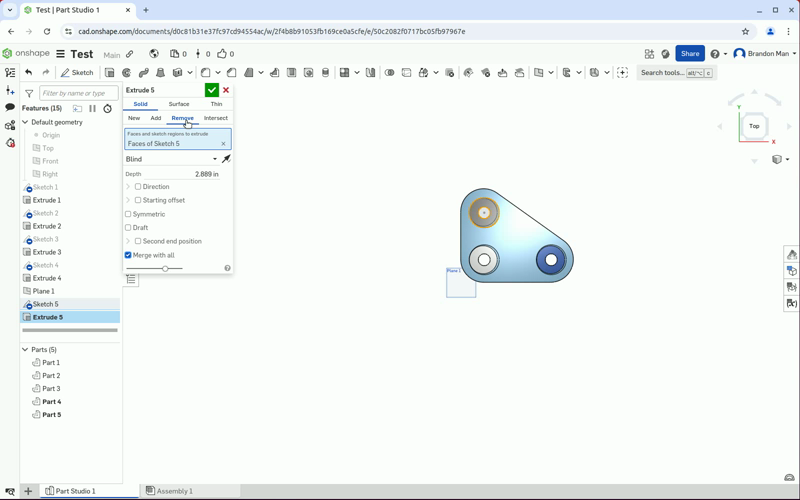
key(enter)
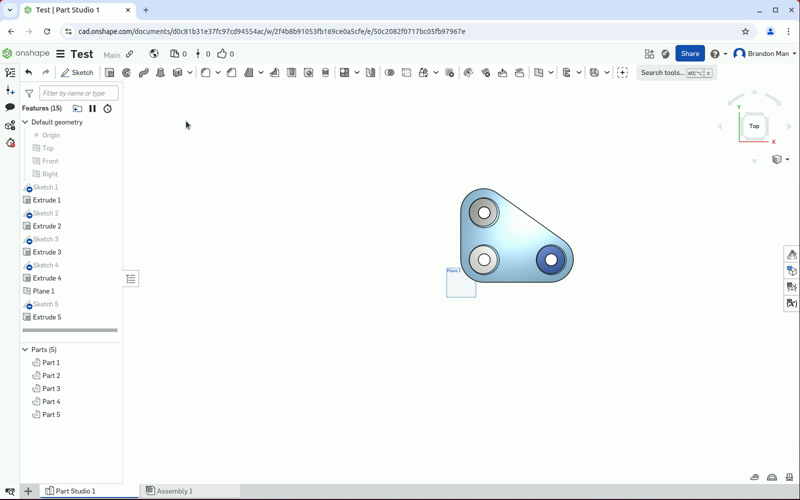
key(shift+h)
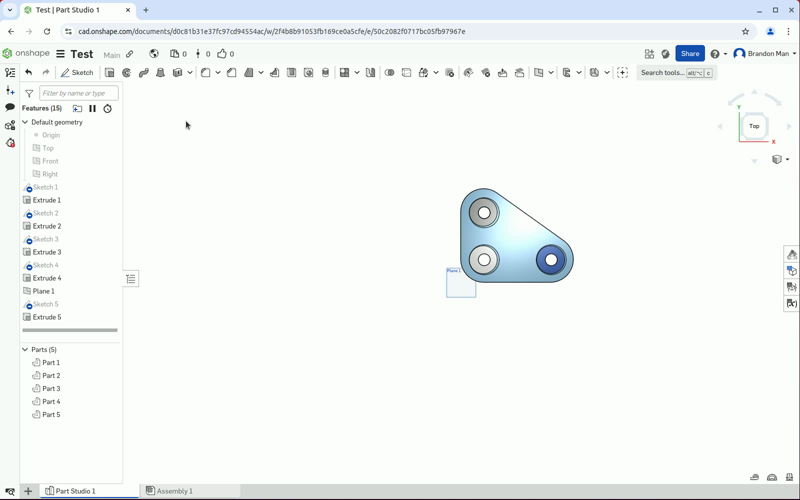
key(shift+h)
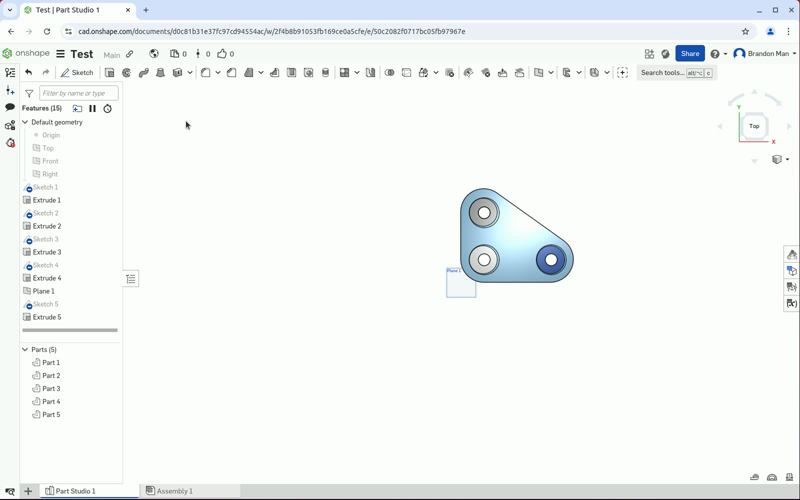
mouse_move(73, 189)
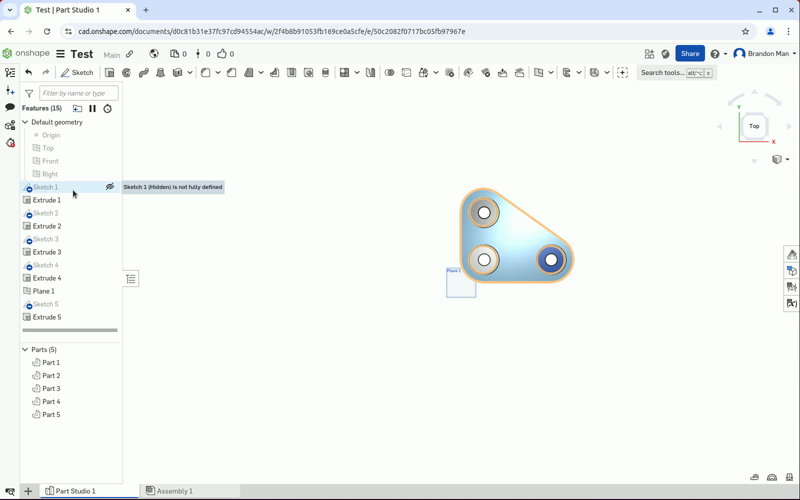
click(73, 189)
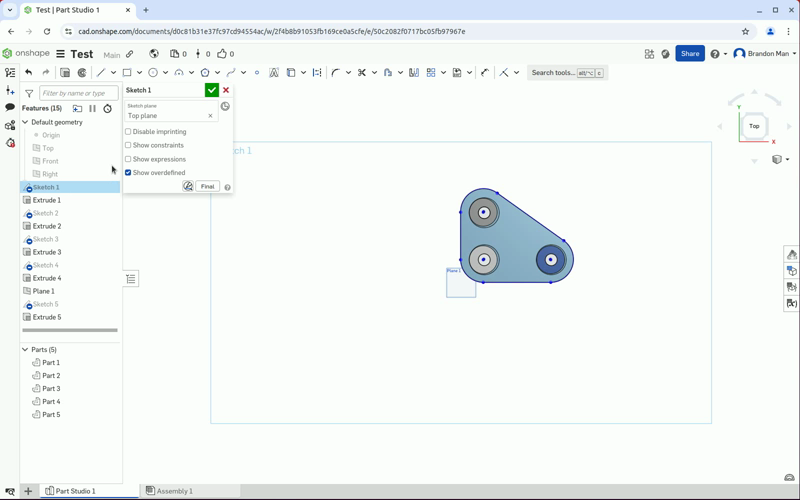
mouse_move(229, 92)
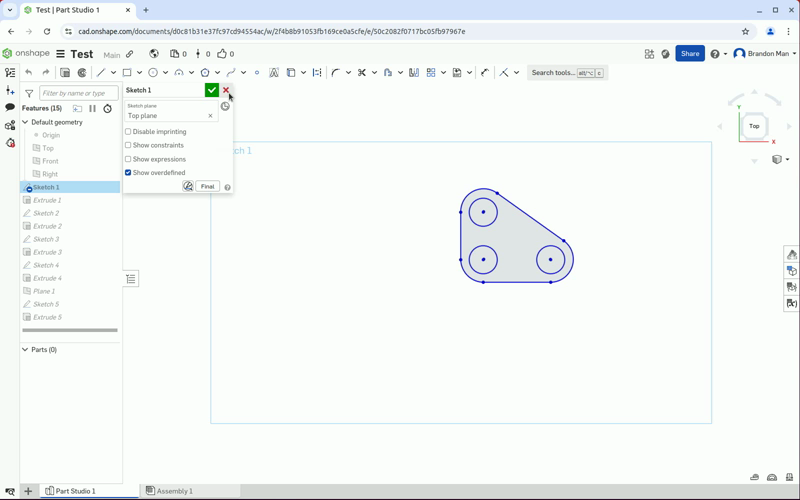
click(229, 92)
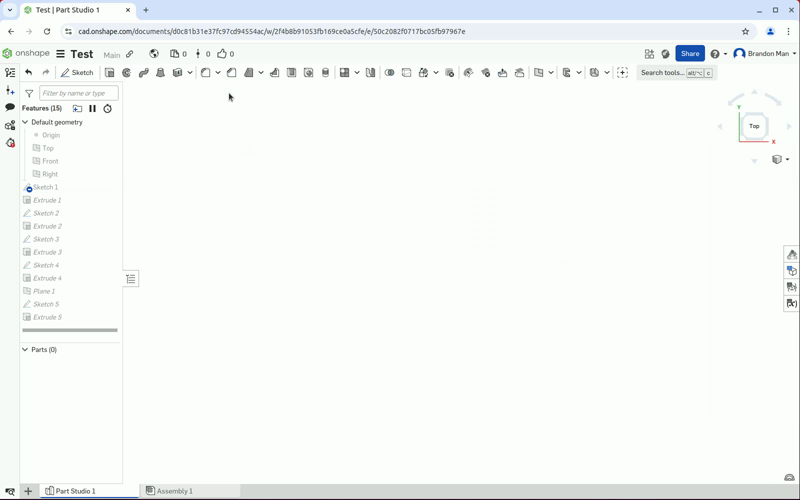
key(shift+s)
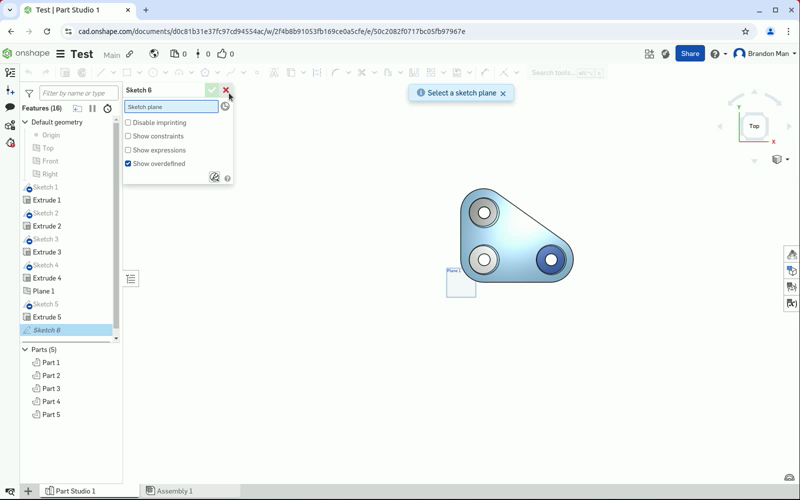
mouse_move(69, 293)
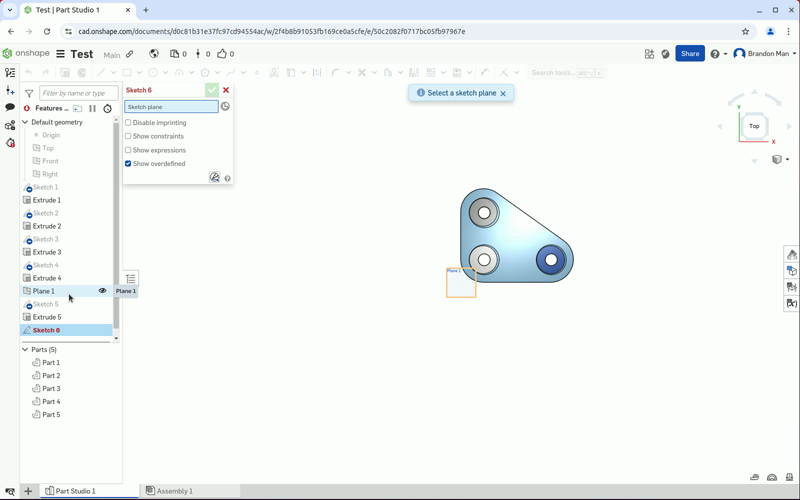
click(69, 293)
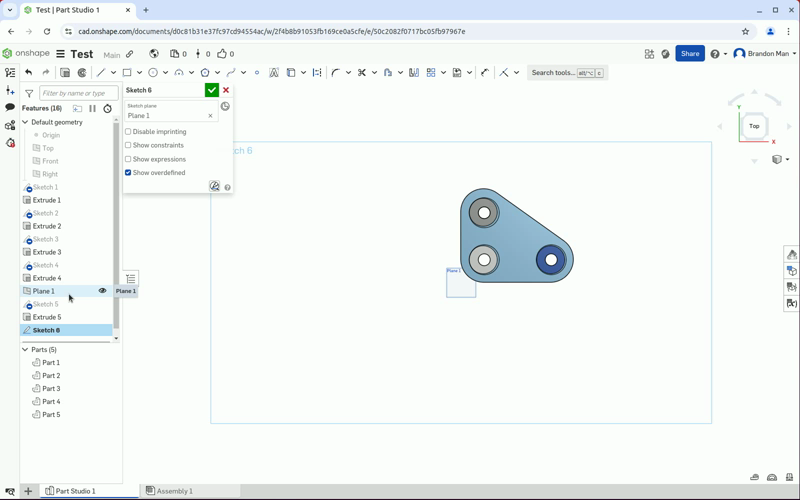
mouse_move(73, 352)
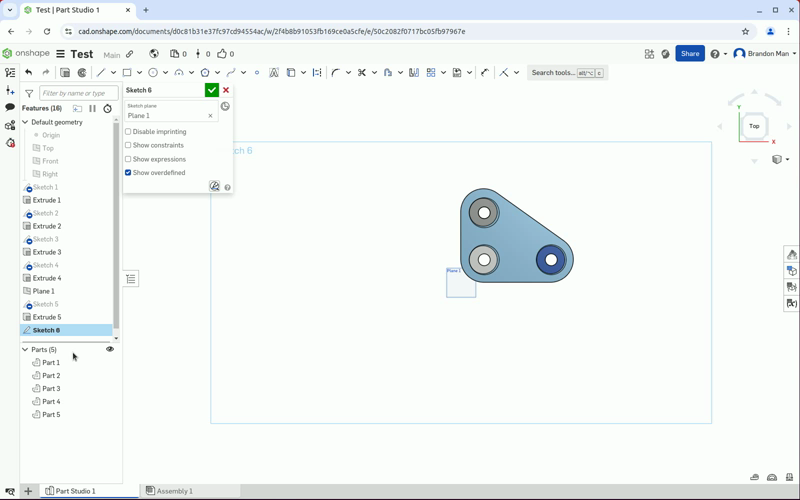
key(y)
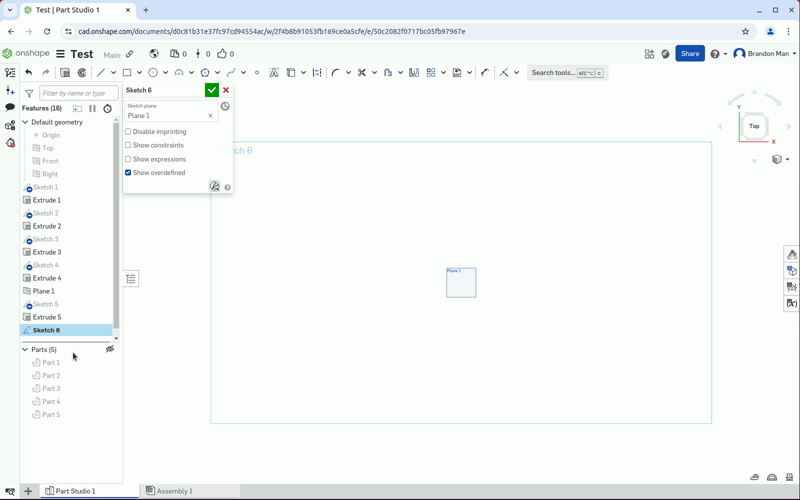
key(c)
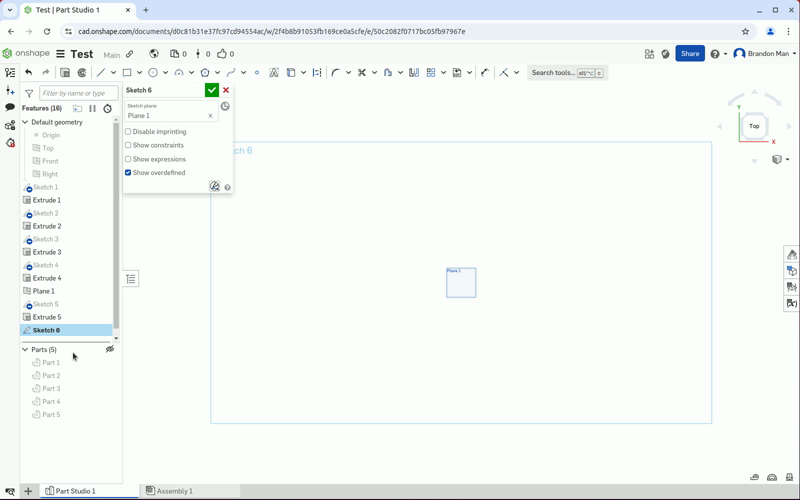
key_down(shift)
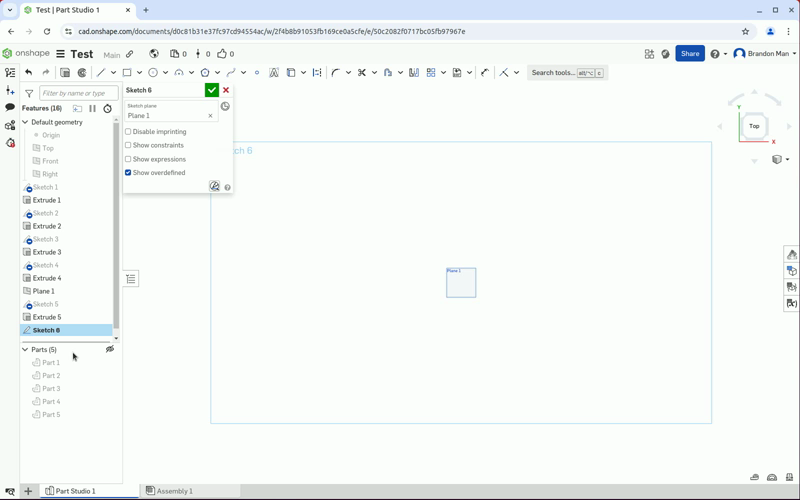
mouse_move(484, 259)
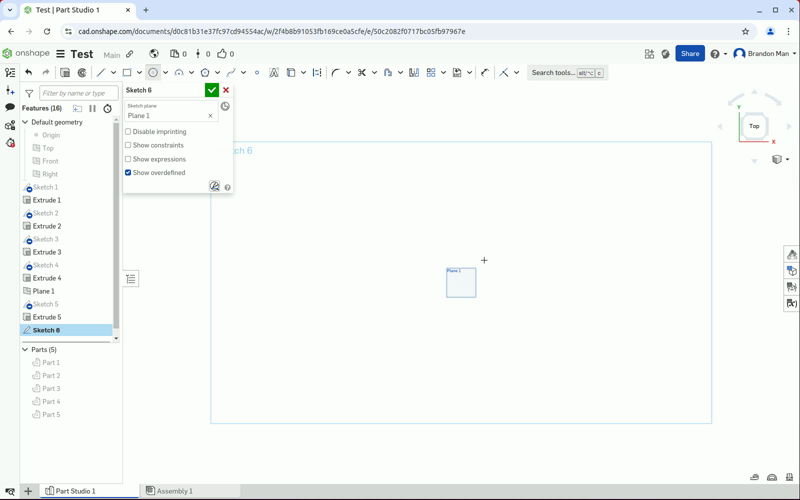
click(484, 259)
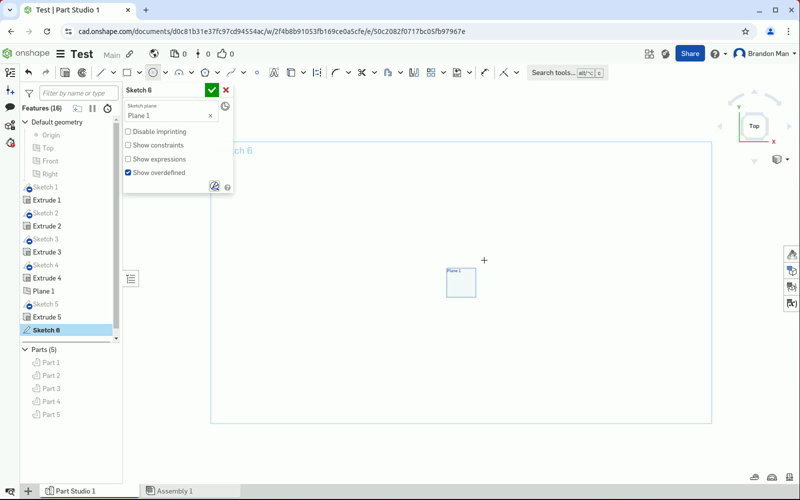
key_up(shift)
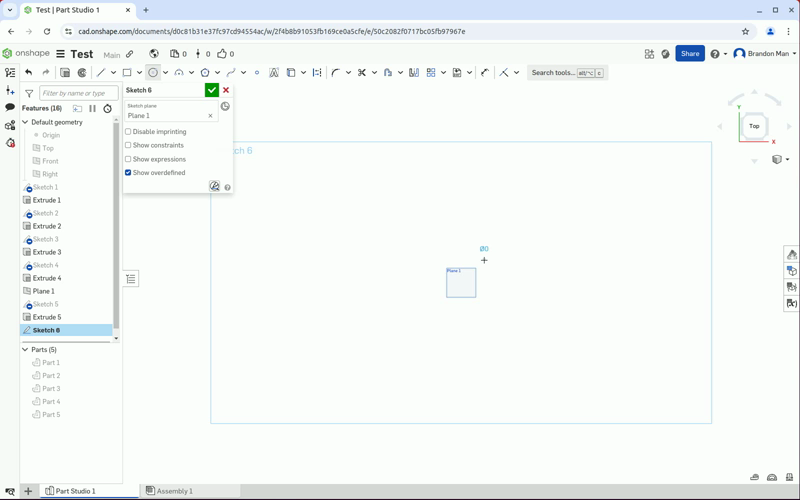
mouse_move(499, 259)
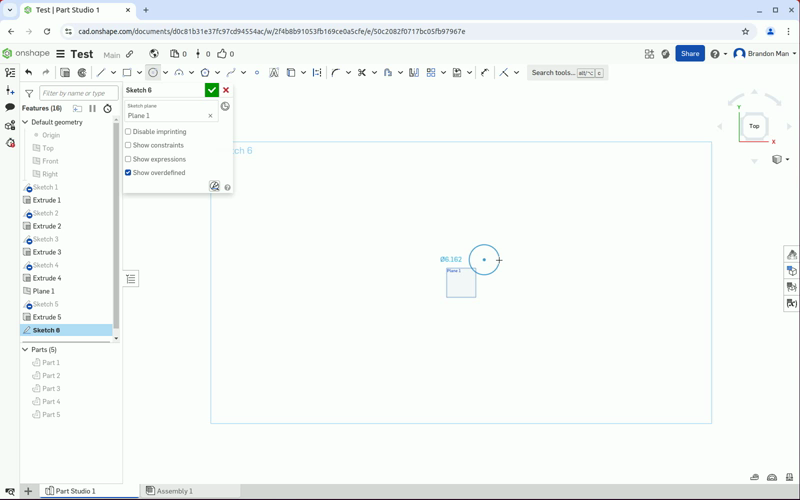
click(499, 259)
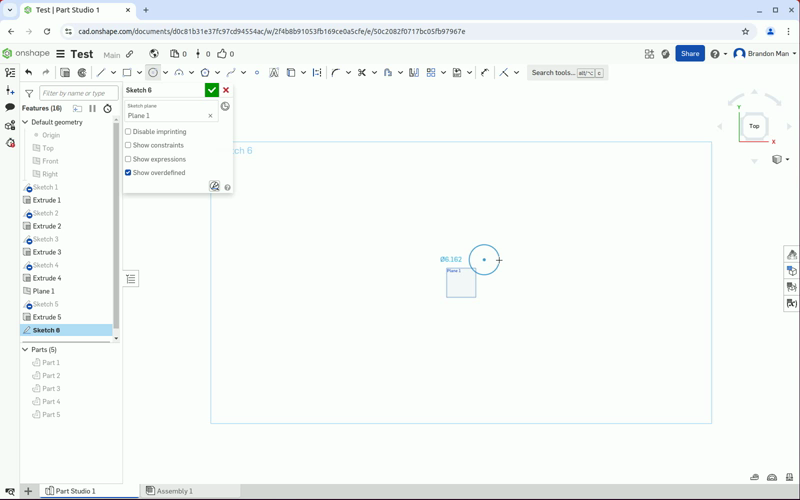
key(esc)
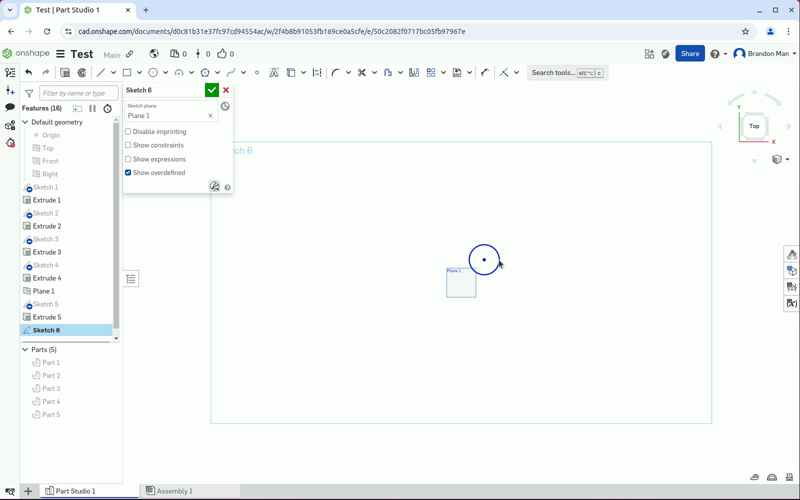
key(c)
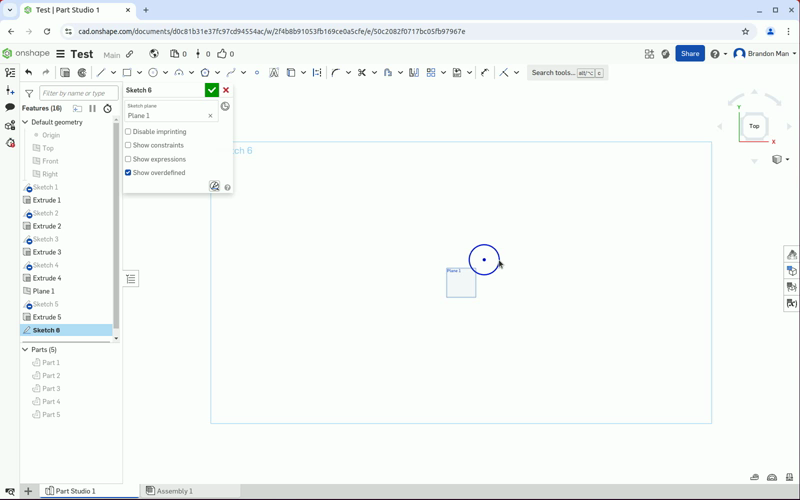
key_down(shift)
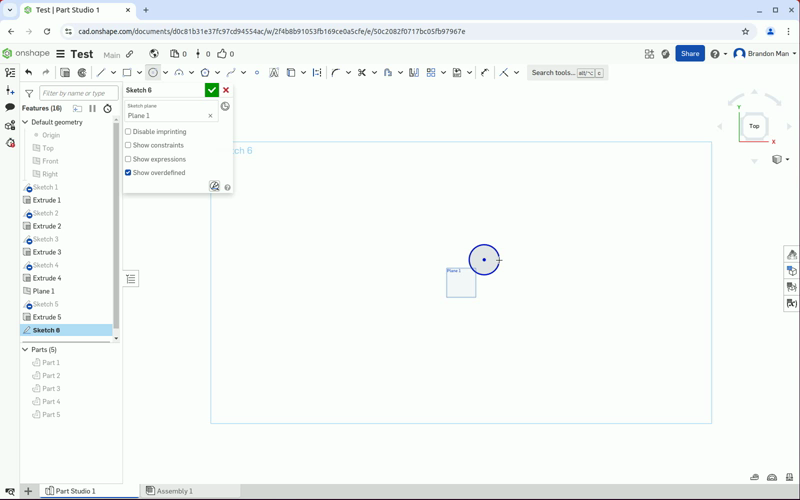
mouse_move(484, 259)
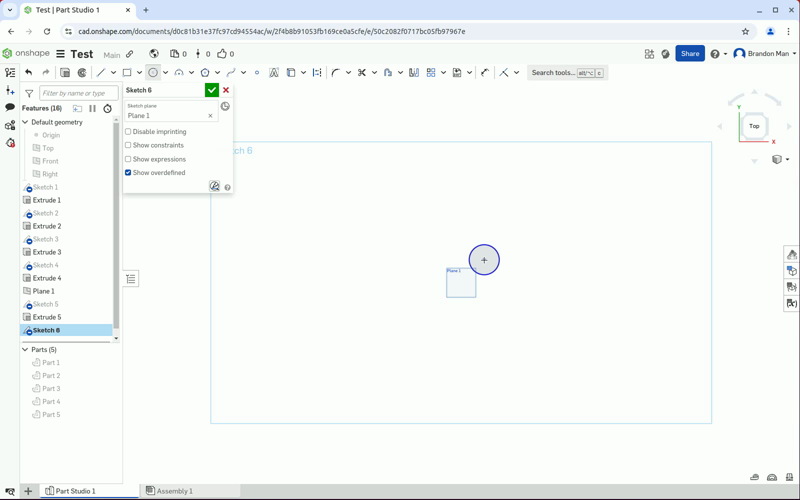
click(484, 259)
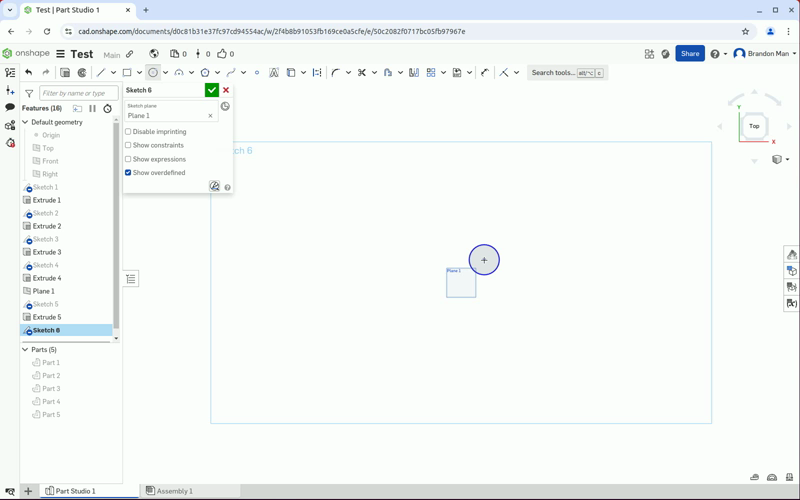
key_up(shift)
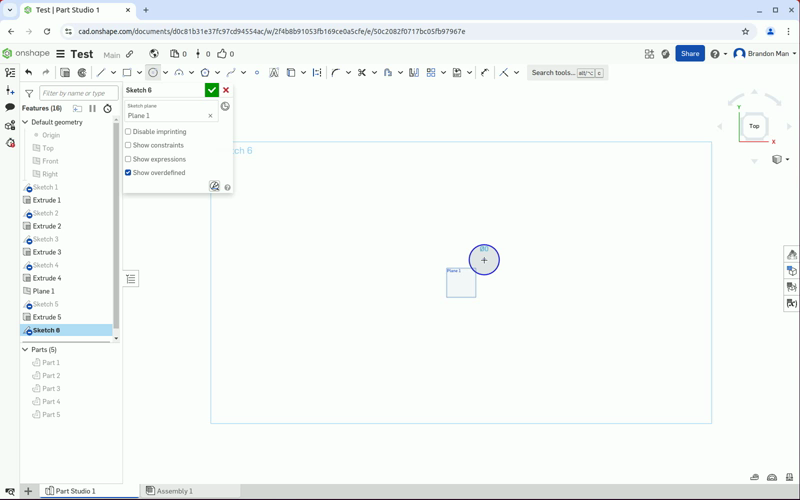
mouse_move(490, 259)
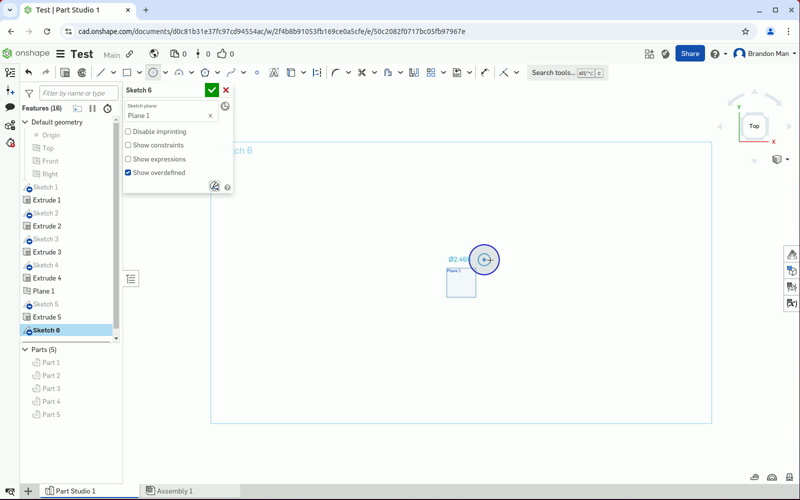
click(490, 259)
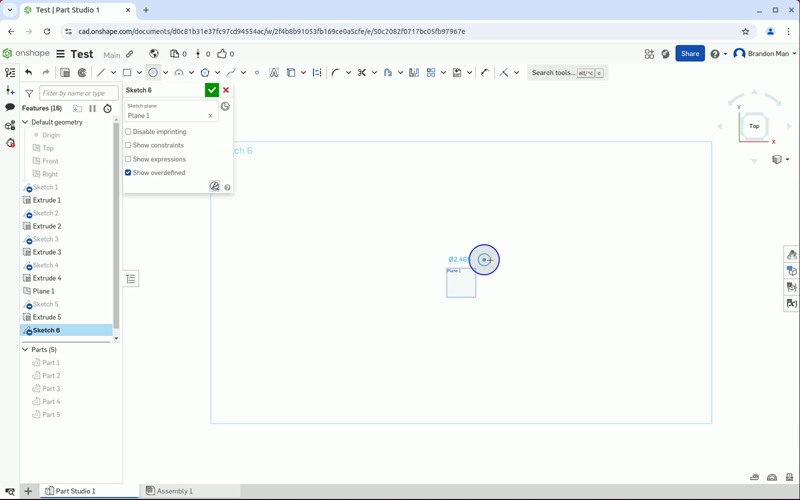
key(esc)
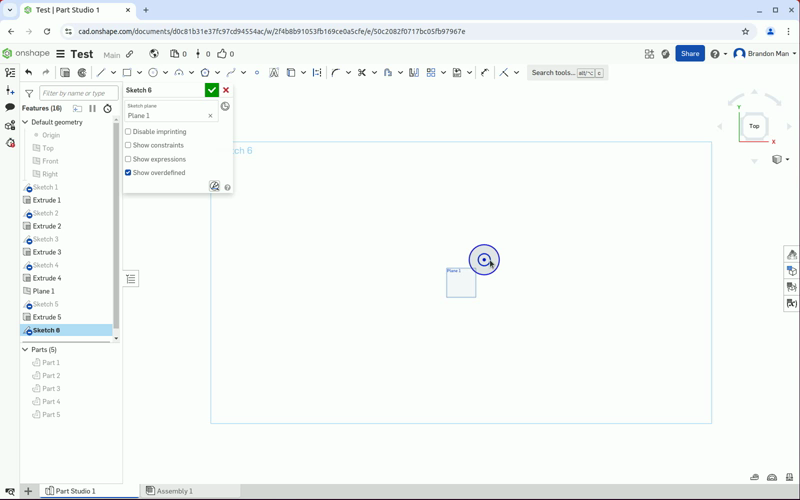
mouse_move(488, 273)
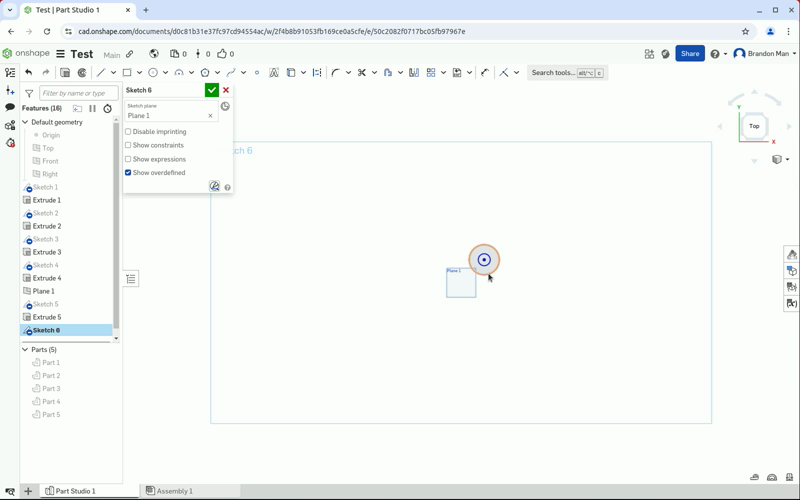
scroll(6)
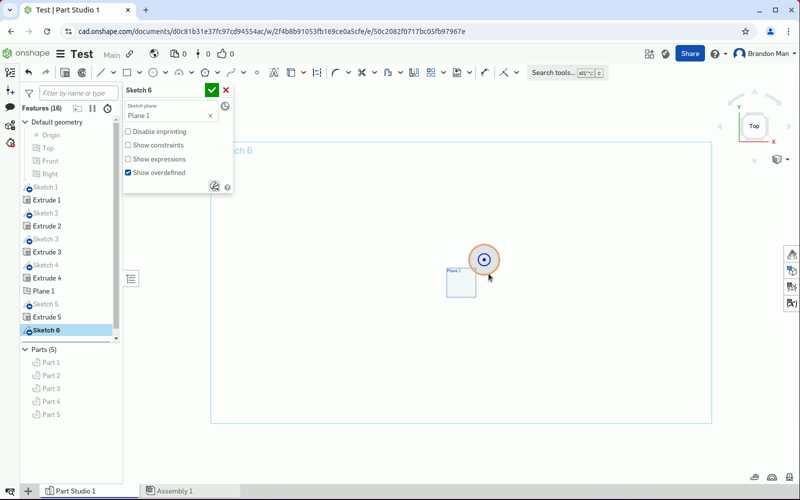
scroll(6)
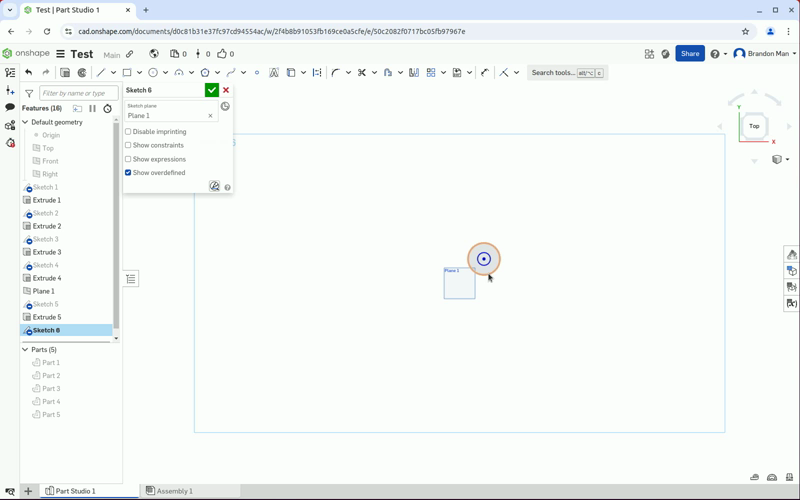
scroll(6)
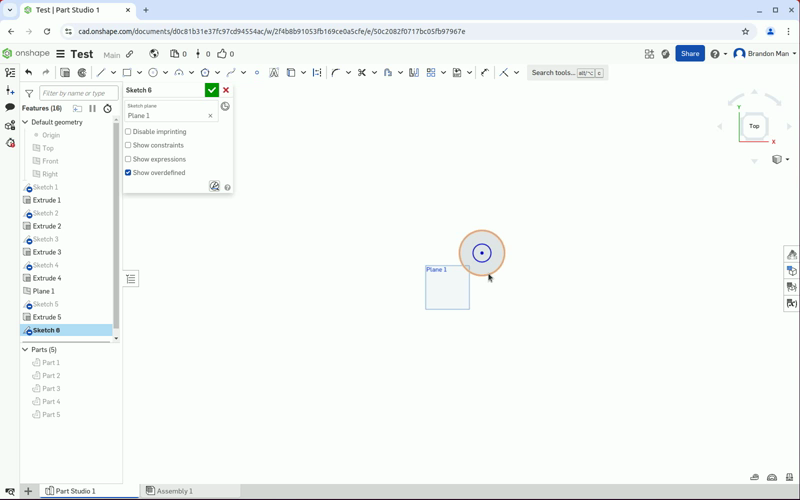
scroll(6)
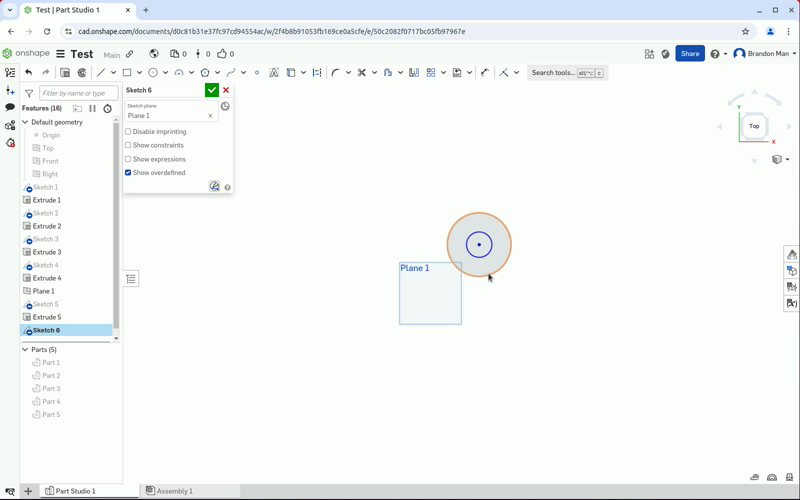
scroll(6)
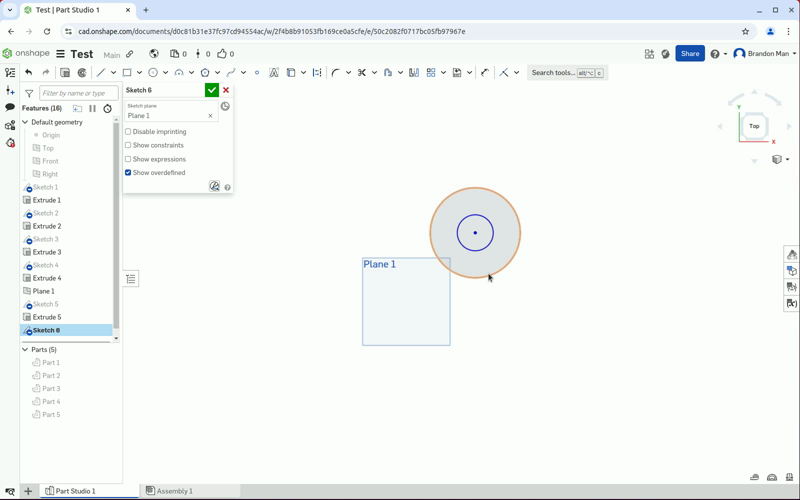
scroll(6)
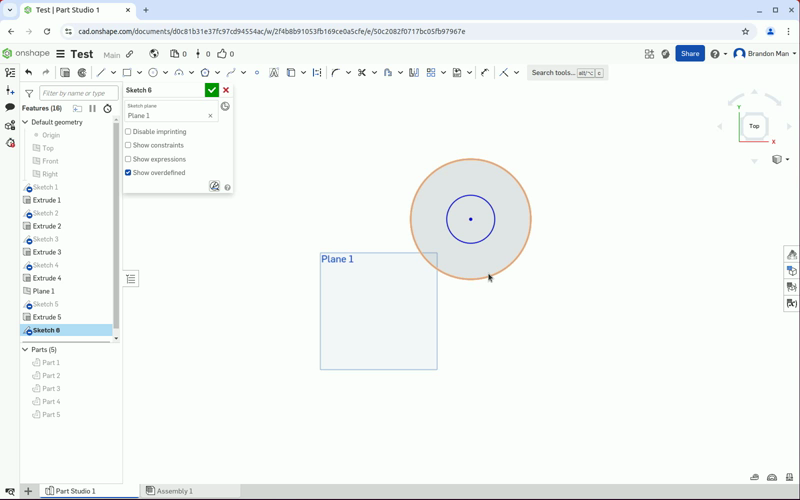
scroll(6)
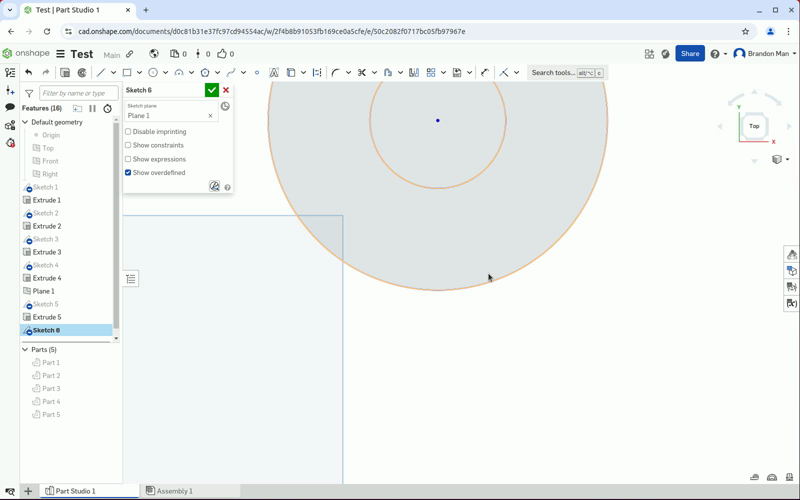
click(488, 273)
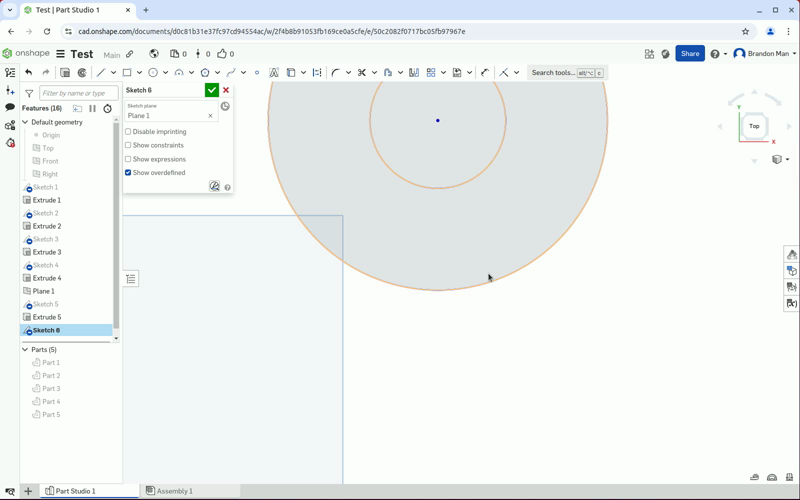
scroll(-6)
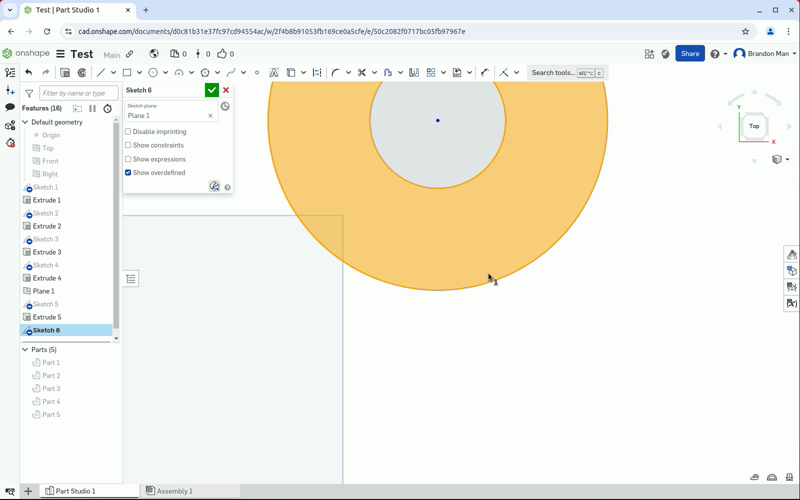
scroll(-6)
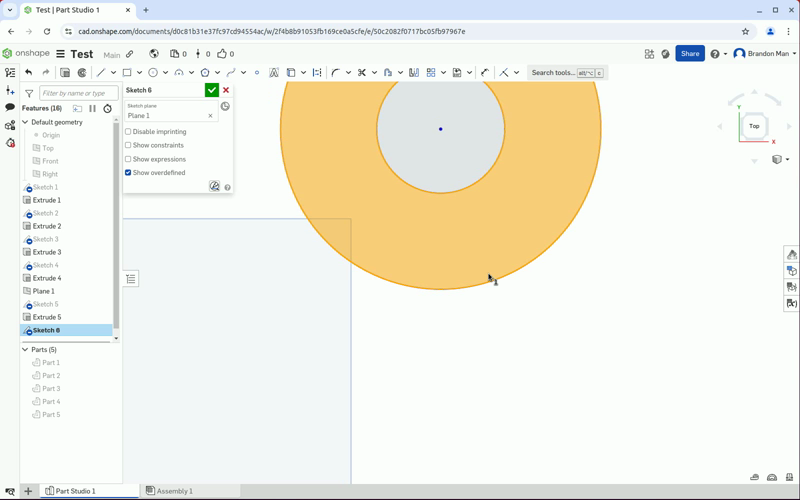
scroll(-6)
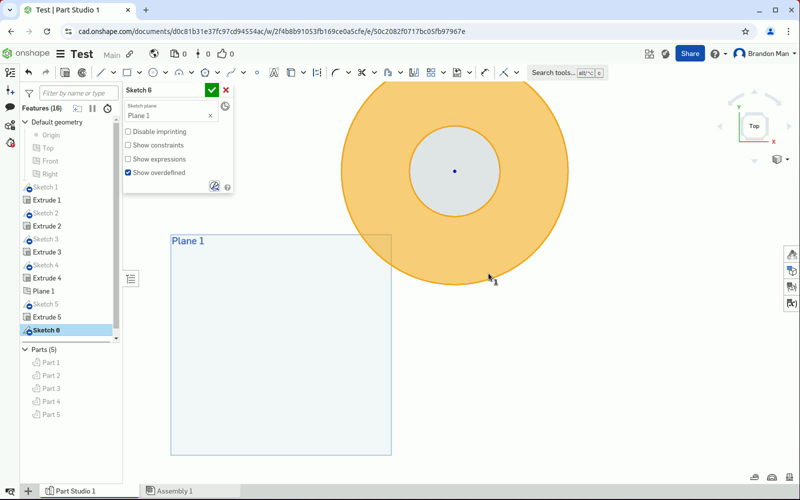
scroll(-6)
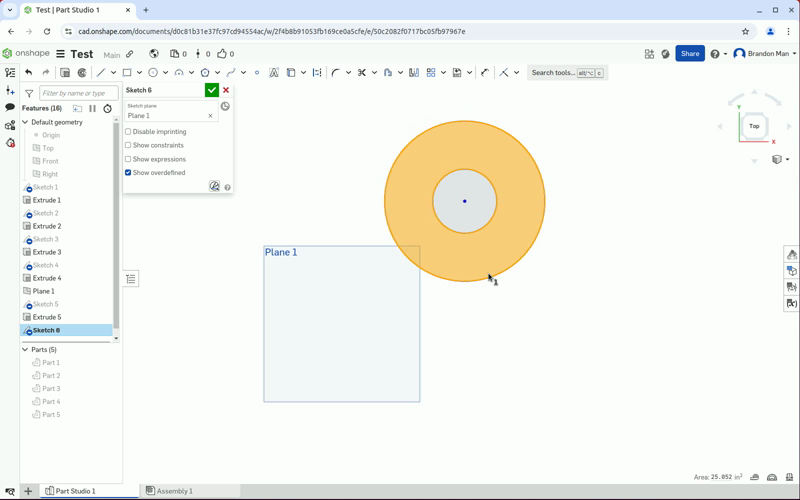
scroll(-6)
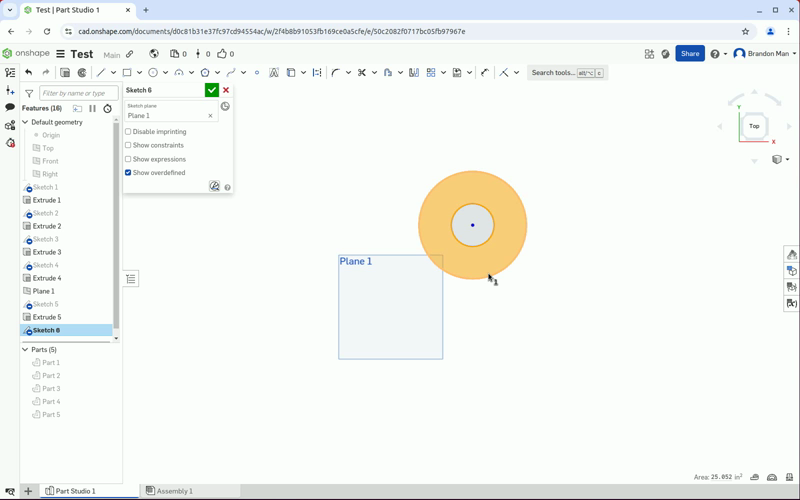
scroll(-6)
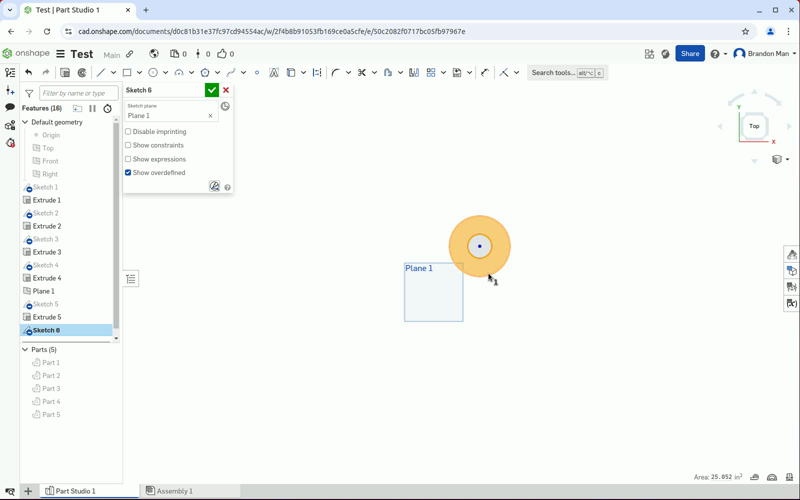
scroll(-6)
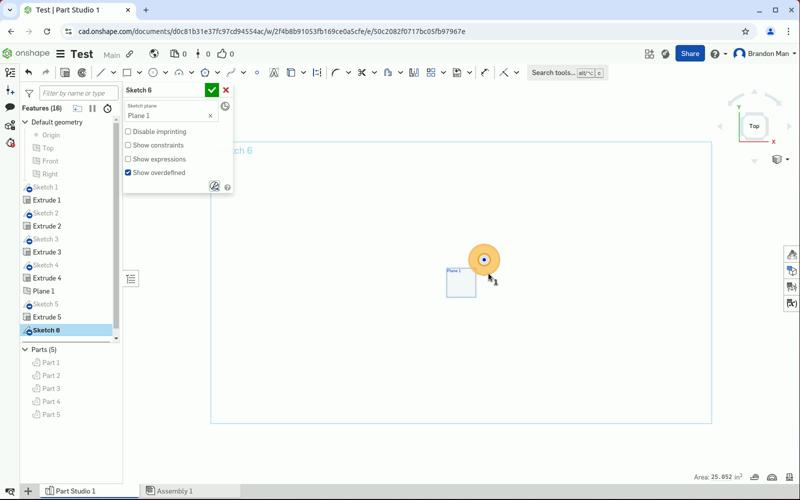
mouse_move(73, 352)
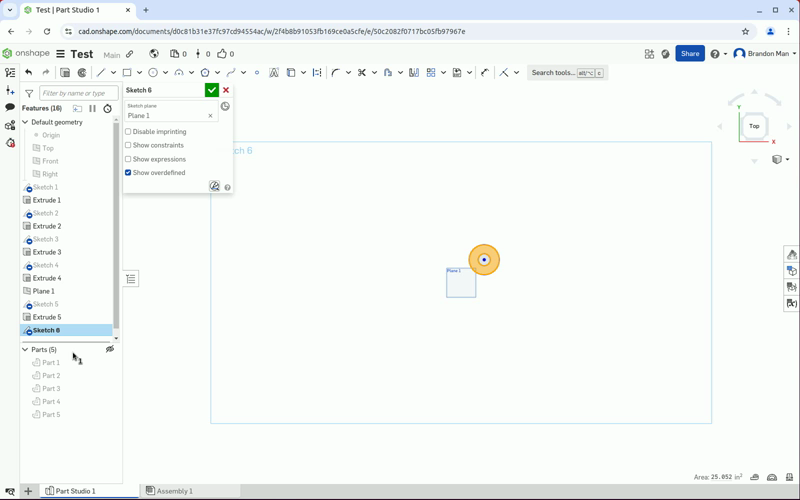
key(shift+y)
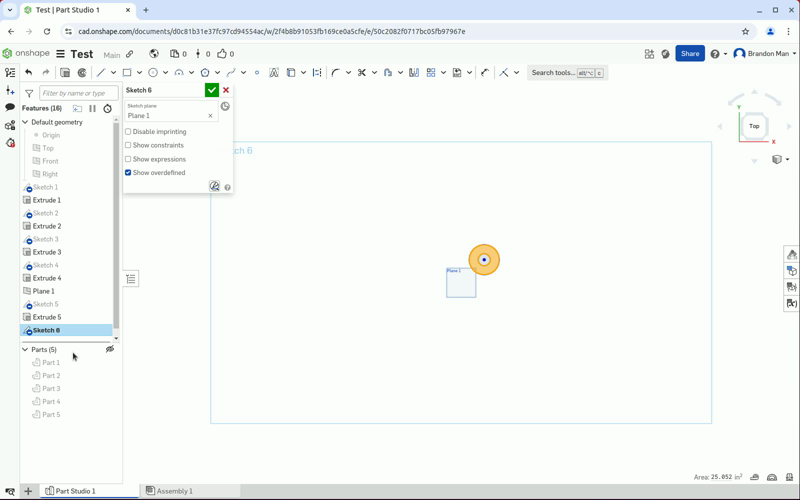
key(shift+e)
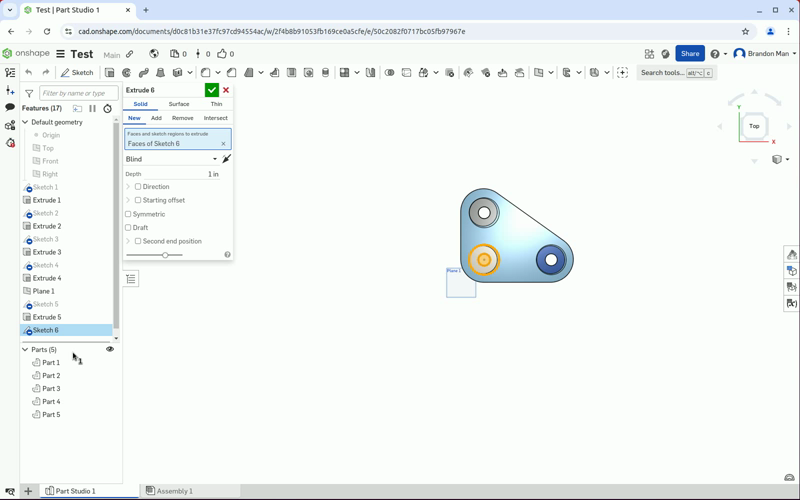
mouse_move(143, 106)
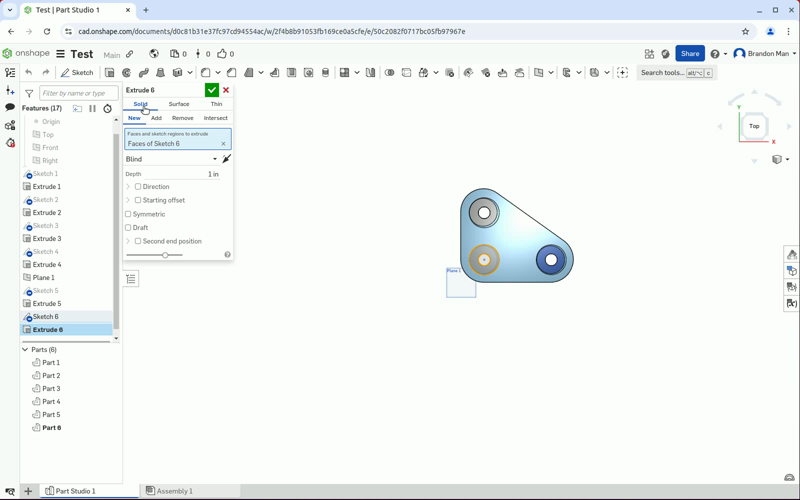
click(143, 106)
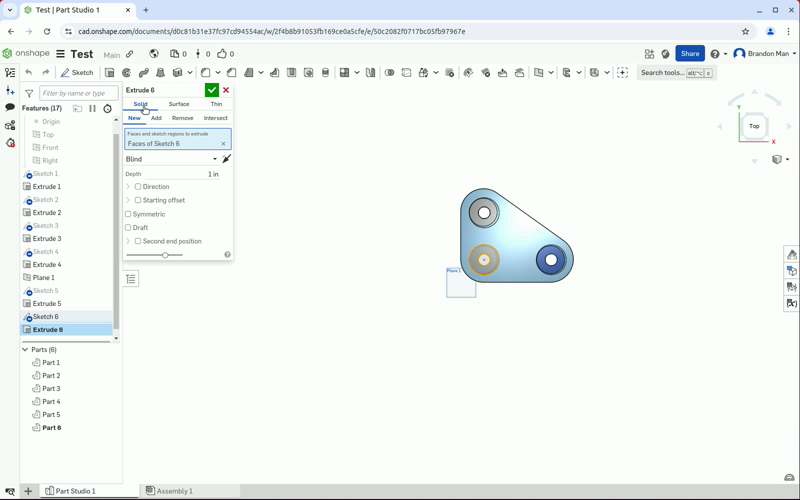
mouse_move(186, 120)
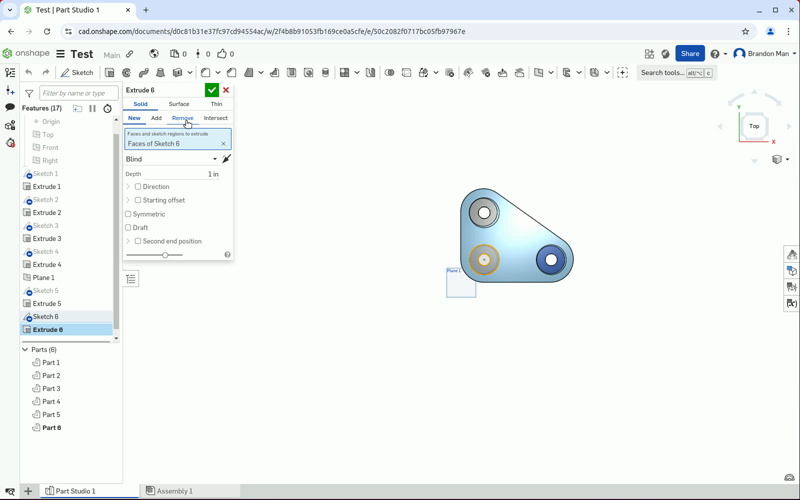
click(186, 120)
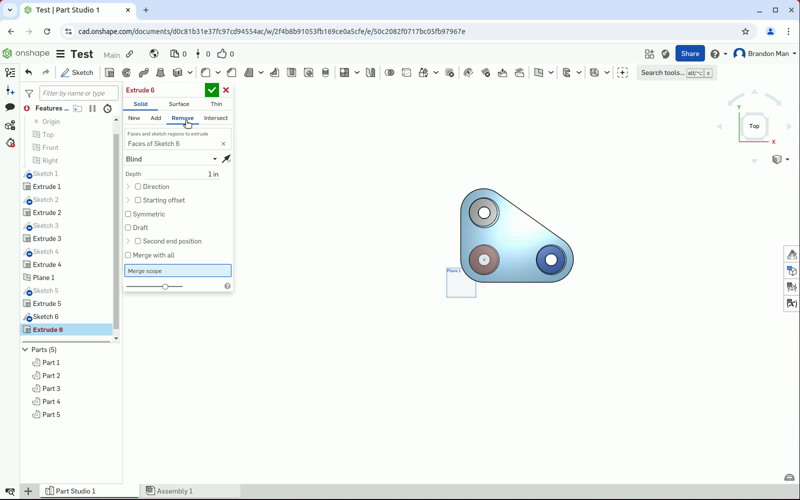
key(tab, 4)
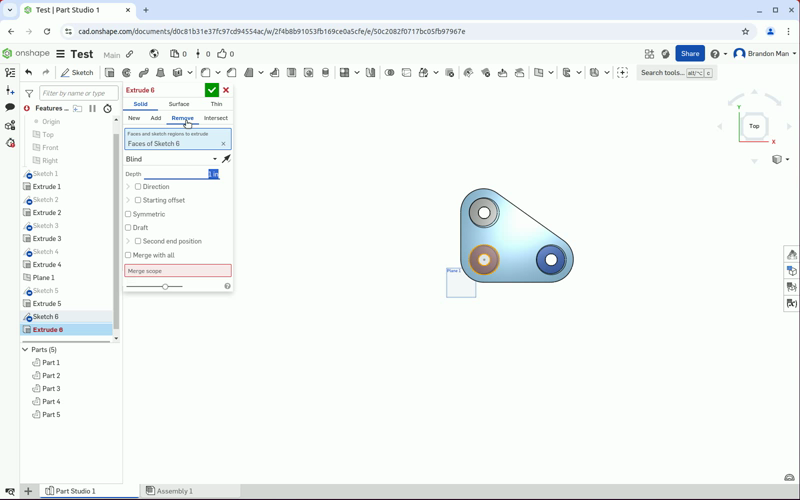
text(2.889)
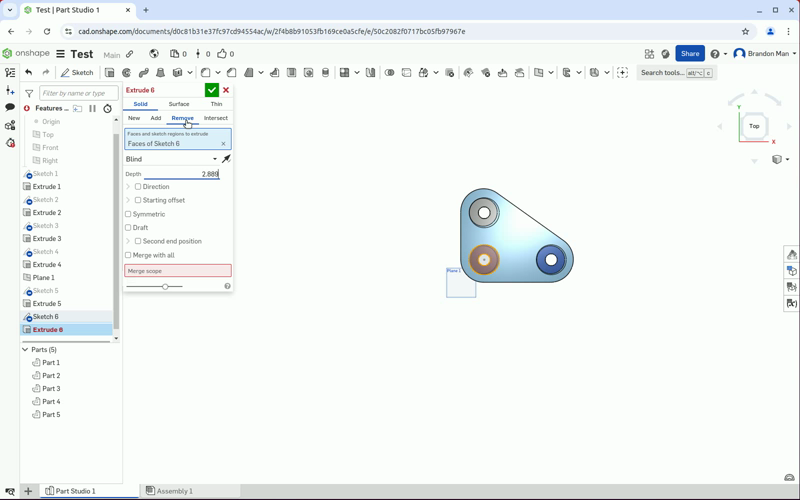
key(tab, 6)
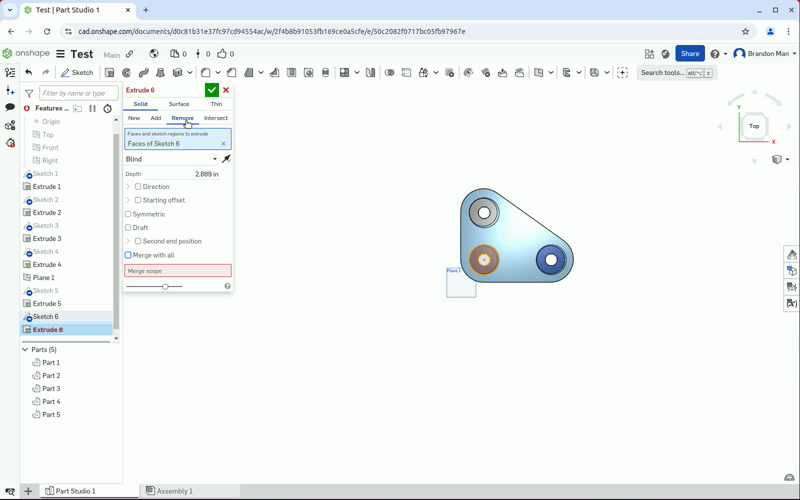
key(space)
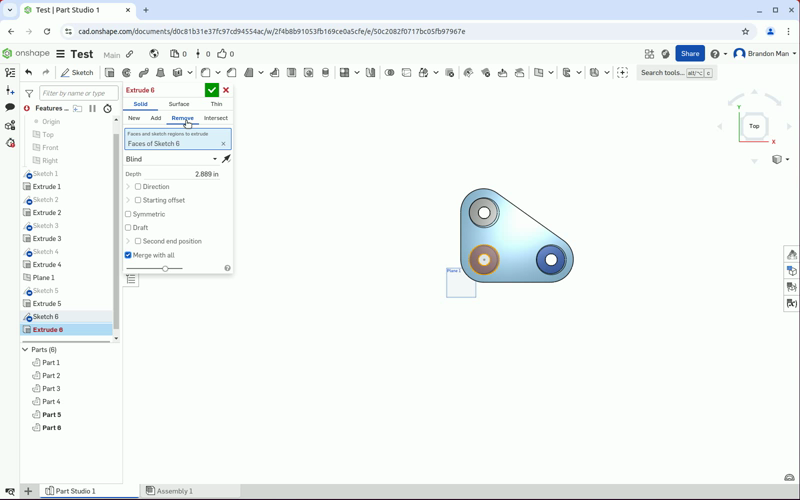
key(enter)
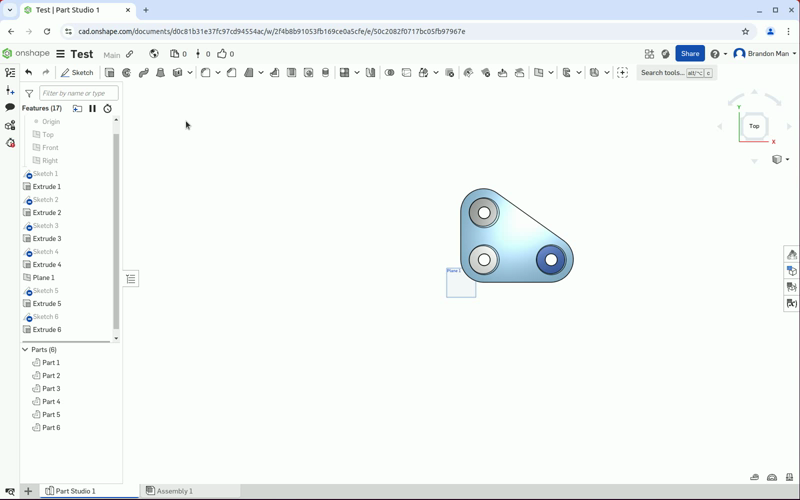
key(shift+h)
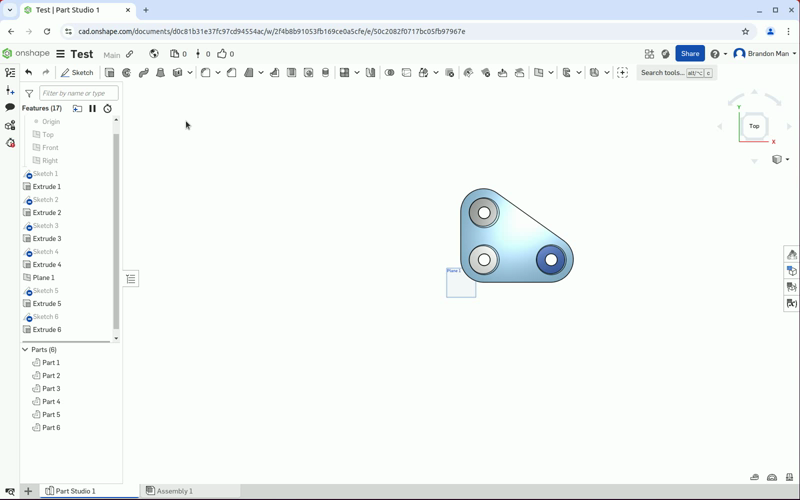
key(shift+h)
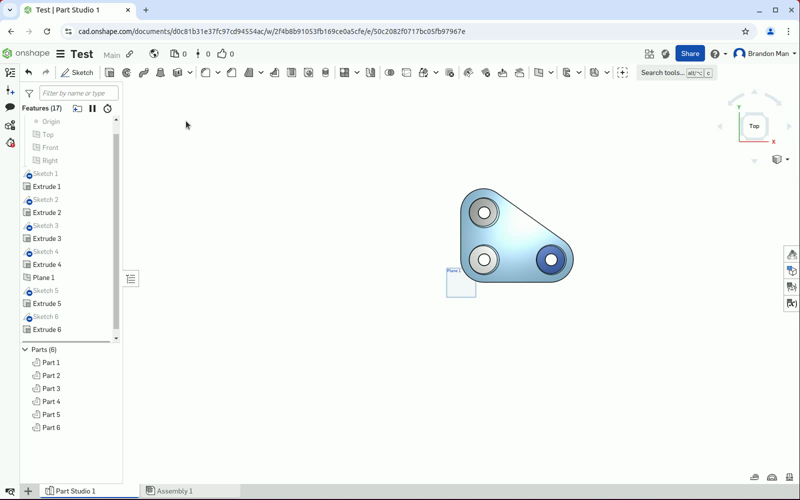
mouse_move(69, 176)
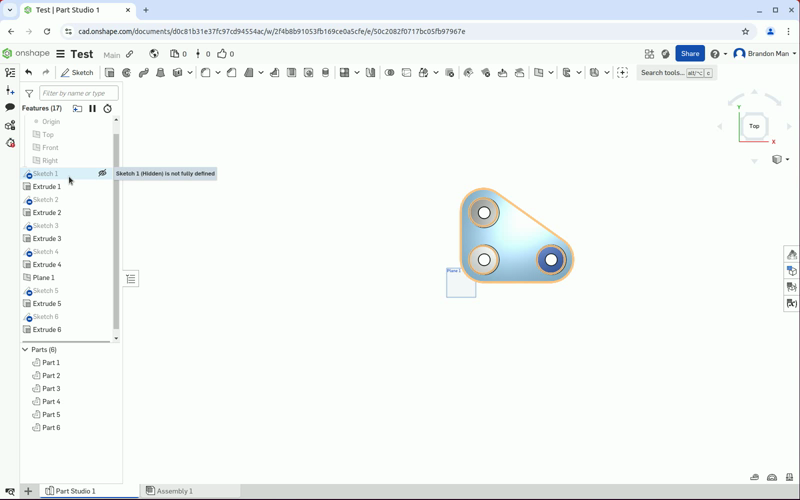
click(69, 176)
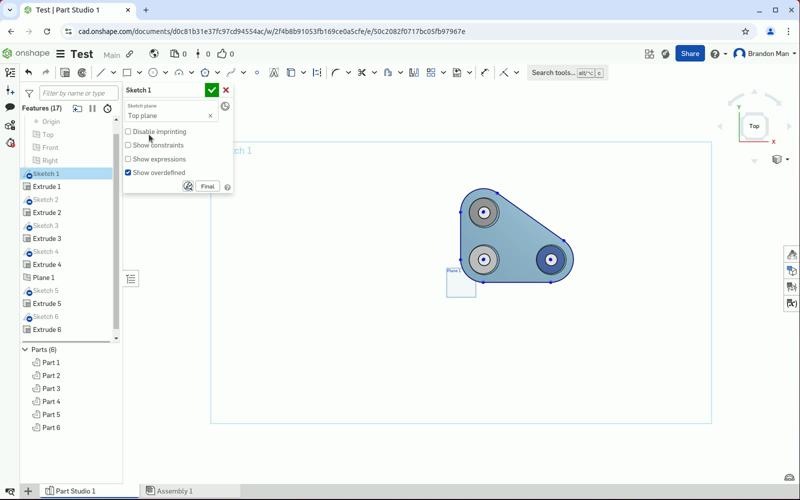
mouse_move(229, 92)
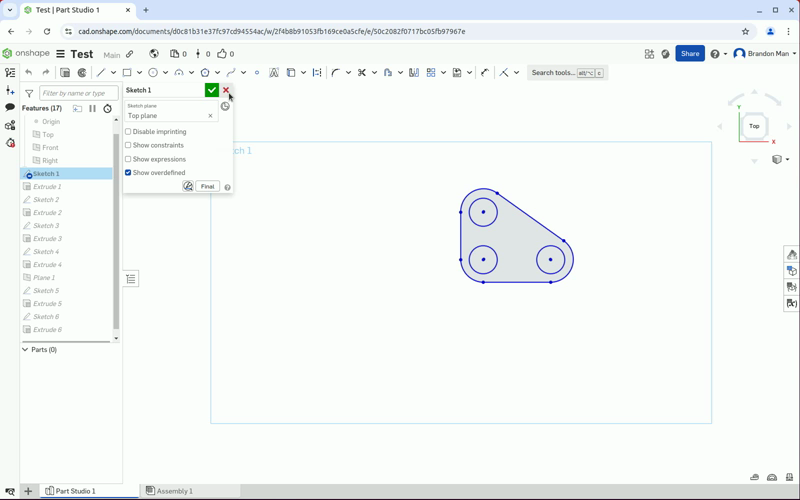
click(229, 92)
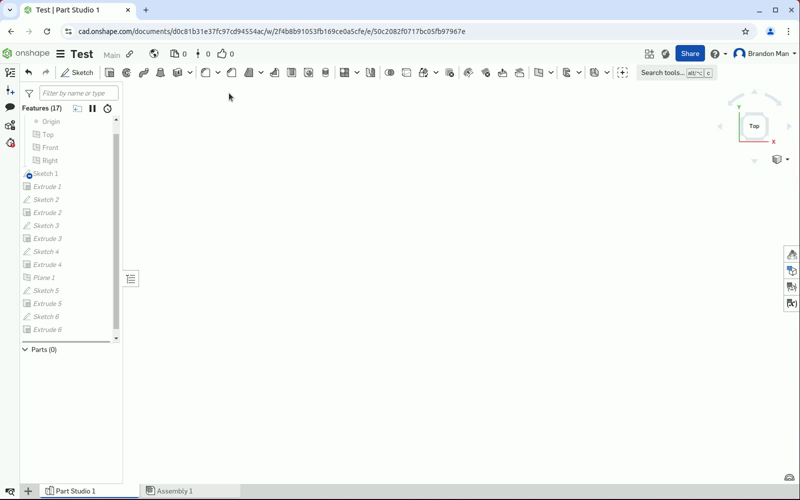
key(shift+s)
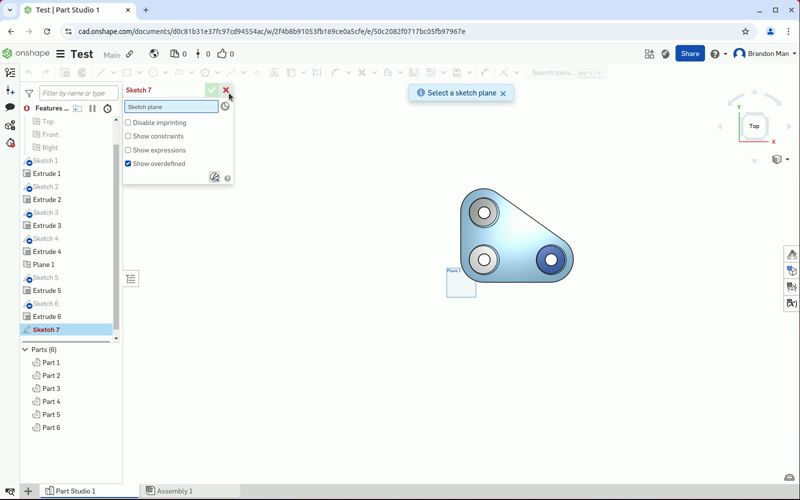
mouse_move(69, 267)
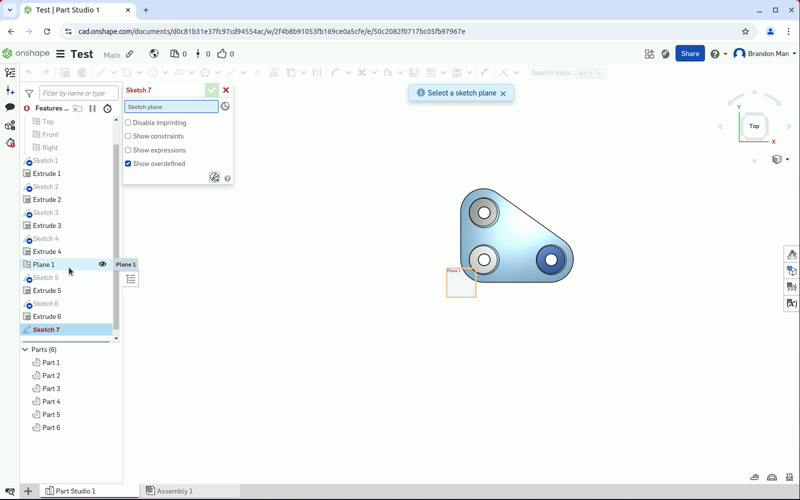
click(69, 267)
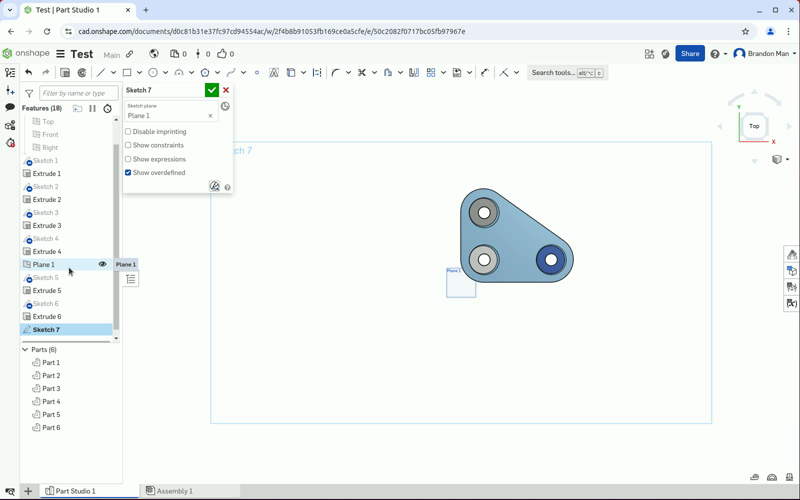
mouse_move(73, 352)
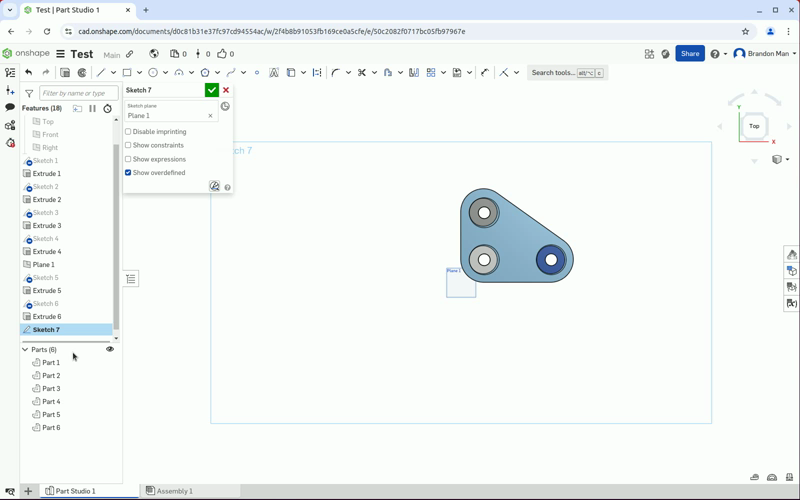
key(y)
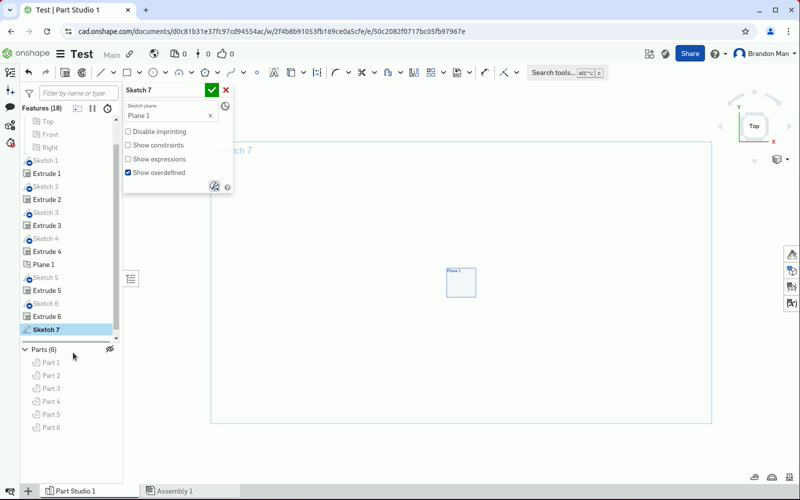
key(c)
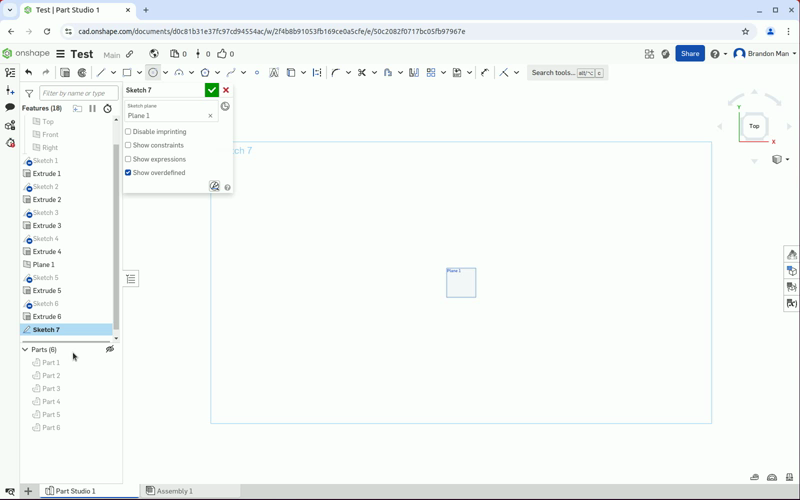
key_down(shift)
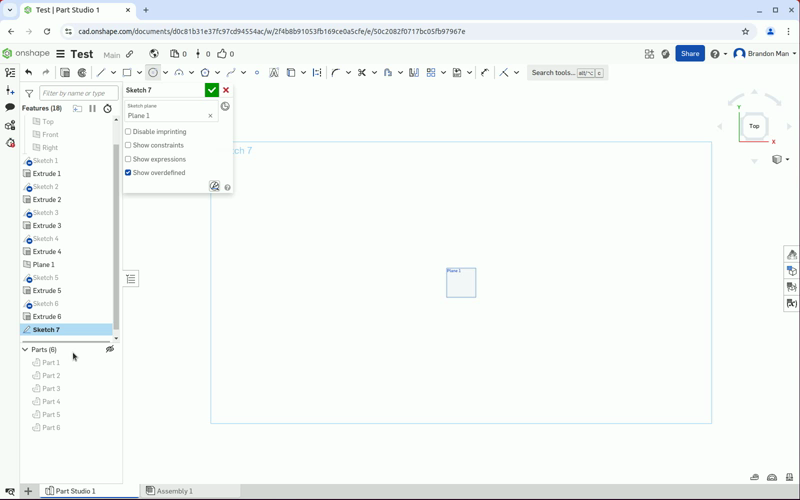
mouse_move(551, 259)
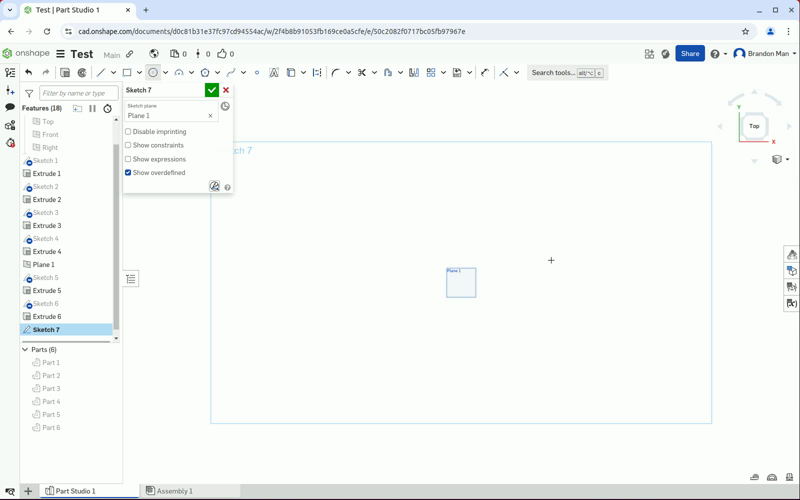
click(551, 259)
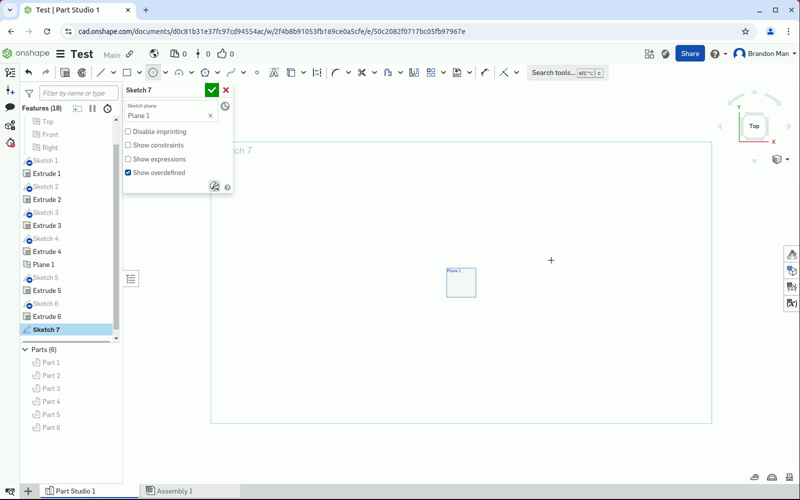
key_up(shift)
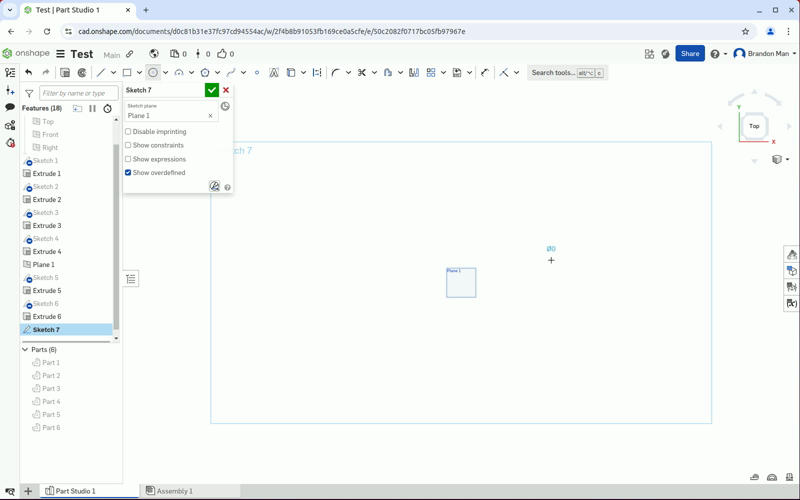
mouse_move(566, 259)
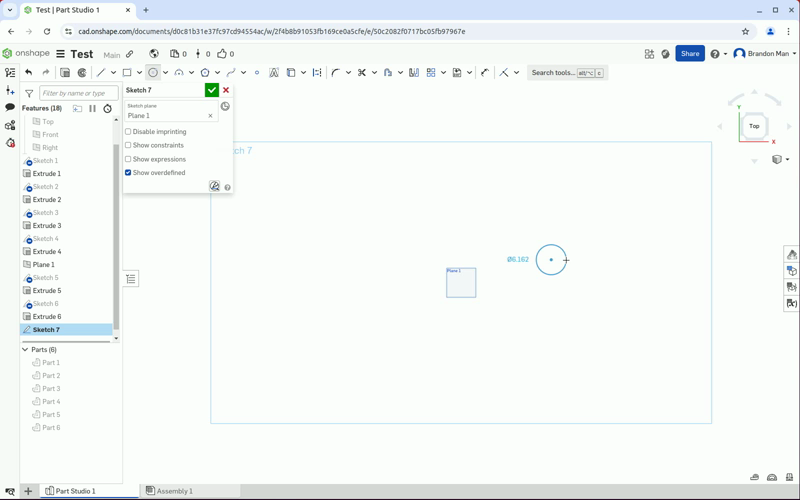
click(566, 259)
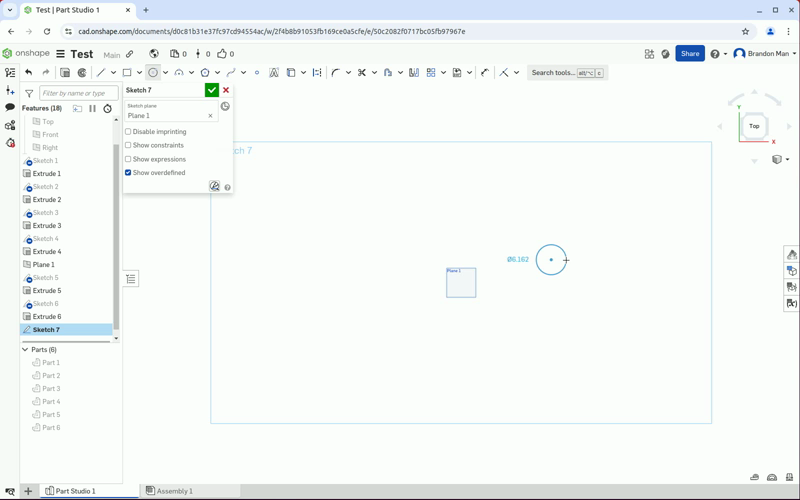
key(esc)
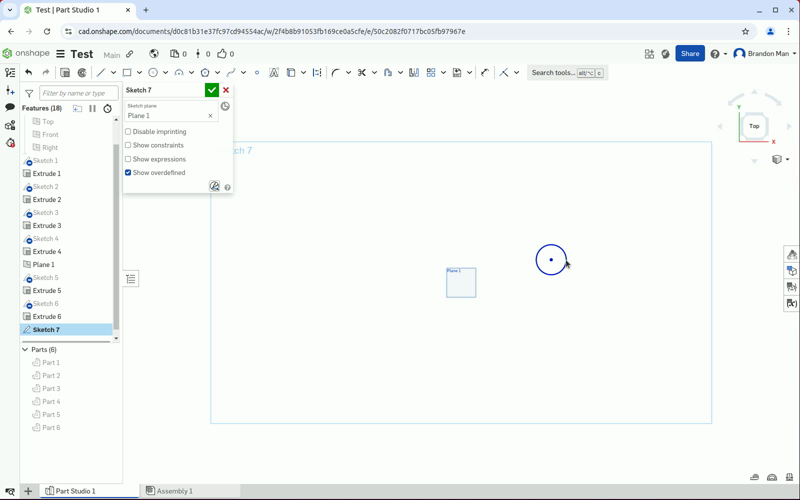
key(c)
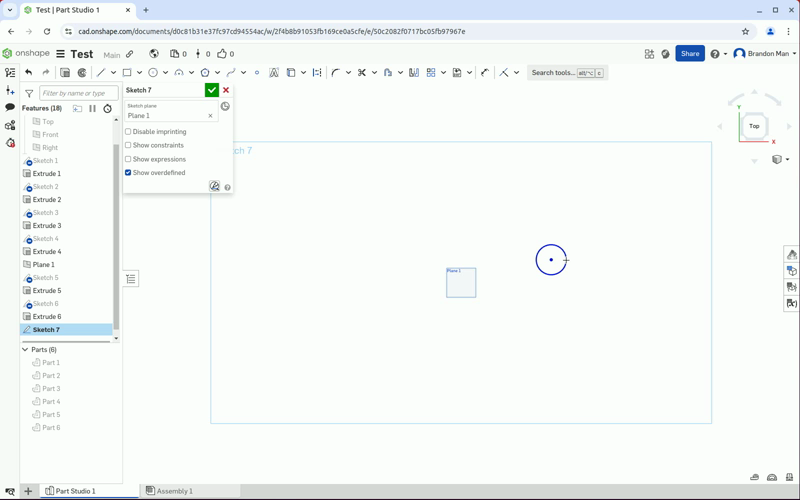
key_down(shift)
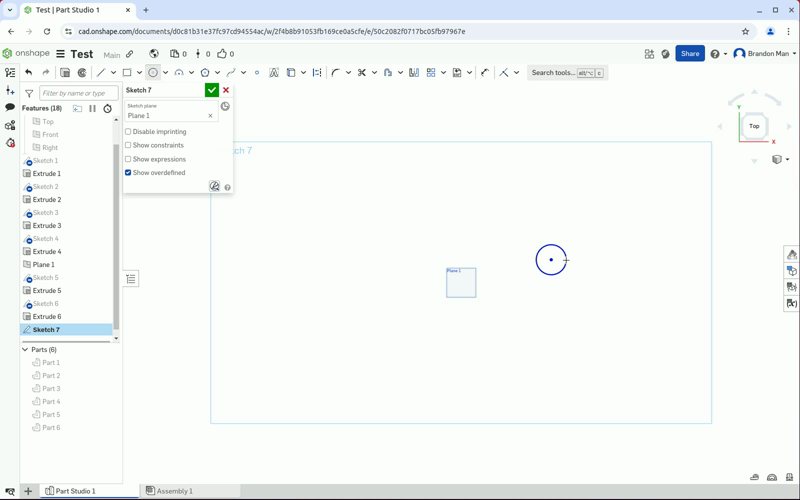
mouse_move(551, 259)
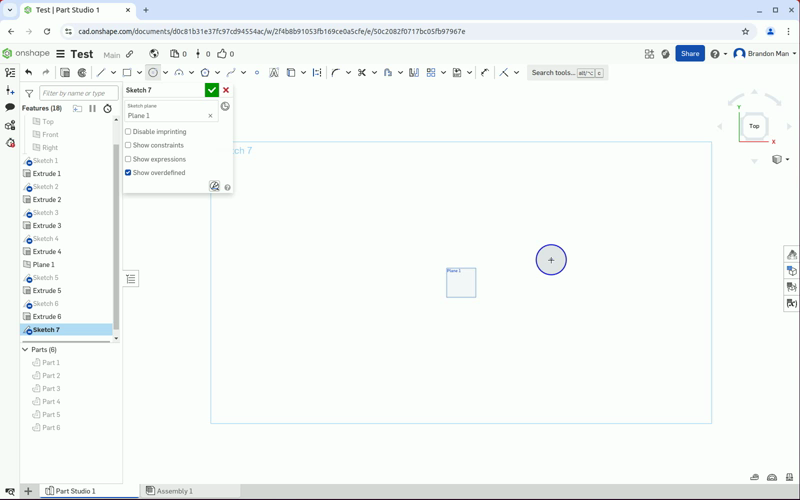
click(551, 259)
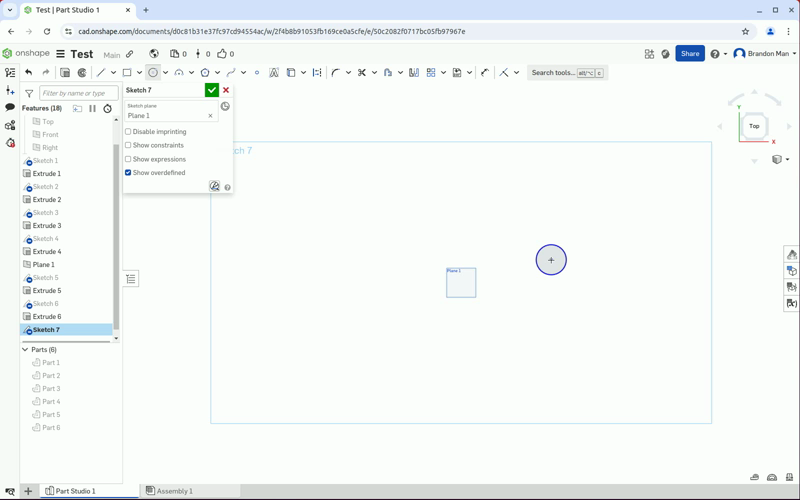
key_up(shift)
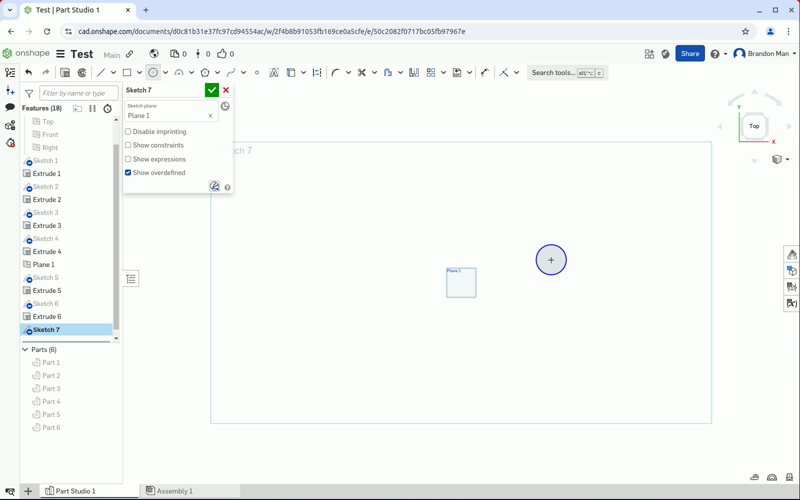
mouse_move(557, 259)
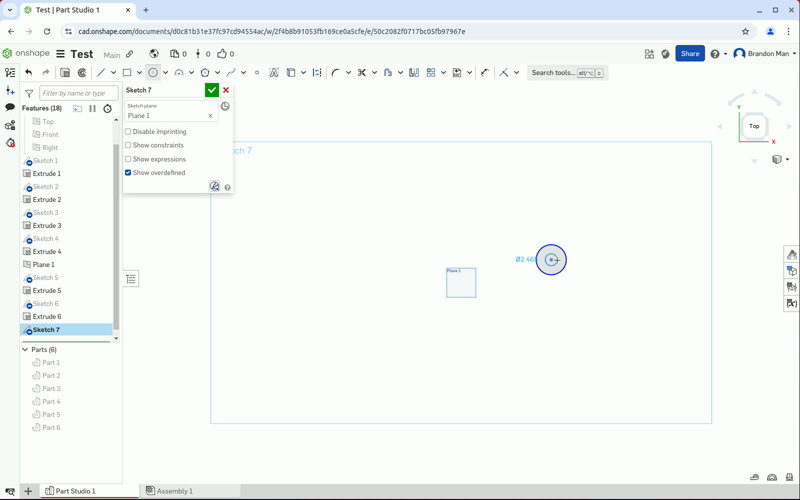
click(557, 259)
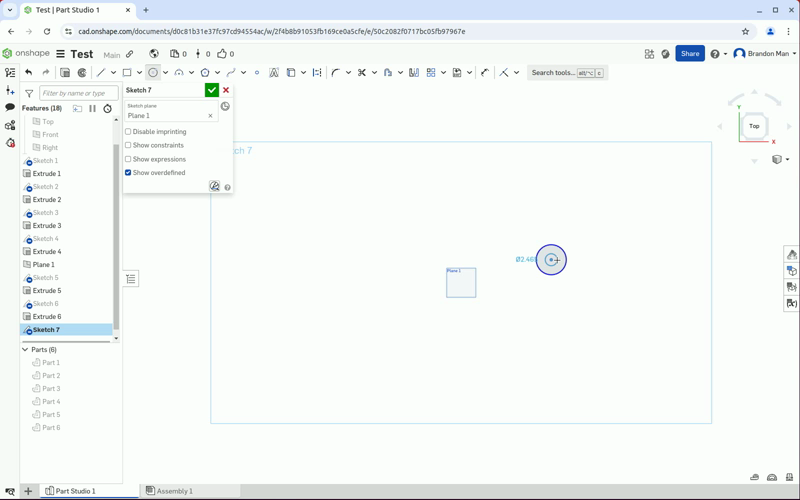
key(esc)
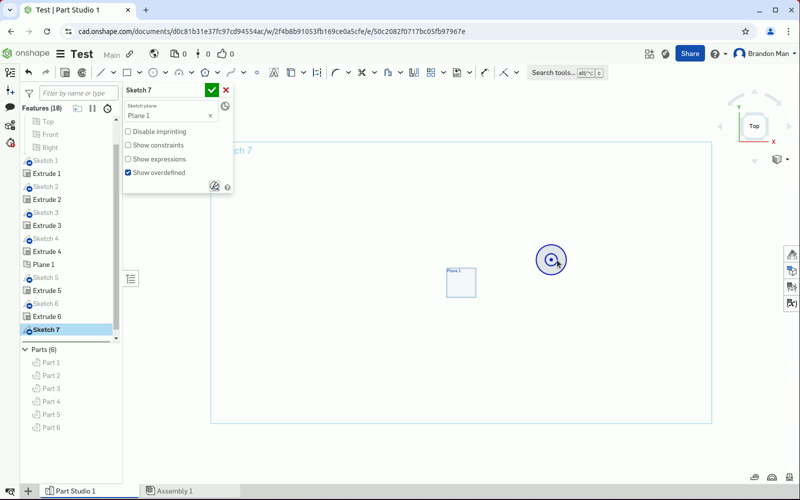
mouse_move(540, 250)
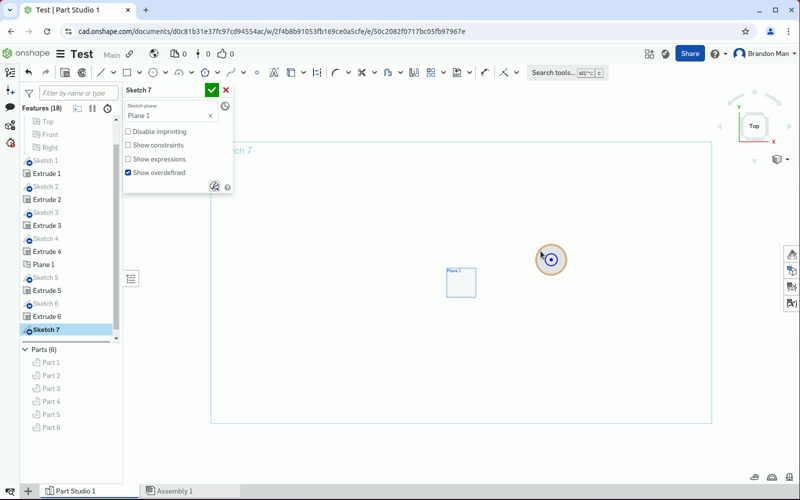
scroll(6)
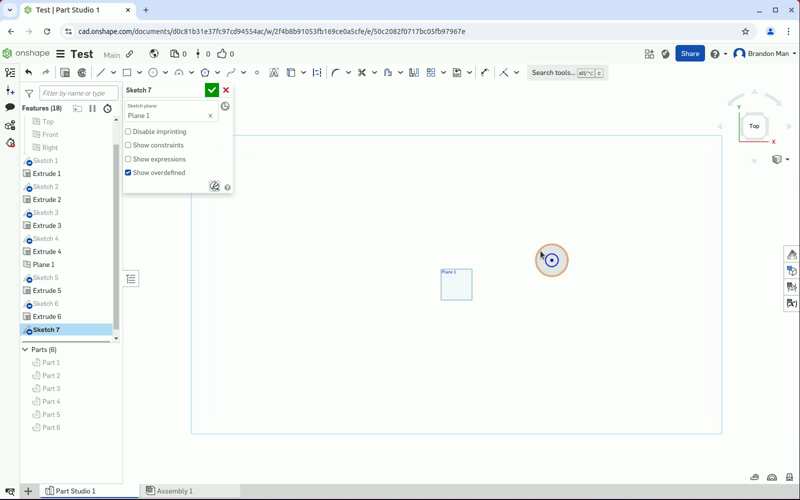
scroll(6)
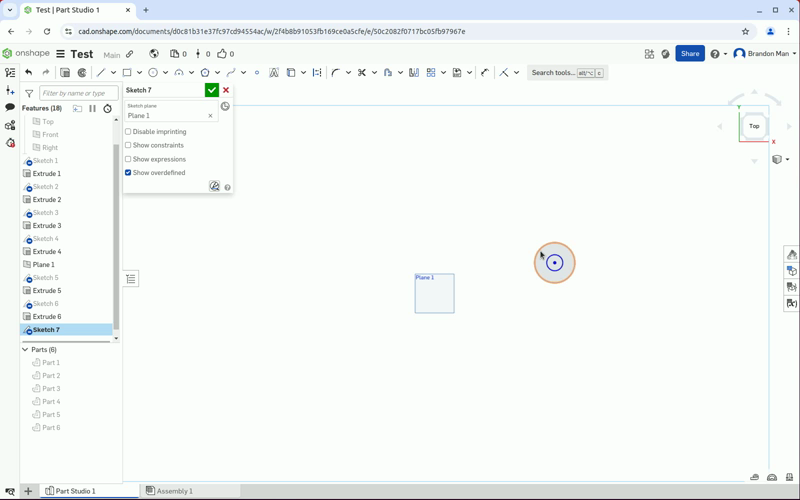
scroll(6)
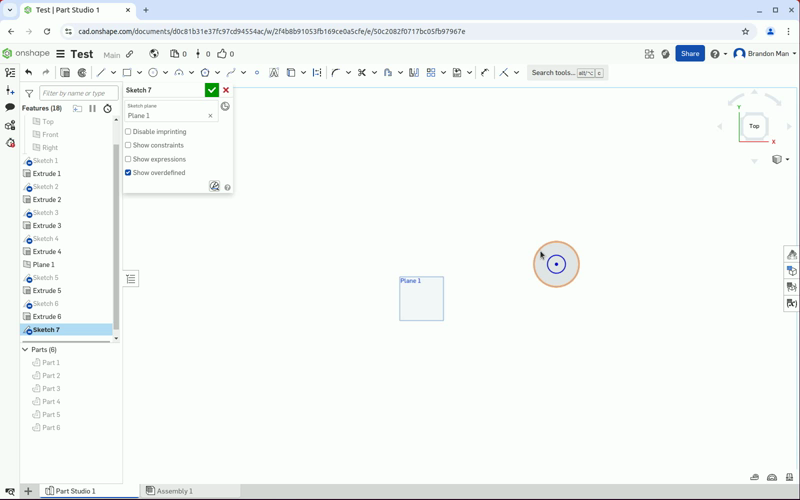
scroll(6)
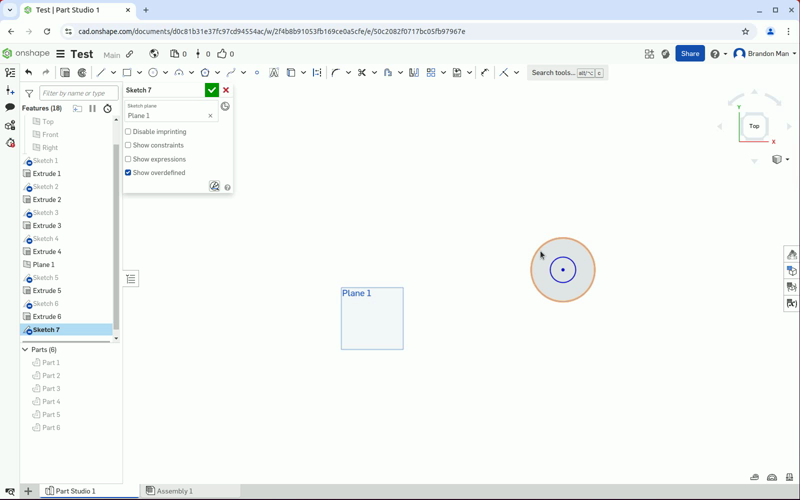
scroll(6)
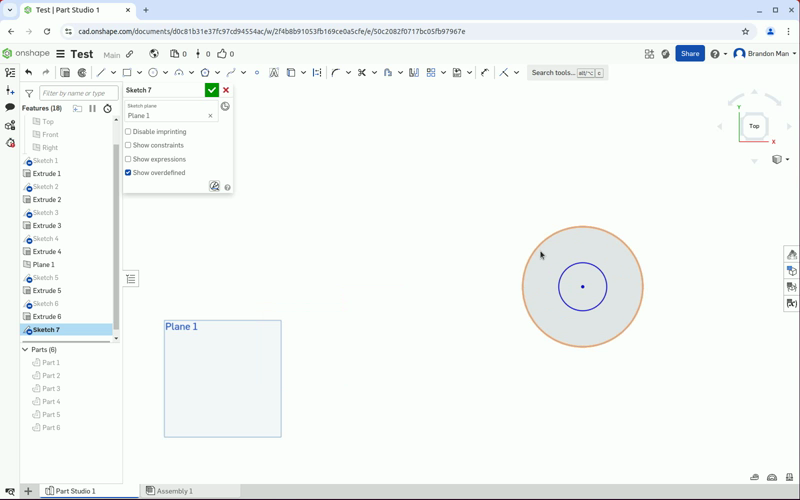
scroll(6)
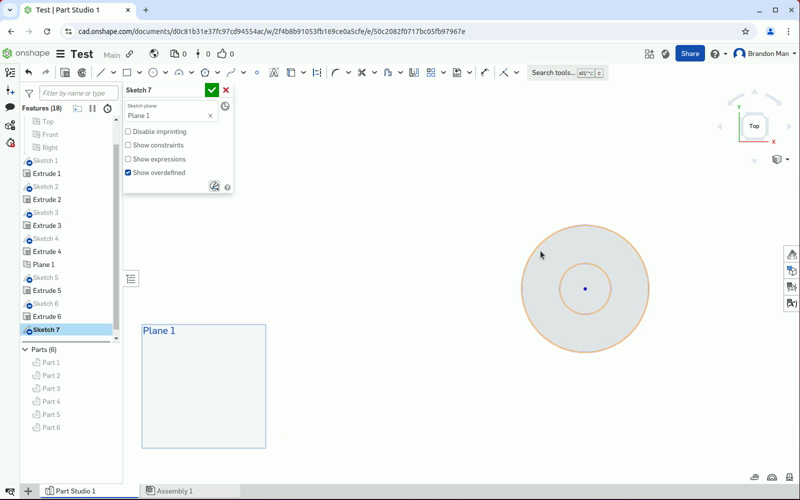
scroll(6)
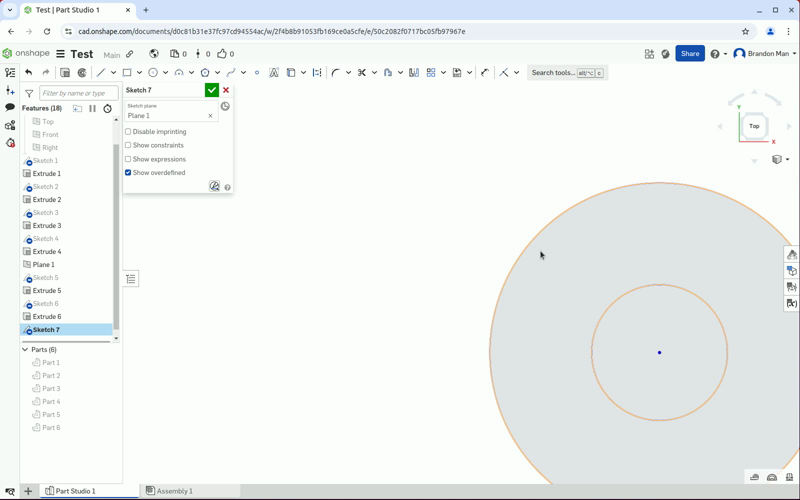
click(540, 250)
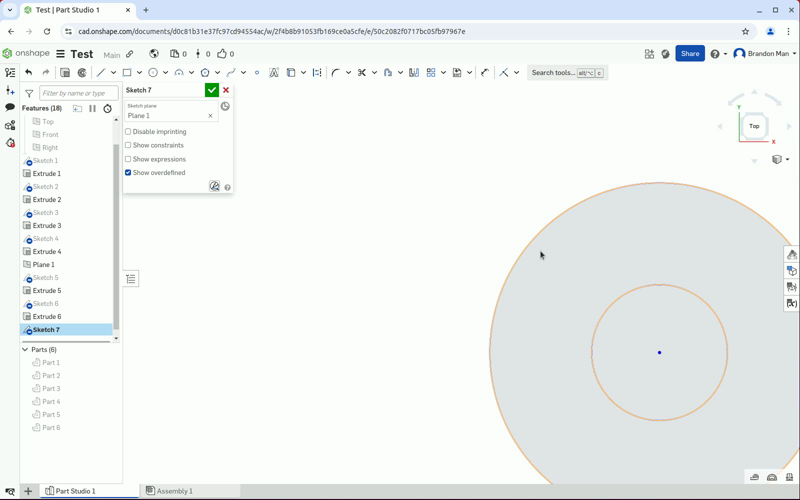
scroll(-6)
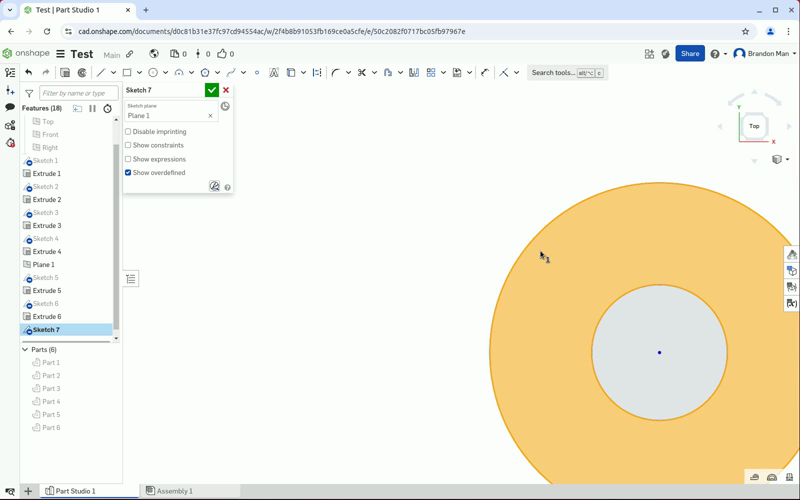
scroll(-6)
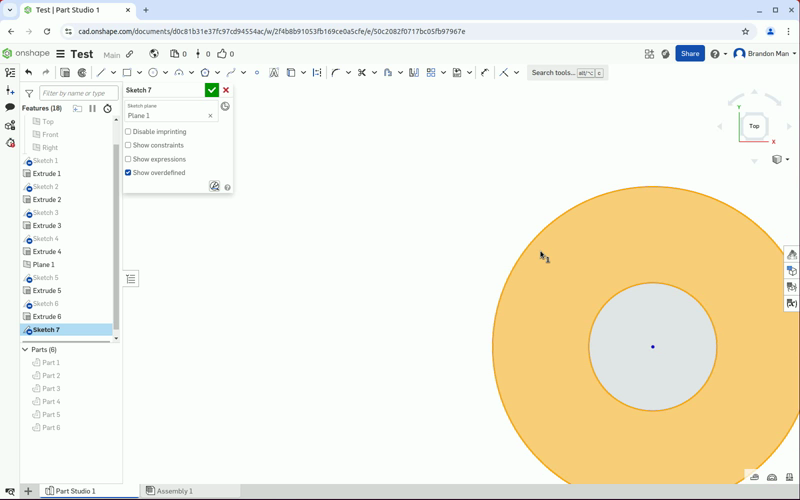
scroll(-6)
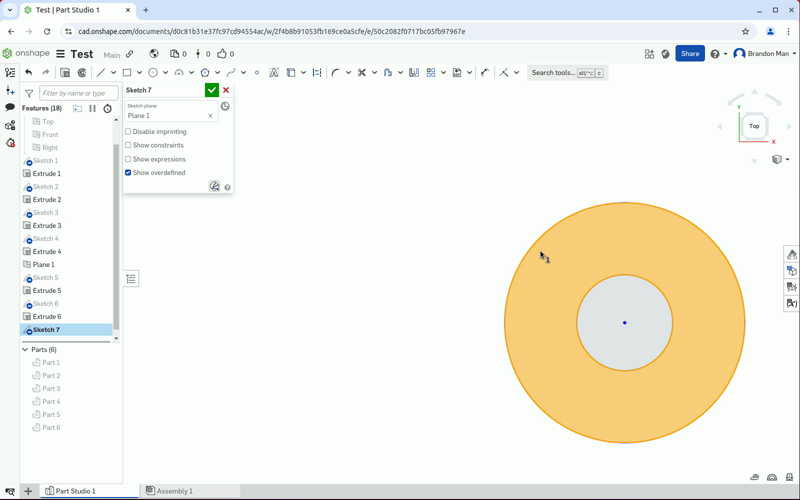
scroll(-6)
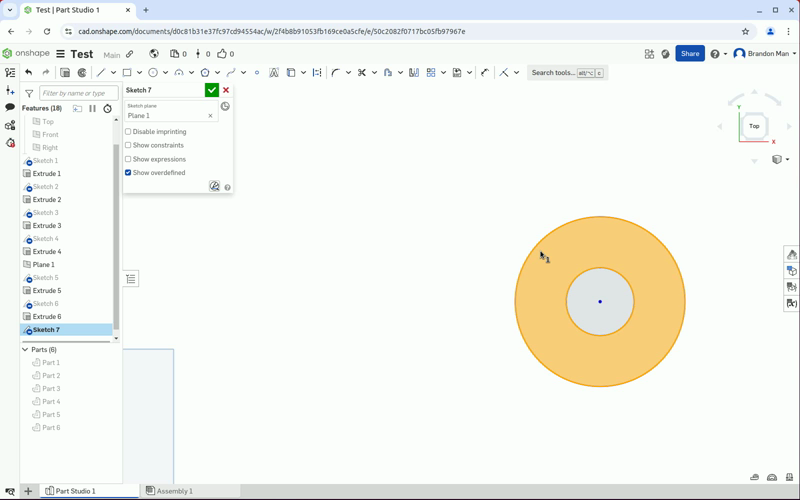
scroll(-6)
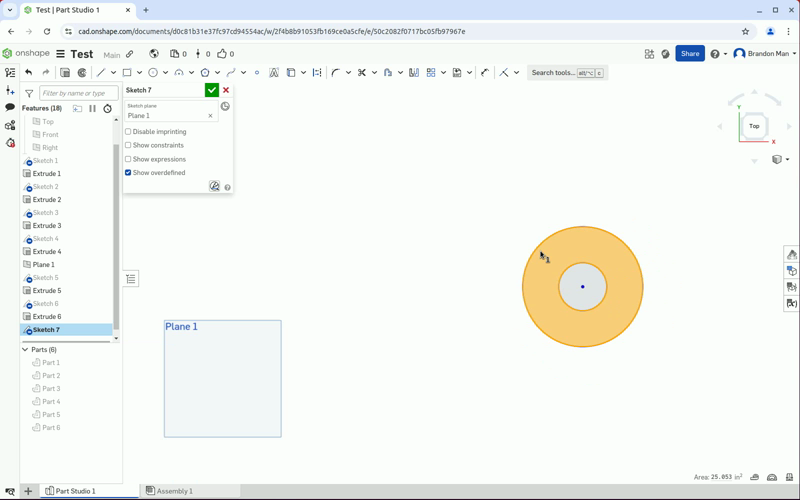
scroll(-6)
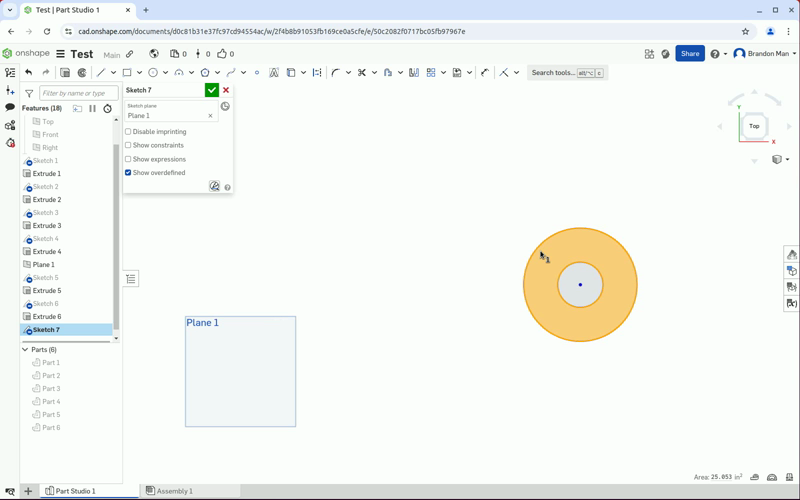
scroll(-6)
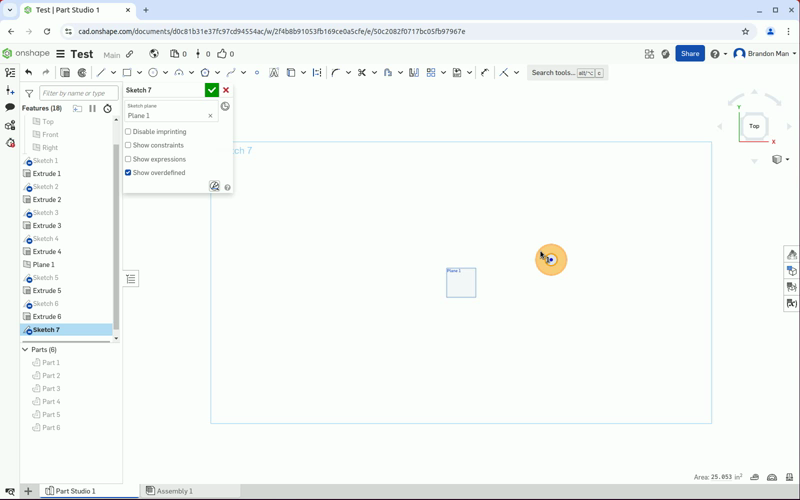
mouse_move(73, 352)
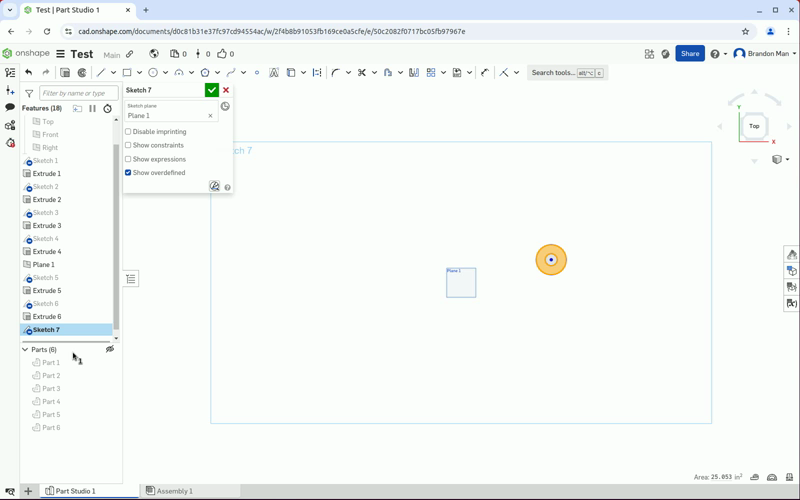
key(shift+y)
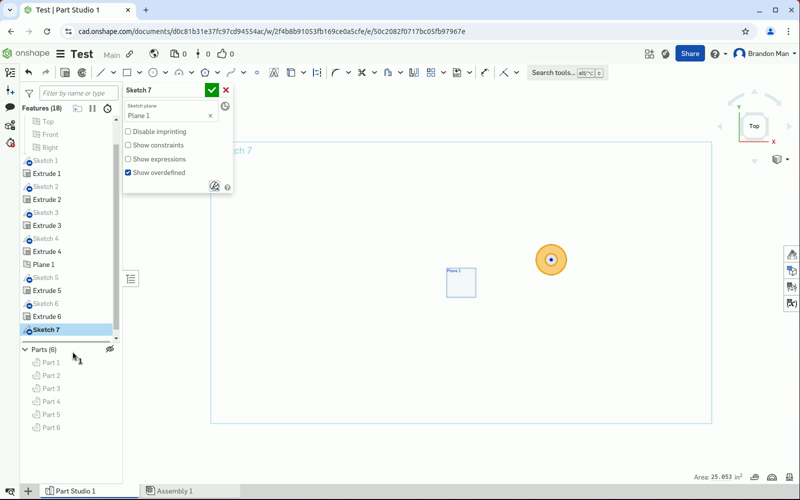
key(shift+e)
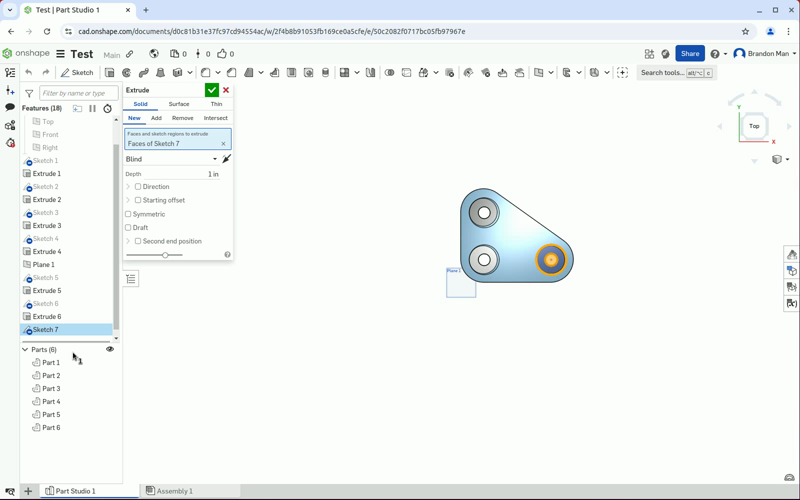
mouse_move(143, 106)
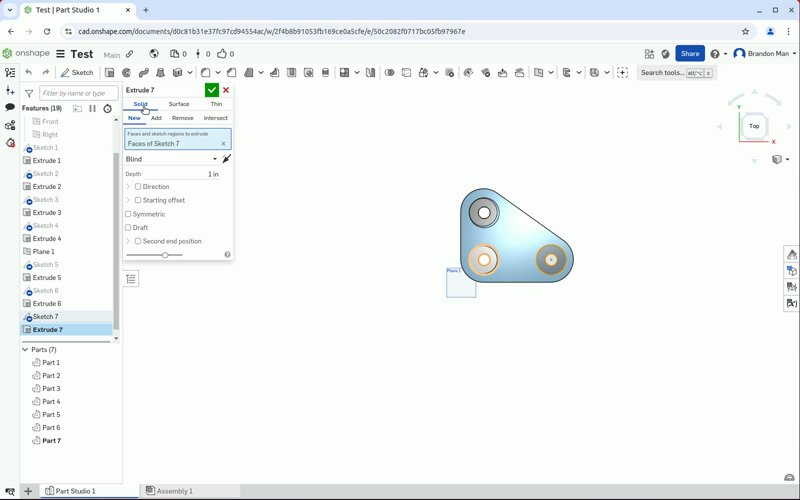
click(143, 106)
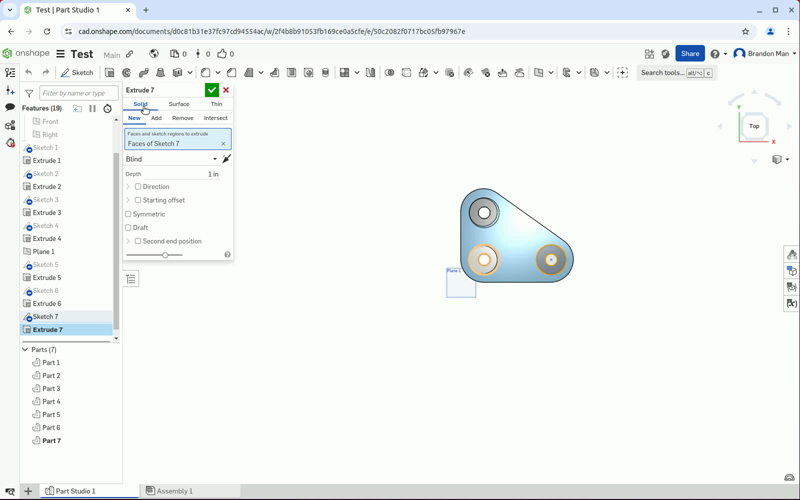
mouse_move(186, 120)
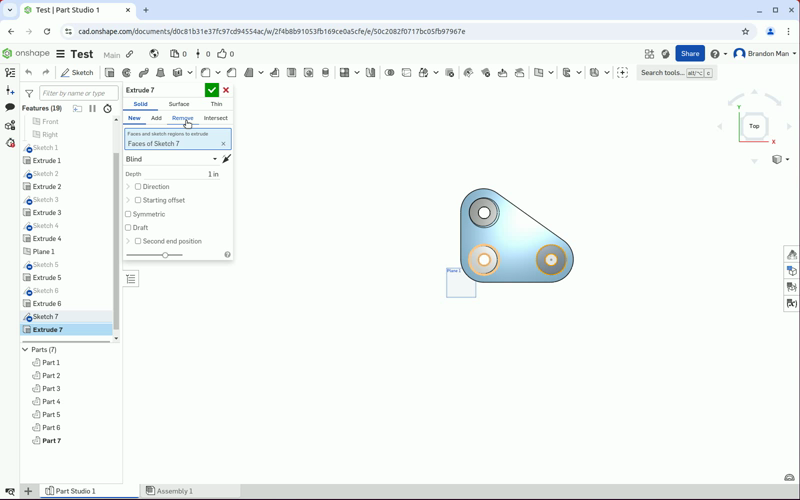
click(186, 120)
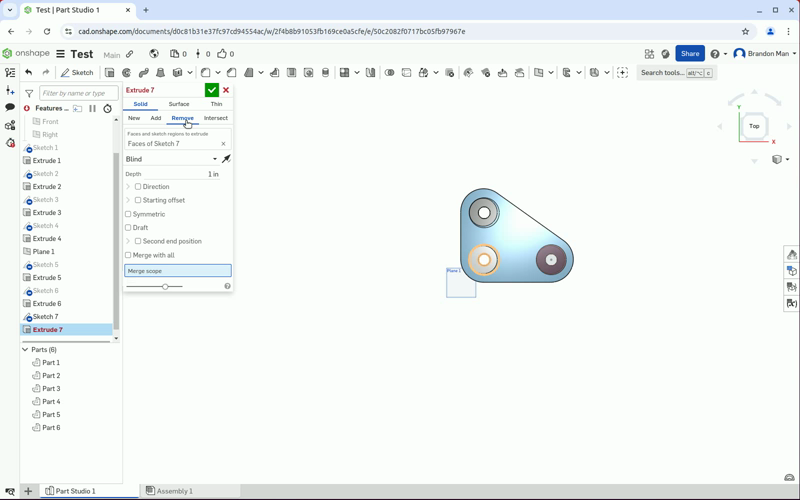
key(tab, 4)
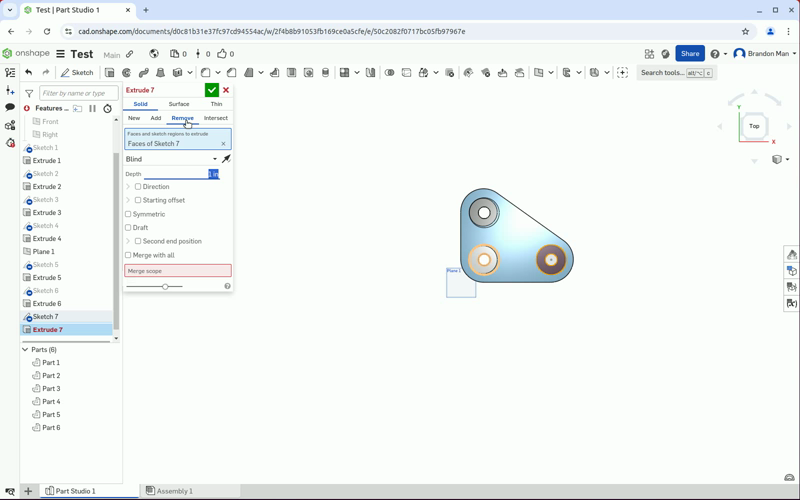
text(2.889)
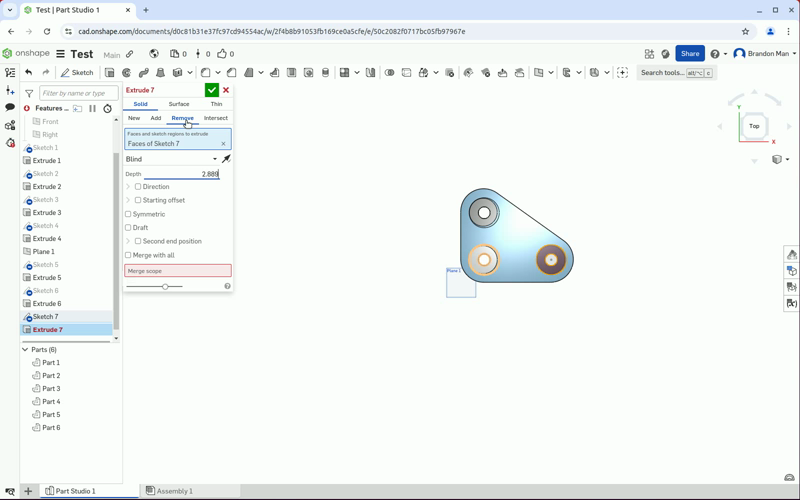
key(tab, 6)
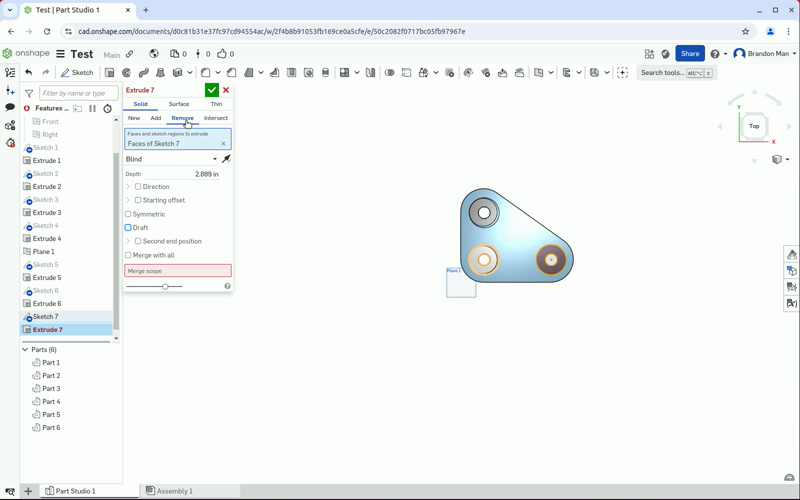
key(space)
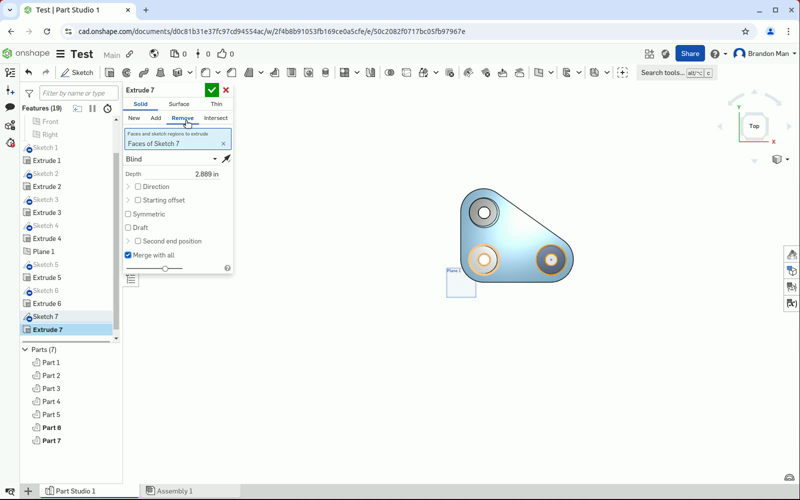
key(enter)
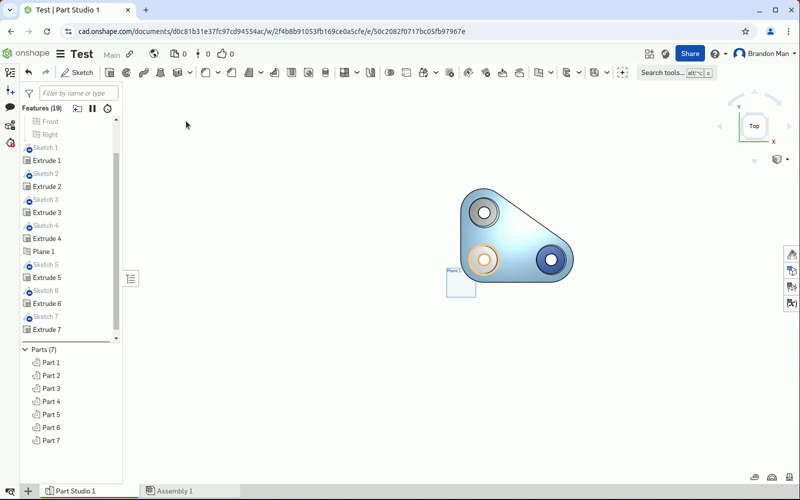
key(shift+h)
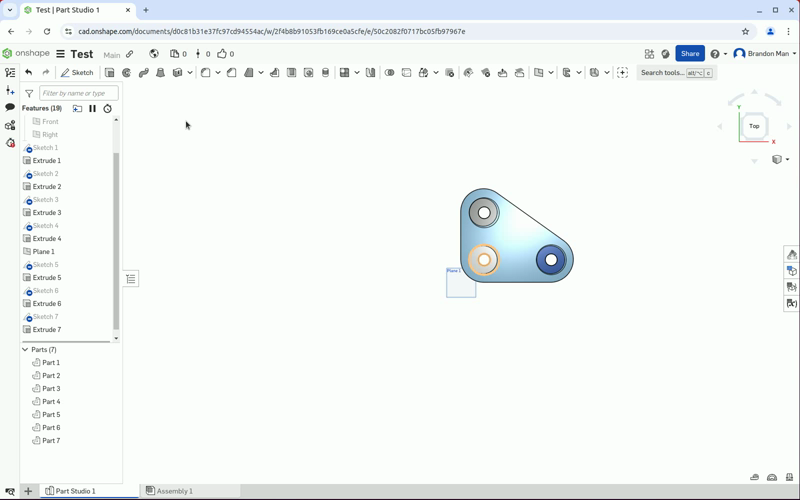
key(shift+h)
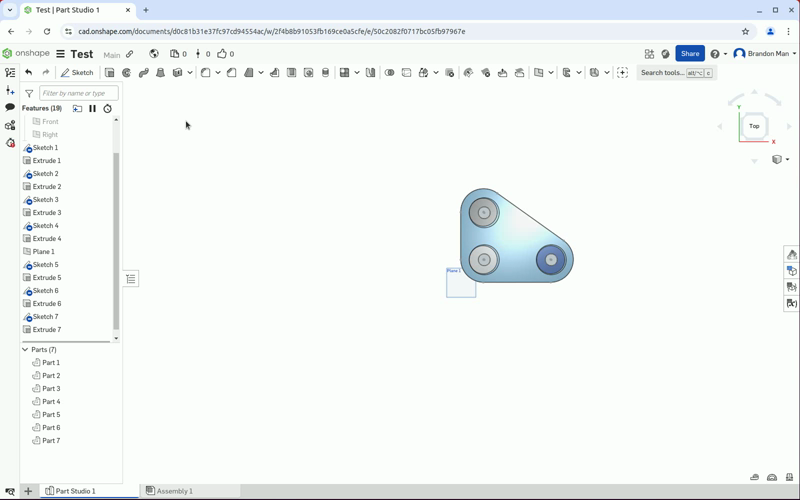
key(shift+7)
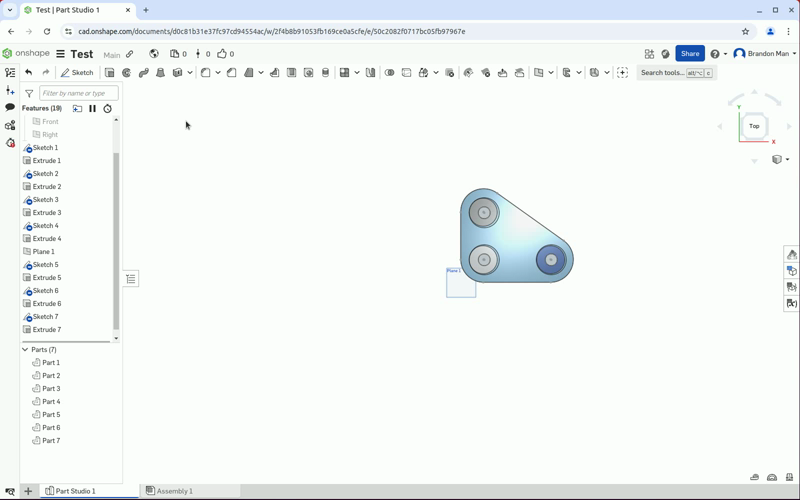
key(up, 3)
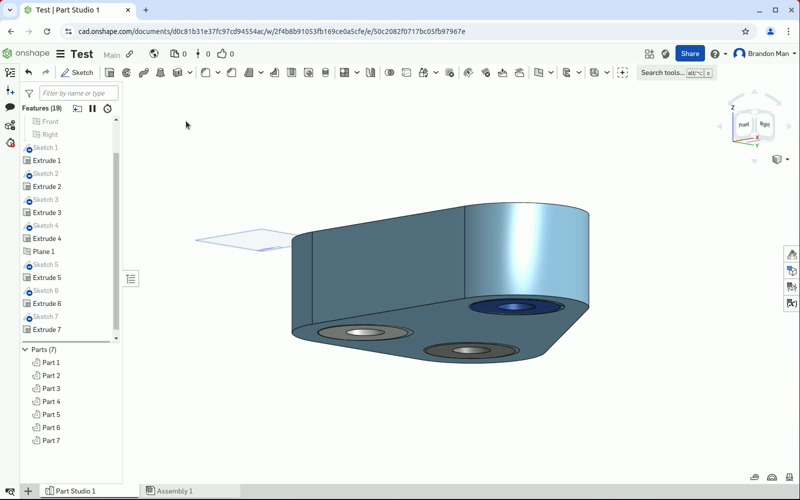
key(left, 3)
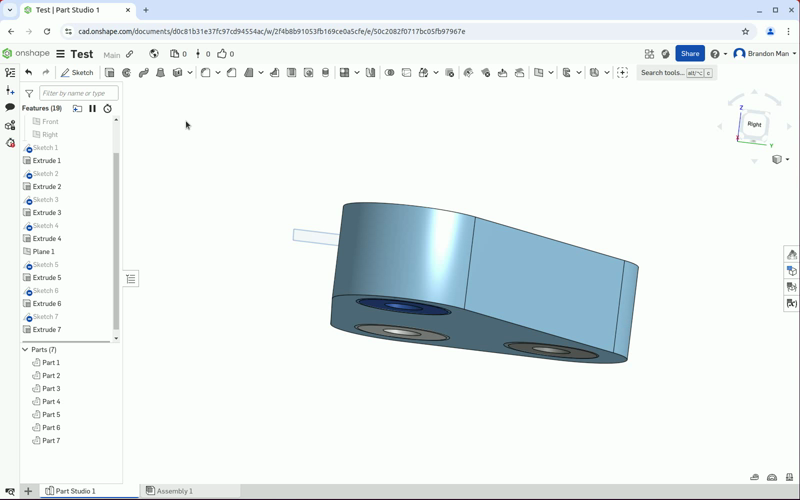
key(right, 3)
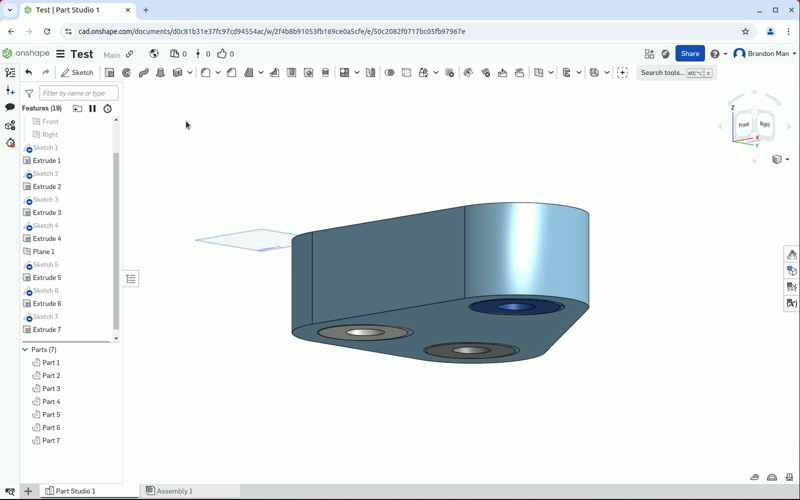
key(down, 3)
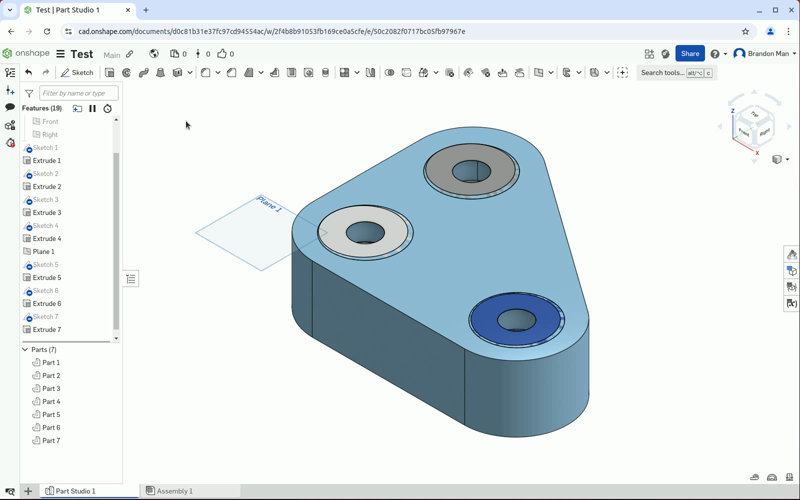
mouse_move(69, 150)
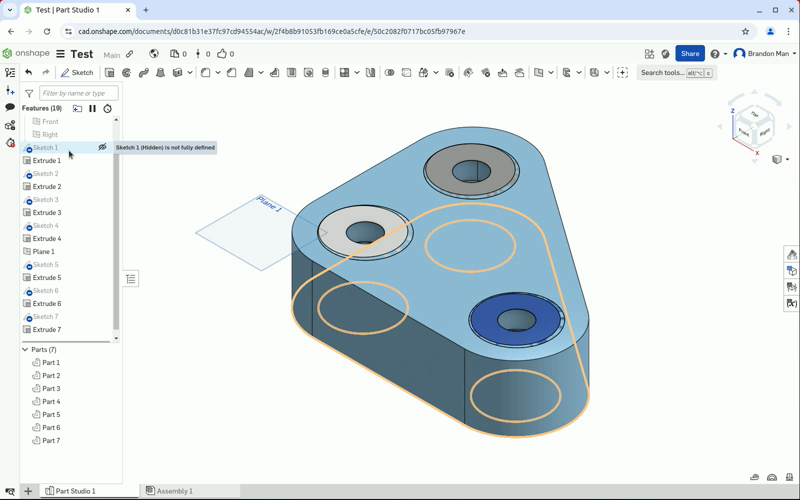
click(69, 150)